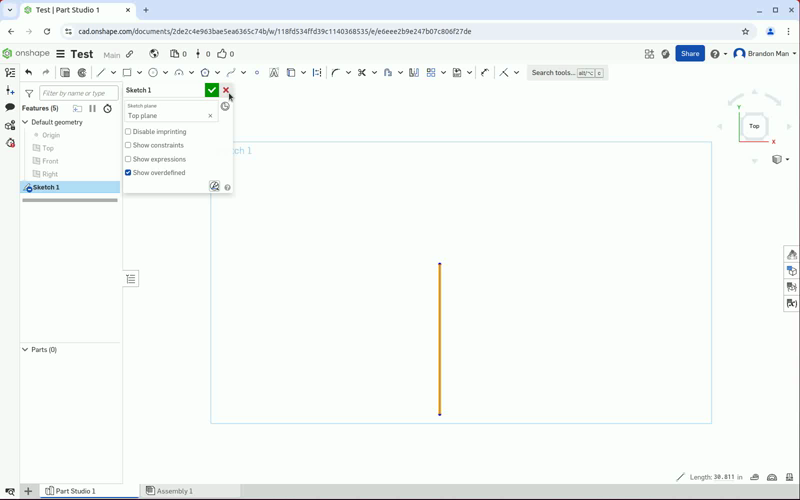
key(shift+h)
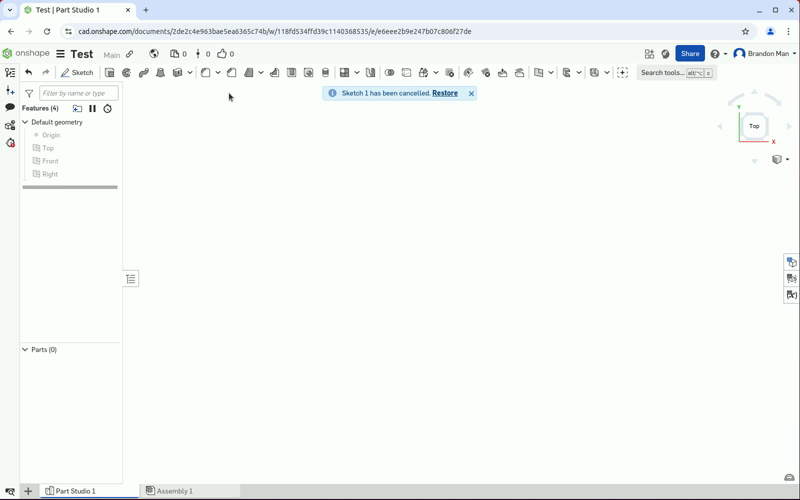
mouse_move(73, 352)
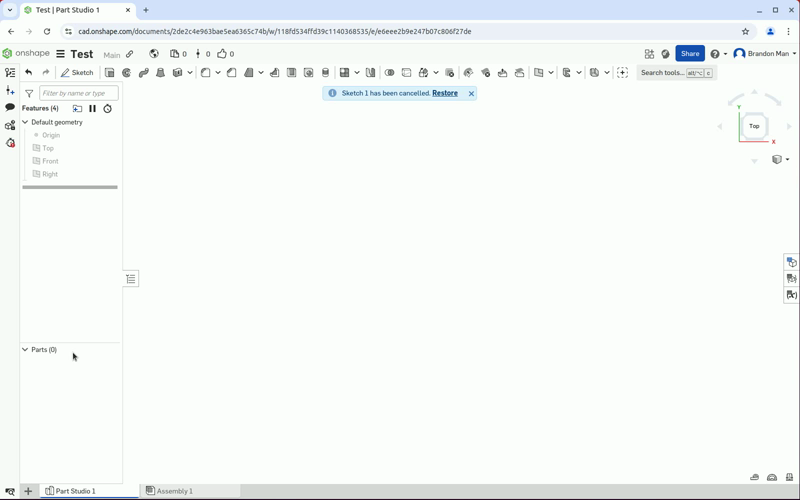
key(y)
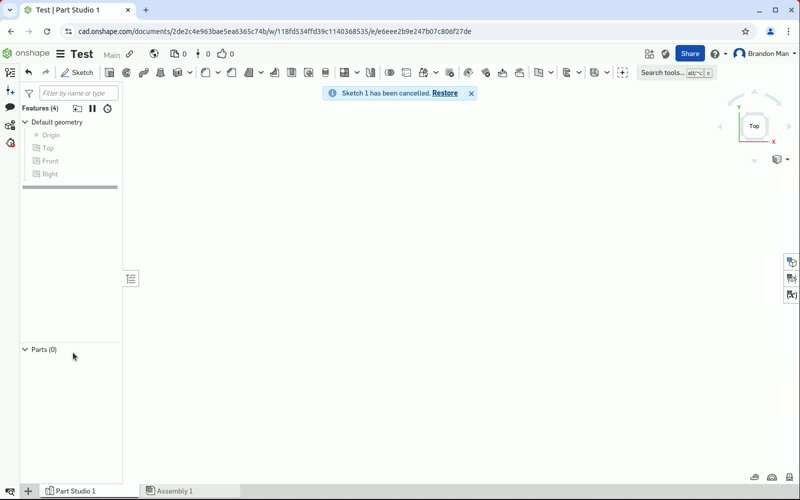
key(shift+p)
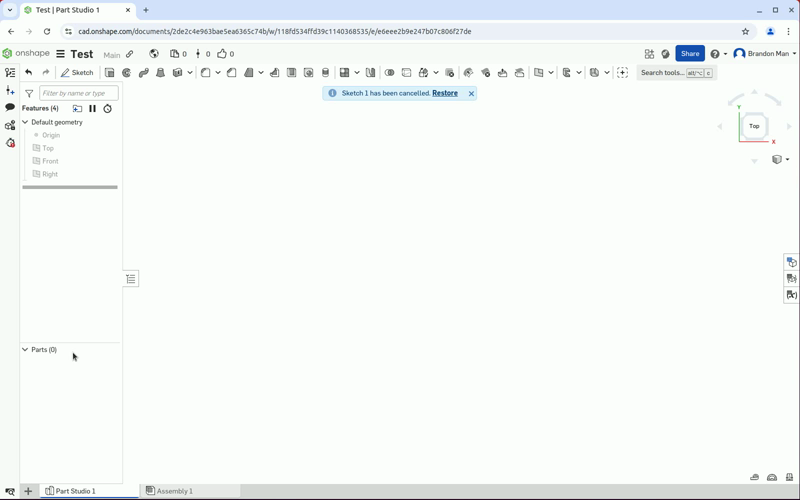
key(space)
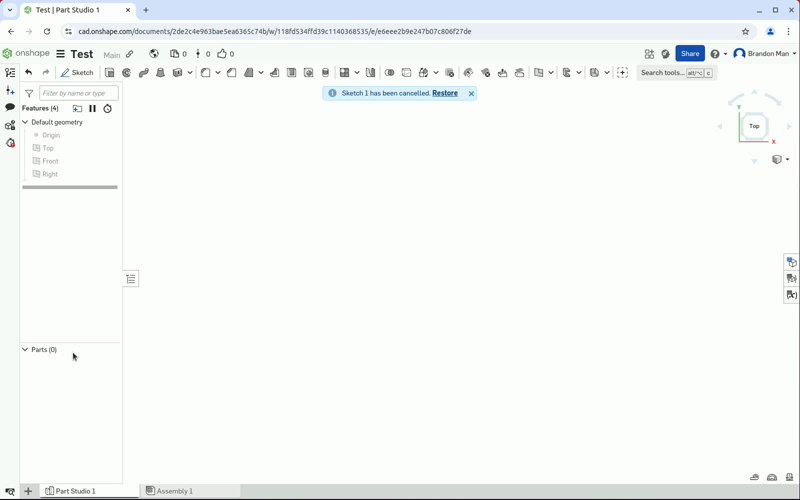
key_down(shift)
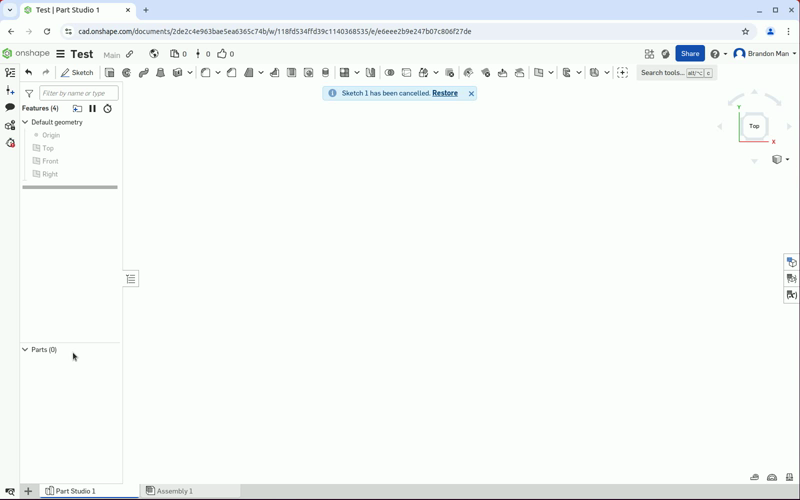
key(up)
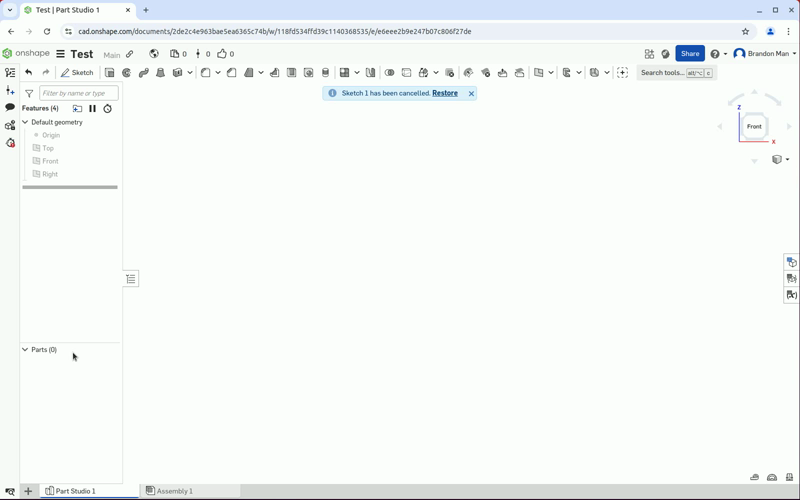
key_up(shift)
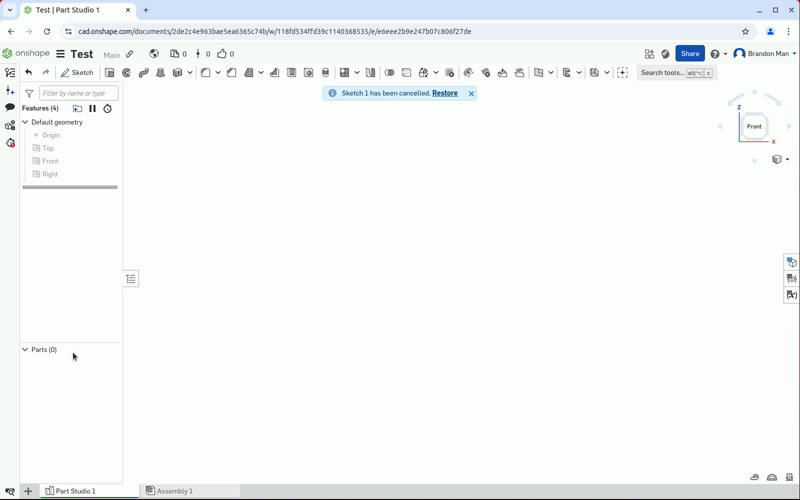
mouse_move(73, 352)
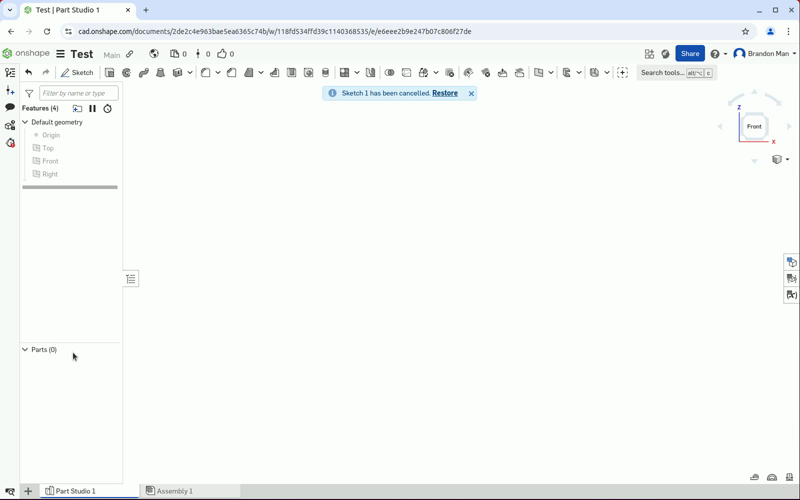
key(shift+y)
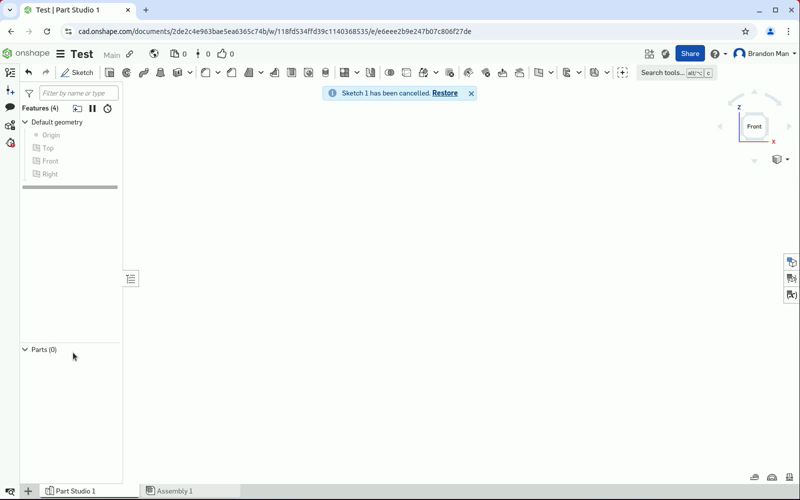
key(shift+s)
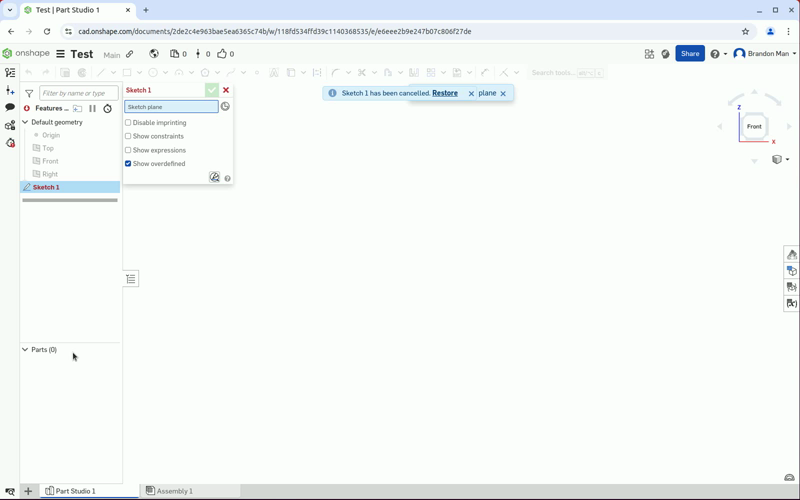
mouse_move(73, 163)
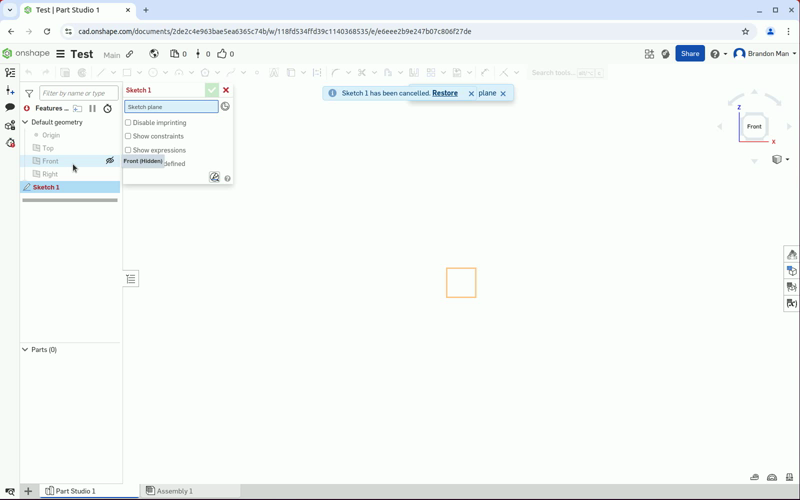
click(73, 163)
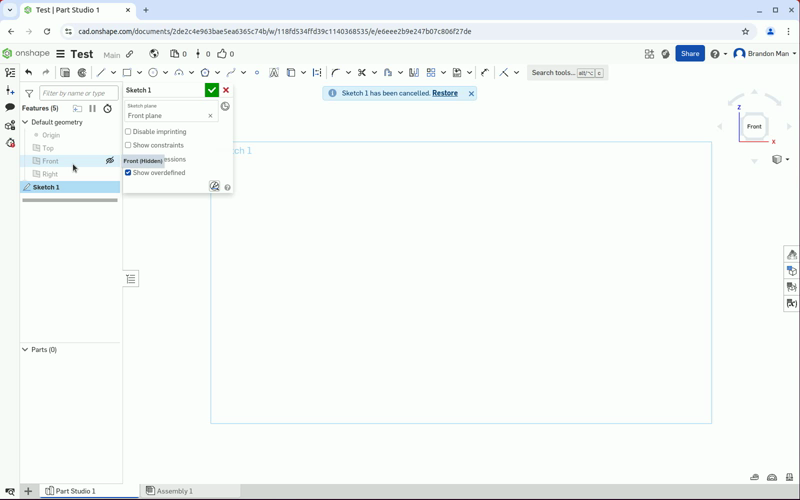
mouse_move(73, 352)
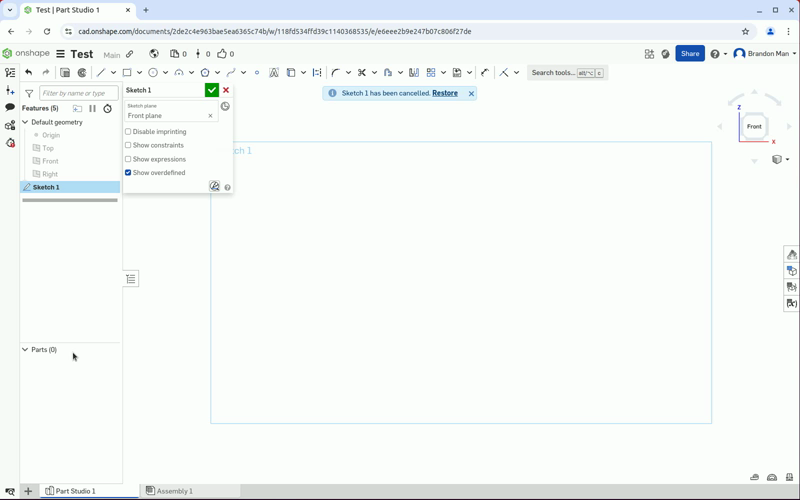
key(y)
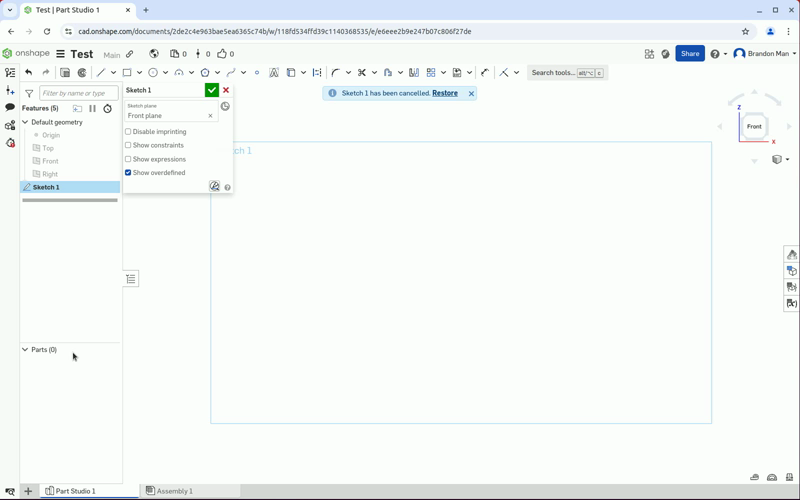
key(l)
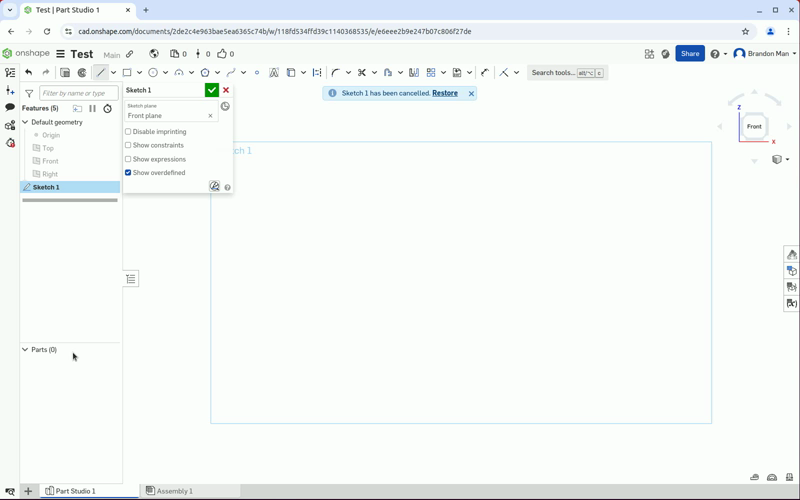
key_down(shift)
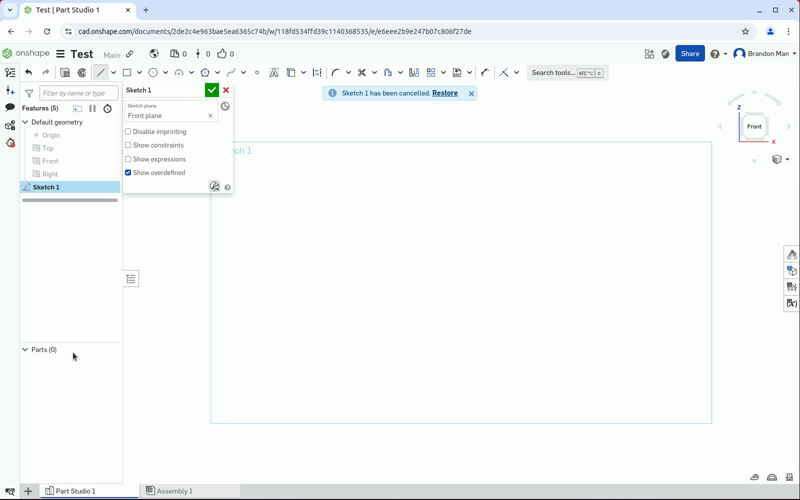
mouse_move(454, 265)
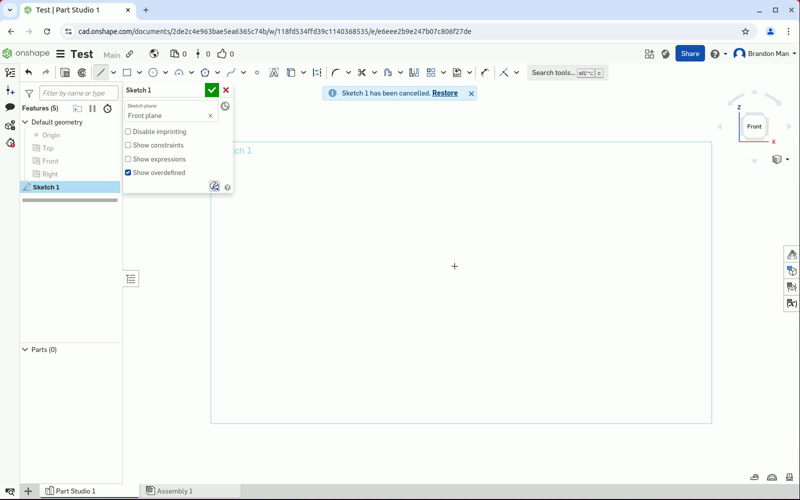
click(454, 265)
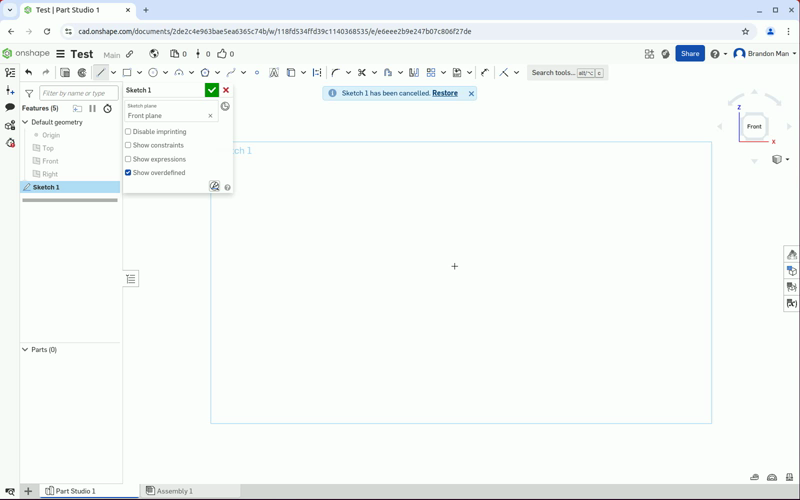
key_up(shift)
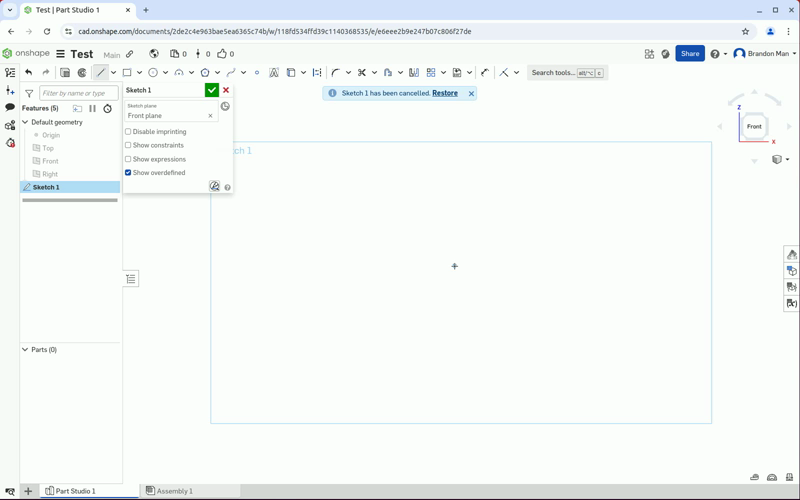
key_down(shift)
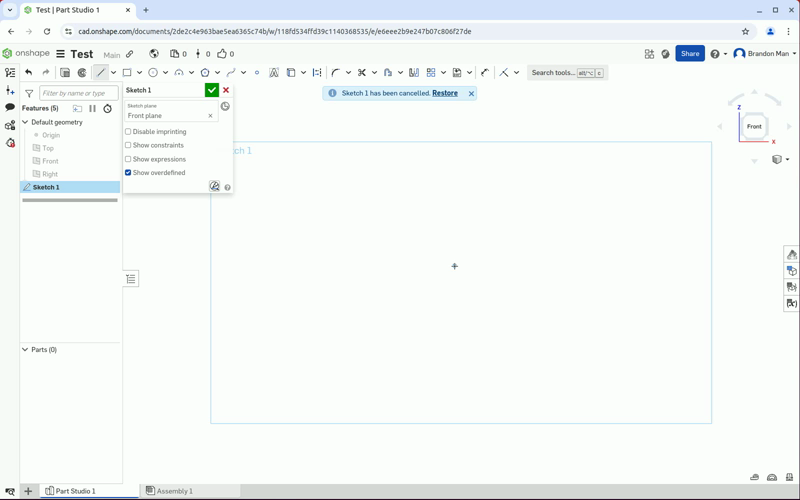
mouse_move(484, 265)
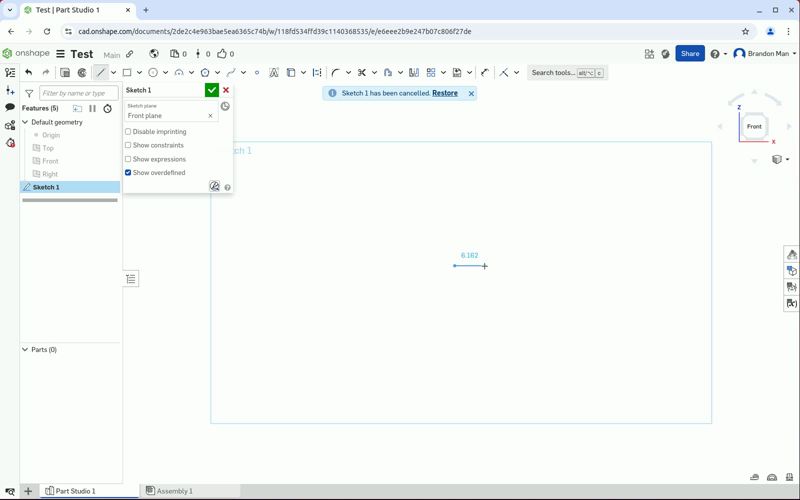
mouse_move(475, 265)
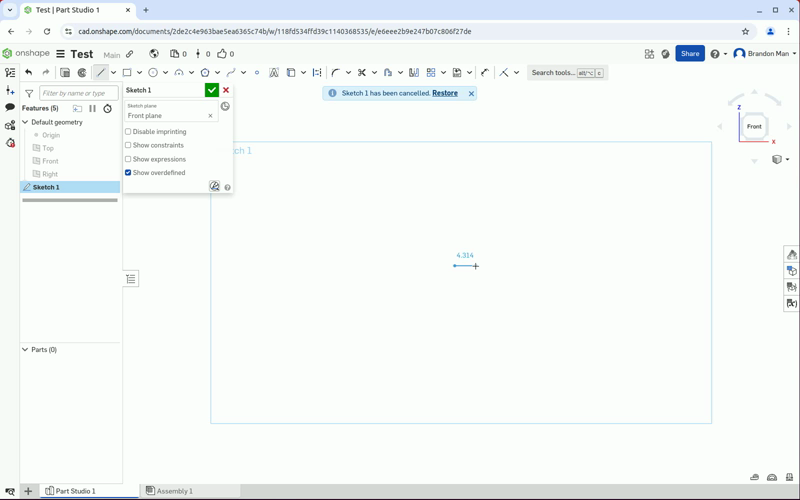
click(475, 265)
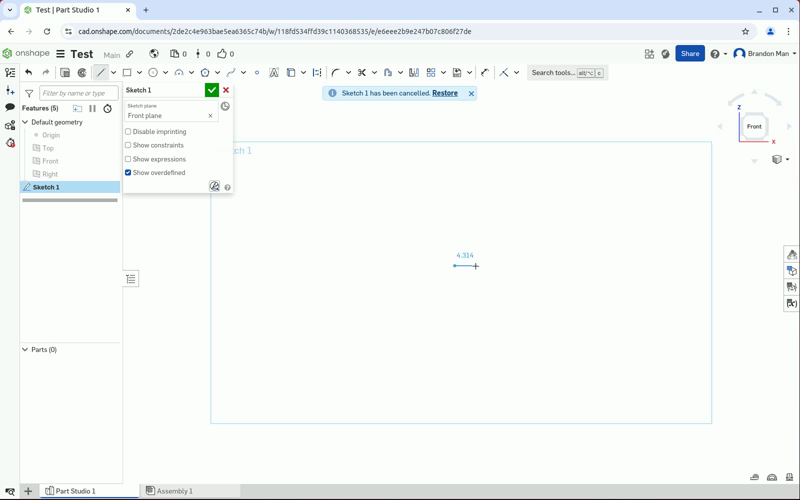
key_up(shift)
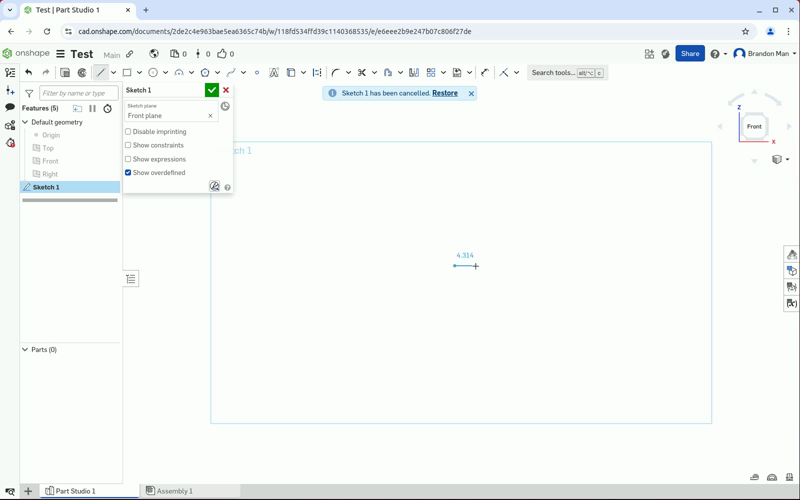
key_down(shift)
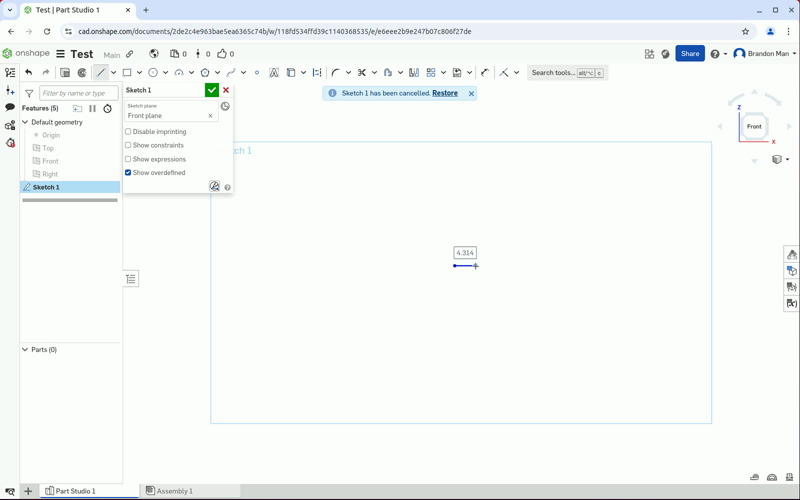
mouse_move(505, 265)
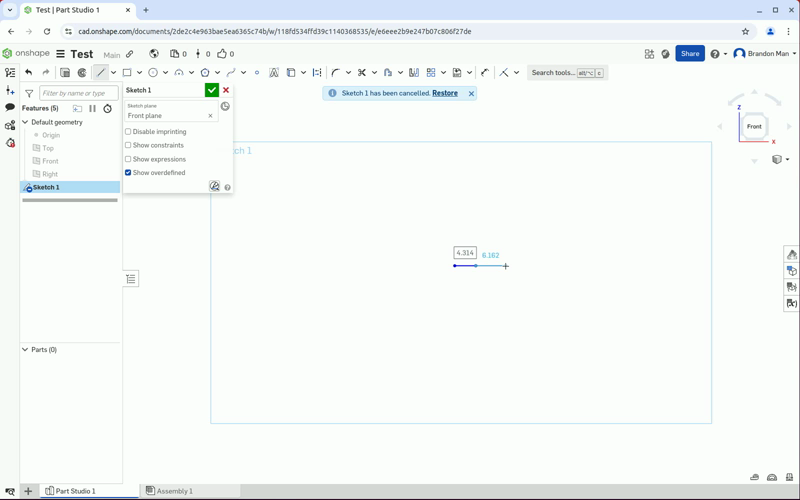
mouse_move(475, 260)
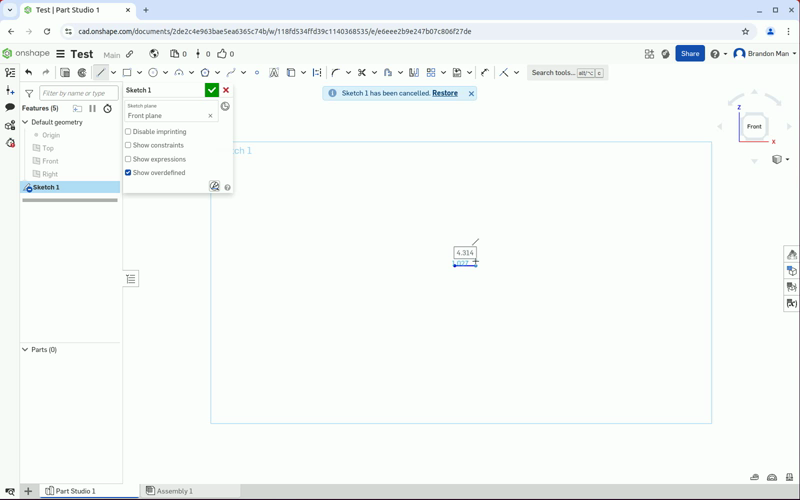
scroll(6)
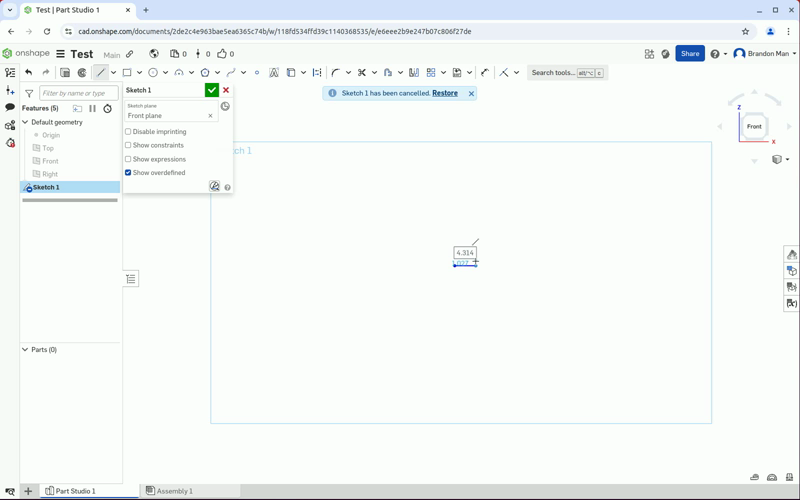
scroll(6)
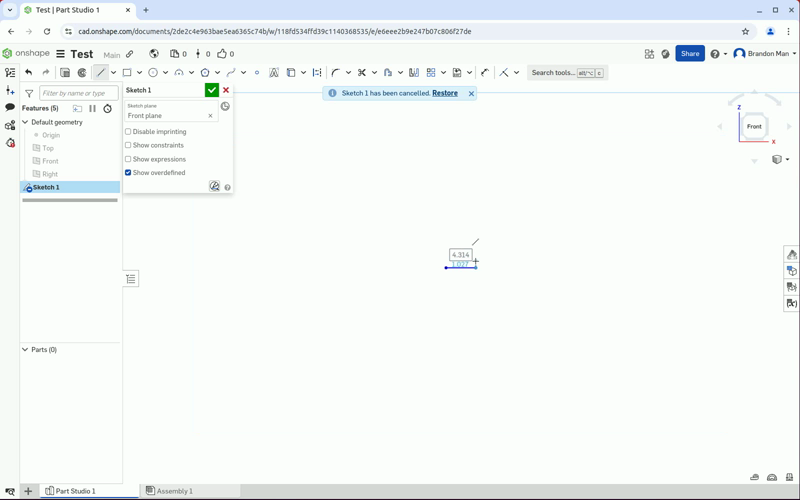
scroll(6)
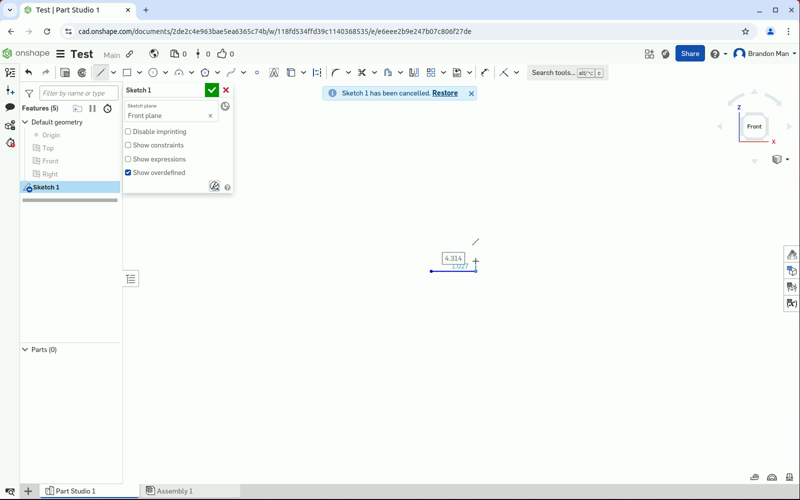
scroll(6)
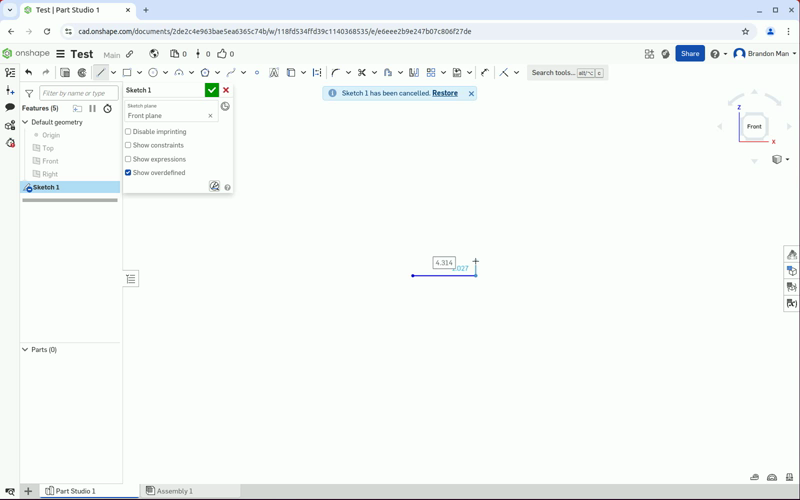
scroll(6)
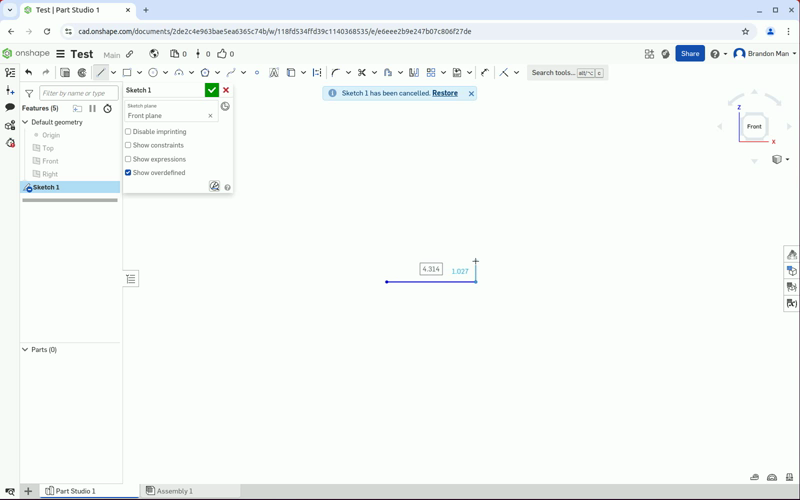
scroll(6)
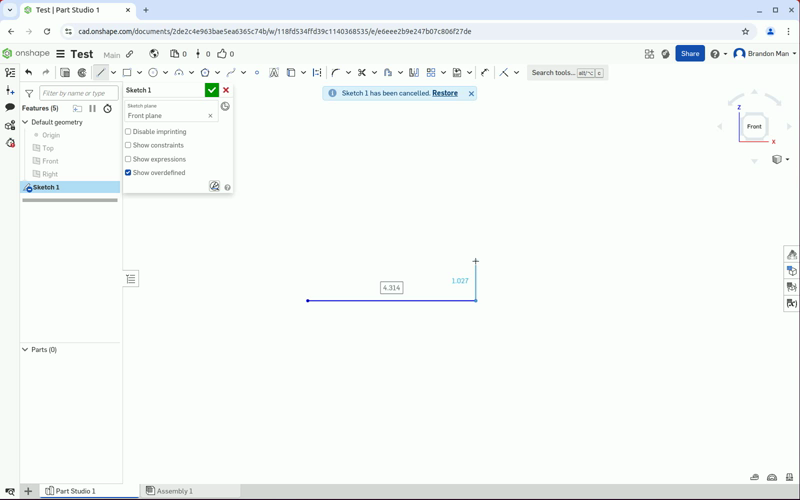
scroll(6)
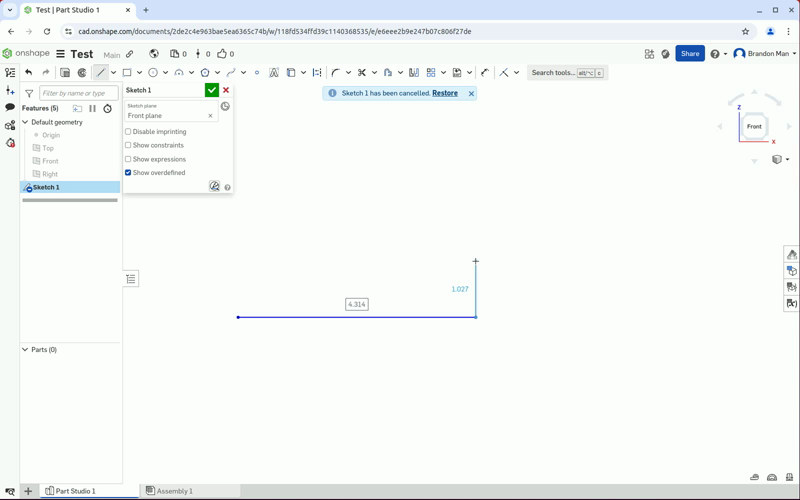
click(475, 260)
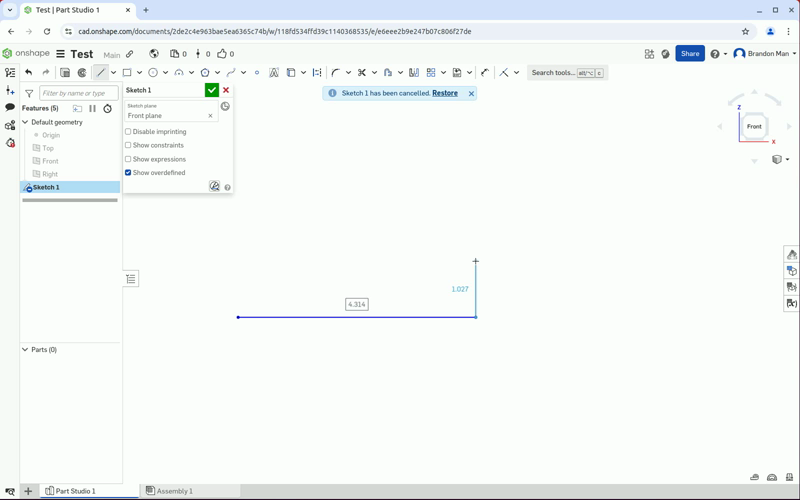
scroll(-6)
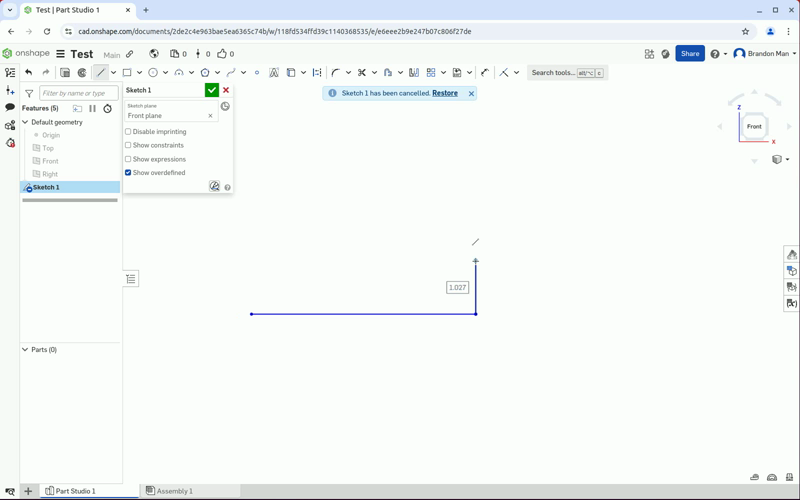
scroll(-6)
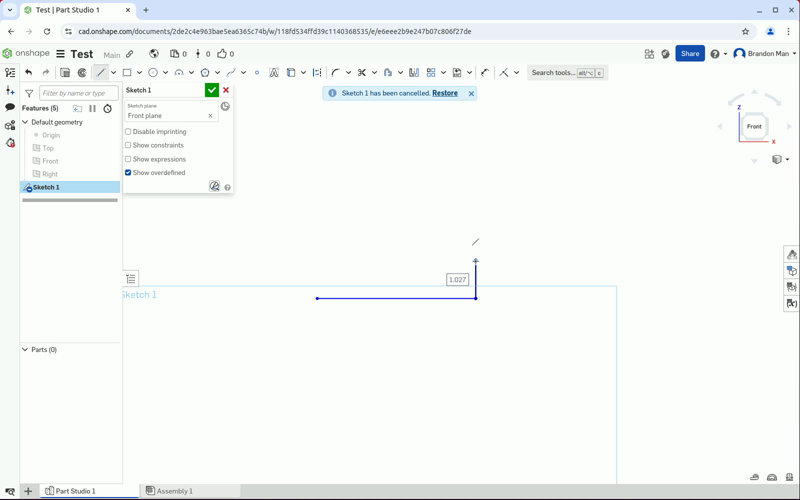
scroll(-6)
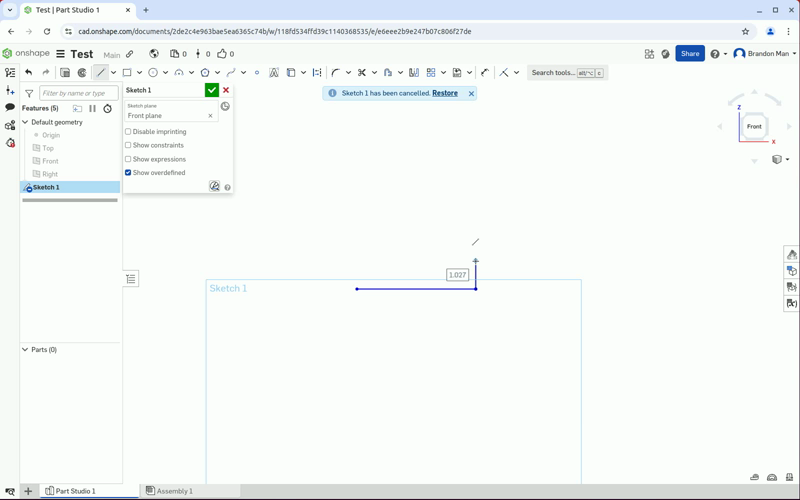
scroll(-6)
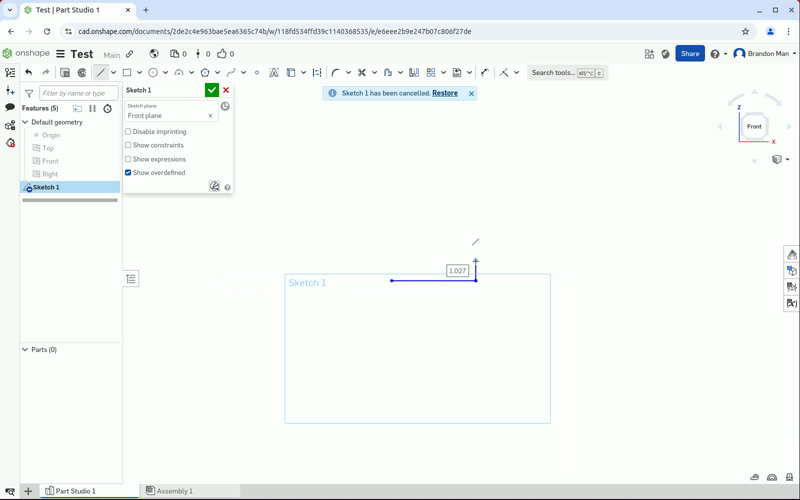
scroll(-6)
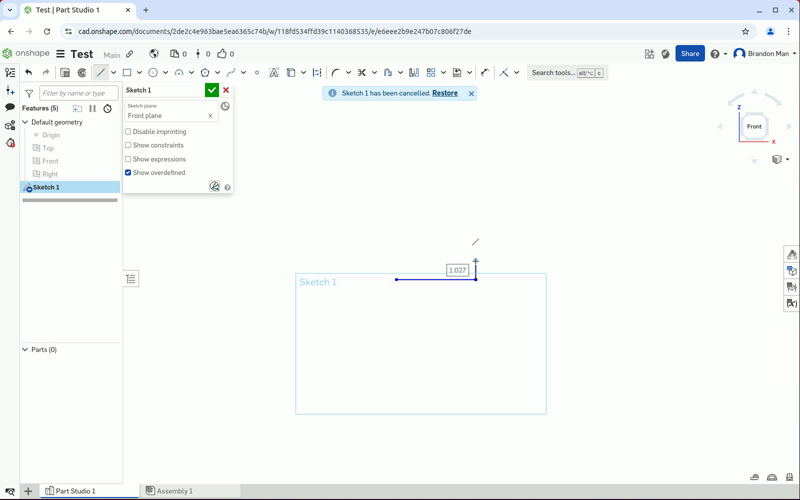
scroll(-6)
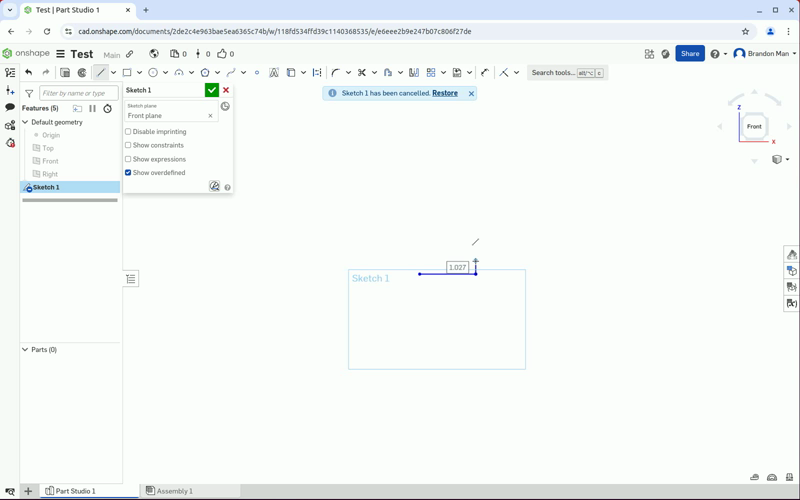
scroll(-6)
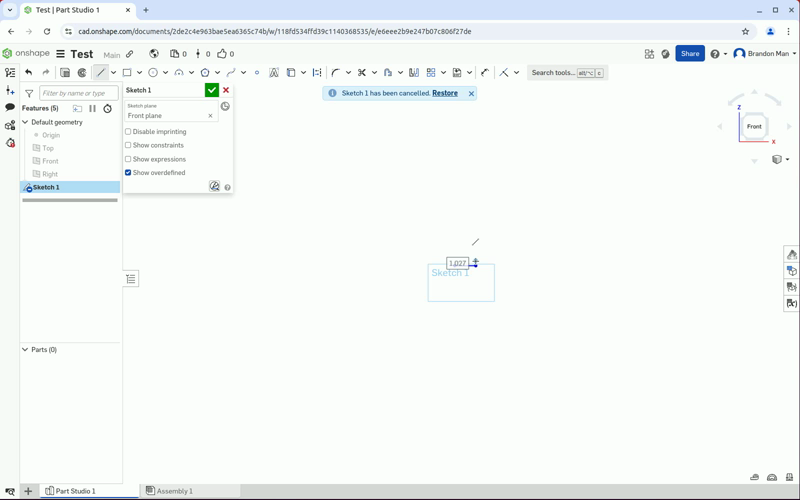
key_up(shift)
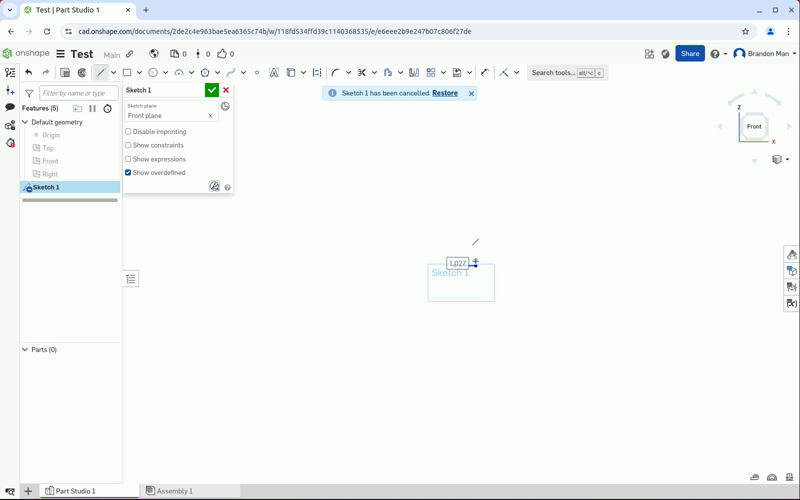
key_down(shift)
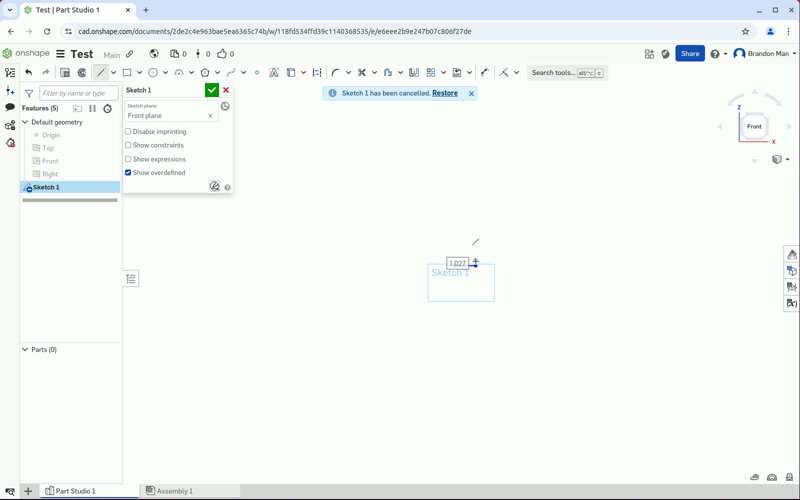
mouse_move(505, 260)
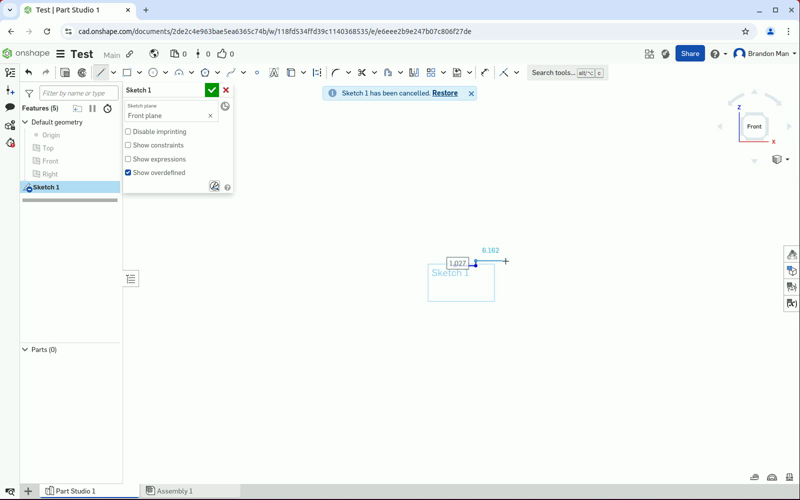
mouse_move(454, 260)
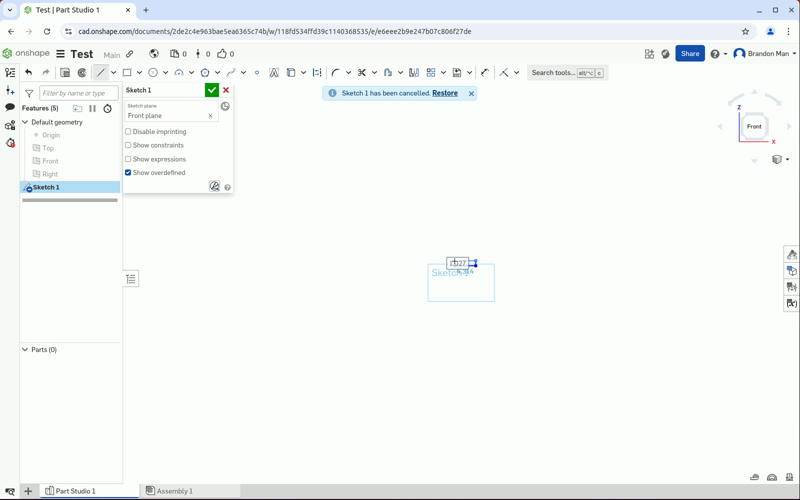
click(454, 260)
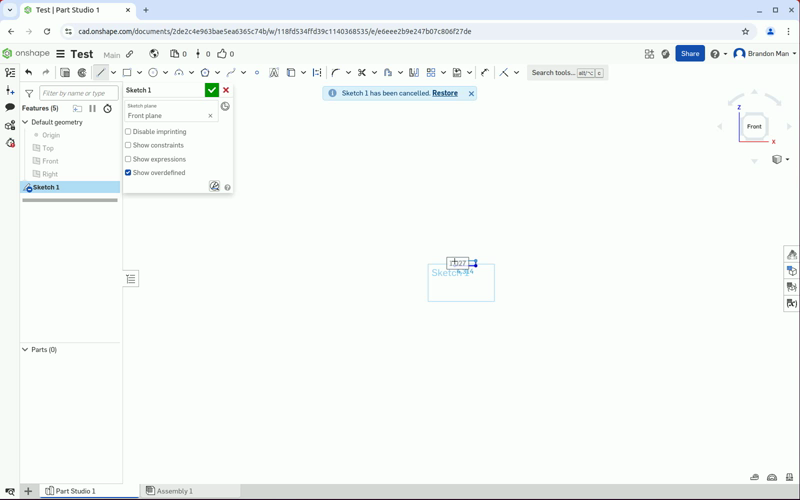
key_up(shift)
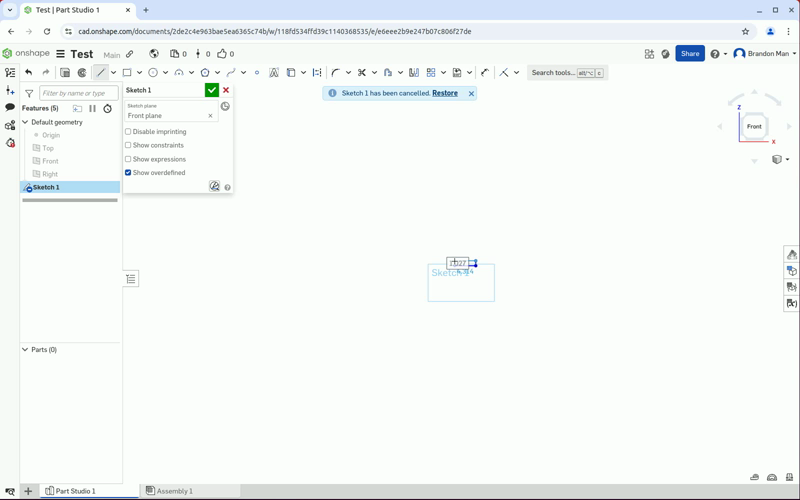
mouse_move(484, 260)
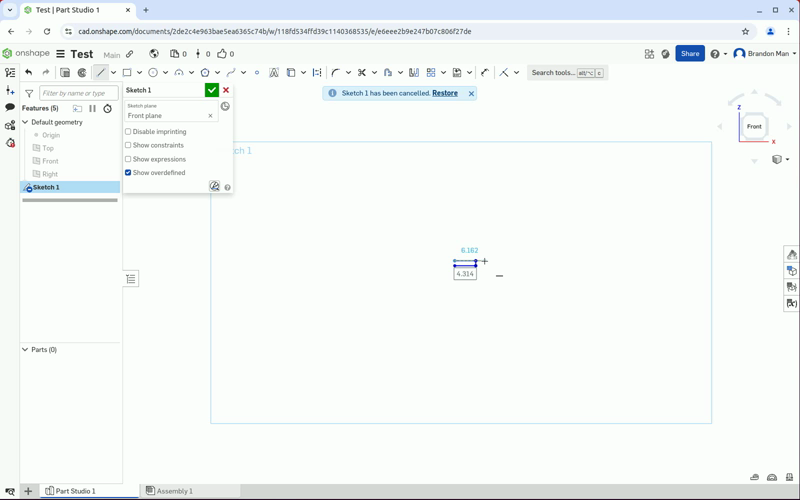
key_down(shift)
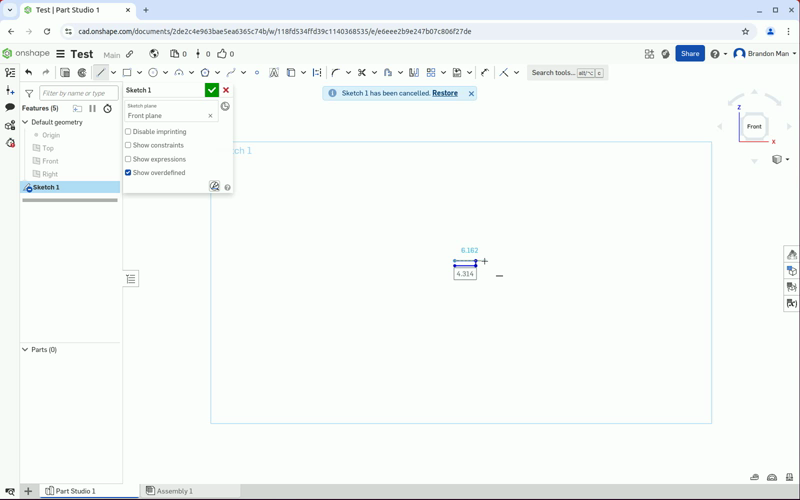
mouse_move(454, 265)
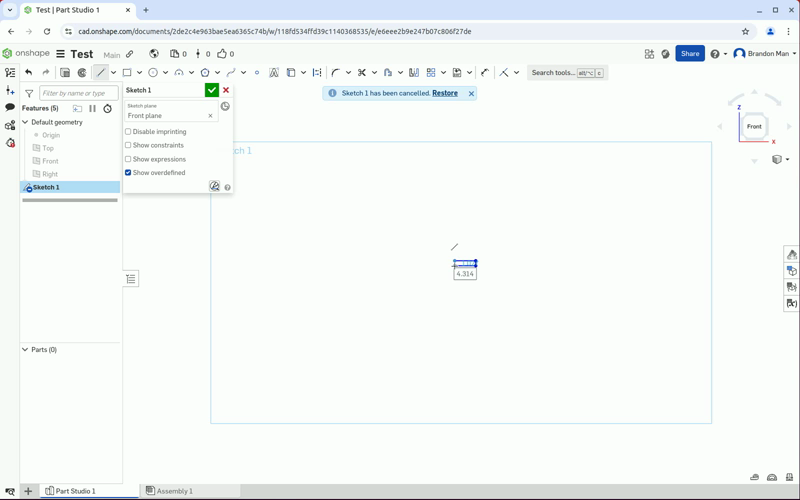
scroll(6)
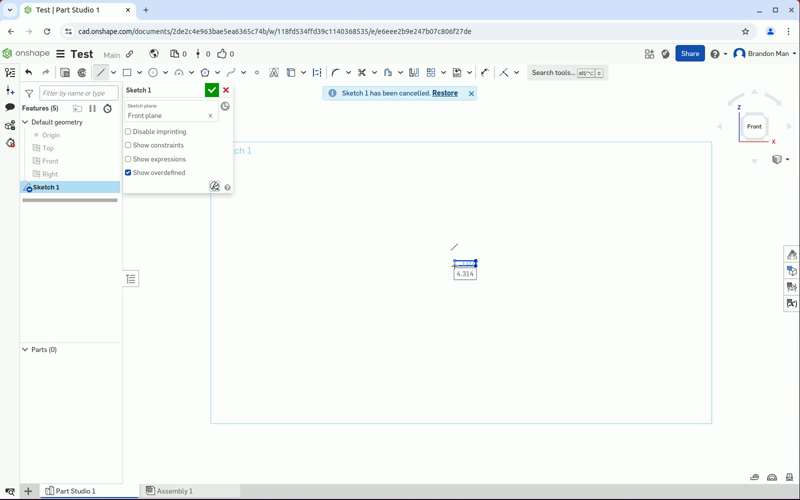
scroll(6)
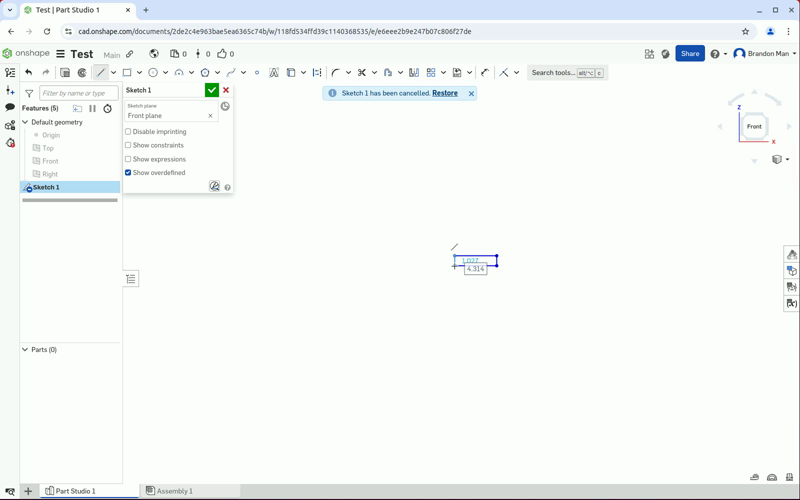
scroll(6)
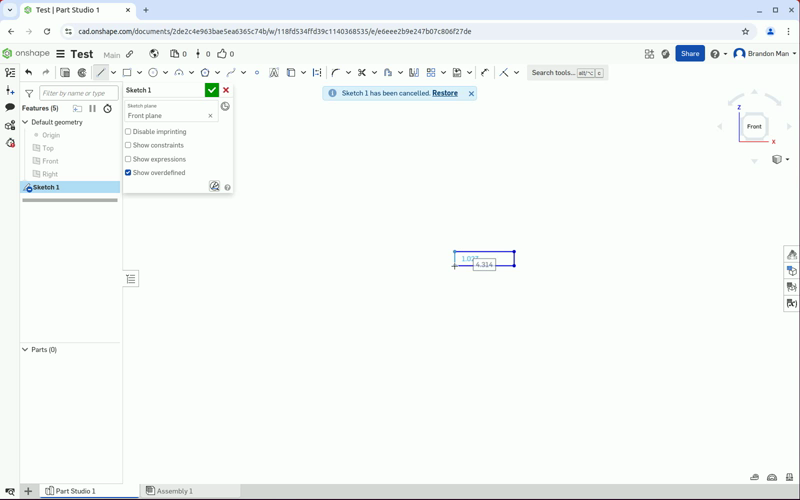
scroll(6)
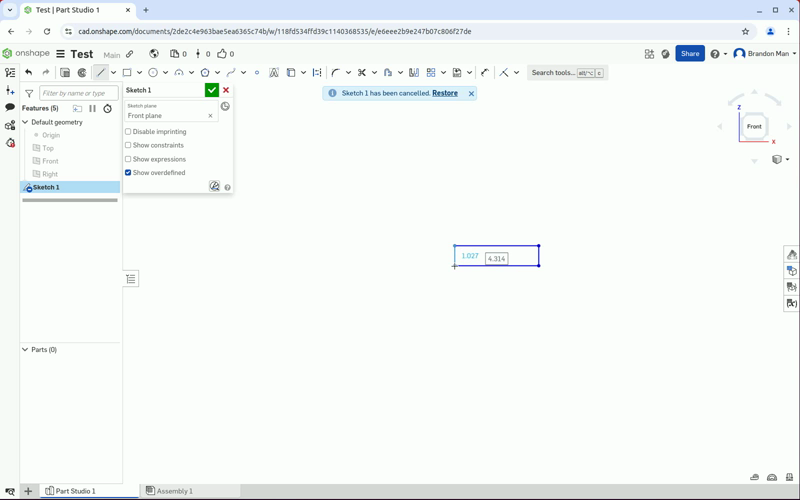
scroll(6)
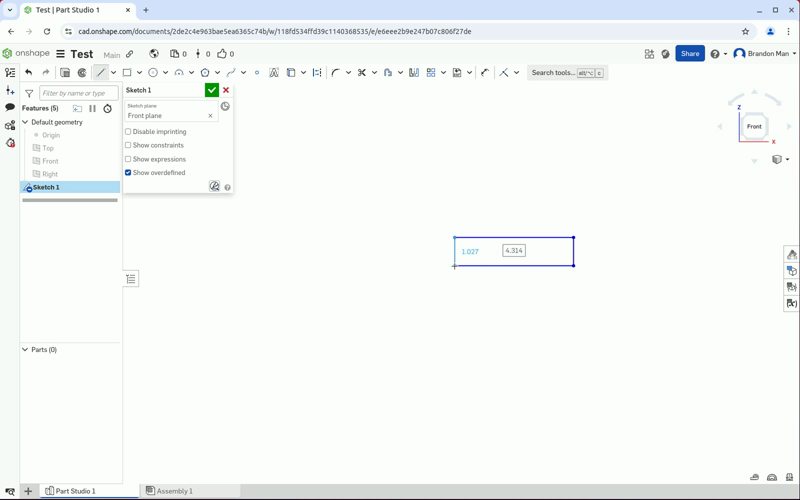
scroll(6)
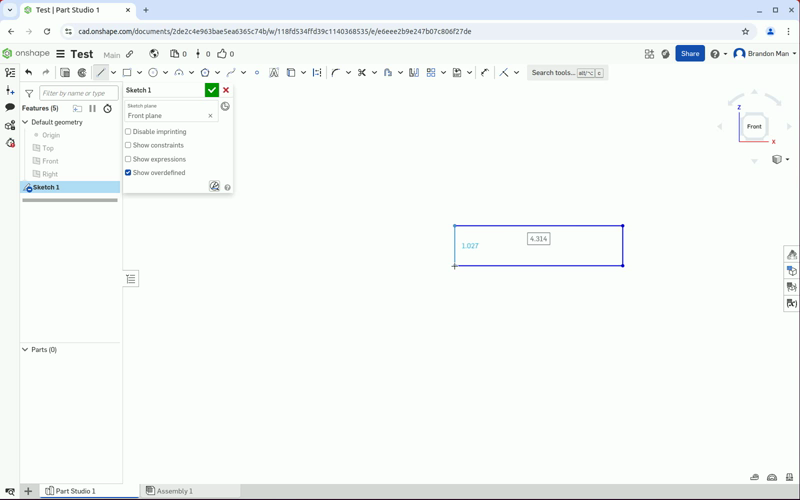
scroll(6)
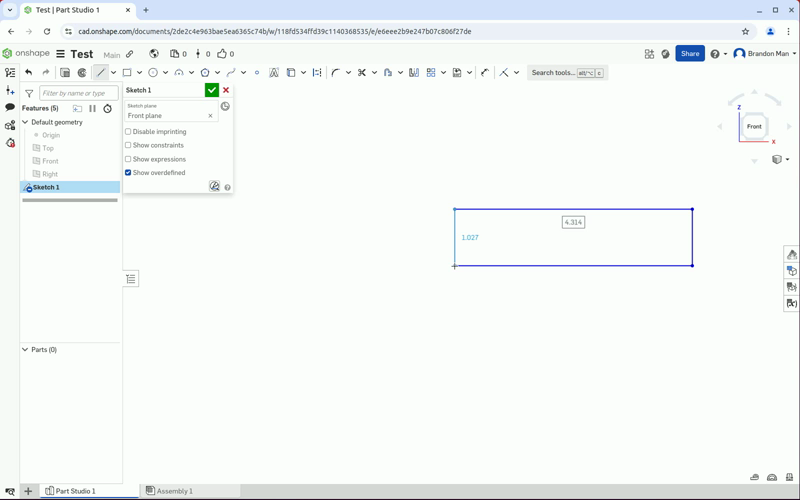
key_up(shift)
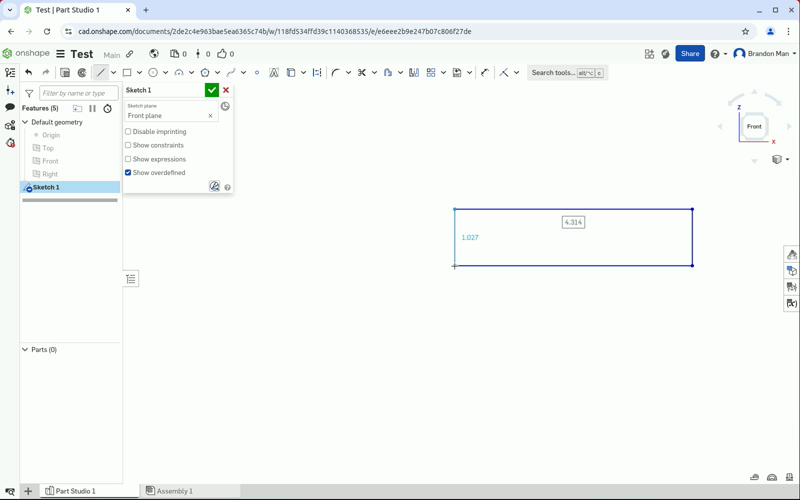
click(454, 265)
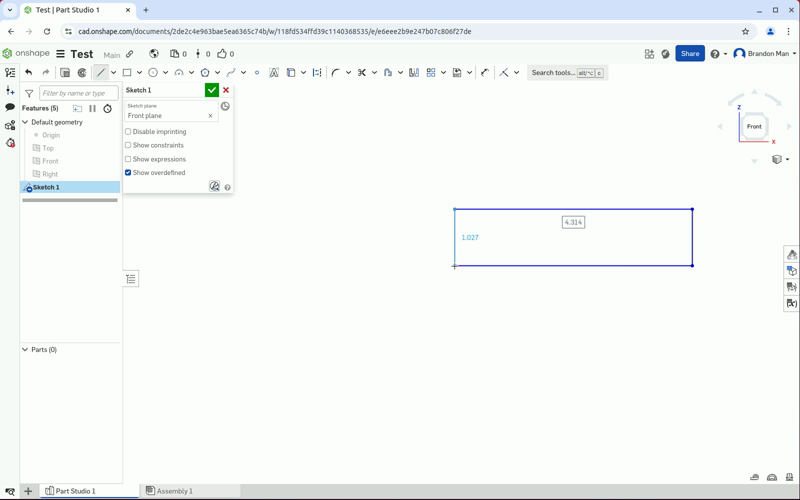
scroll(-6)
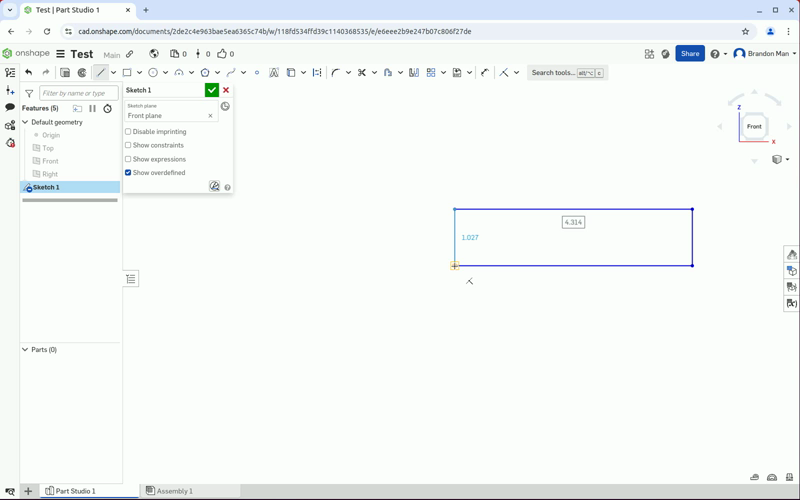
scroll(-6)
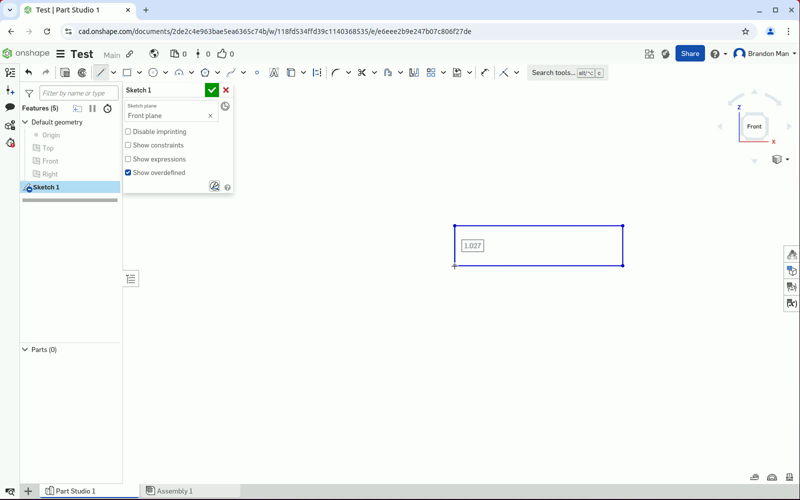
scroll(-6)
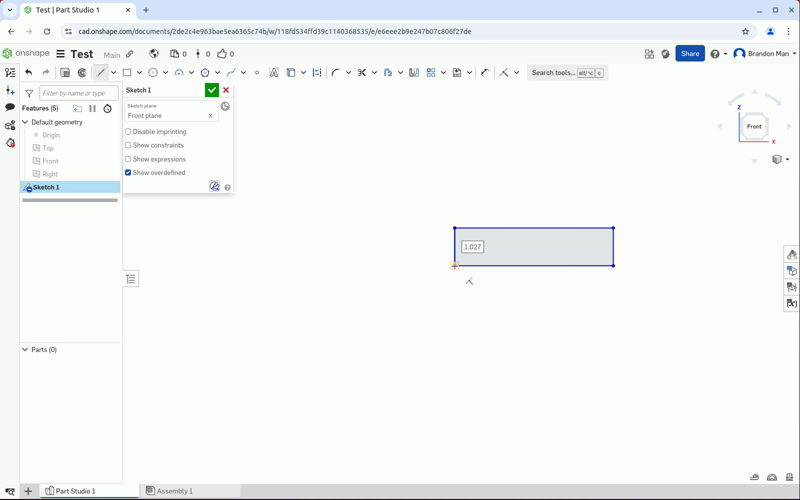
scroll(-6)
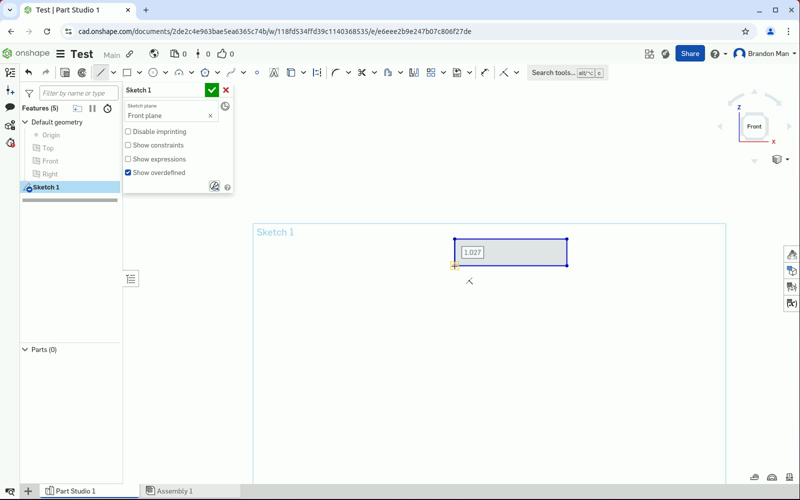
scroll(-6)
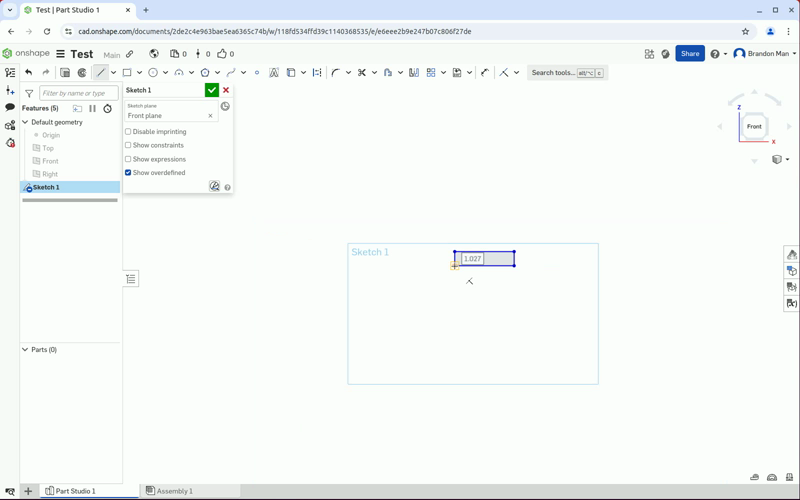
scroll(-6)
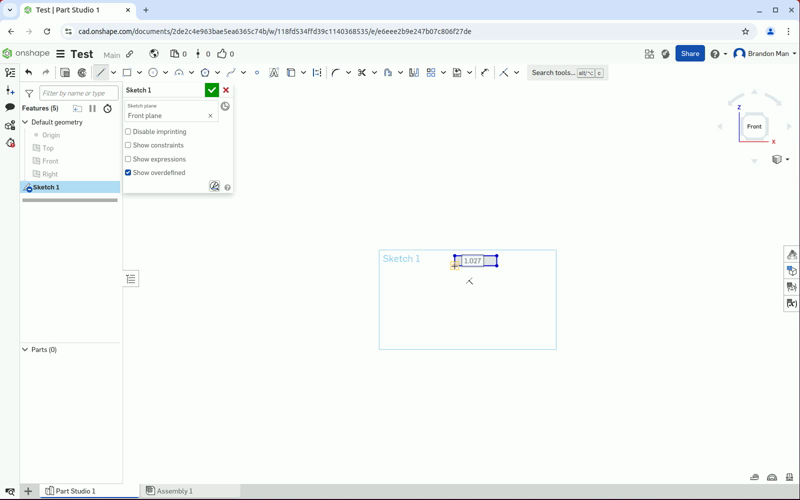
scroll(-6)
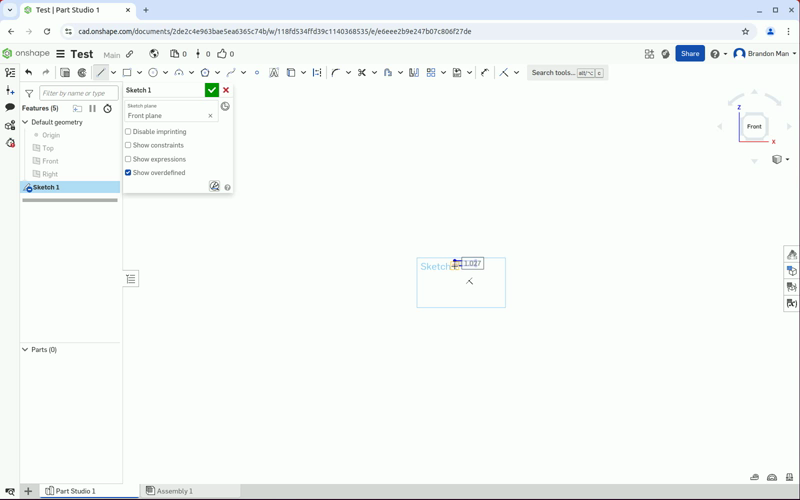
key(esc)
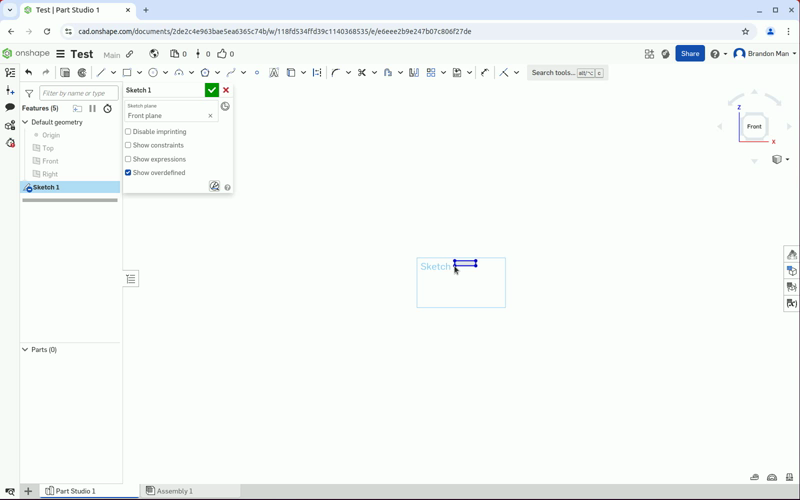
mouse_move(467, 264)
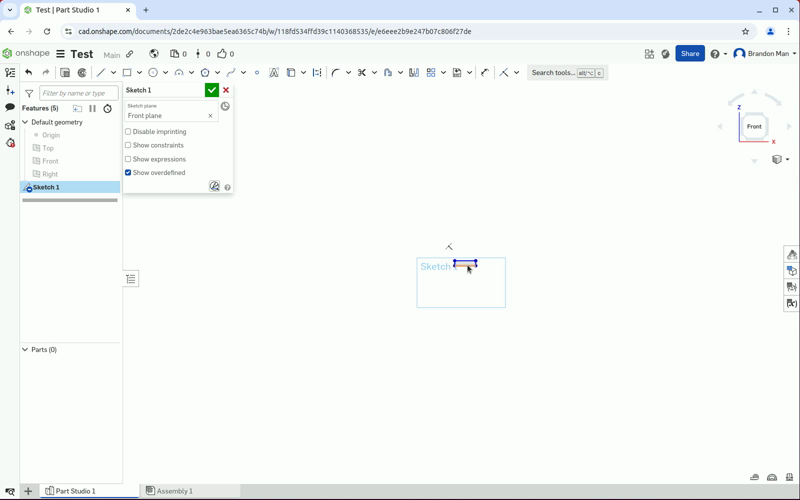
scroll(6)
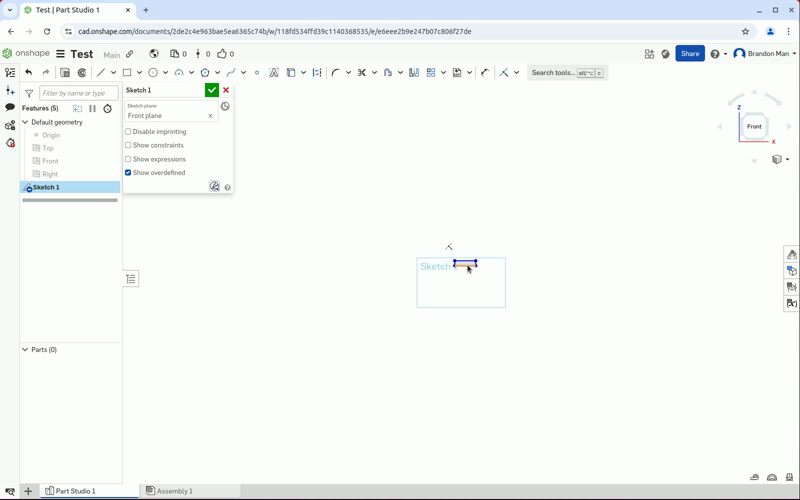
scroll(6)
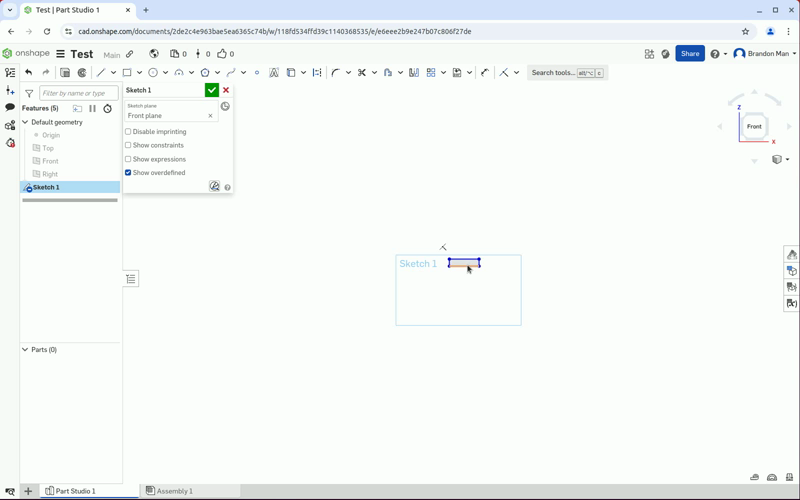
scroll(6)
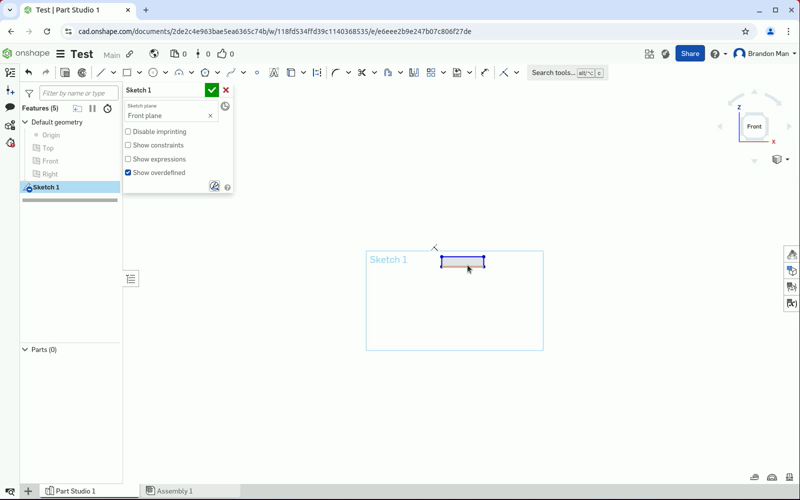
scroll(6)
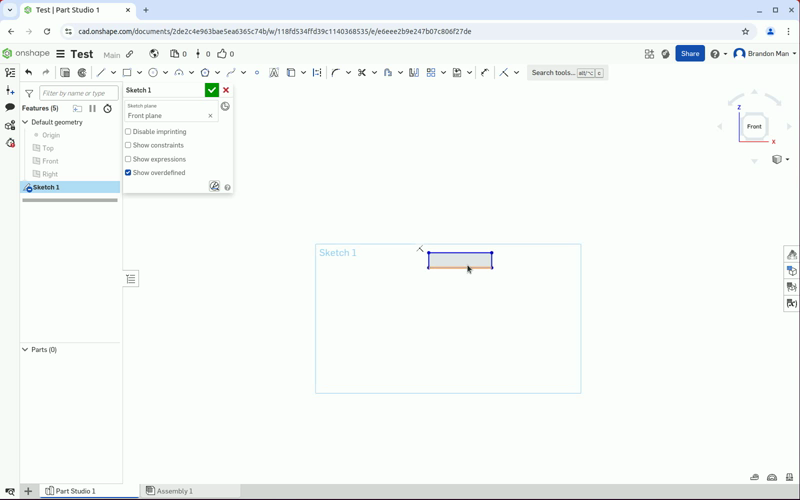
scroll(6)
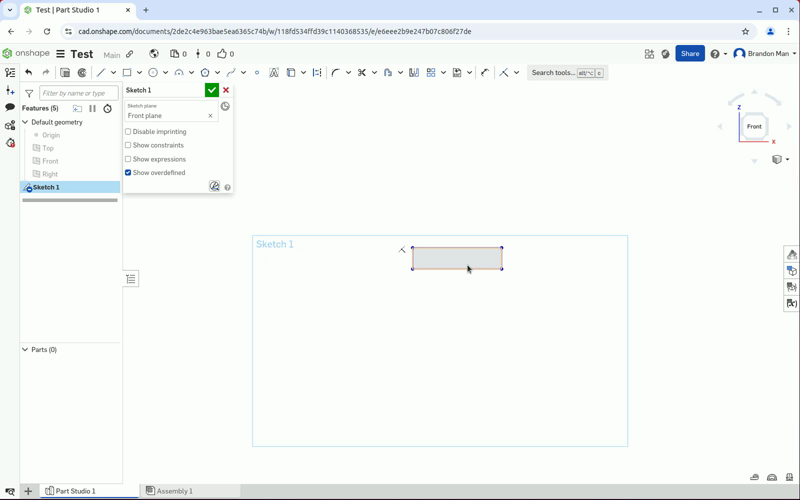
scroll(6)
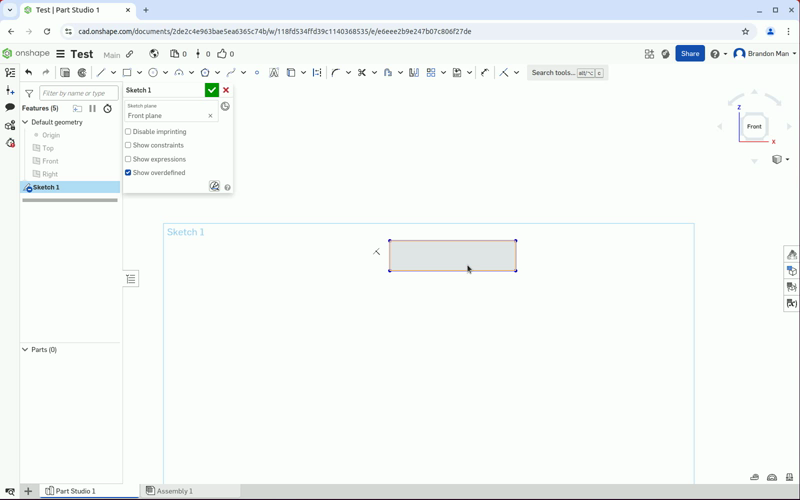
scroll(6)
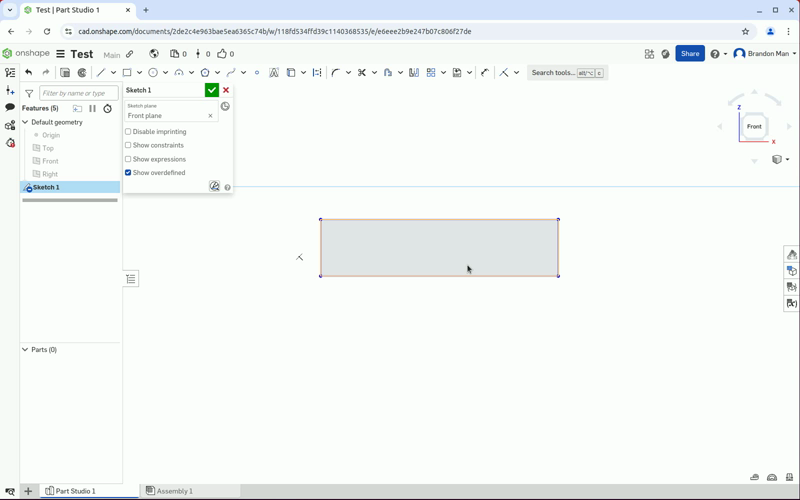
click(467, 264)
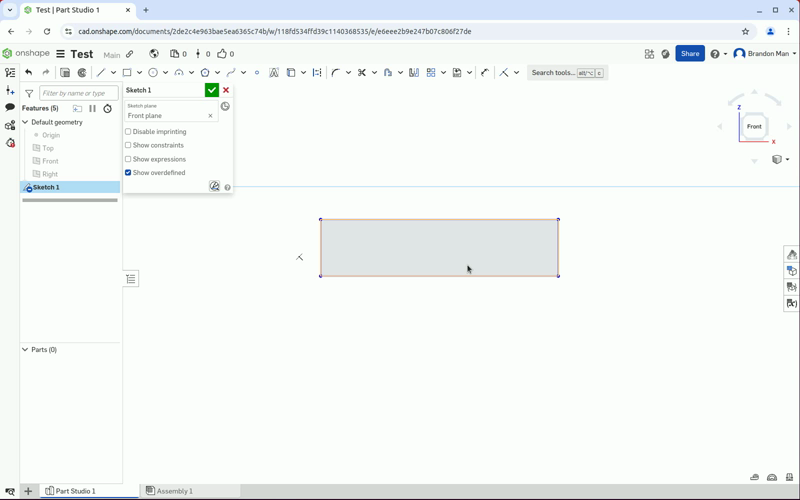
scroll(-6)
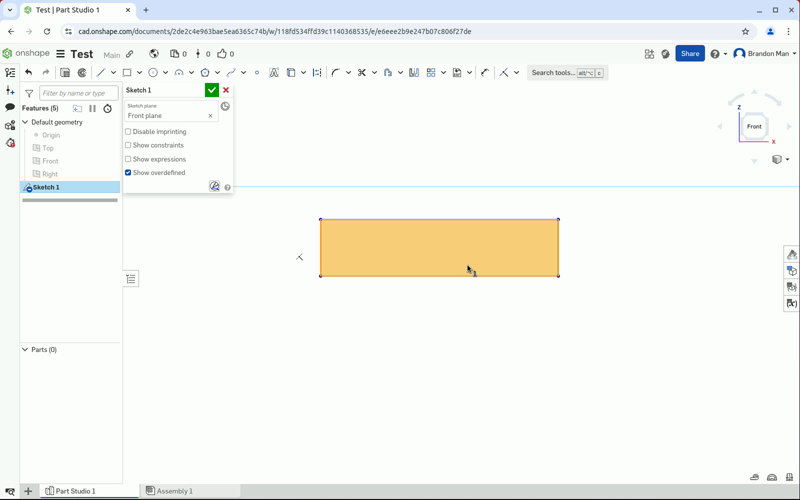
scroll(-6)
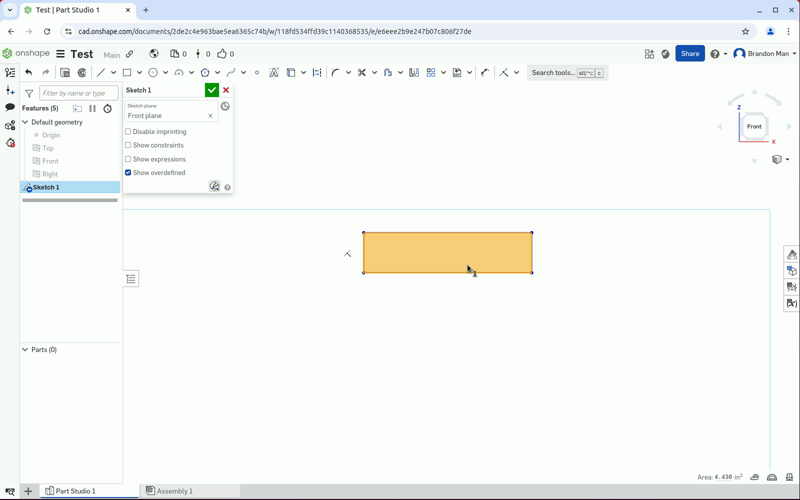
scroll(-6)
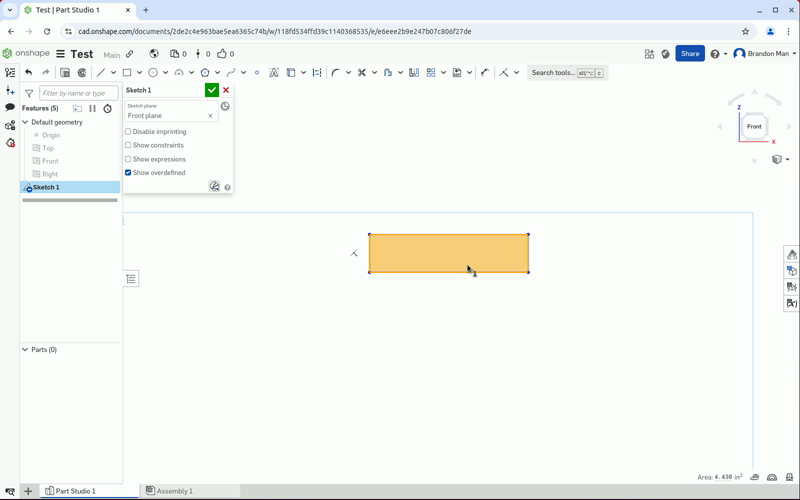
scroll(-6)
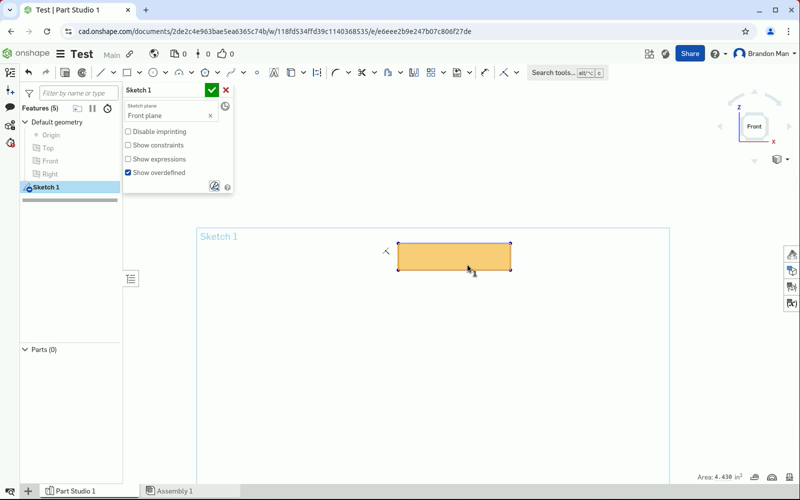
scroll(-6)
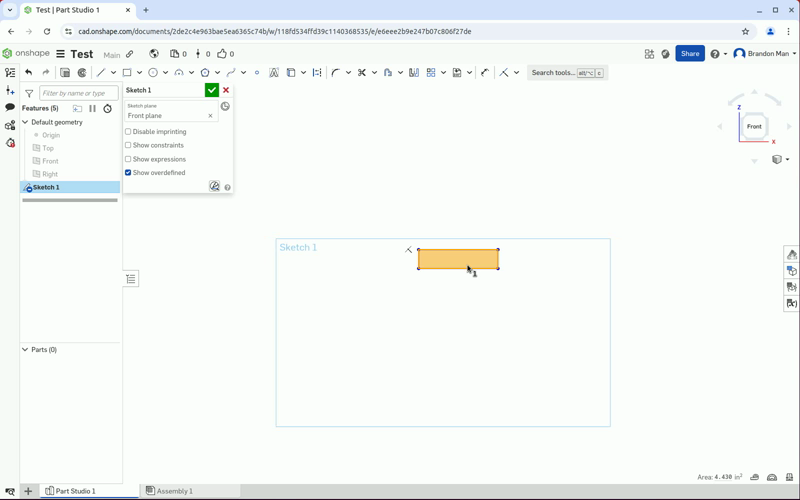
scroll(-6)
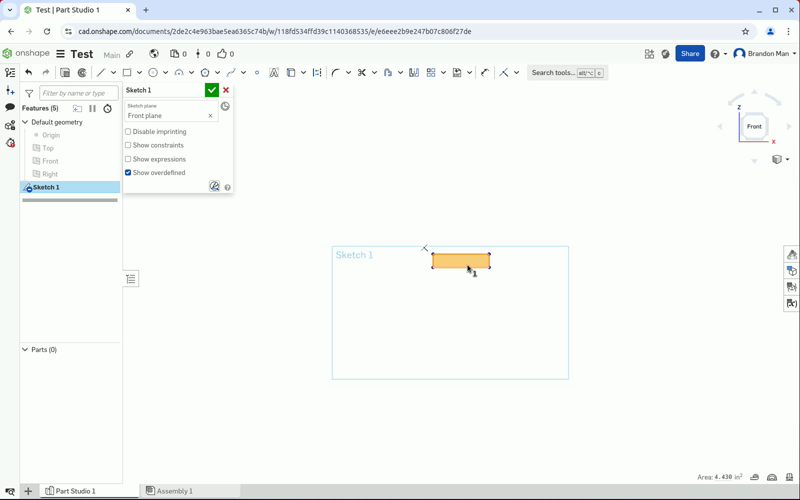
scroll(-6)
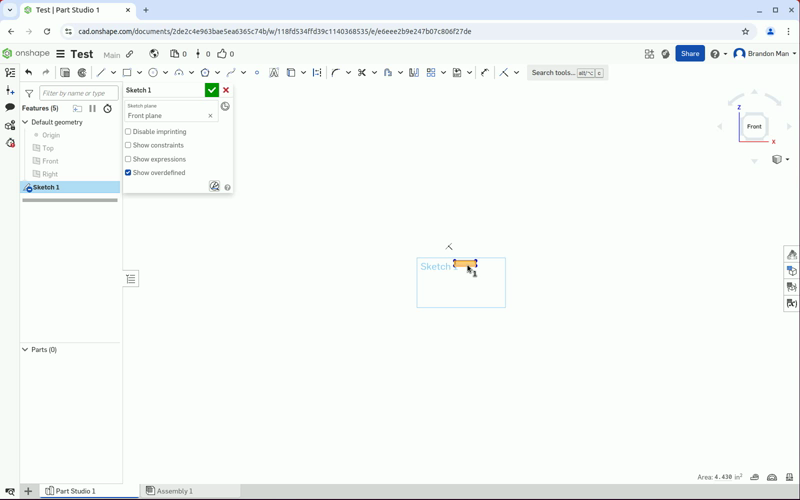
mouse_move(73, 352)
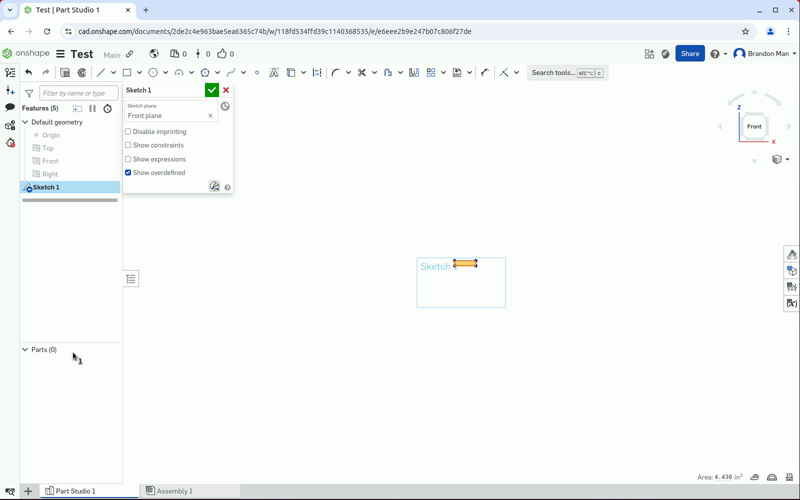
key(shift+y)
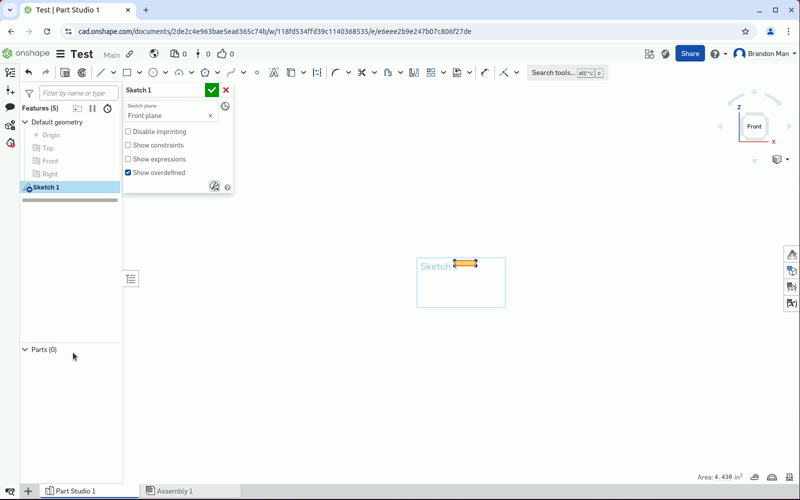
key(shift+e)
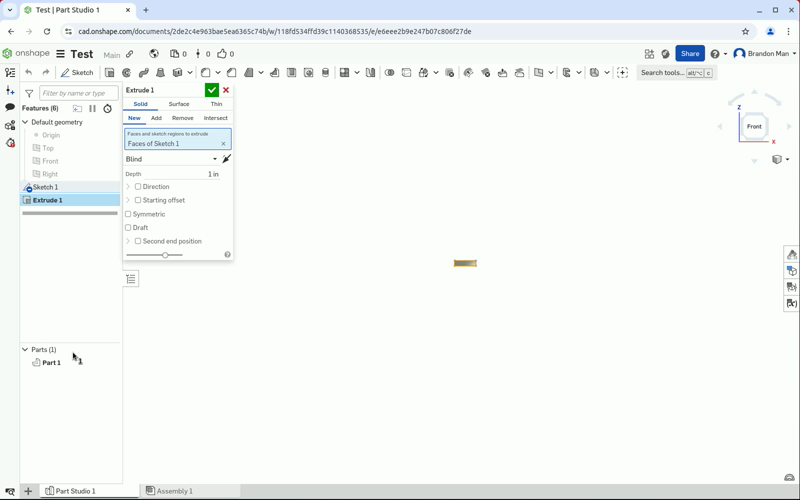
mouse_move(143, 106)
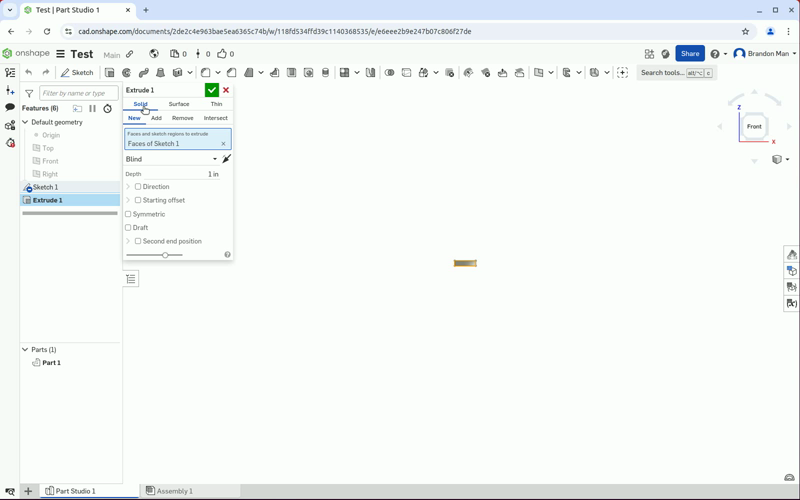
click(143, 106)
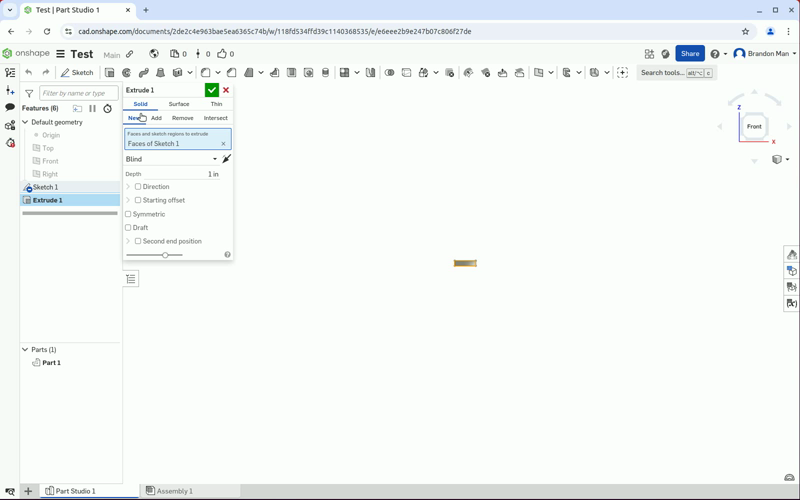
mouse_move(137, 120)
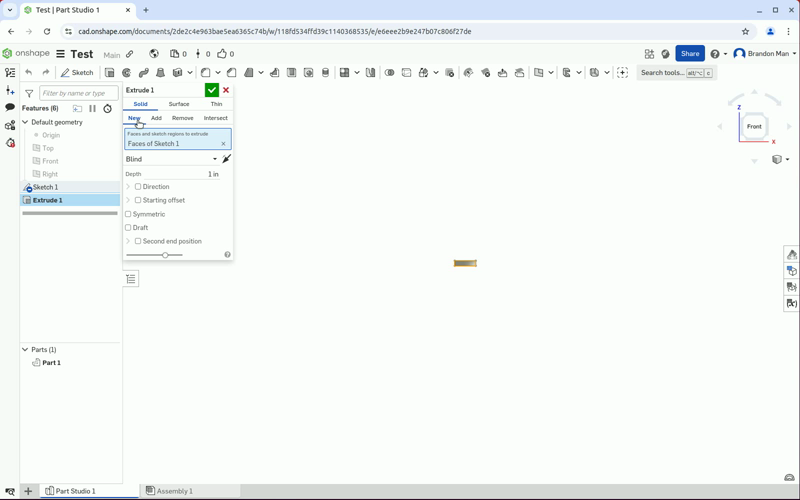
click(137, 120)
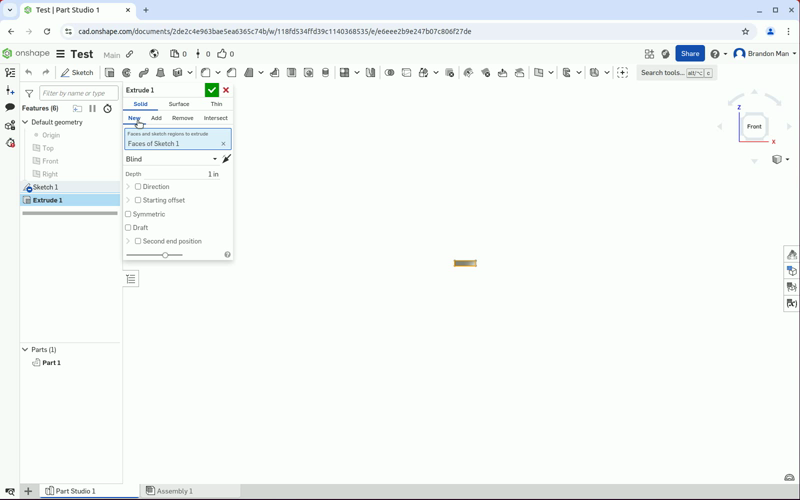
key(tab, 4)
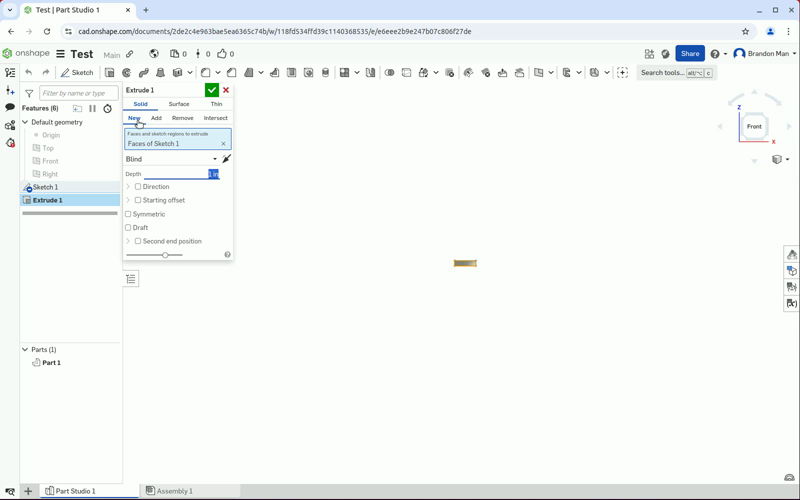
text(18.294)
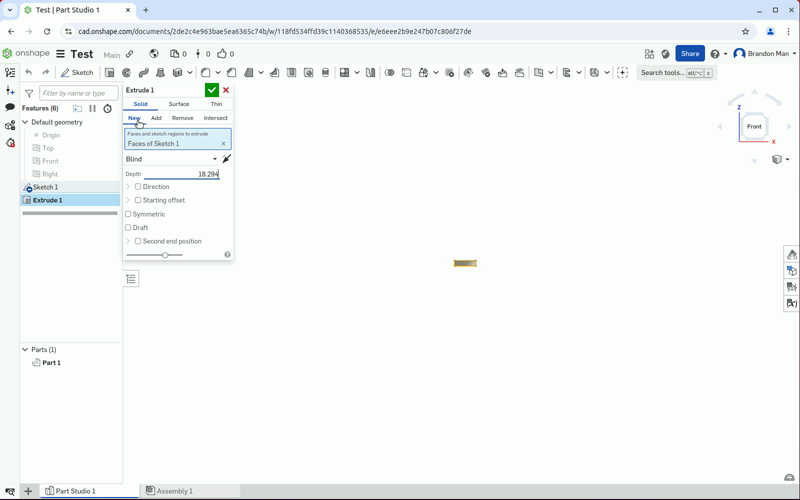
key(enter)
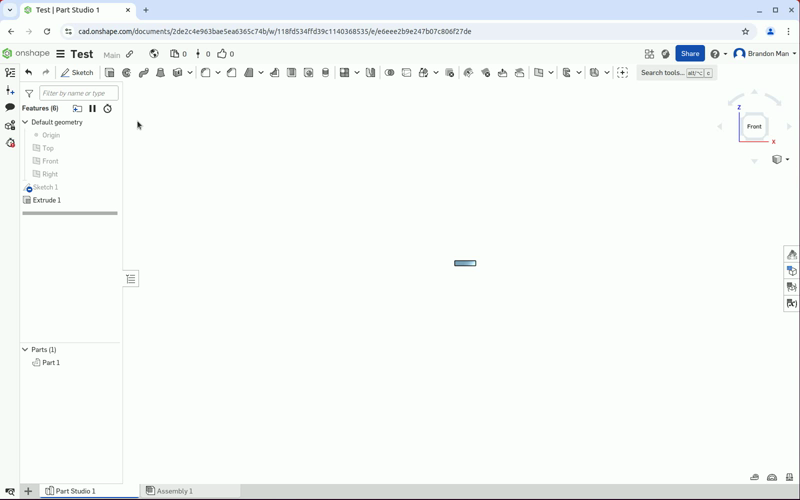
key(shift+h)
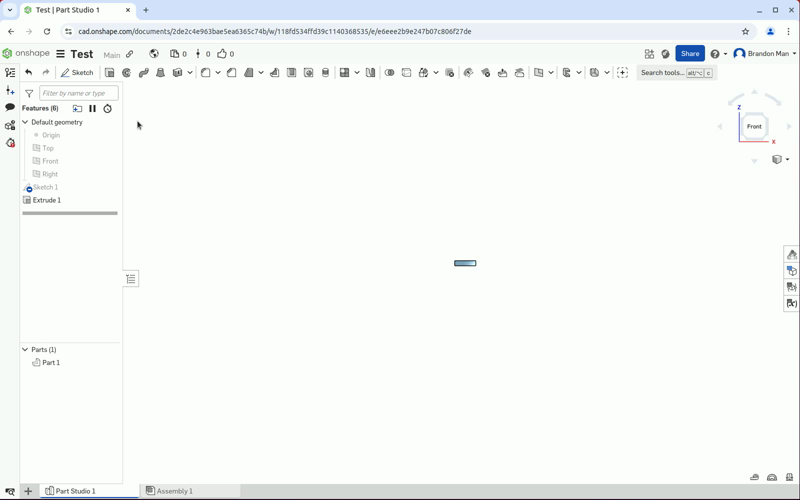
key(shift+h)
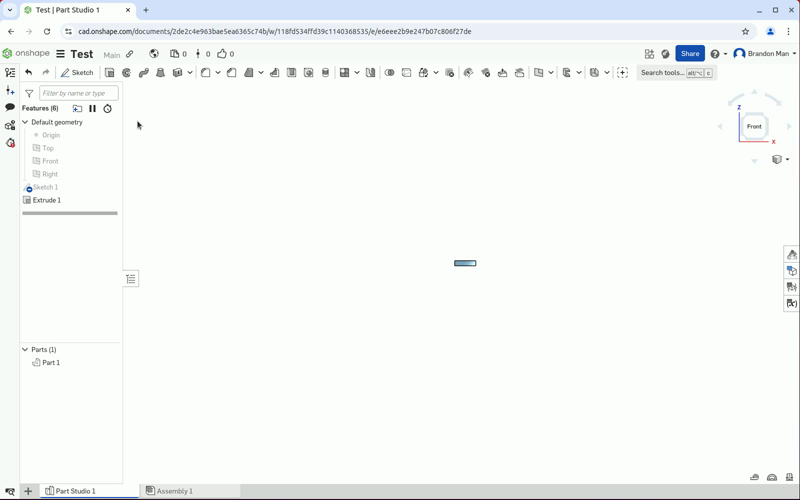
mouse_move(73, 189)
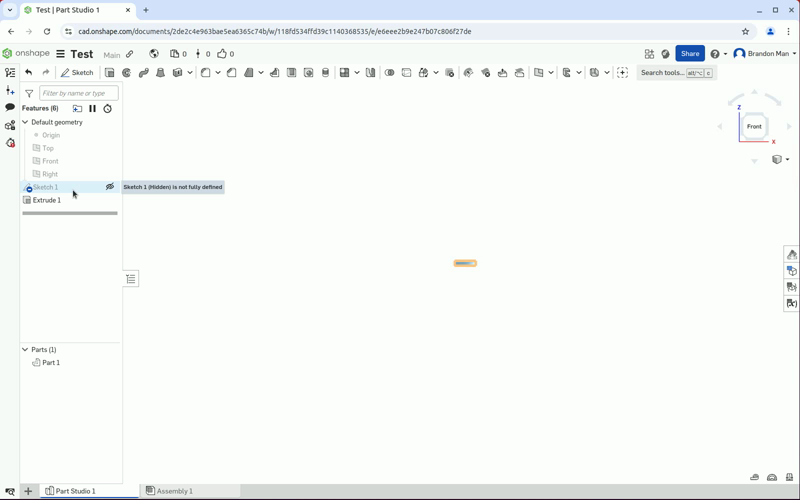
click(73, 189)
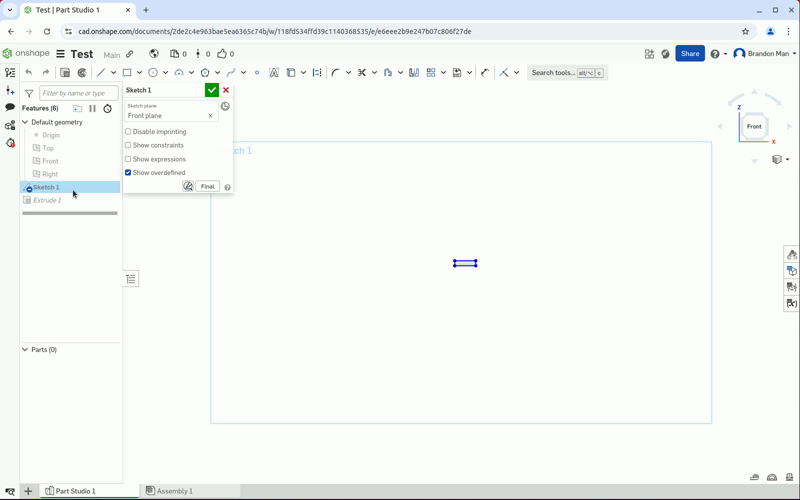
mouse_move(229, 92)
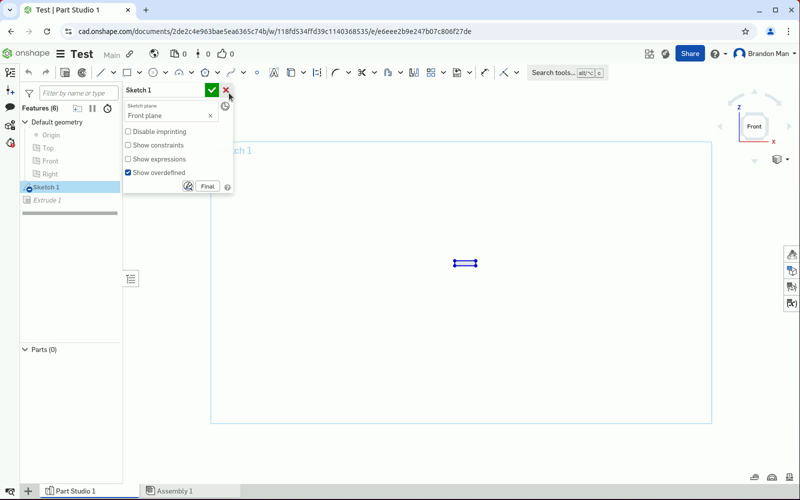
click(229, 92)
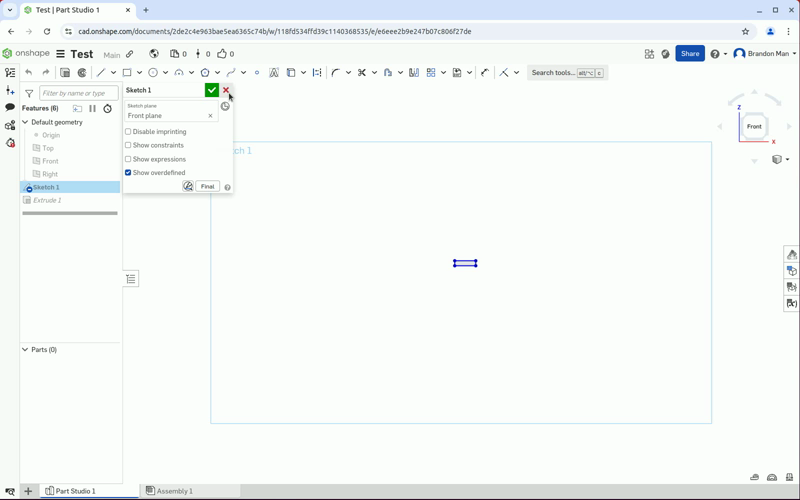
key(shift+s)
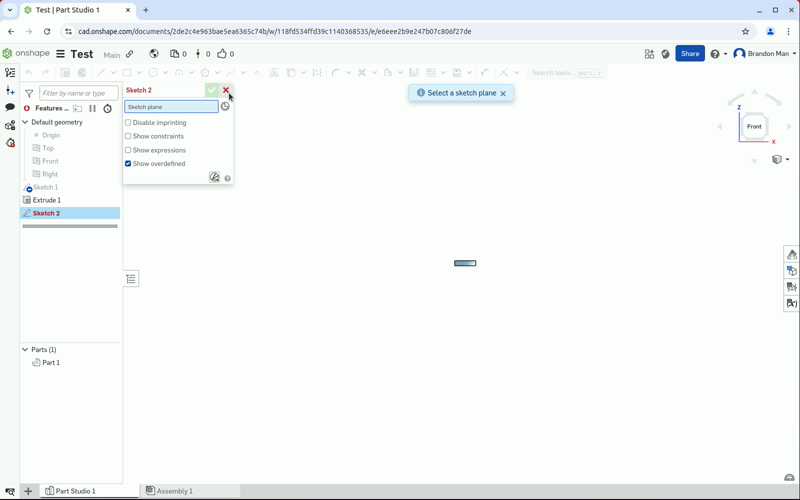
mouse_move(73, 163)
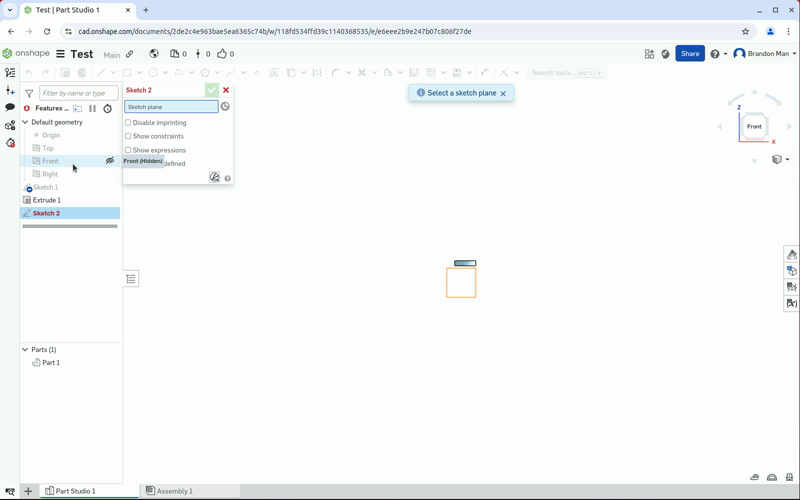
click(73, 163)
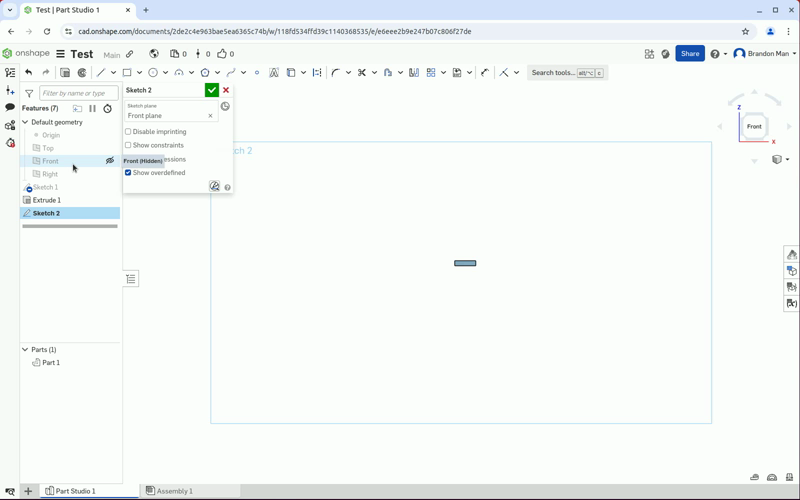
mouse_move(73, 352)
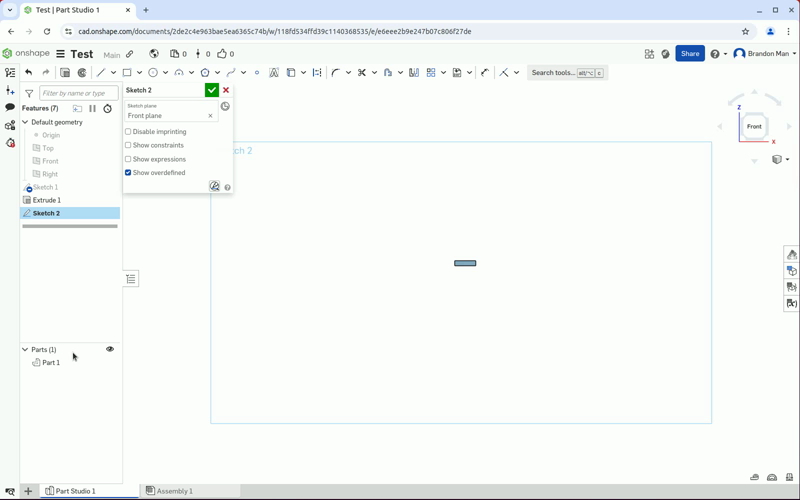
key(y)
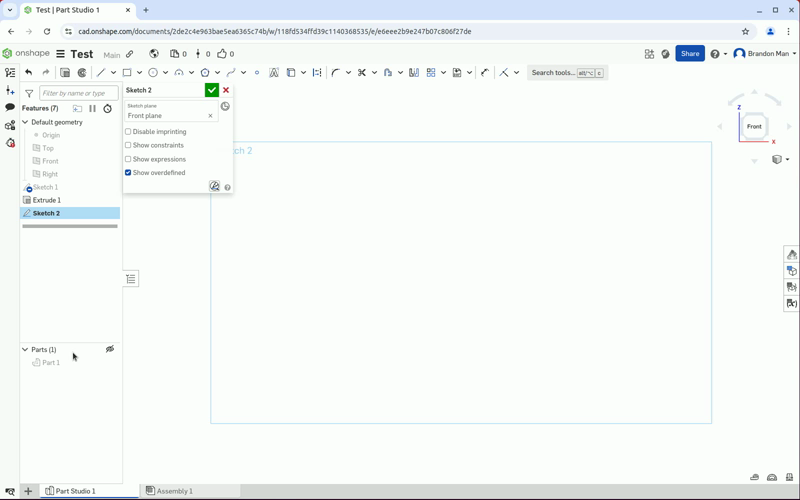
key(l)
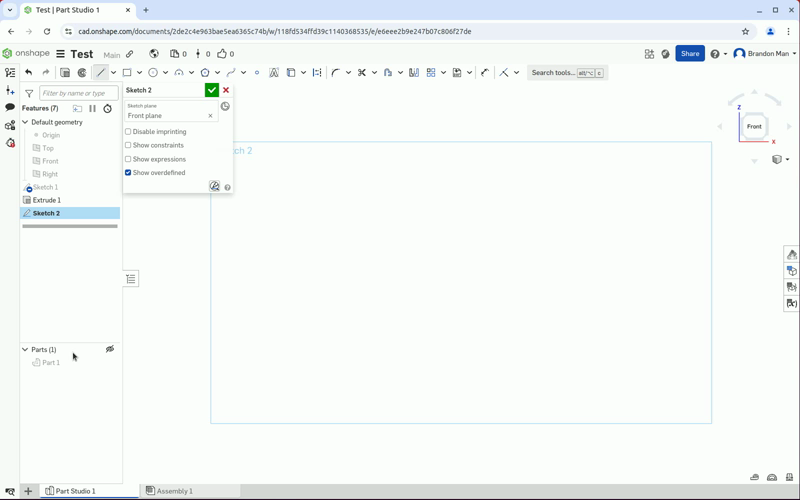
key_down(shift)
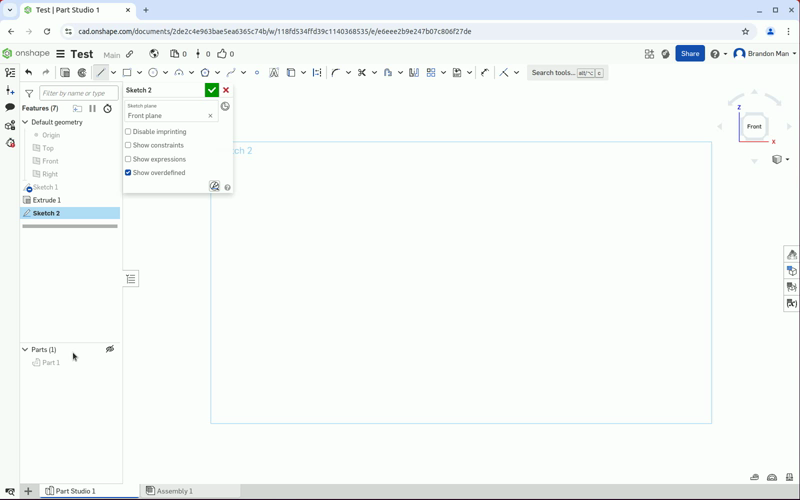
mouse_move(487, 320)
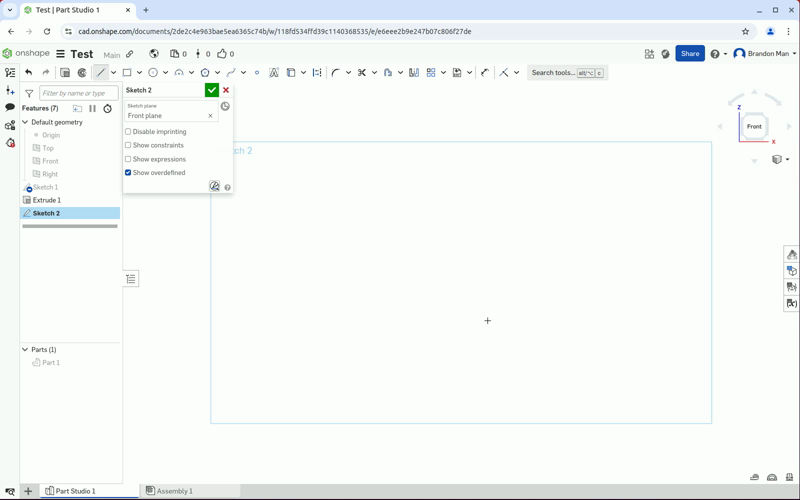
click(487, 320)
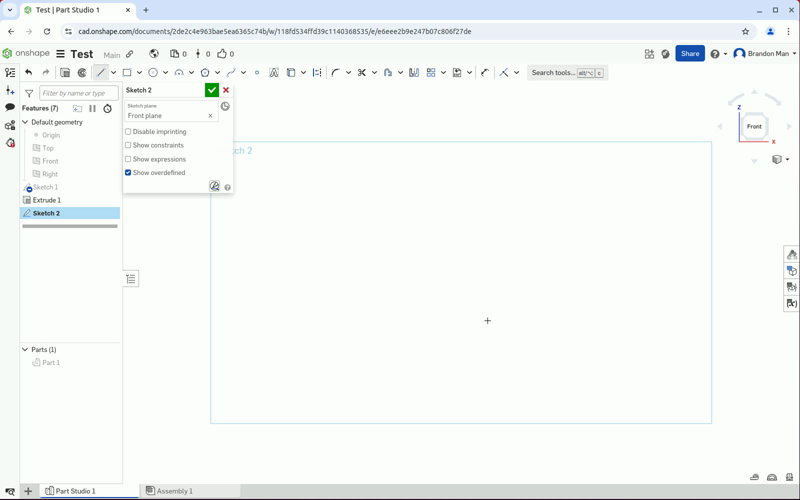
key_up(shift)
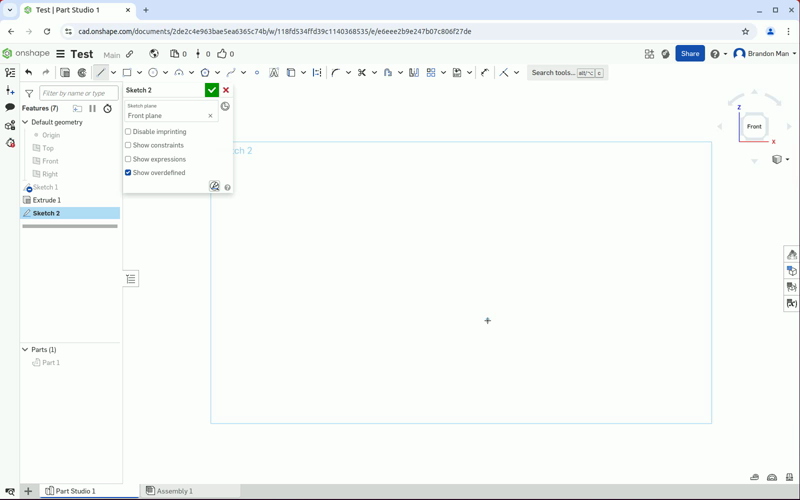
key_down(shift)
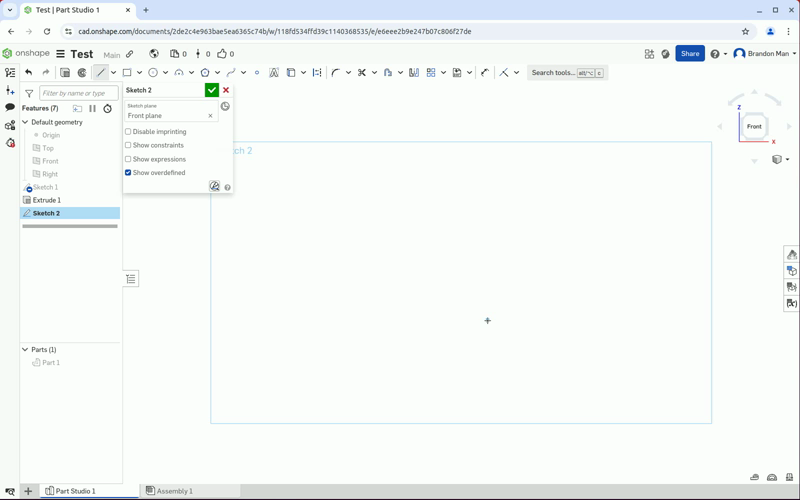
mouse_move(517, 320)
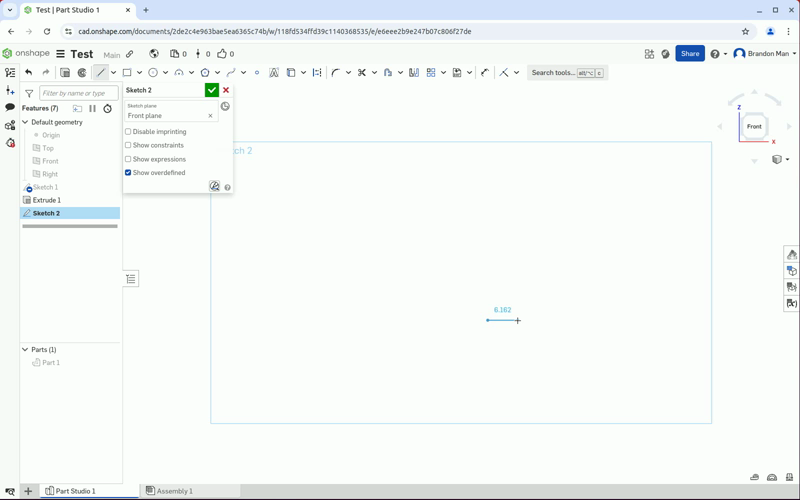
mouse_move(518, 320)
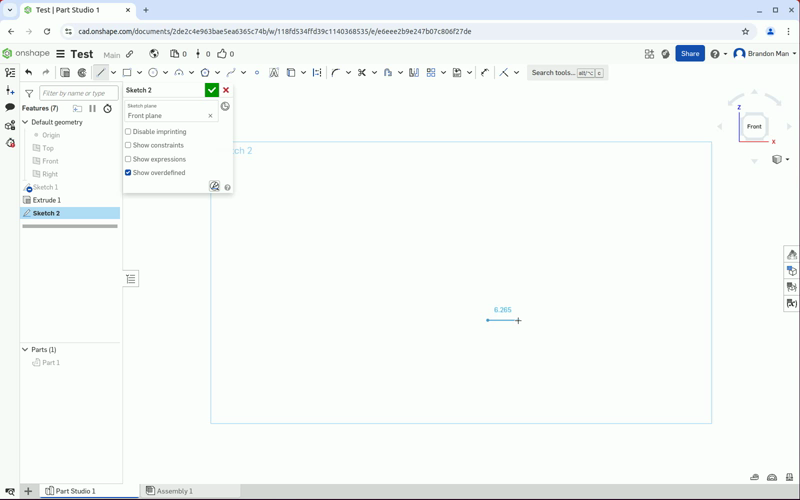
click(518, 320)
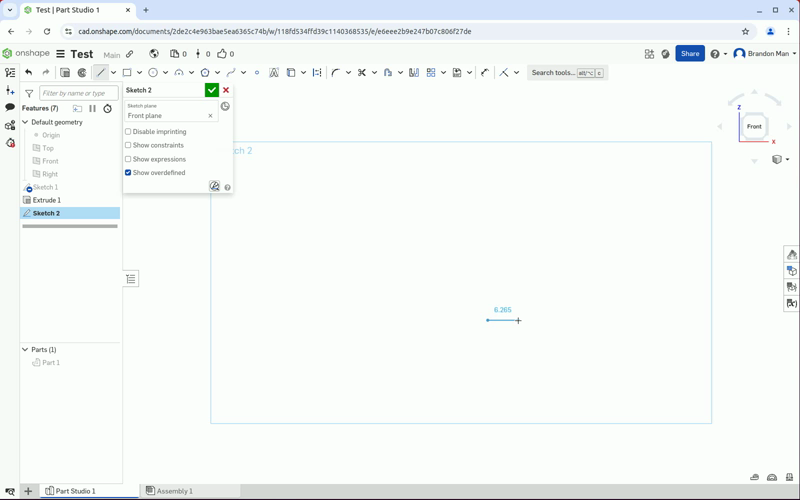
key_up(shift)
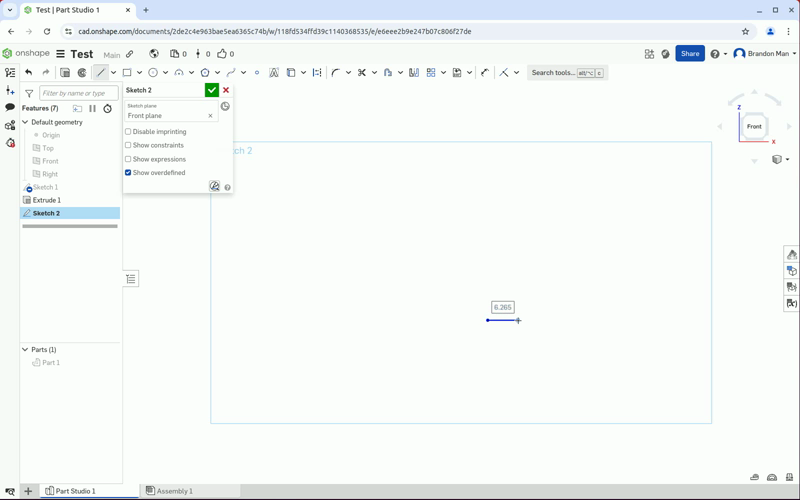
key_down(shift)
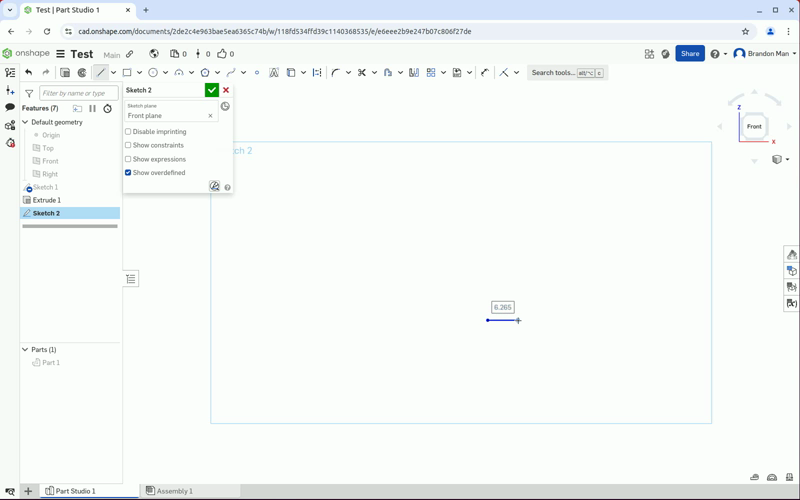
mouse_move(548, 320)
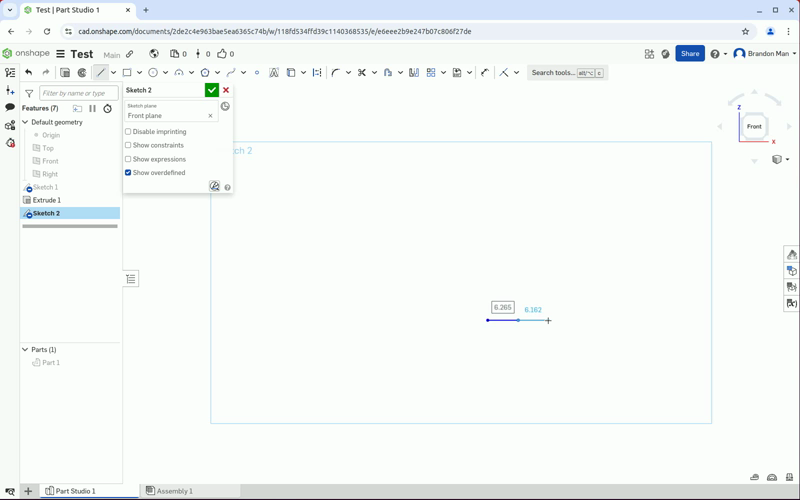
mouse_move(518, 282)
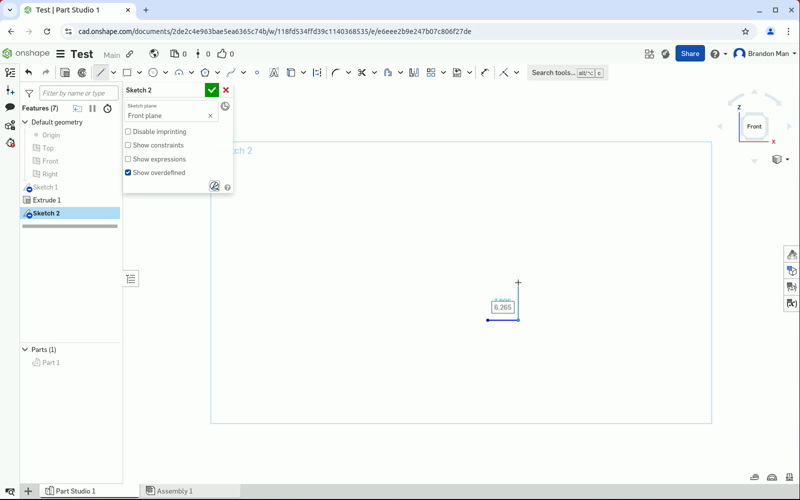
click(518, 282)
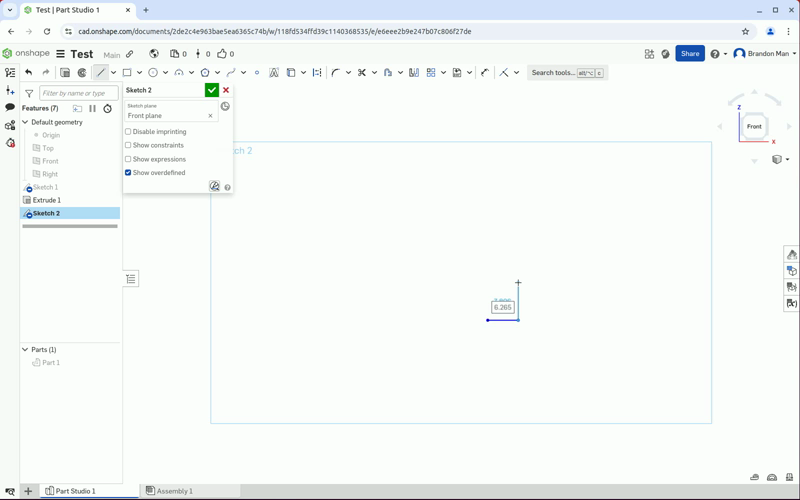
key_up(shift)
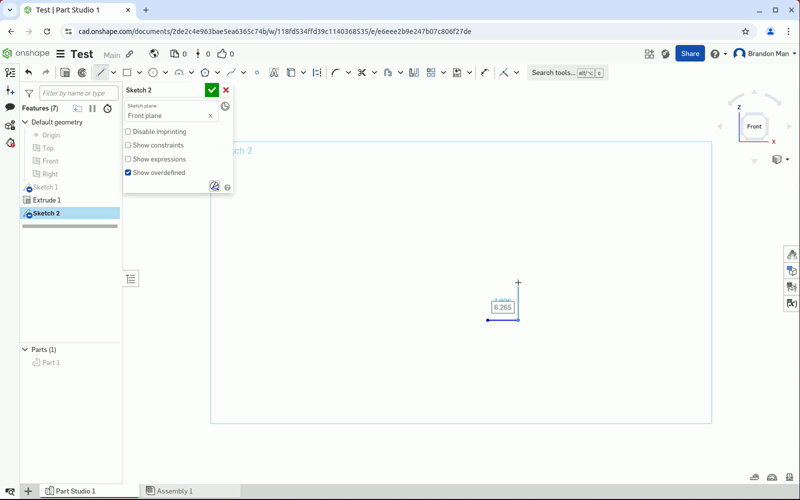
key_down(shift)
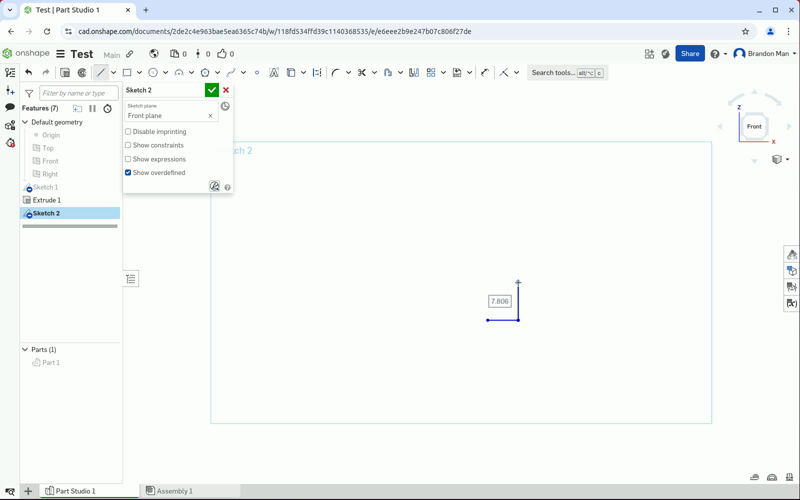
mouse_move(548, 282)
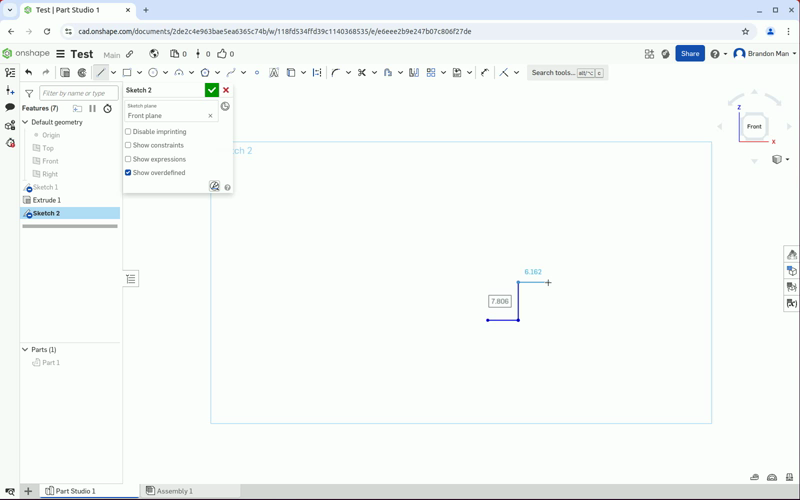
mouse_move(487, 282)
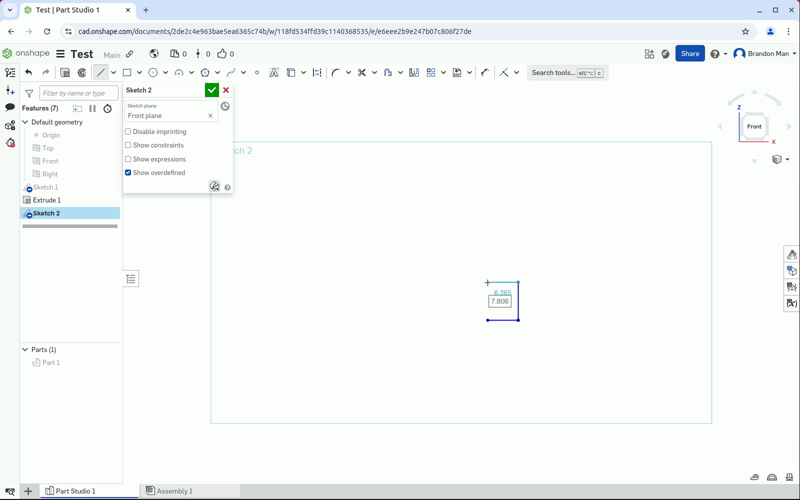
click(487, 282)
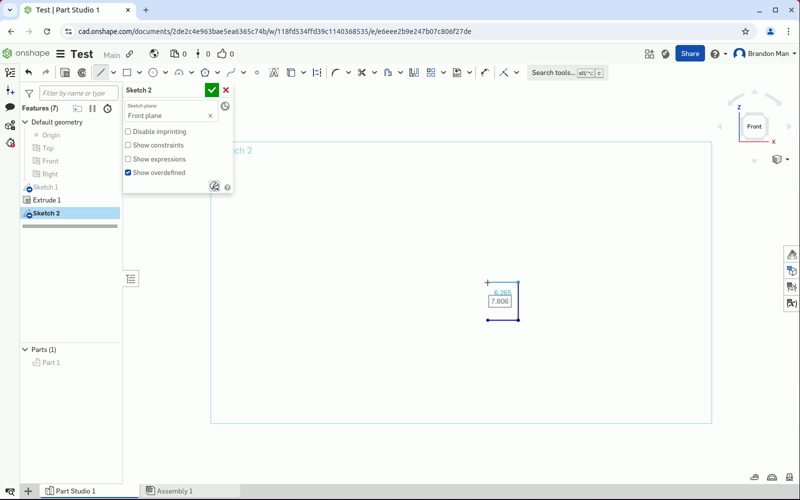
key_up(shift)
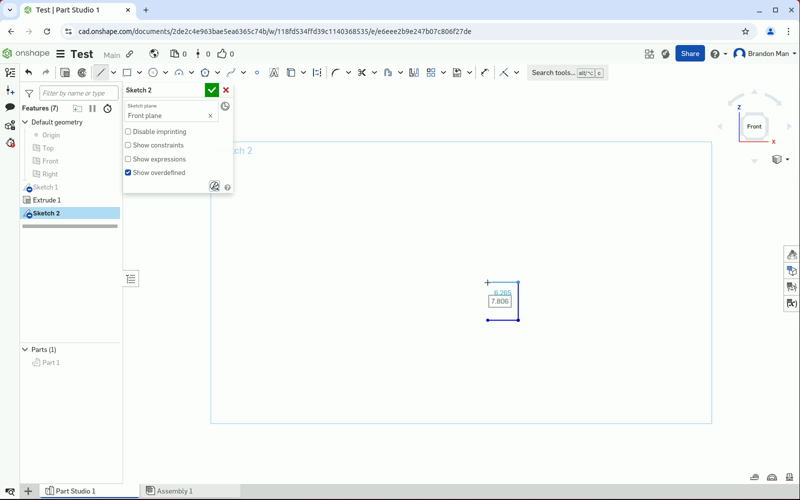
mouse_move(517, 282)
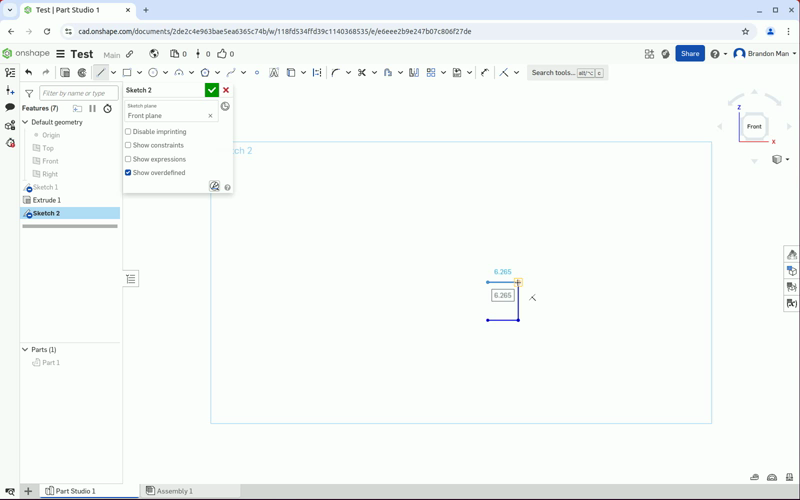
key_down(shift)
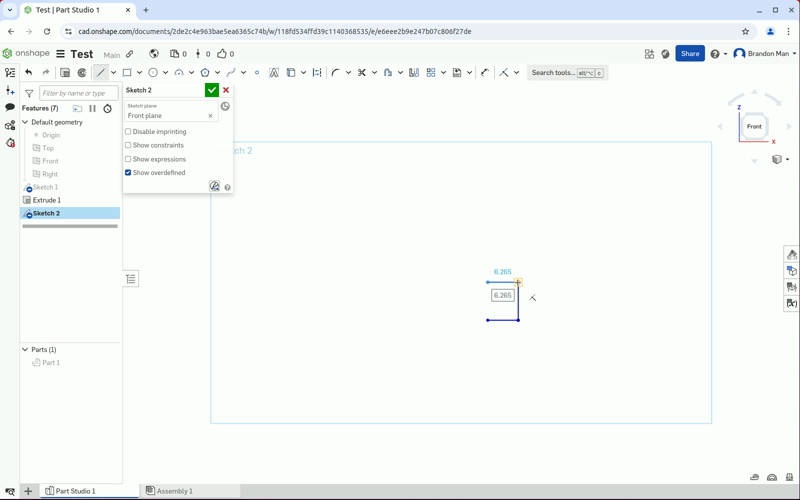
mouse_move(487, 320)
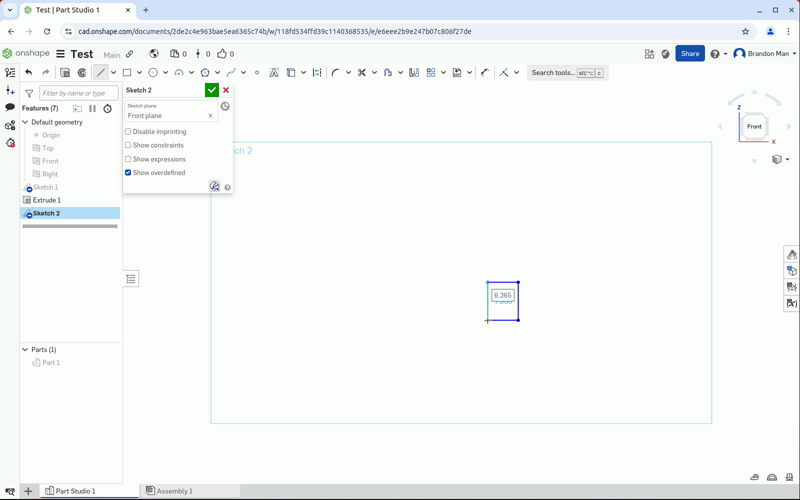
key_up(shift)
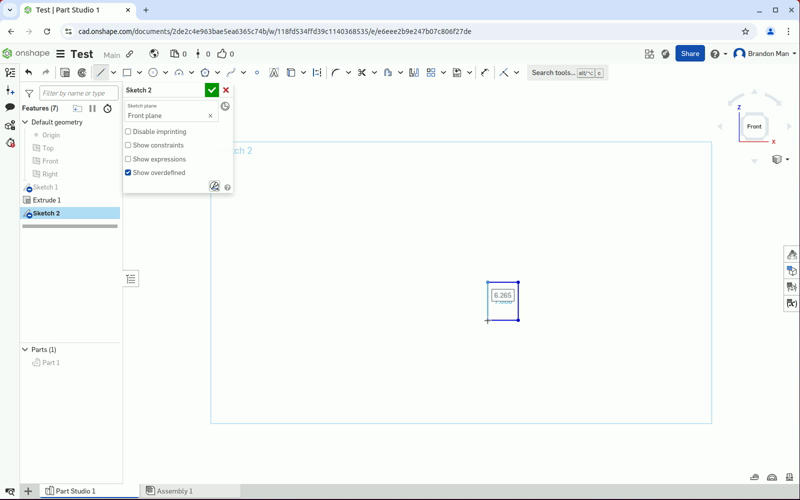
click(487, 320)
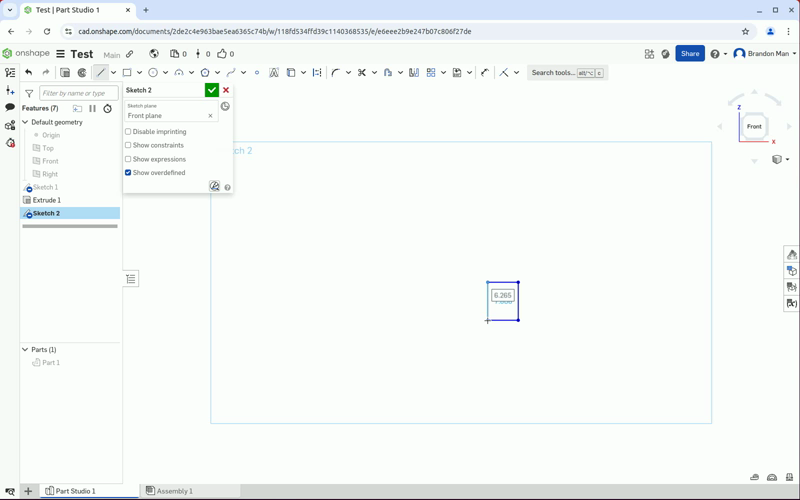
key(esc)
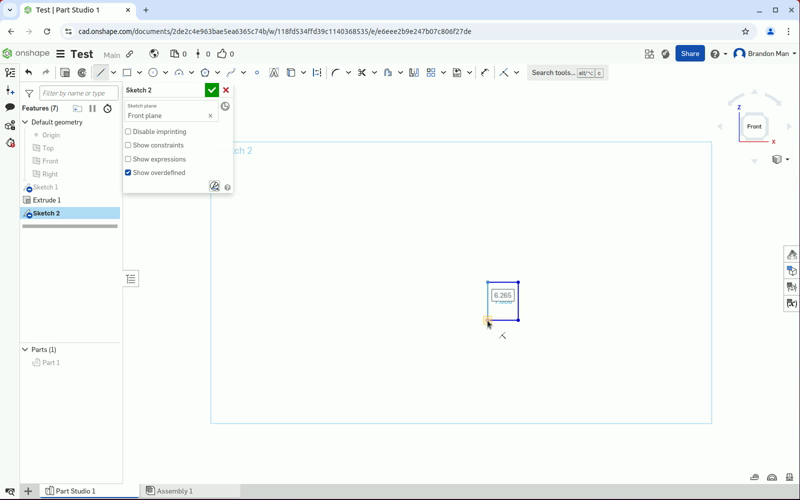
mouse_move(505, 292)
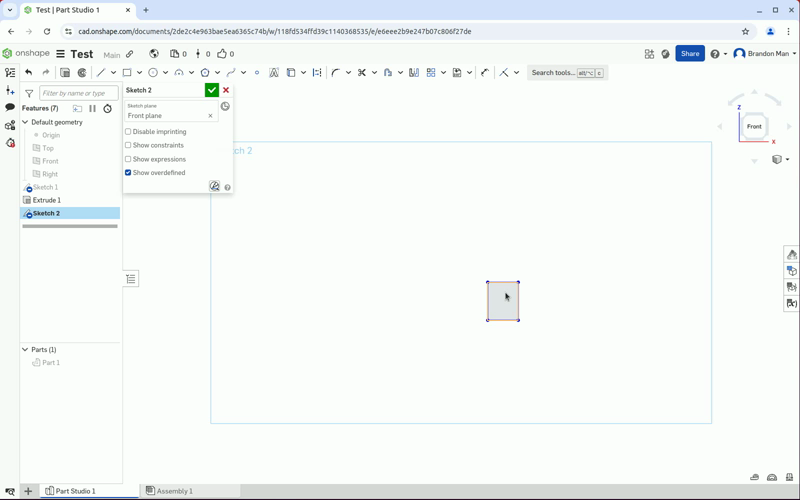
scroll(6)
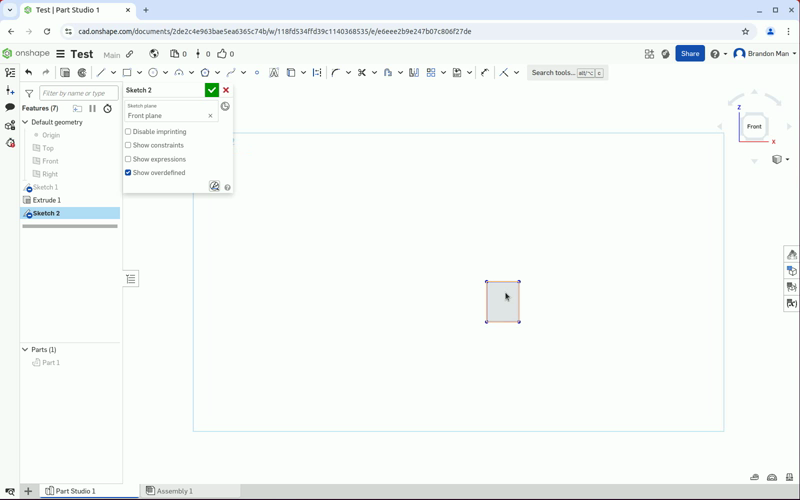
scroll(6)
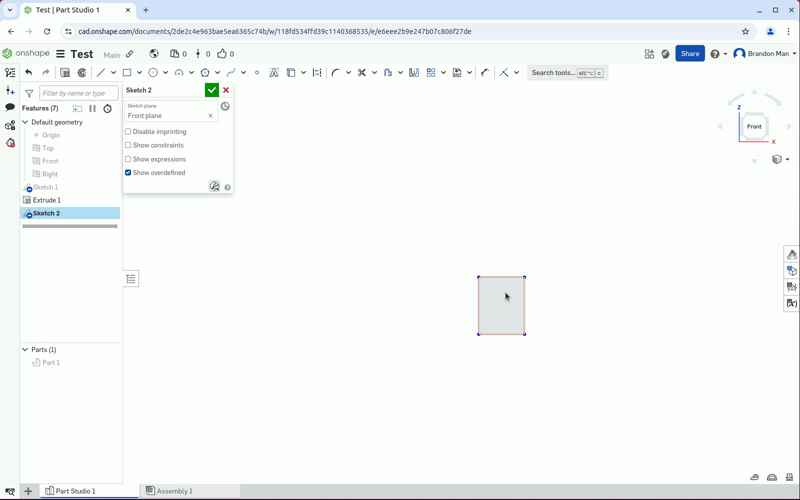
scroll(6)
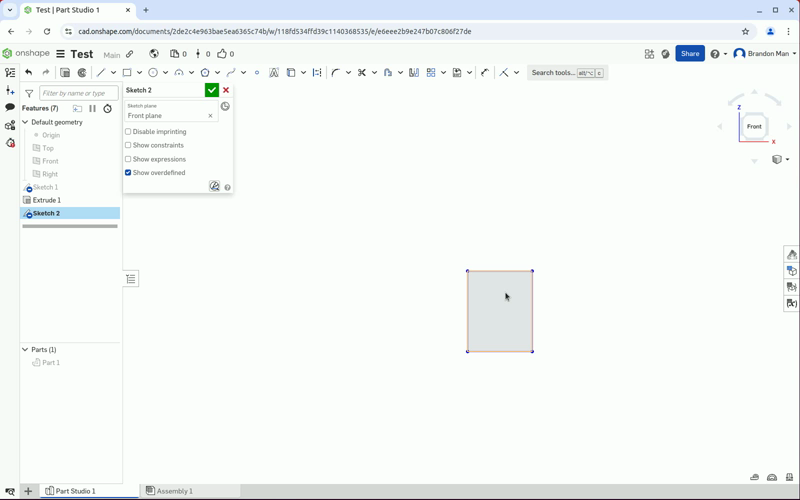
scroll(6)
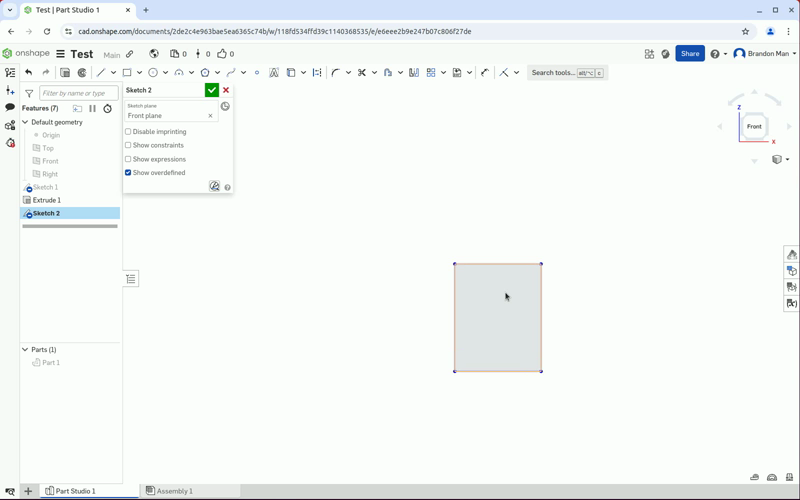
scroll(6)
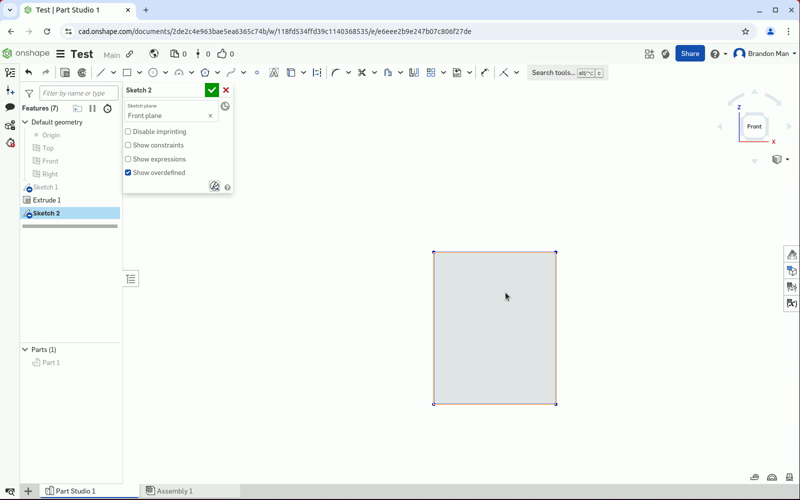
scroll(6)
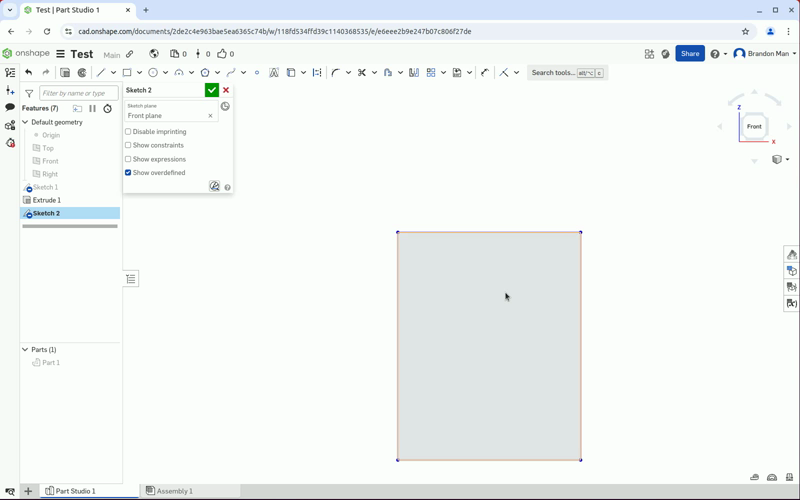
scroll(6)
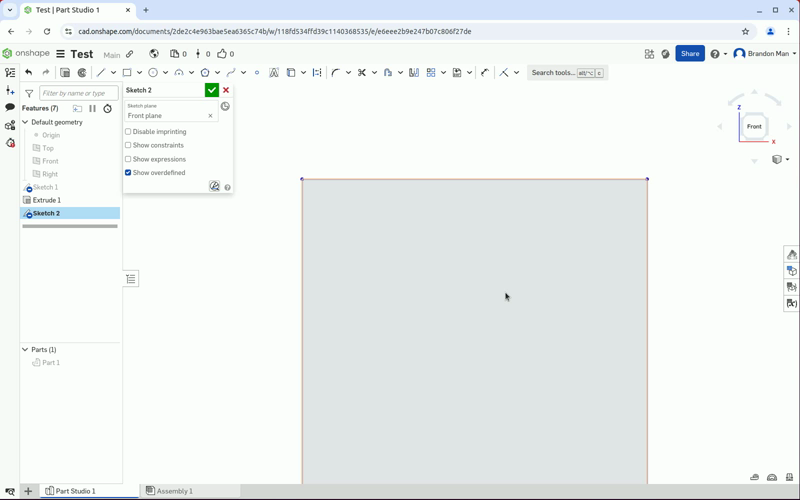
click(505, 292)
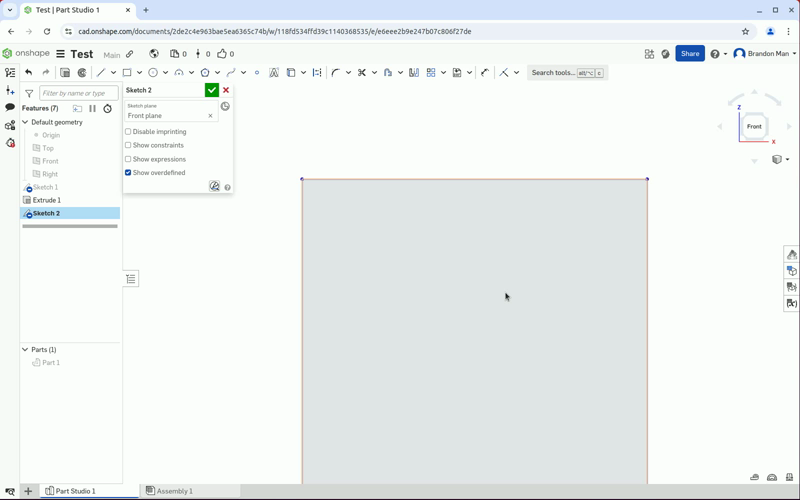
scroll(-6)
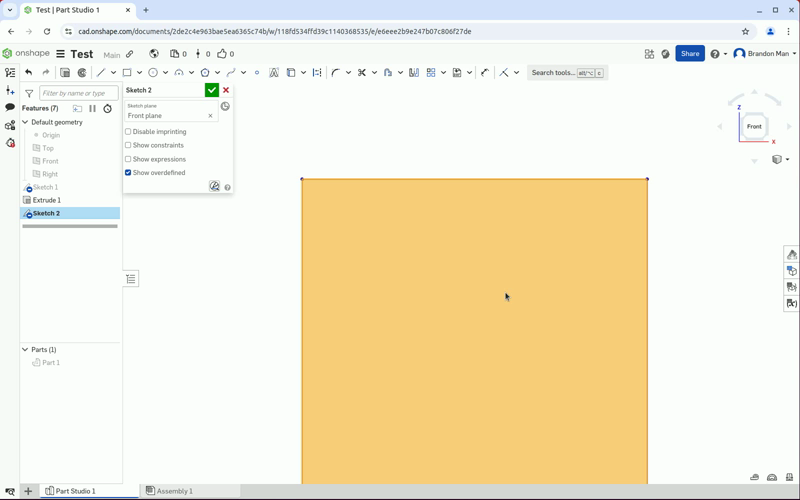
scroll(-6)
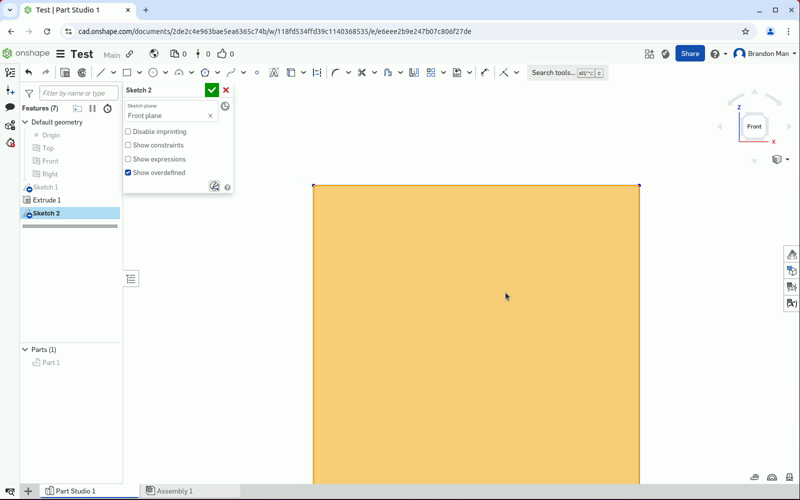
scroll(-6)
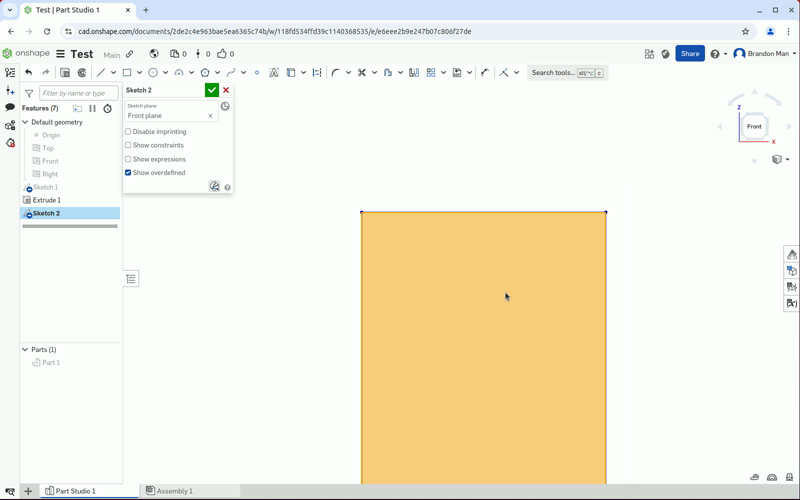
scroll(-6)
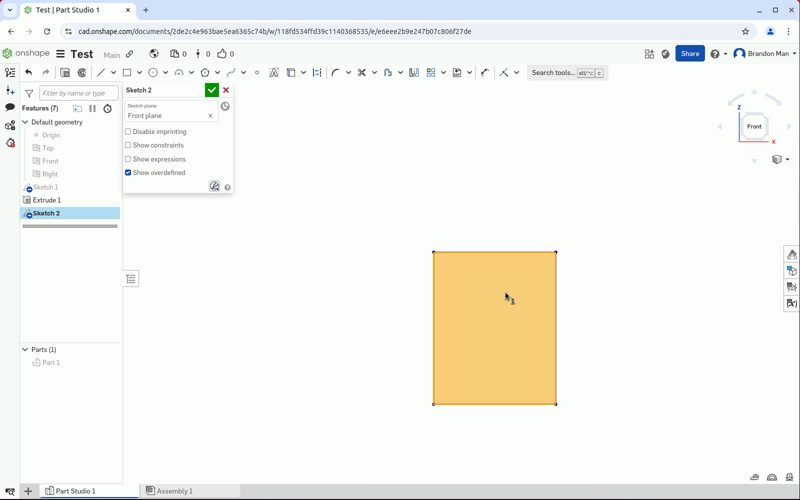
scroll(-6)
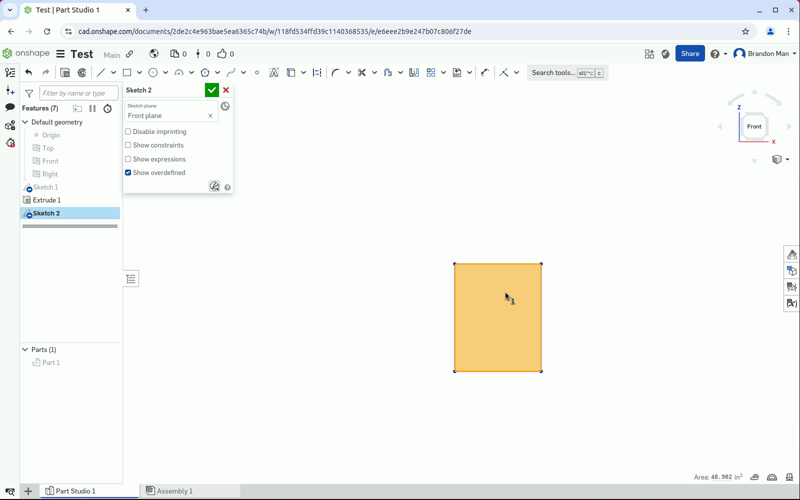
scroll(-6)
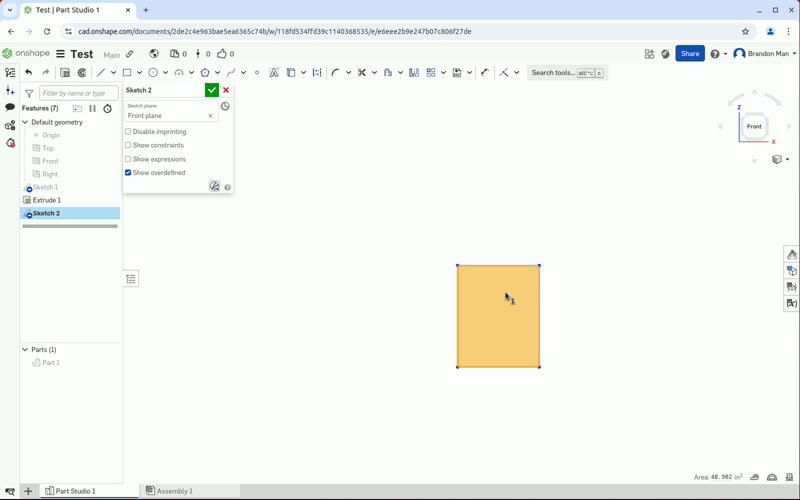
scroll(-6)
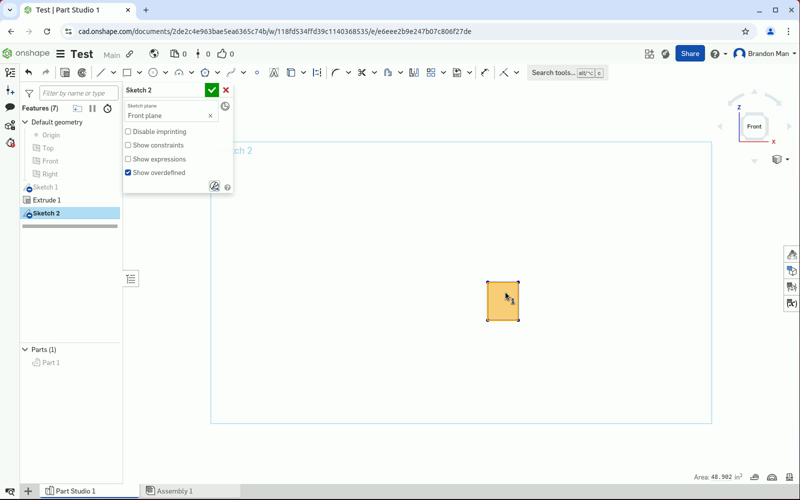
mouse_move(73, 352)
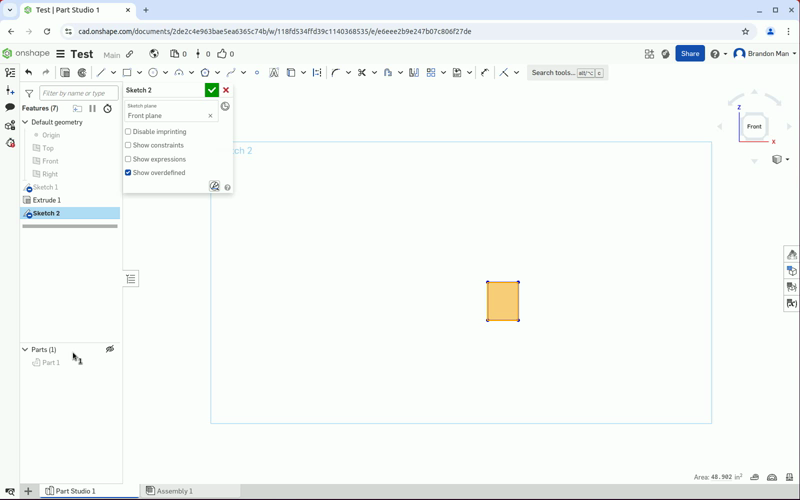
key(shift+y)
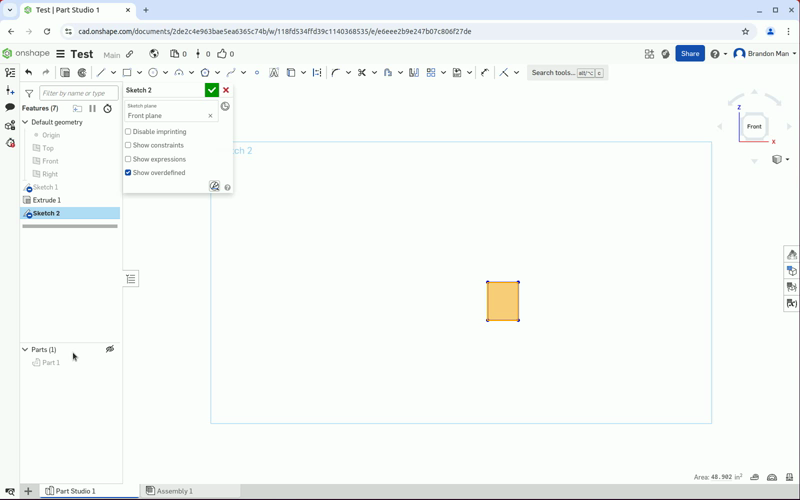
key(shift+e)
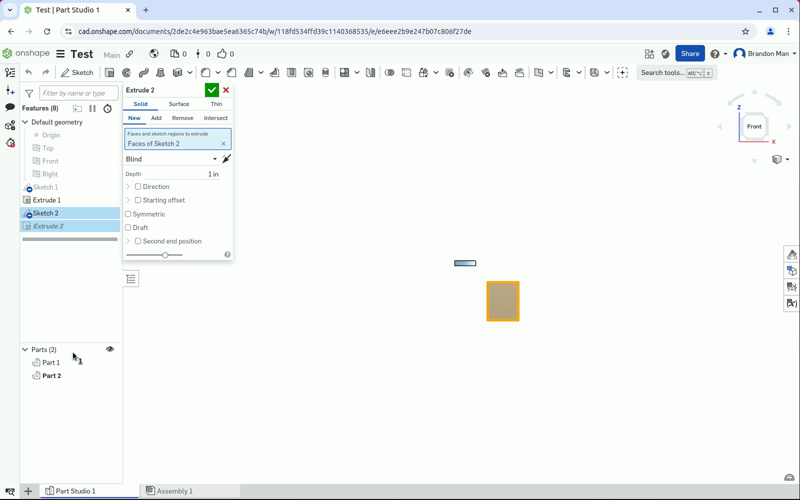
mouse_move(143, 106)
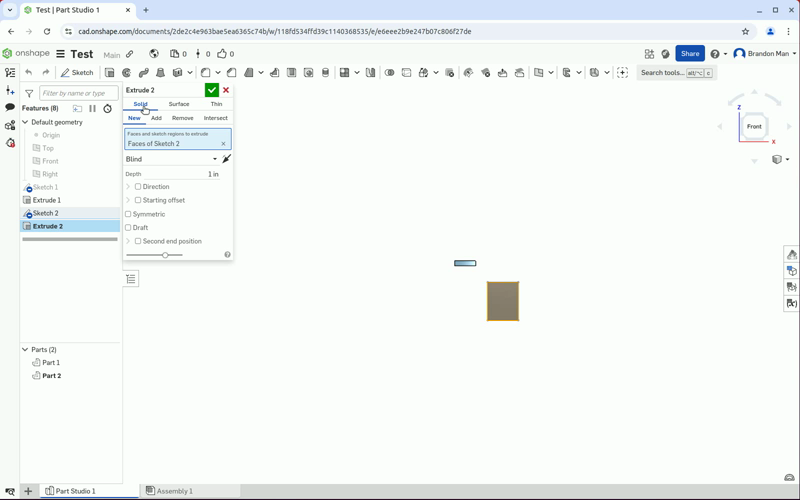
click(143, 106)
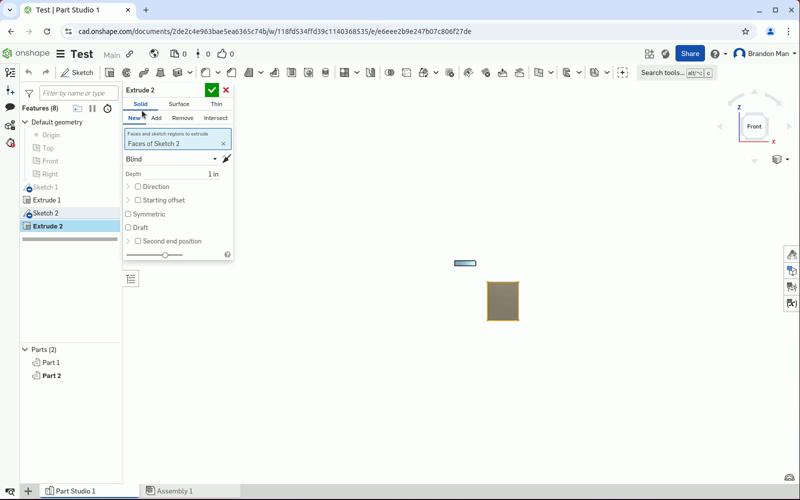
mouse_move(137, 120)
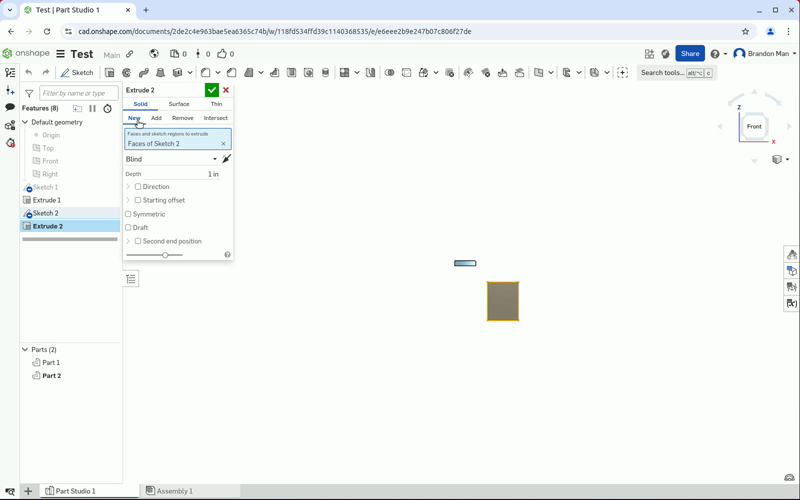
click(137, 120)
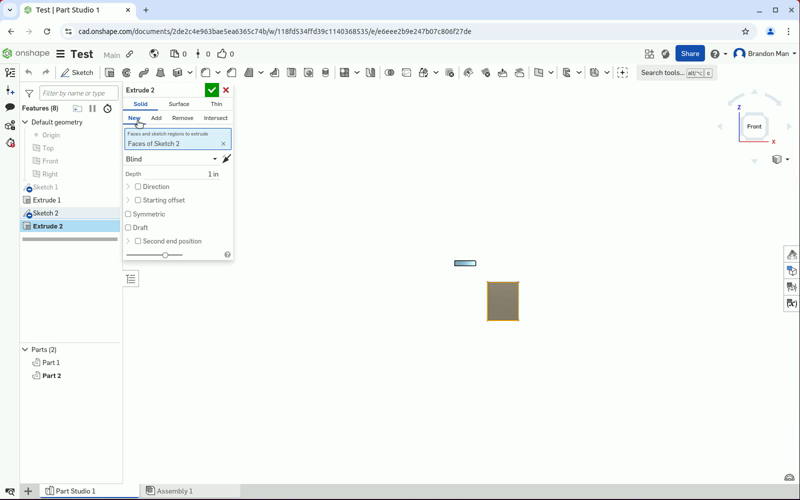
key(tab, 4)
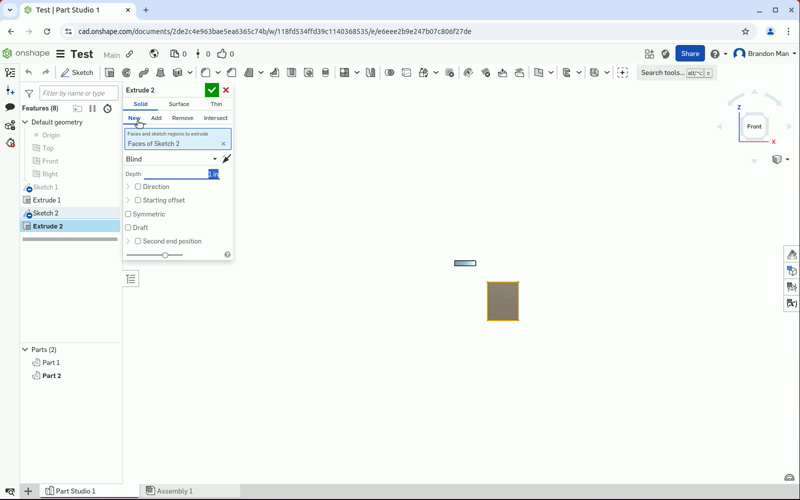
text(18.294)
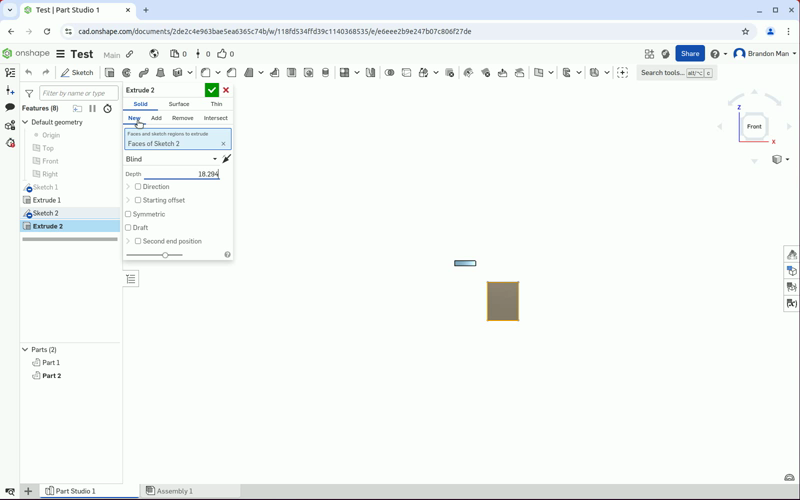
key(enter)
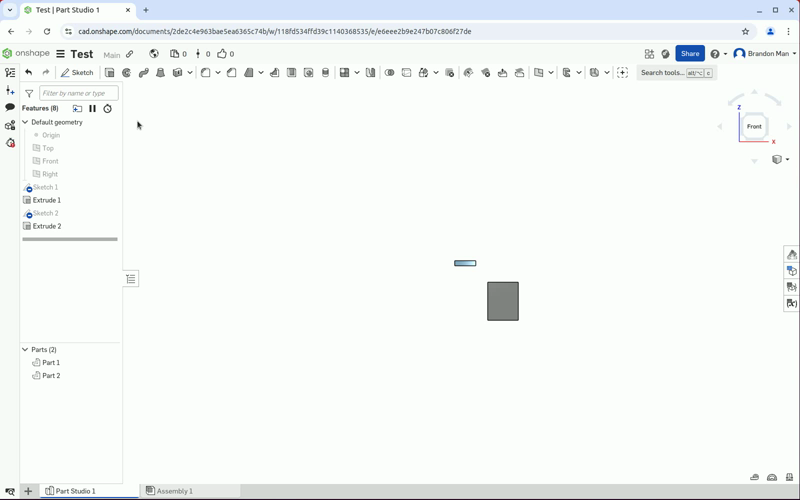
key(shift+h)
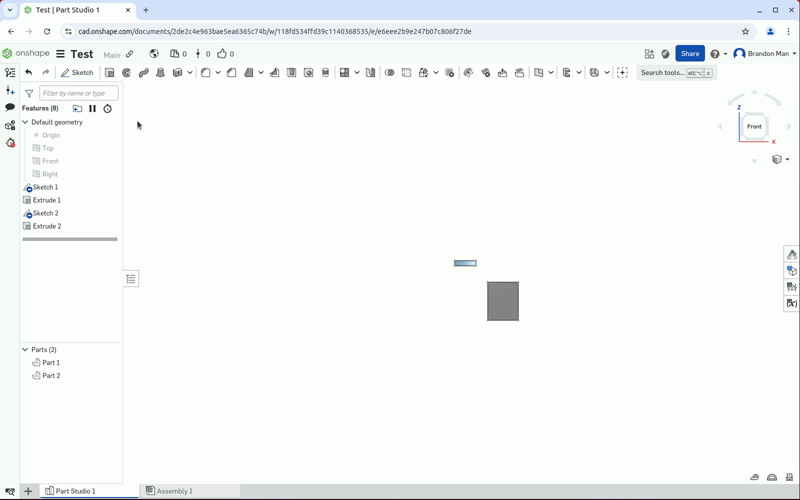
key(shift+h)
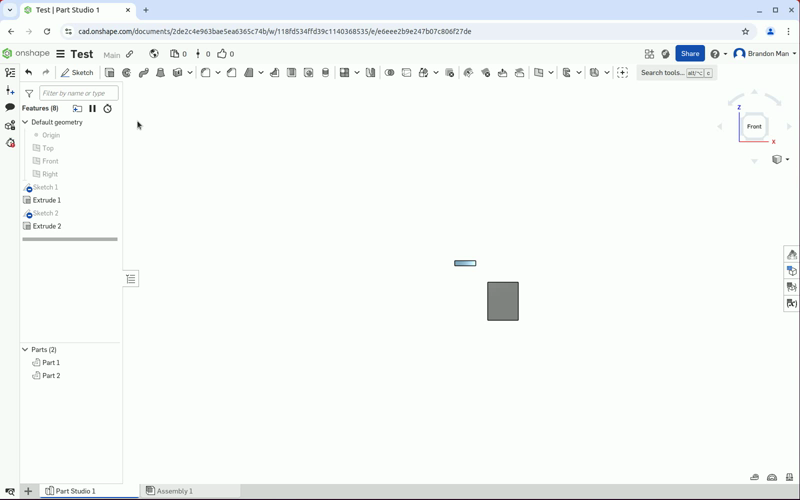
mouse_move(73, 189)
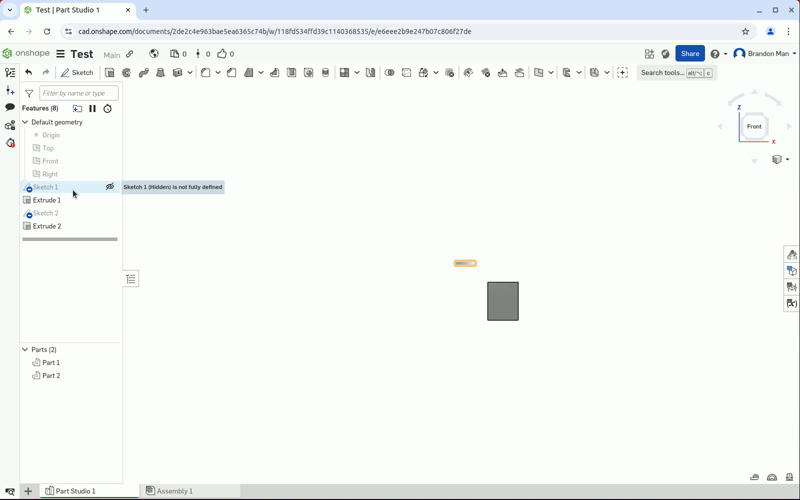
click(73, 189)
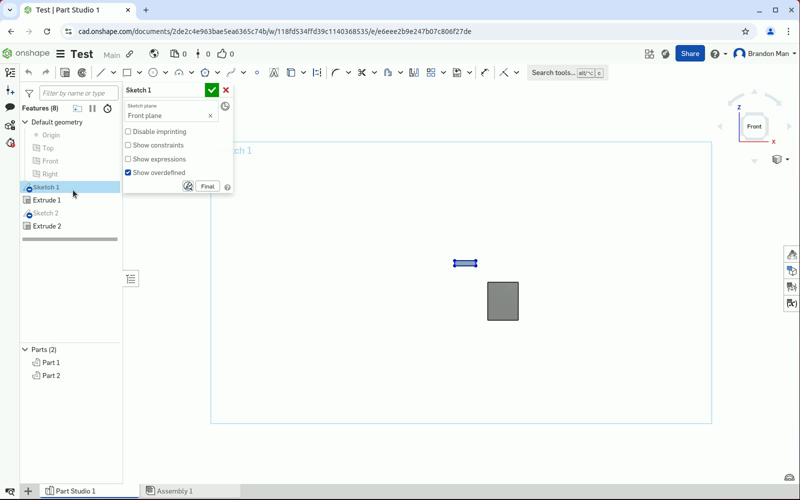
mouse_move(229, 92)
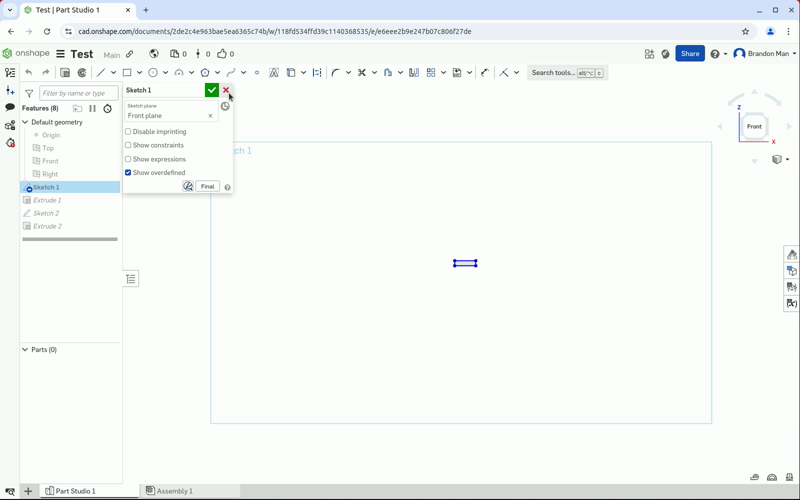
click(229, 92)
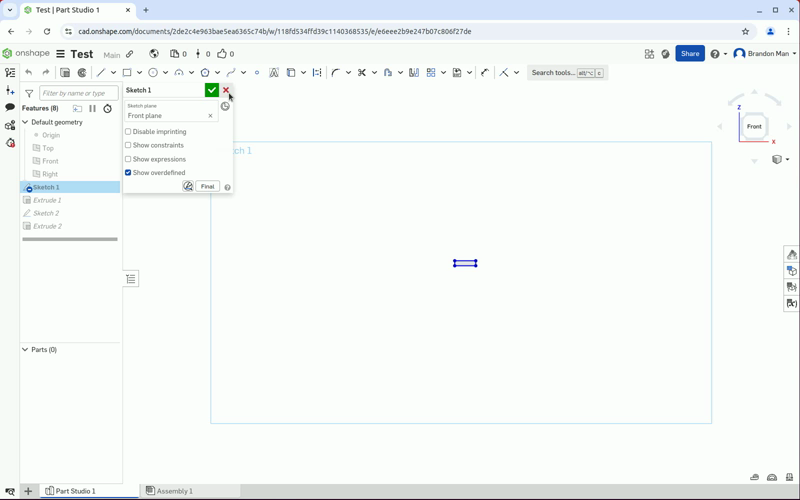
key(shift+s)
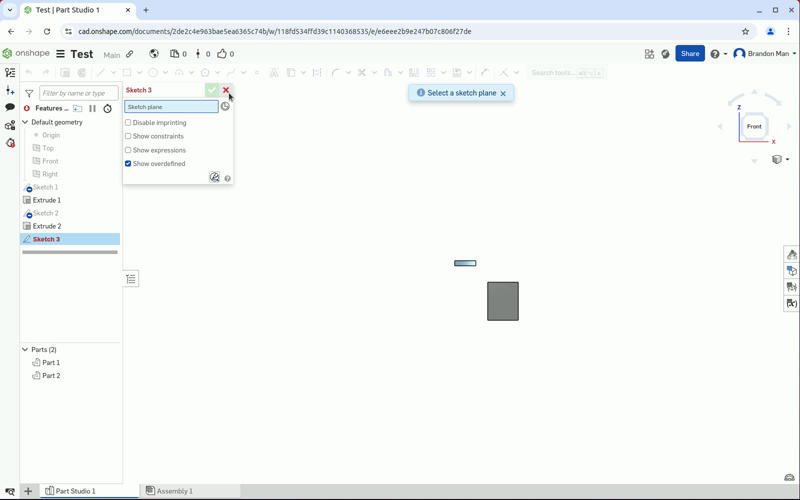
mouse_move(73, 163)
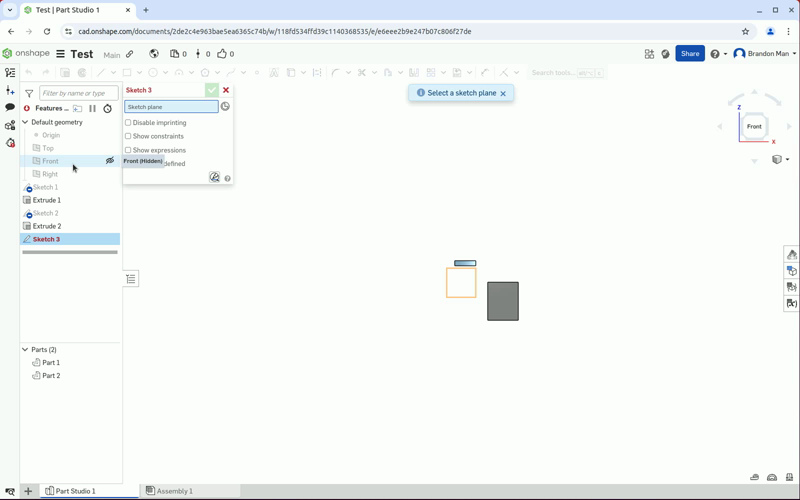
click(73, 163)
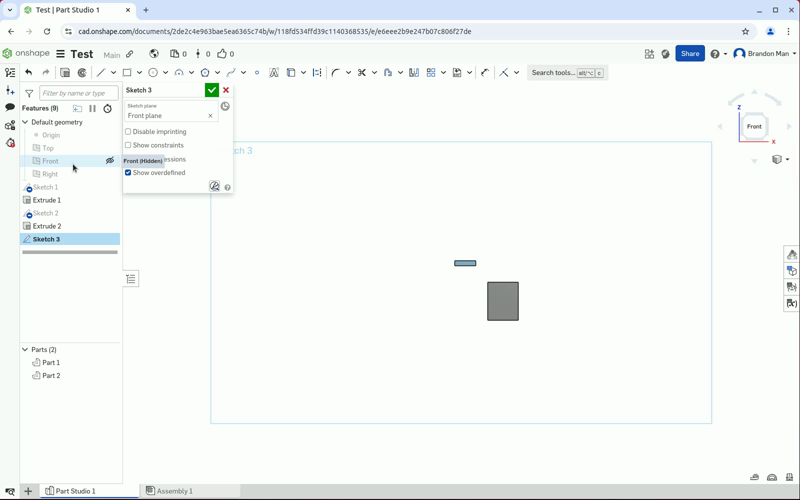
mouse_move(73, 352)
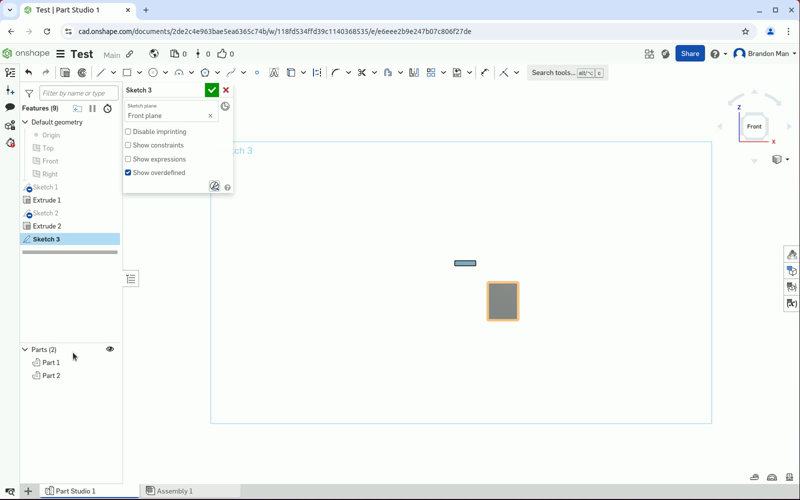
key(y)
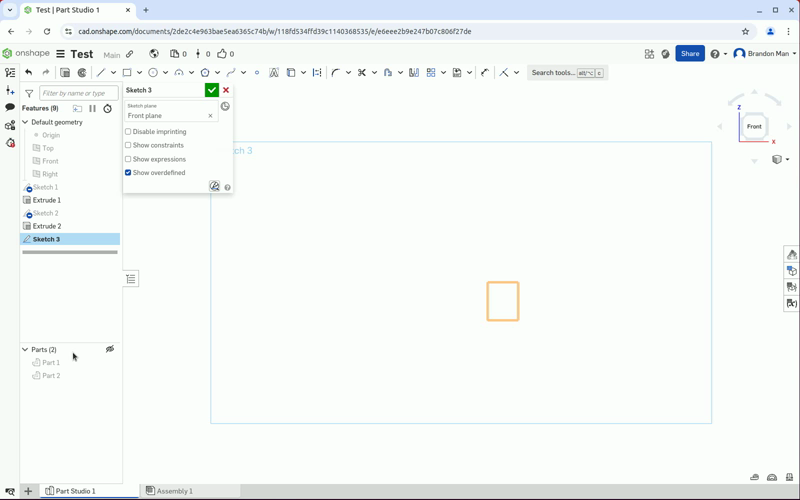
key(l)
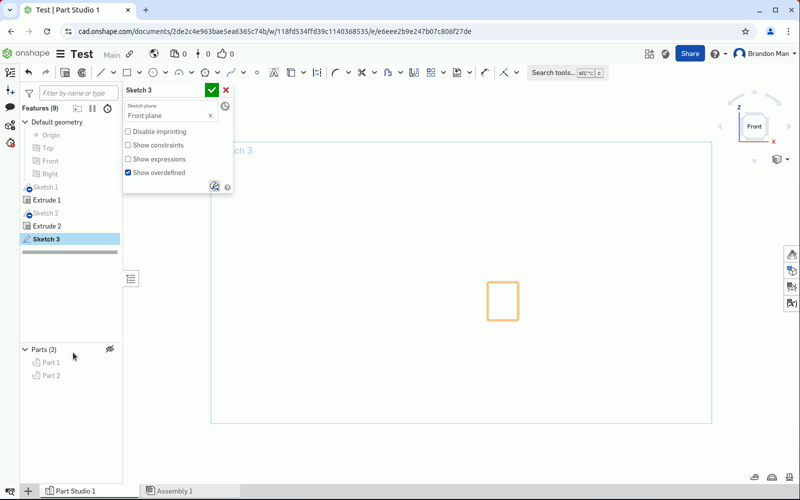
key_down(shift)
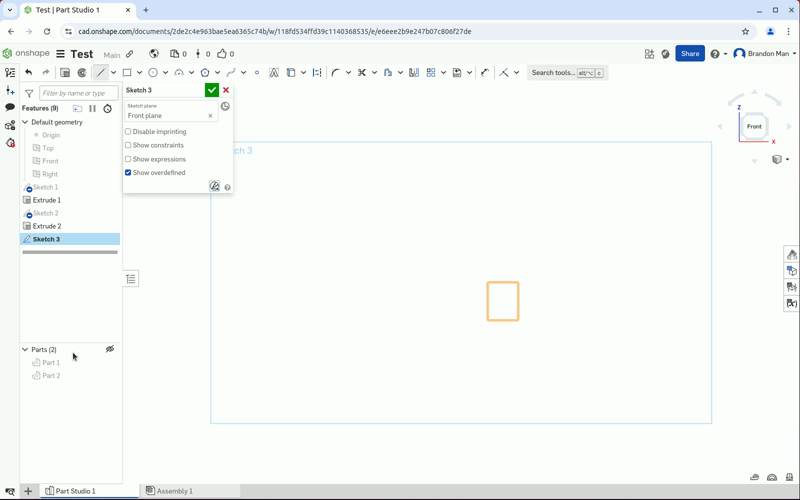
mouse_move(443, 320)
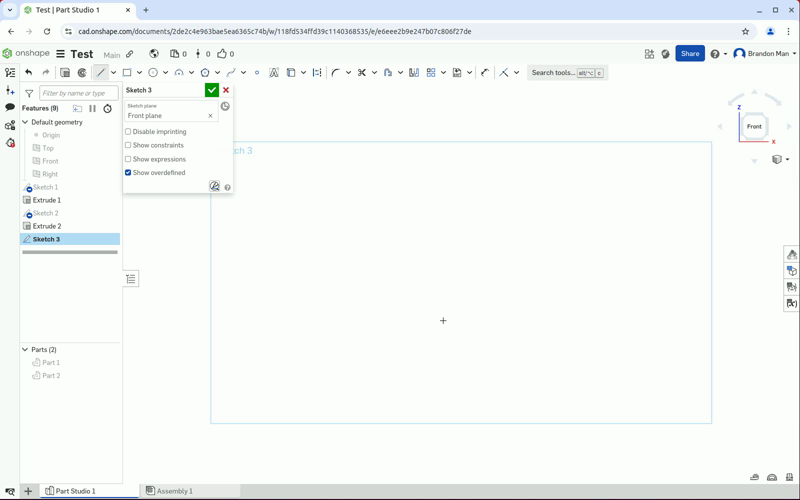
click(443, 320)
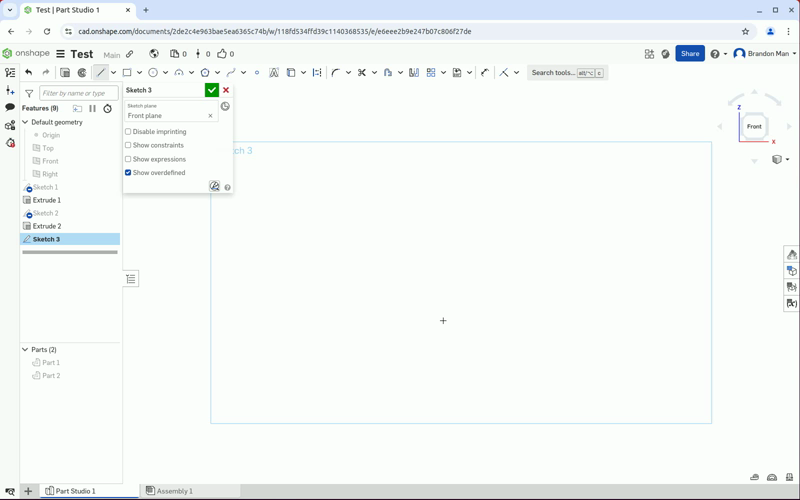
key_up(shift)
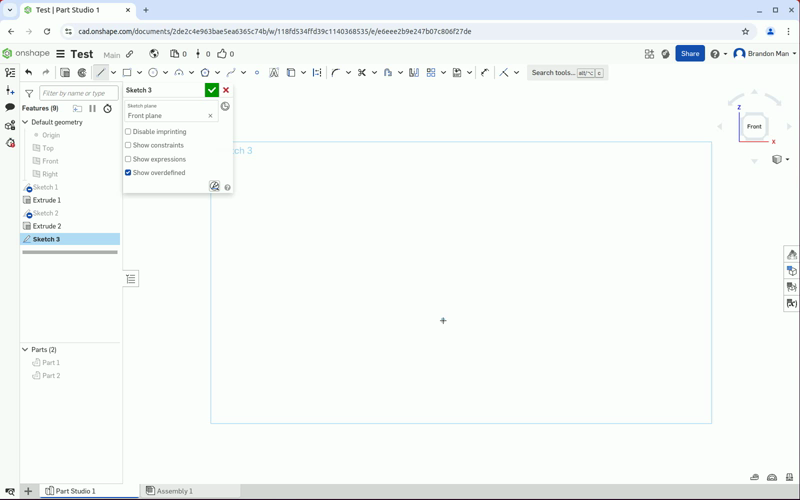
key_down(shift)
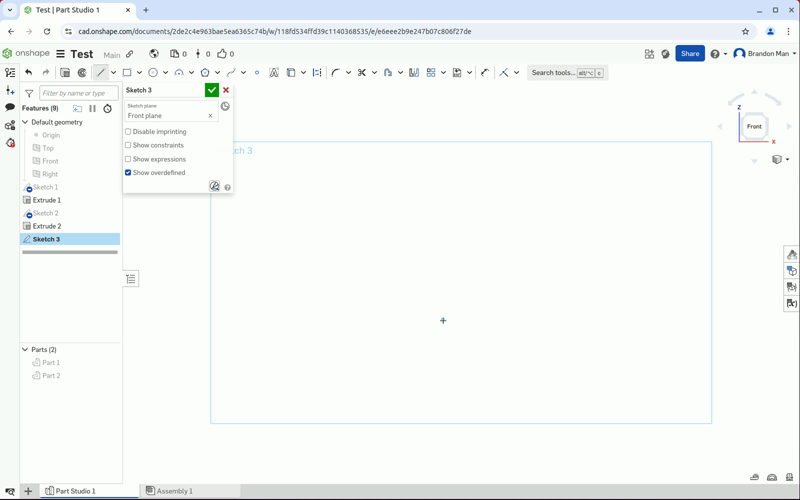
mouse_move(473, 320)
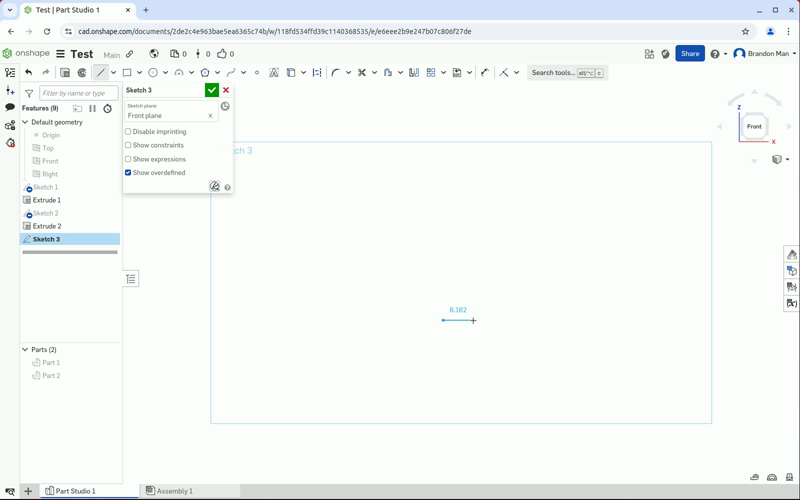
mouse_move(444, 320)
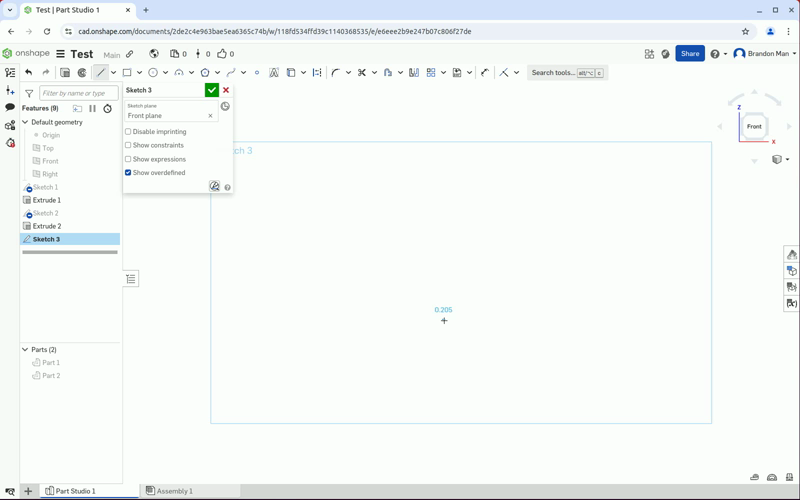
scroll(6)
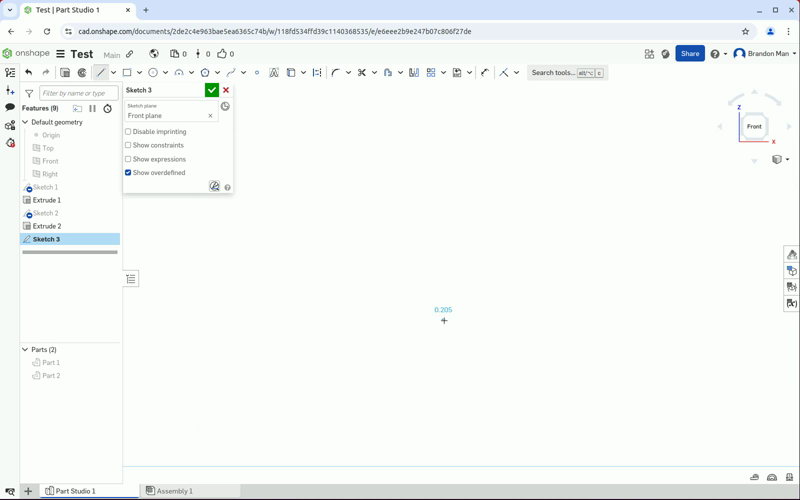
scroll(6)
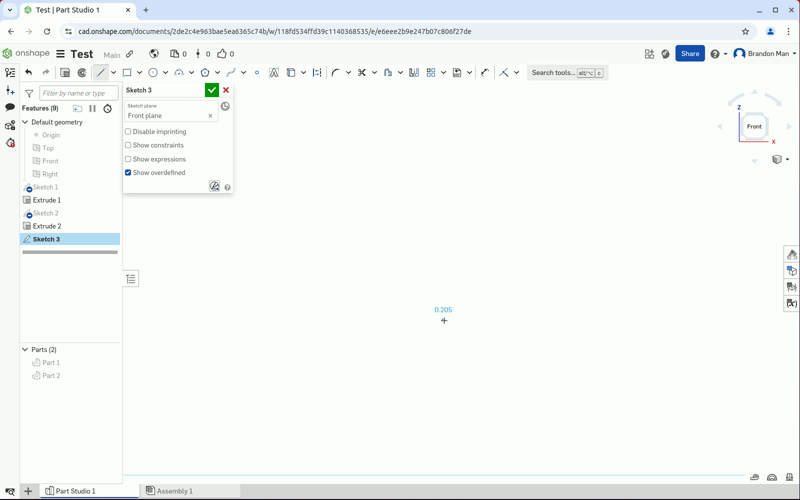
scroll(6)
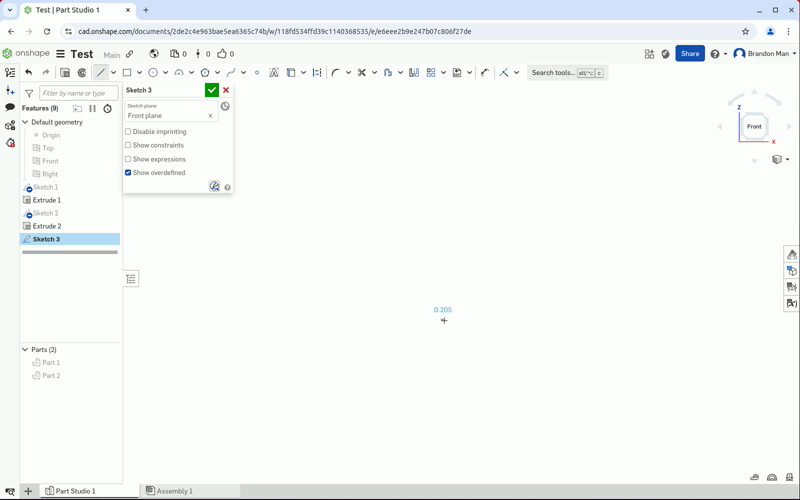
scroll(6)
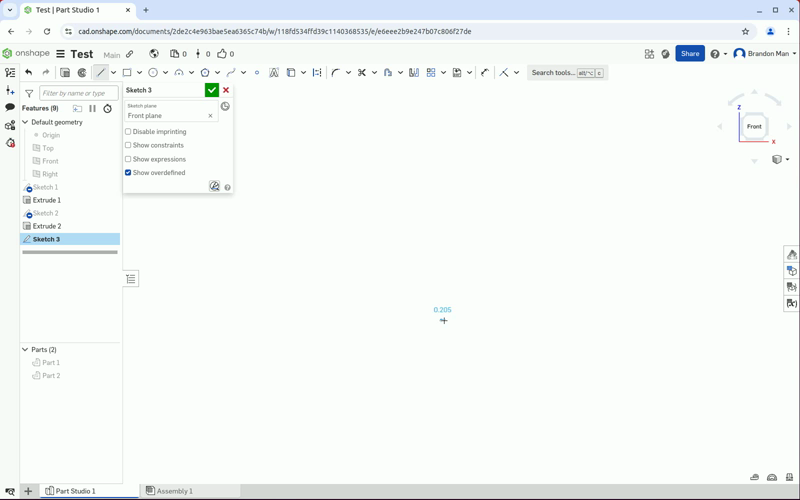
scroll(6)
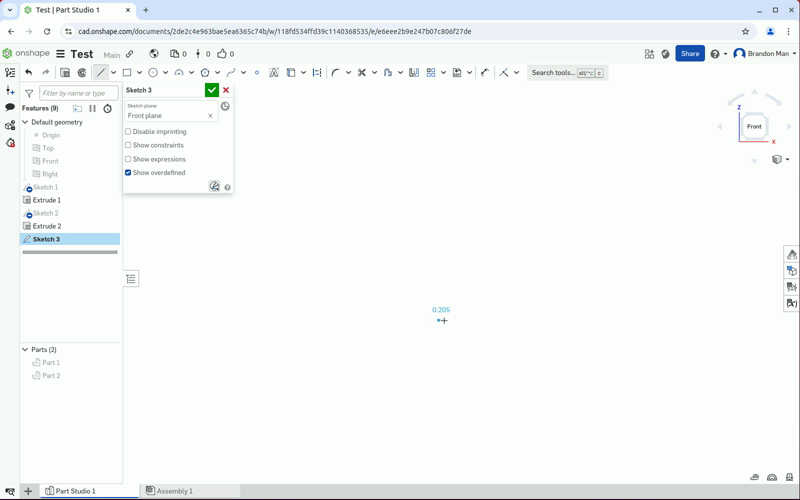
scroll(6)
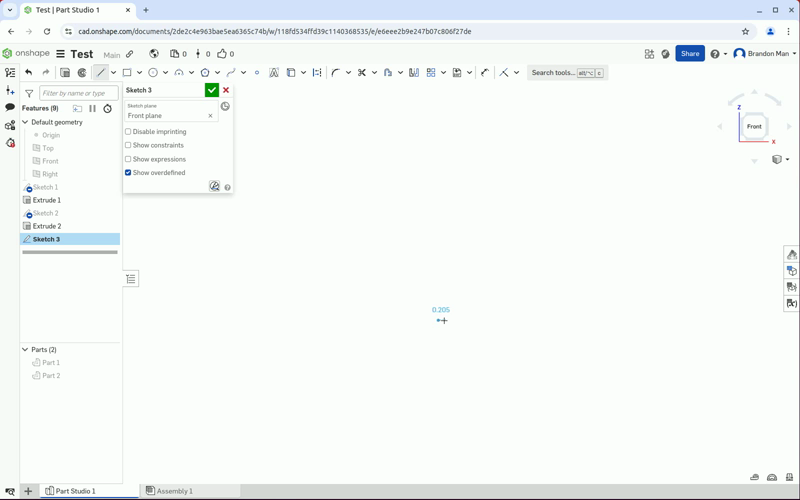
scroll(6)
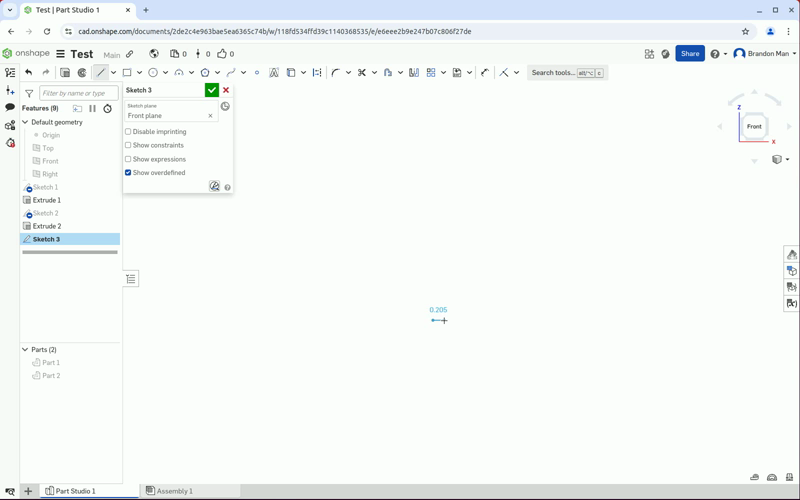
click(444, 320)
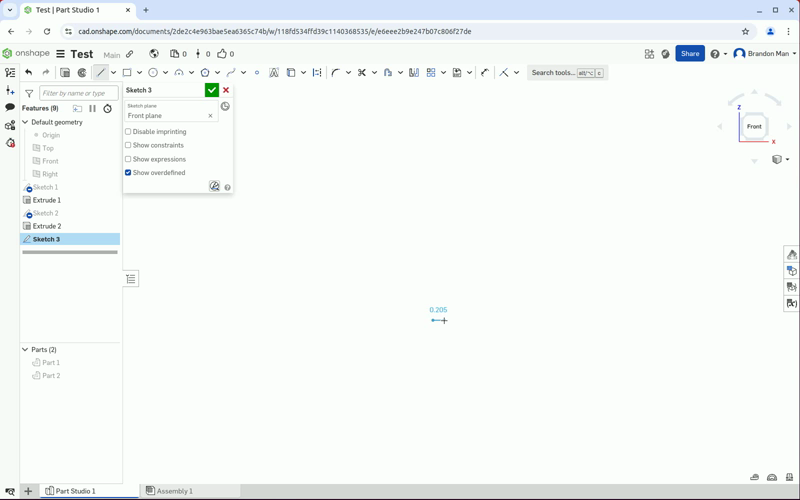
scroll(-6)
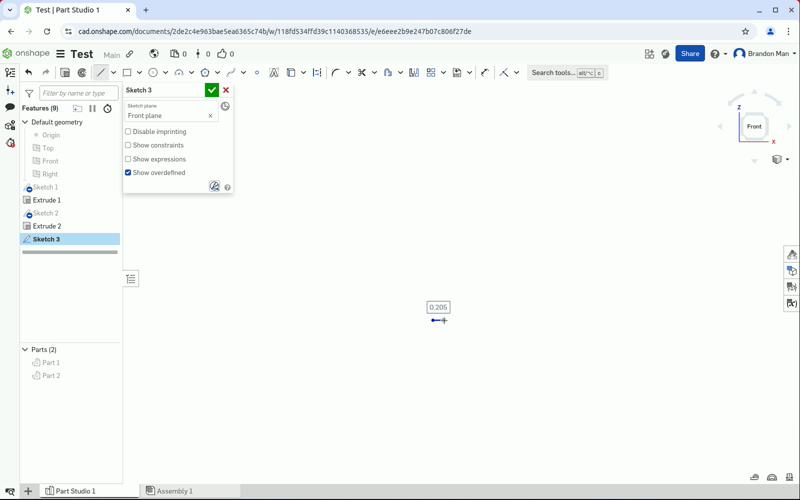
scroll(-6)
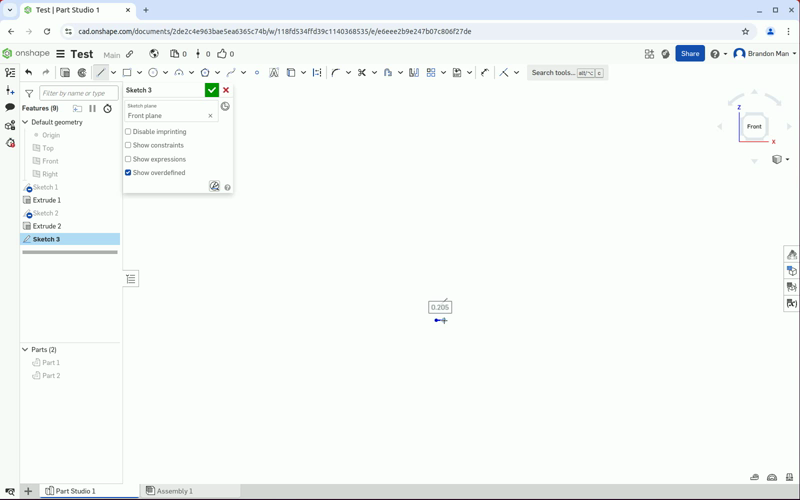
scroll(-6)
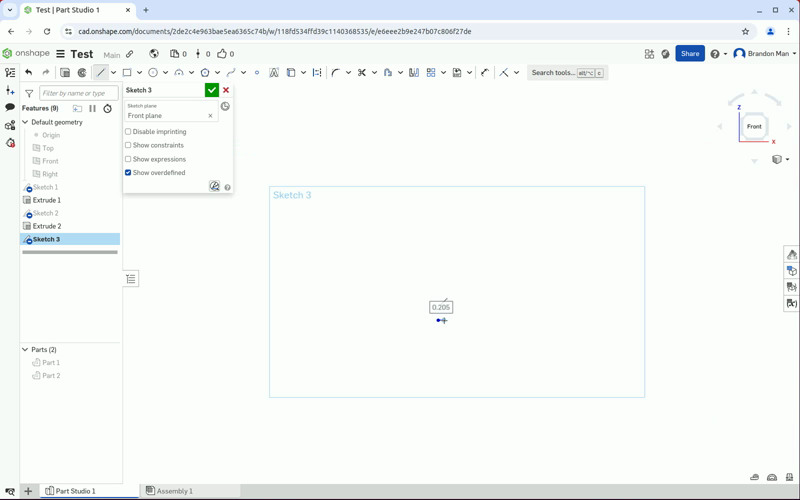
scroll(-6)
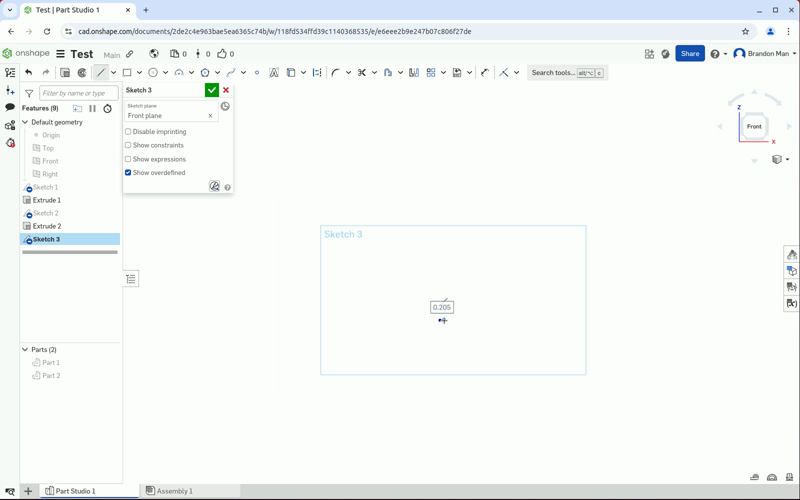
scroll(-6)
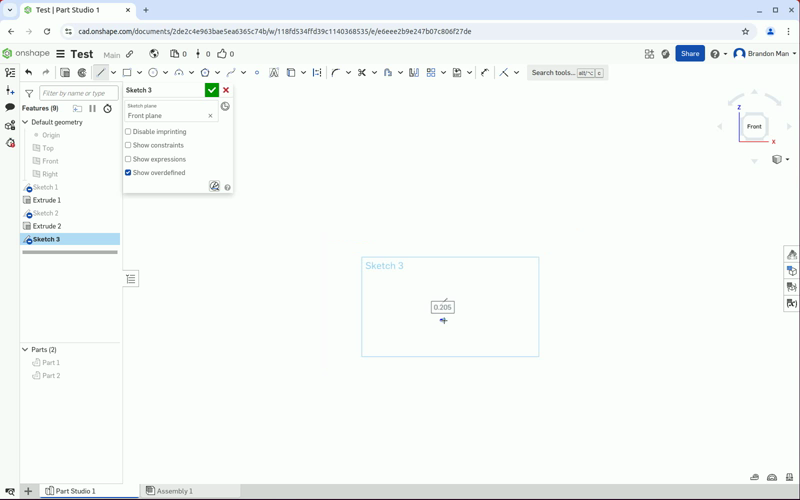
scroll(-6)
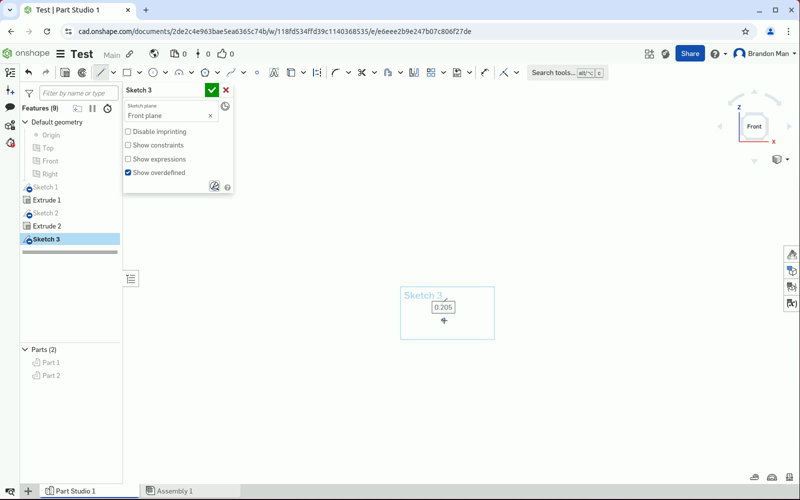
scroll(-6)
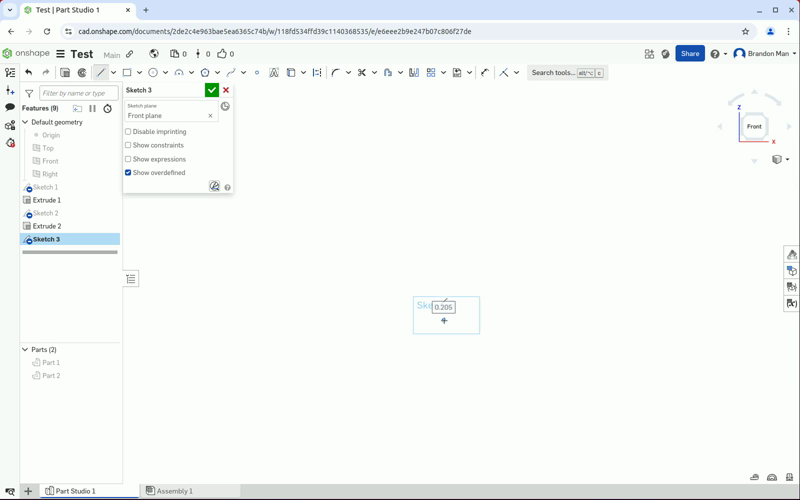
key_up(shift)
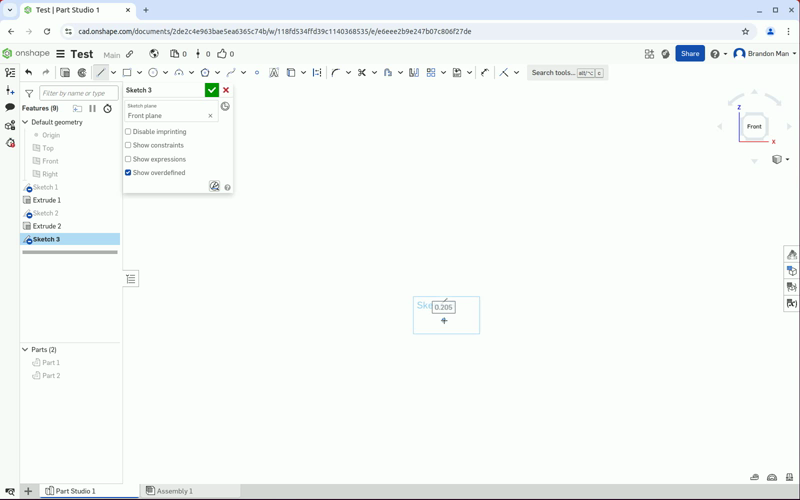
key_down(shift)
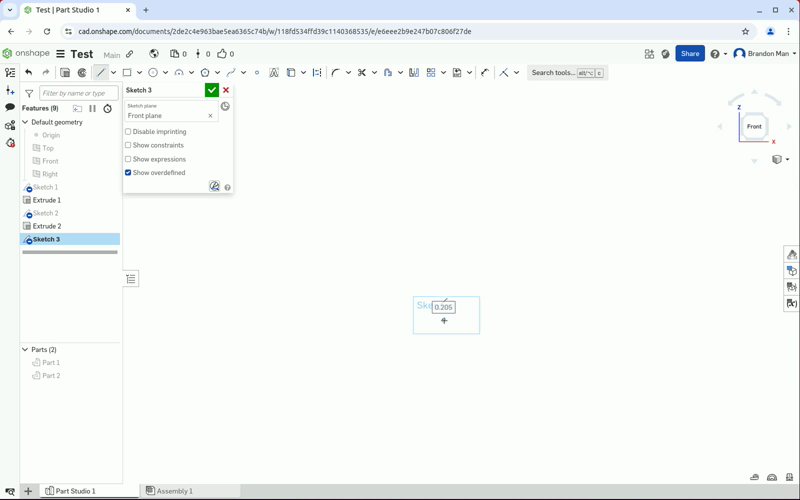
mouse_move(474, 320)
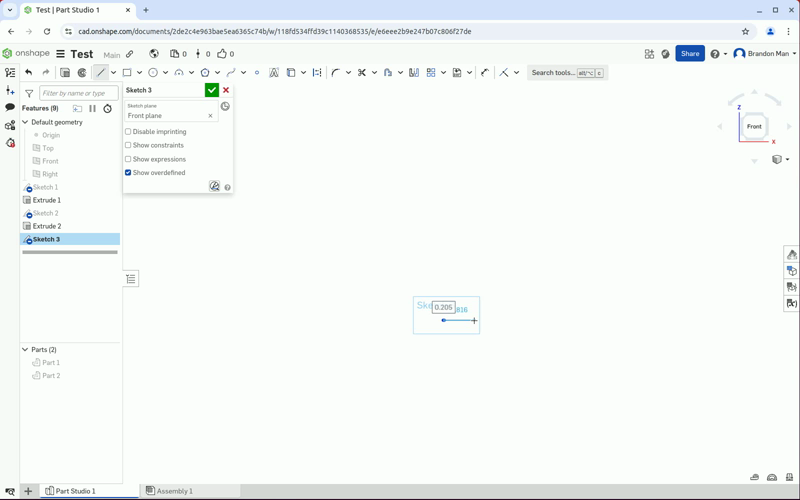
mouse_move(444, 307)
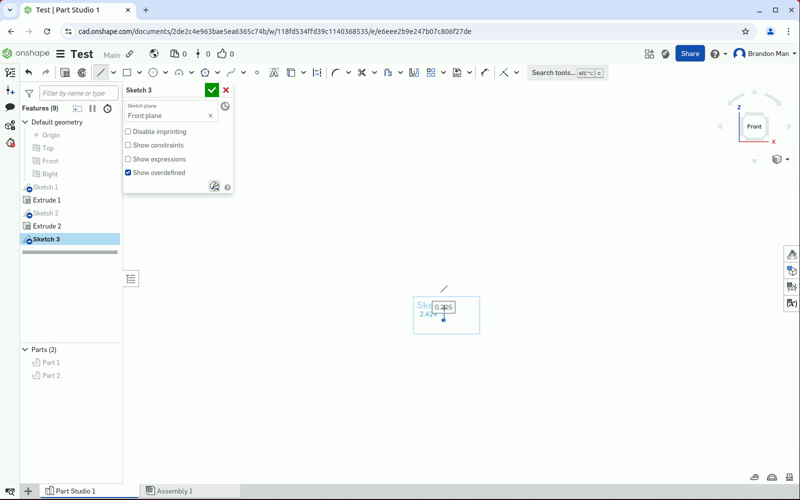
click(444, 307)
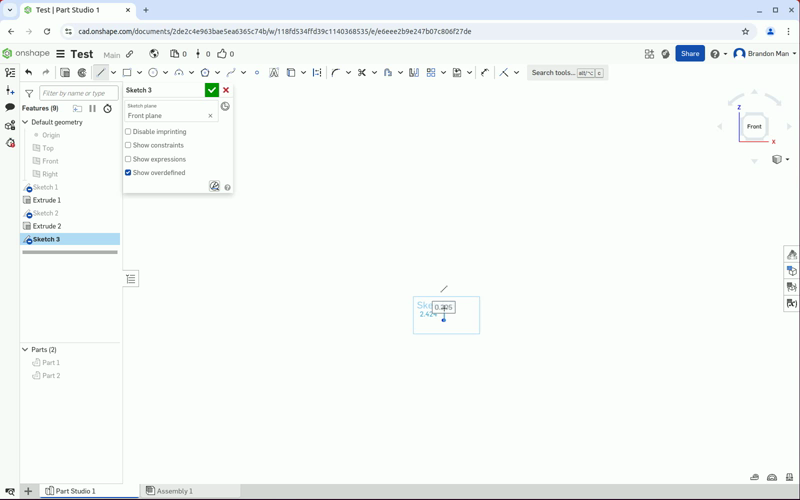
key_up(shift)
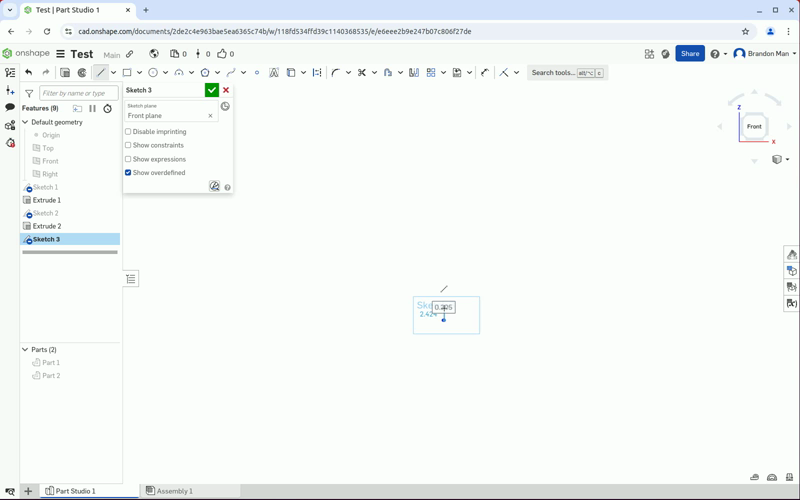
key_down(shift)
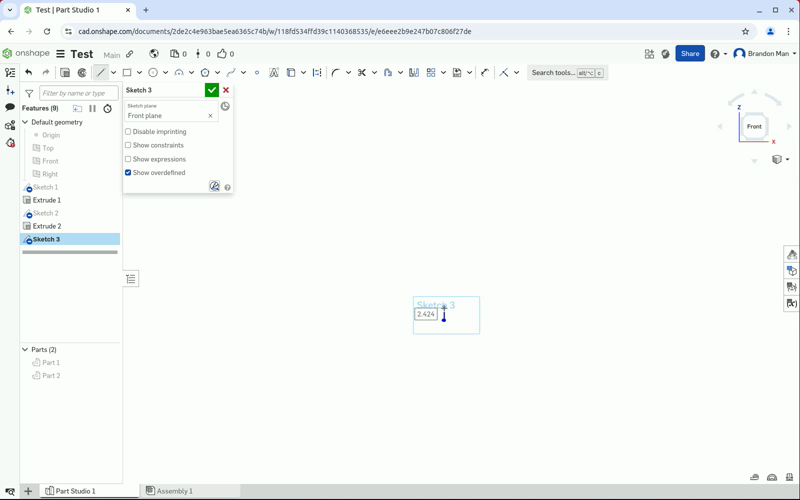
mouse_move(474, 307)
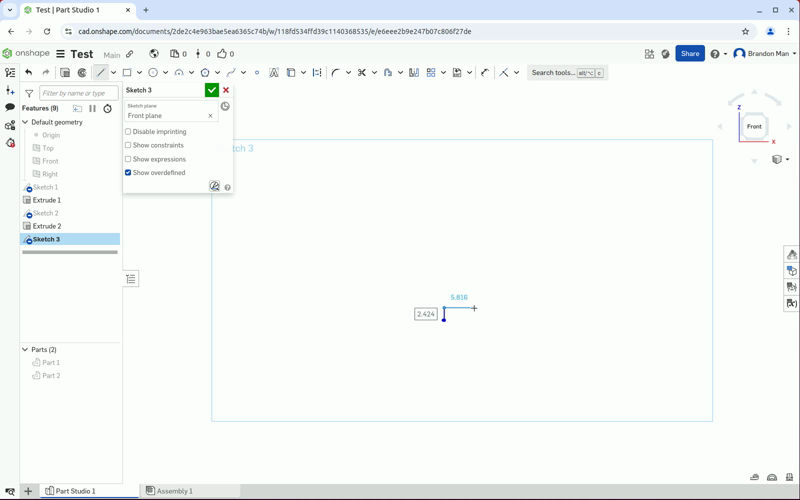
mouse_move(443, 307)
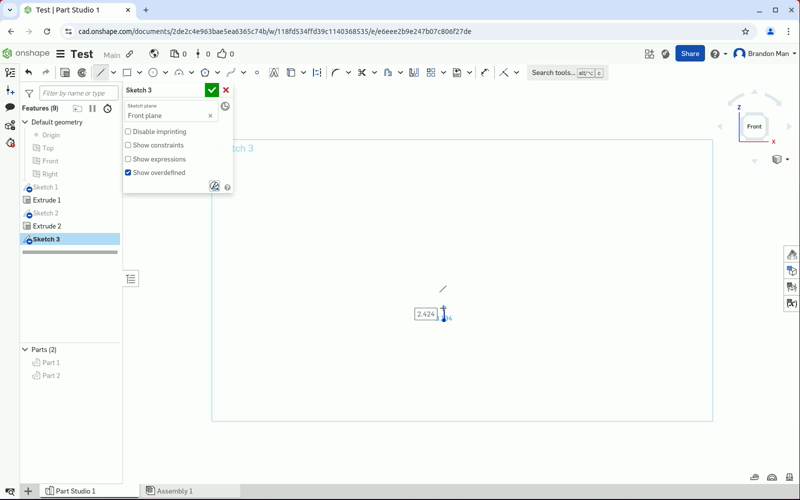
scroll(6)
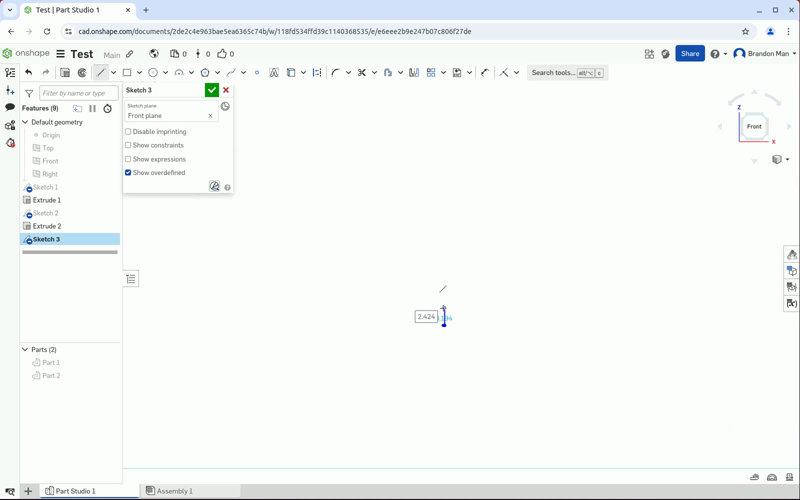
scroll(6)
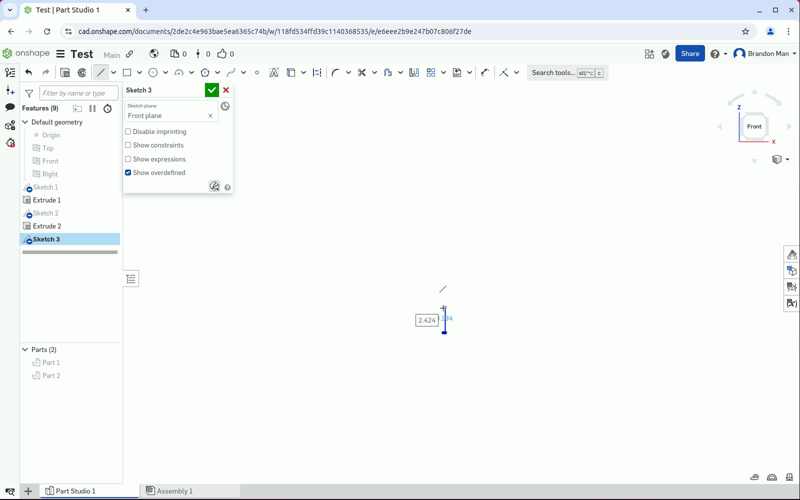
scroll(6)
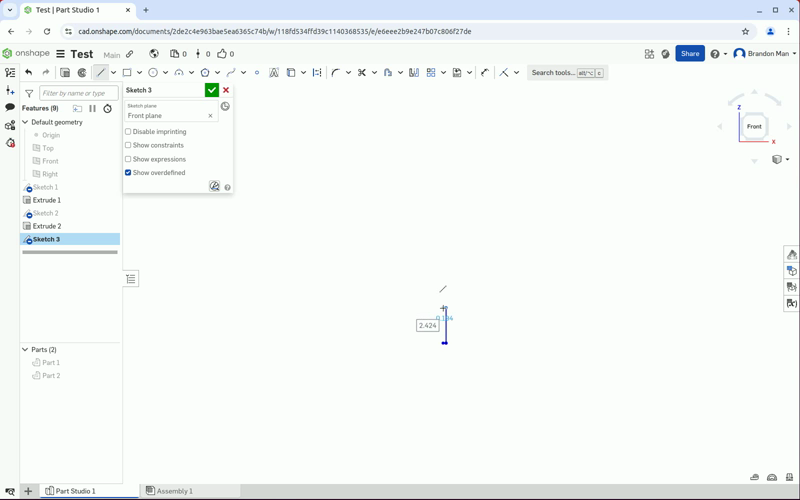
scroll(6)
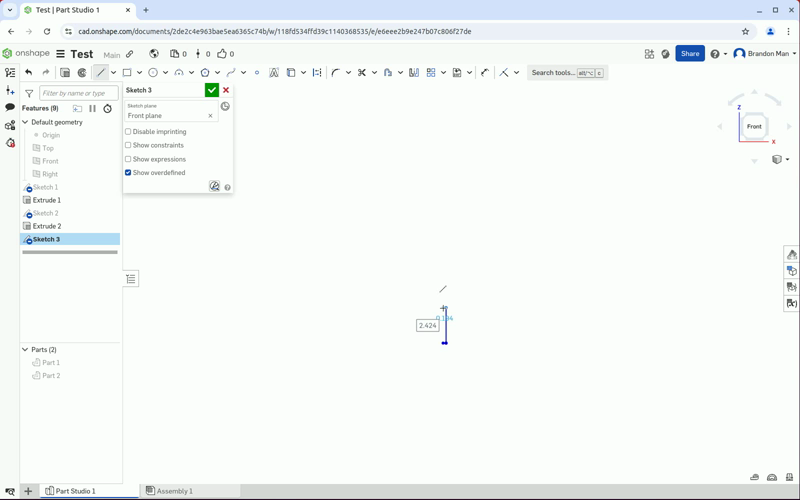
scroll(6)
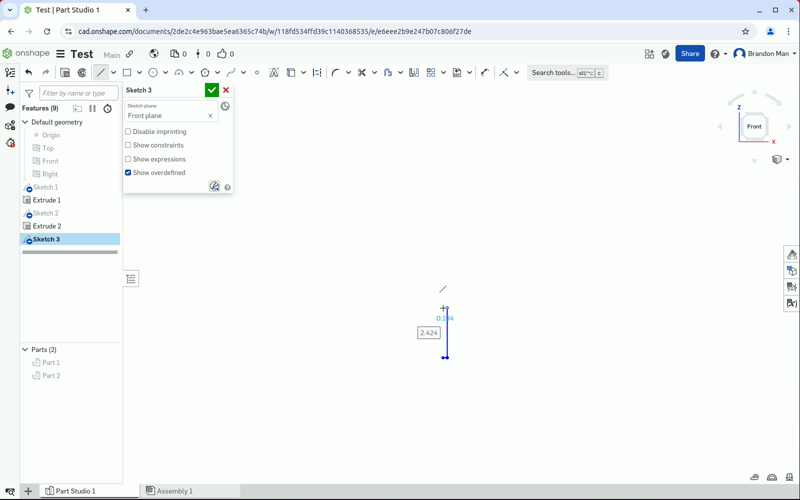
scroll(6)
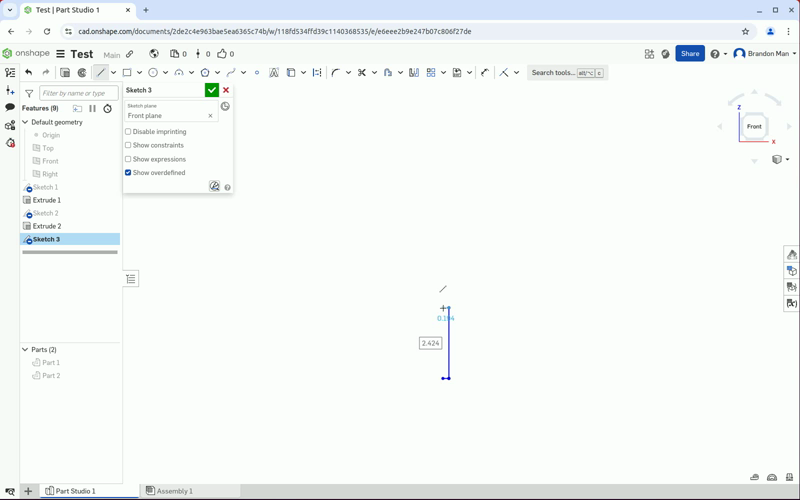
scroll(6)
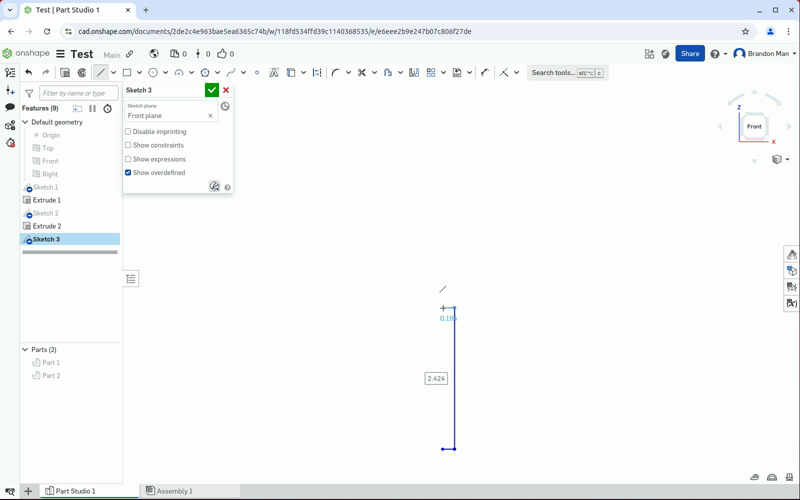
click(443, 307)
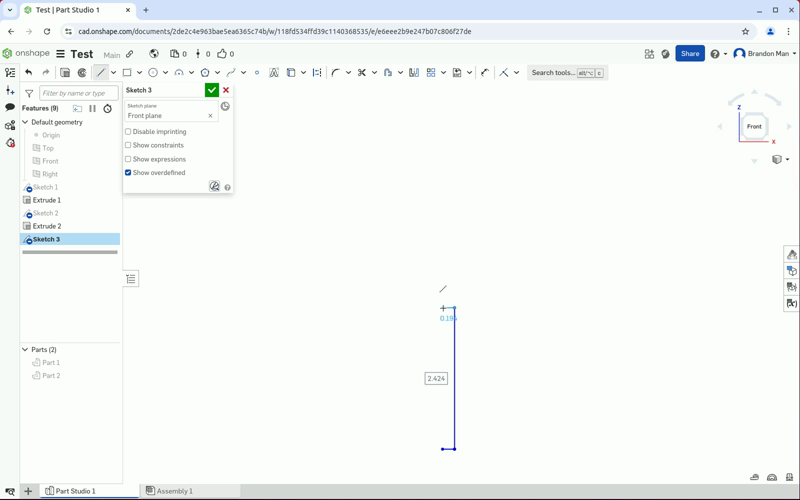
scroll(-6)
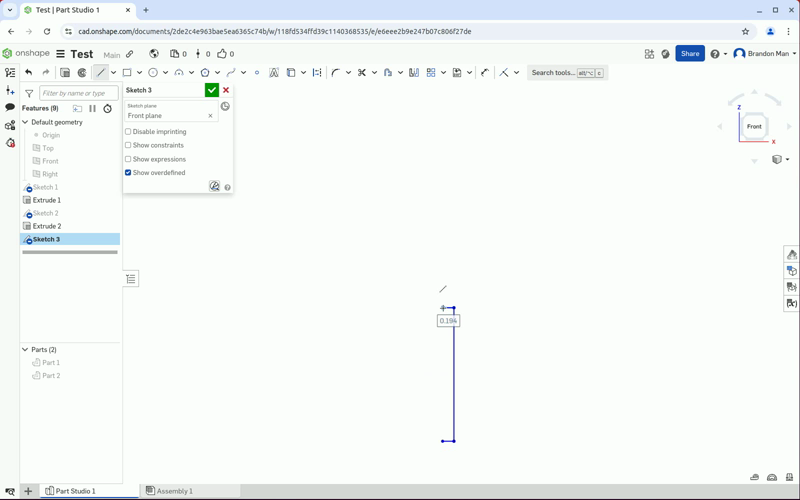
scroll(-6)
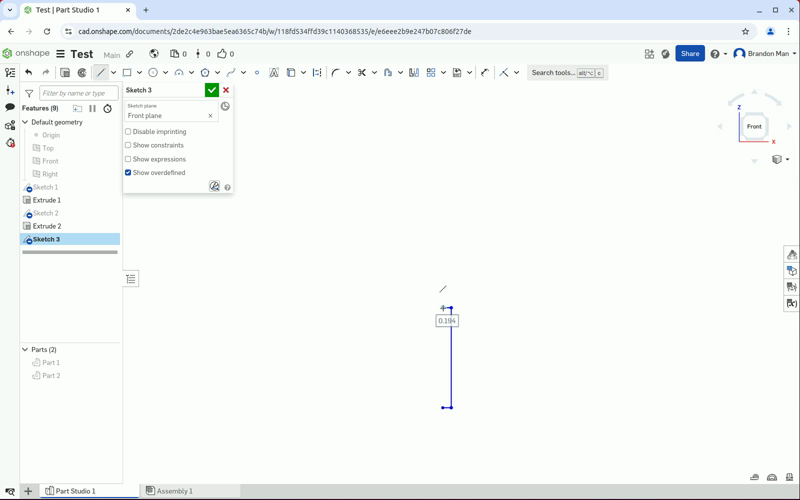
scroll(-6)
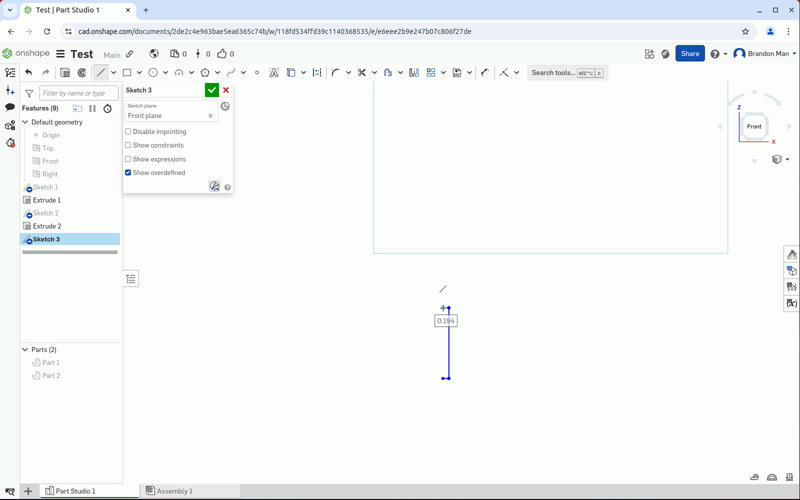
scroll(-6)
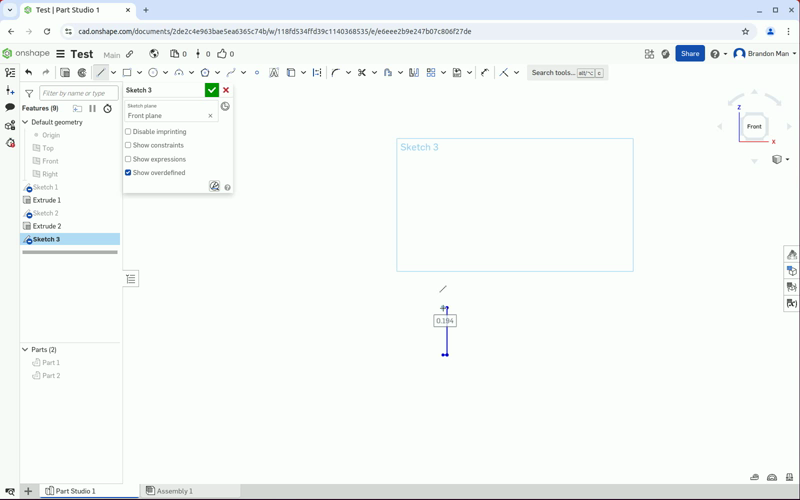
scroll(-6)
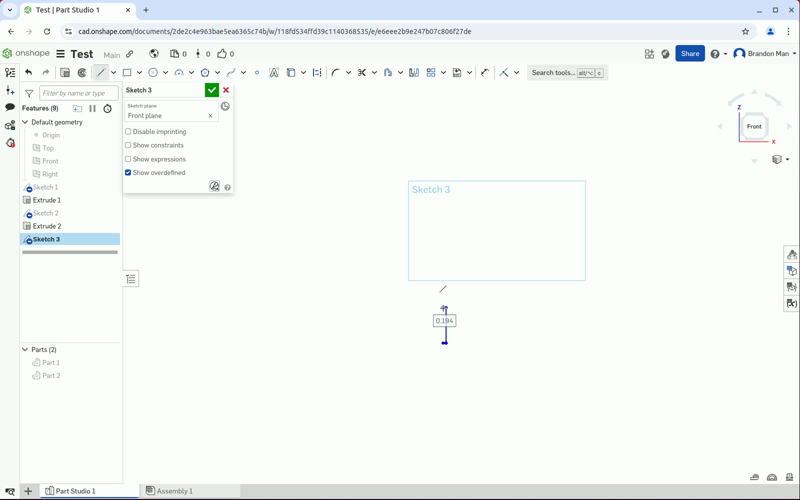
scroll(-6)
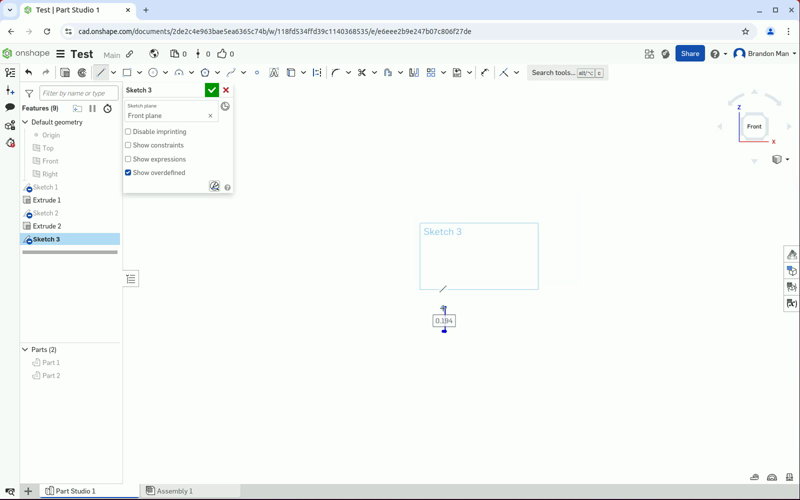
scroll(-6)
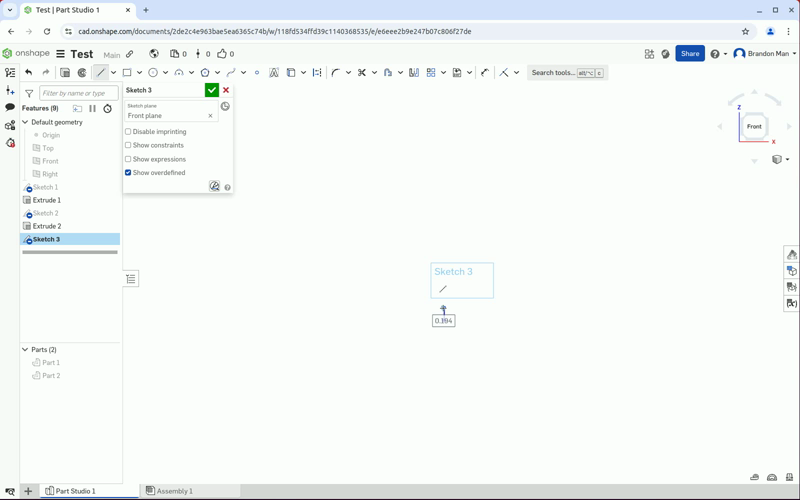
key_up(shift)
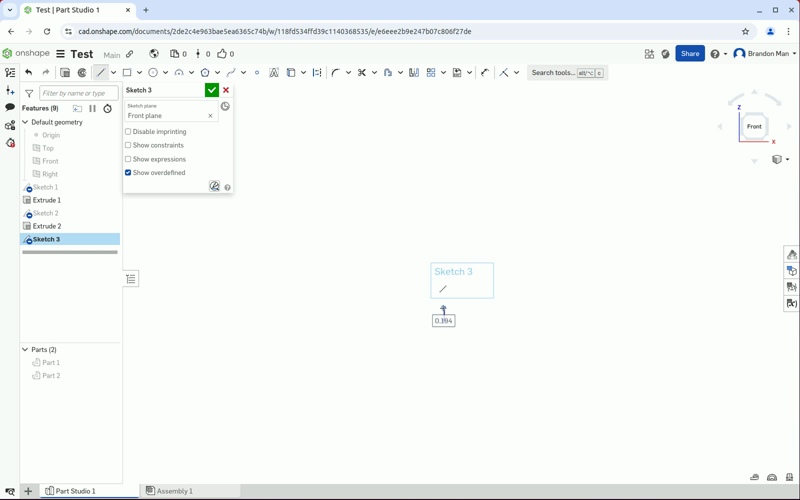
mouse_move(473, 307)
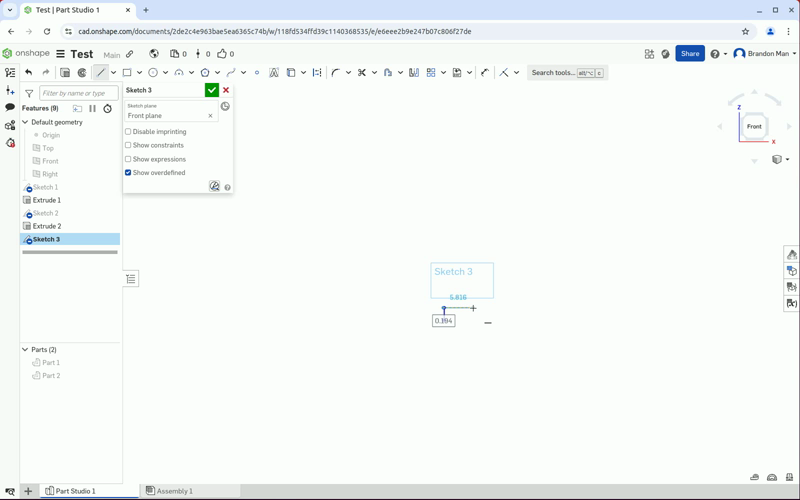
key_down(shift)
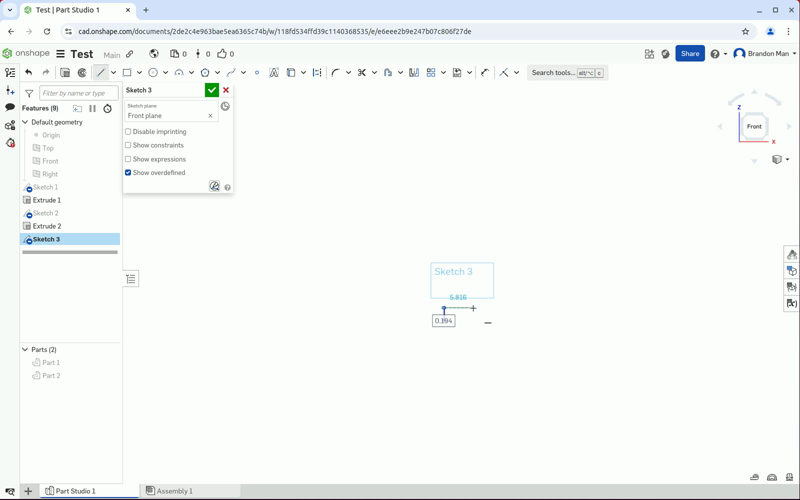
mouse_move(443, 320)
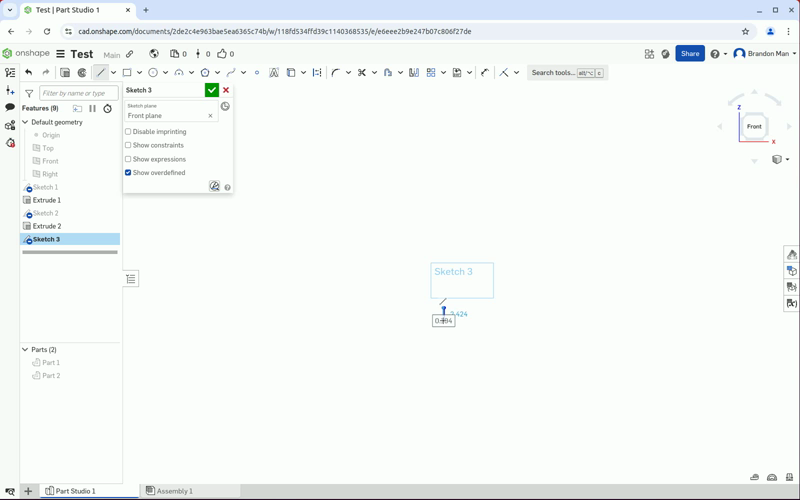
scroll(6)
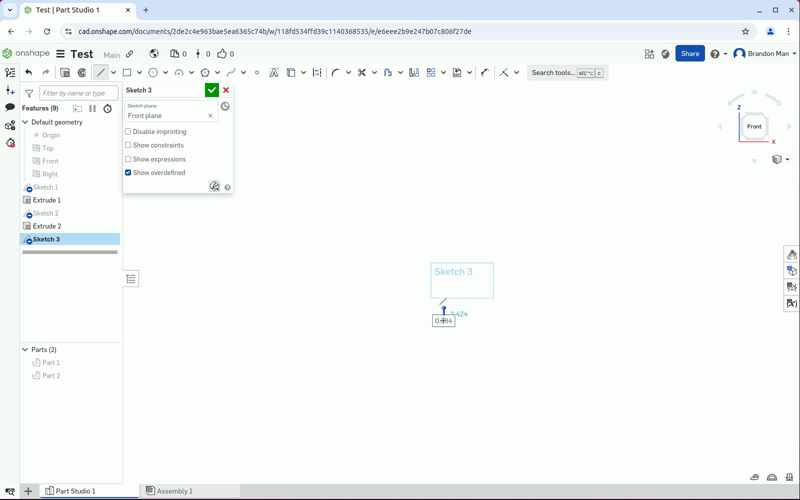
scroll(6)
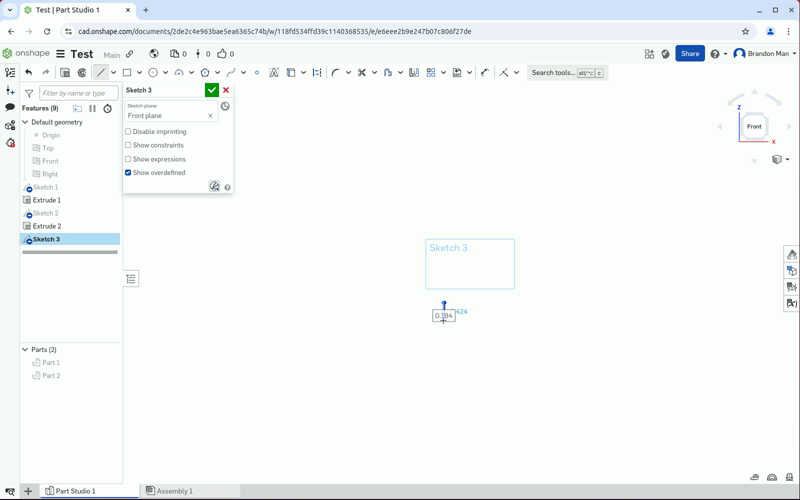
scroll(6)
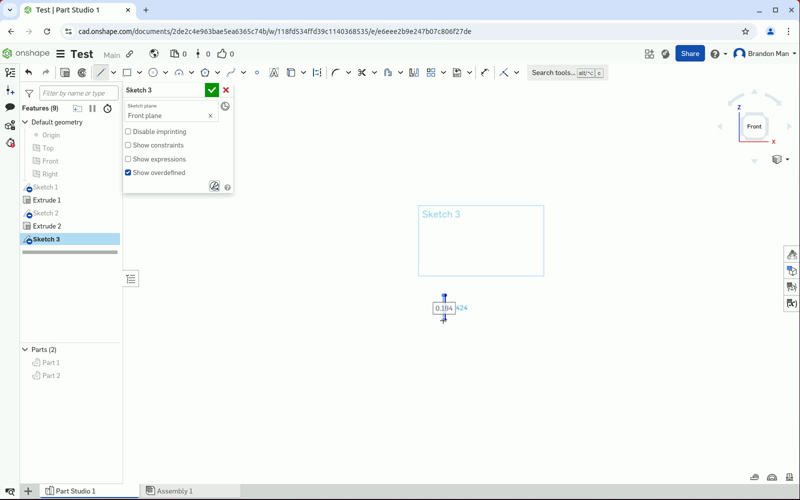
scroll(6)
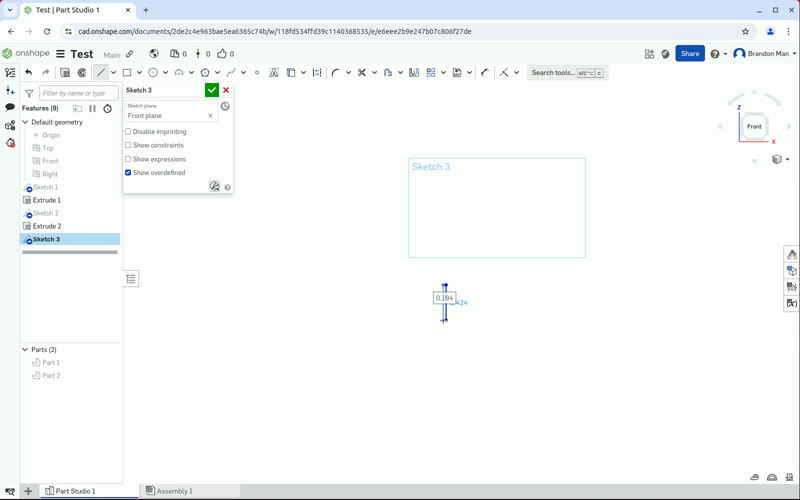
scroll(6)
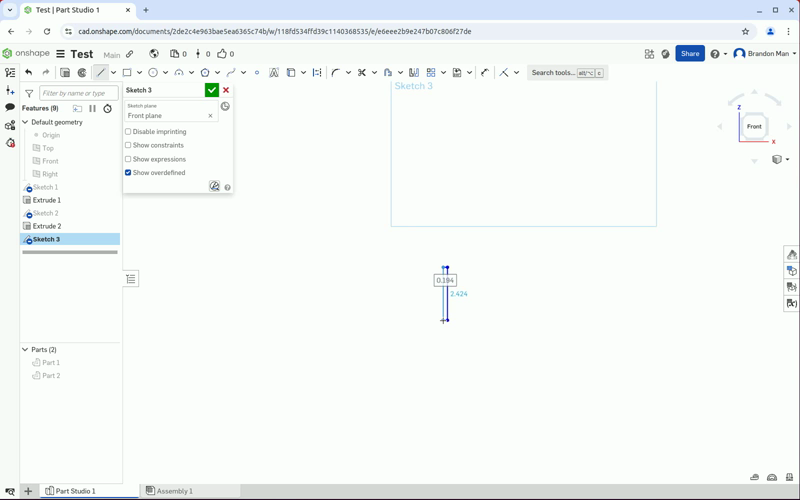
scroll(6)
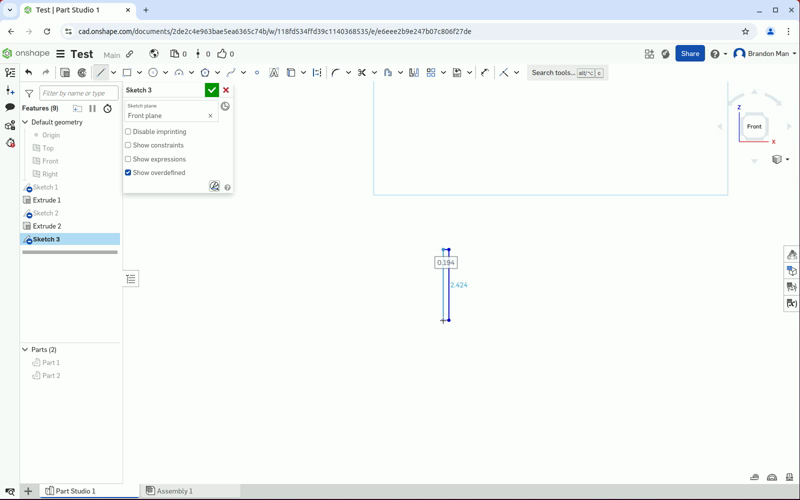
scroll(6)
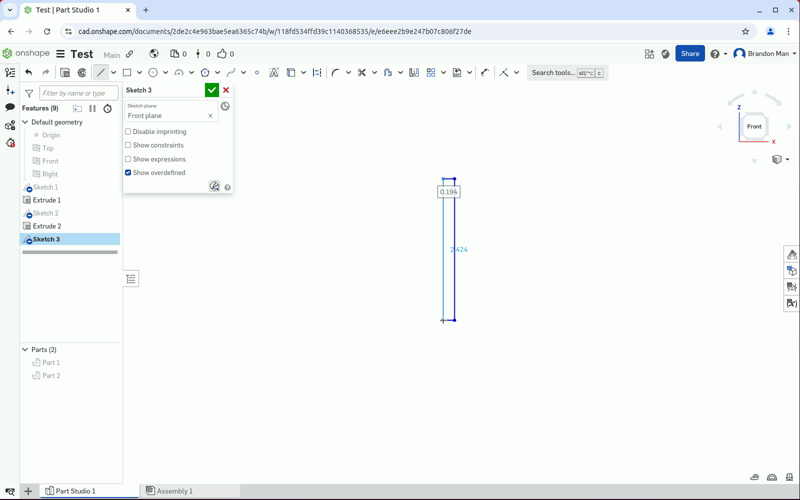
key_up(shift)
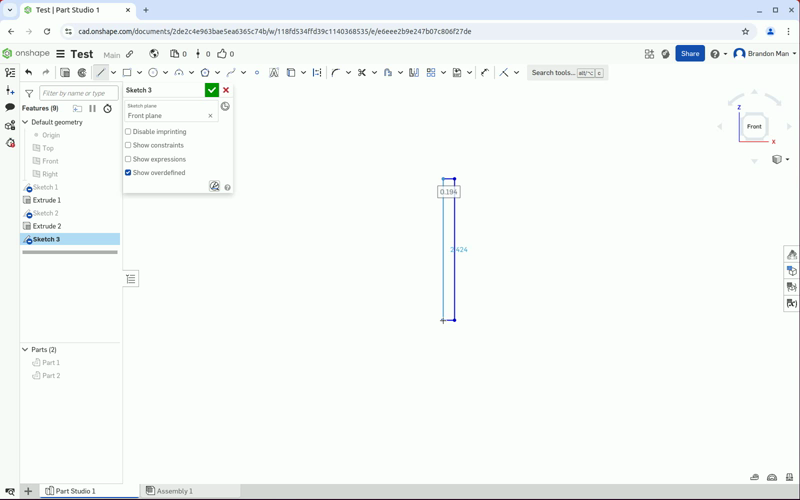
click(443, 320)
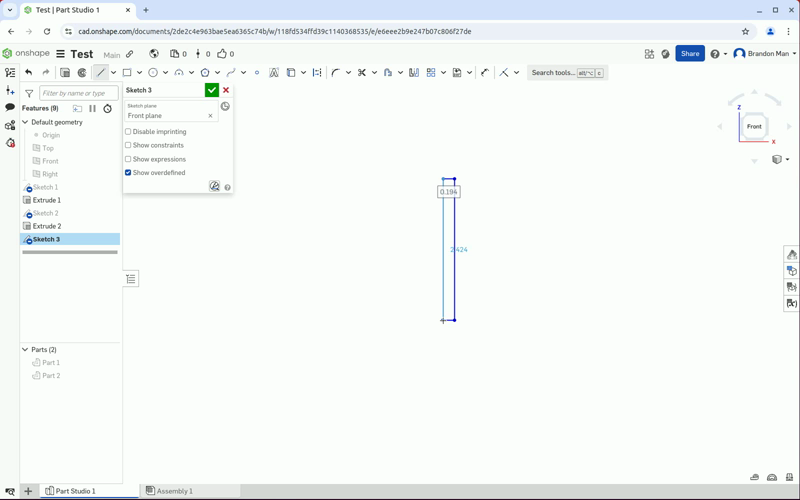
scroll(-6)
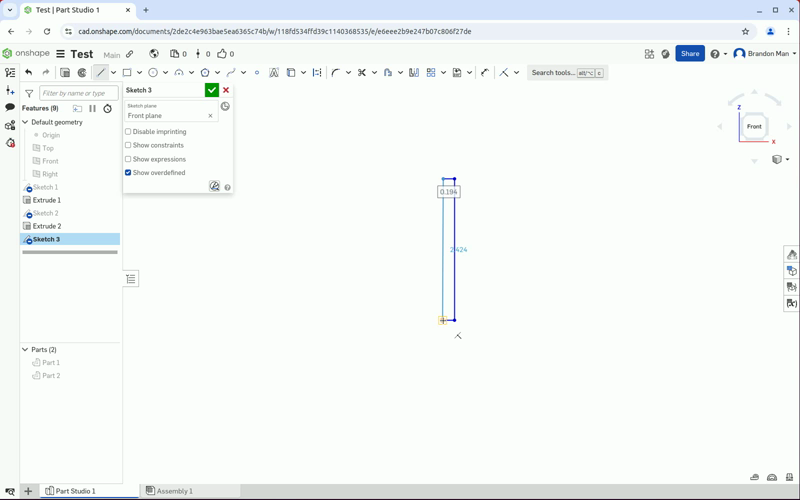
scroll(-6)
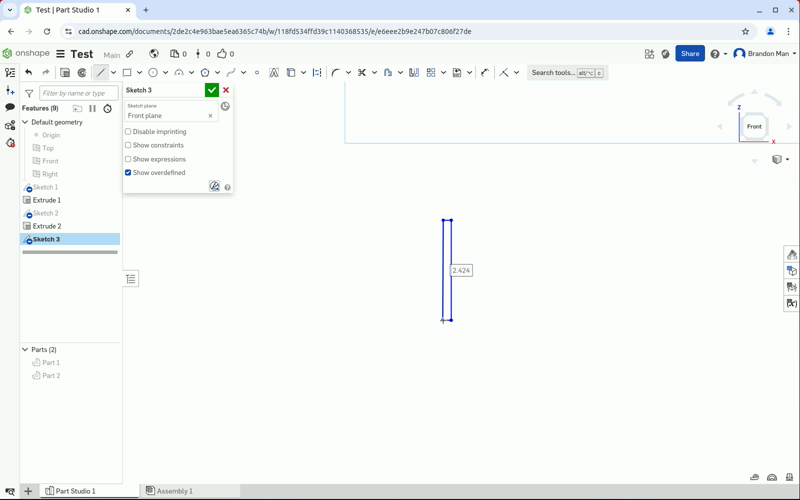
scroll(-6)
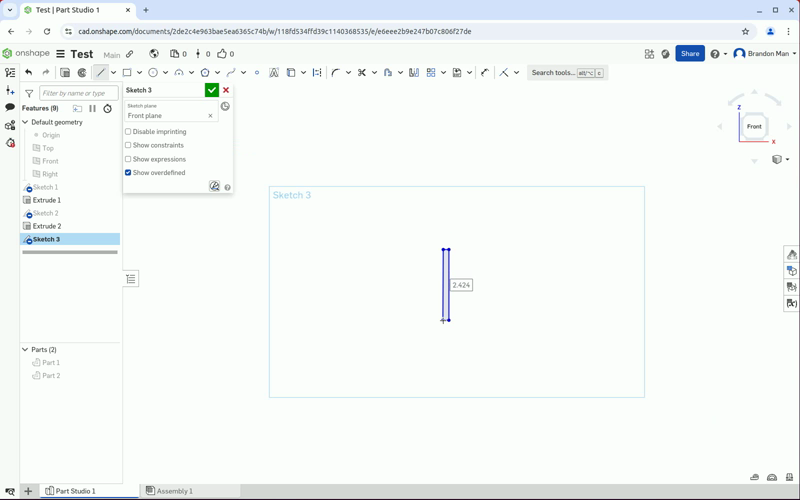
scroll(-6)
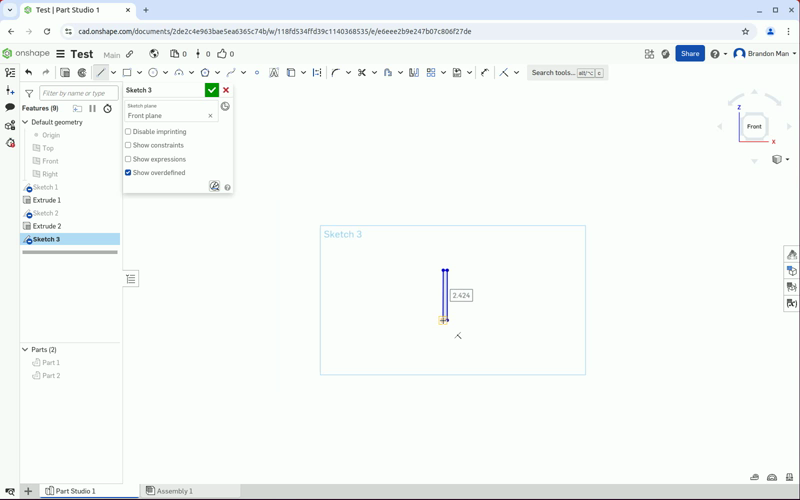
scroll(-6)
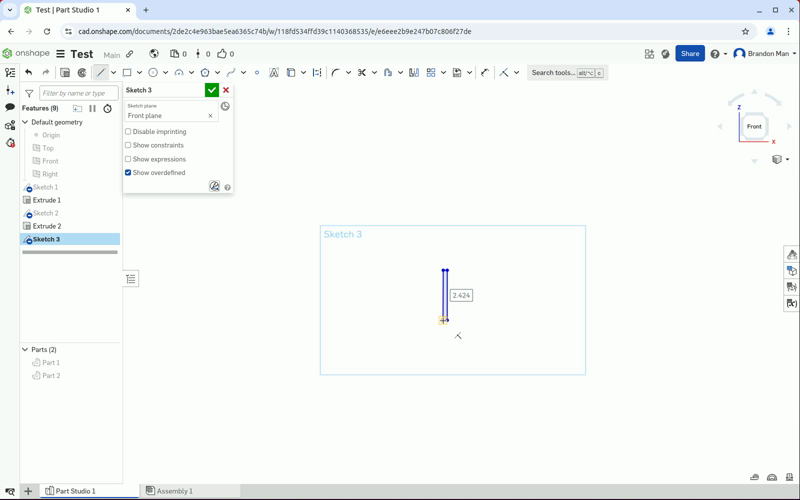
scroll(-6)
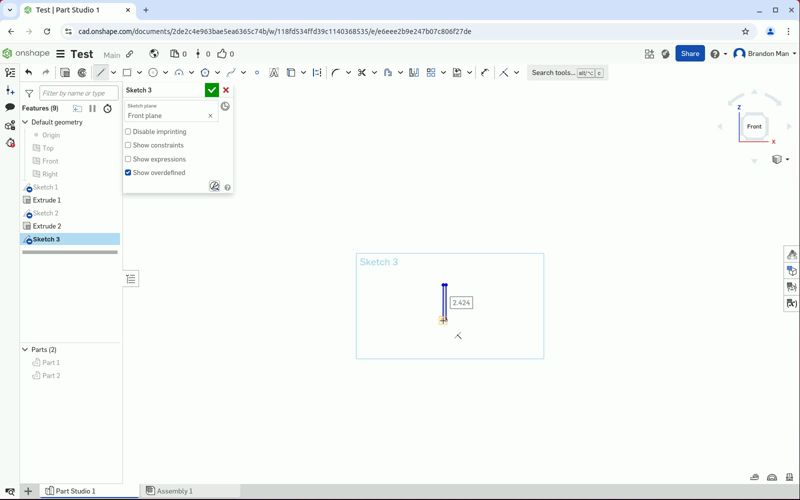
scroll(-6)
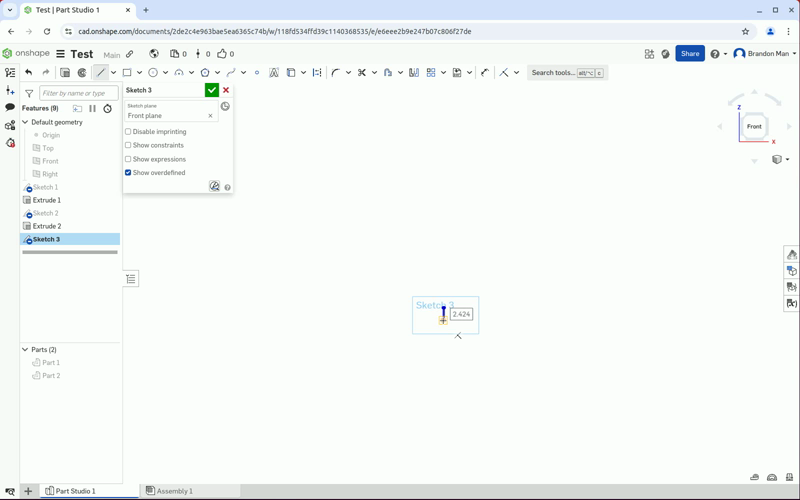
key(esc)
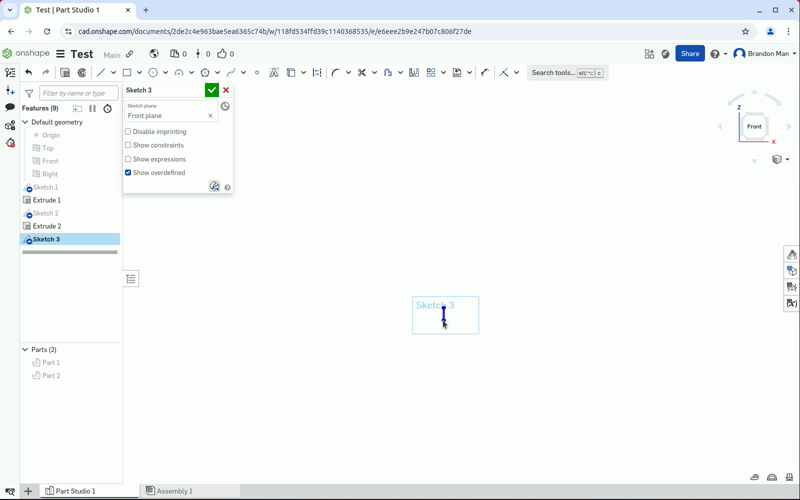
mouse_move(443, 309)
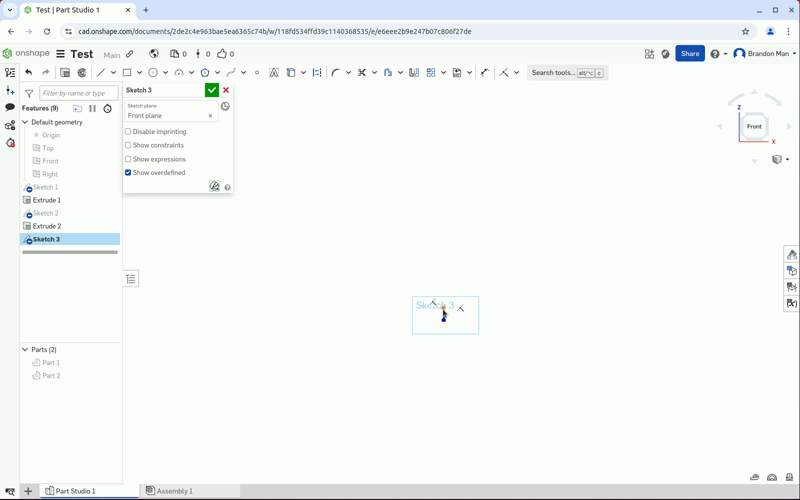
scroll(6)
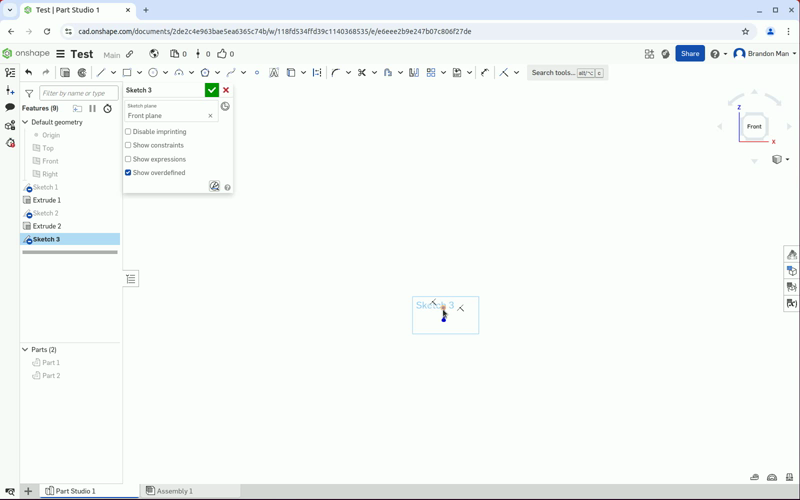
scroll(6)
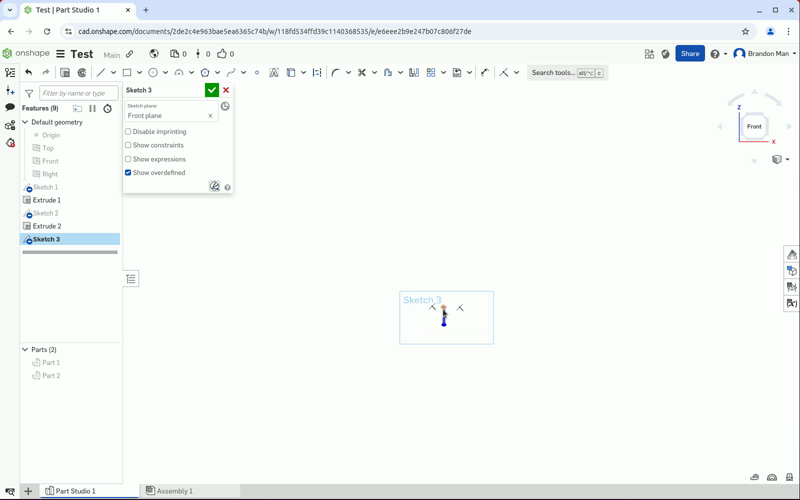
scroll(6)
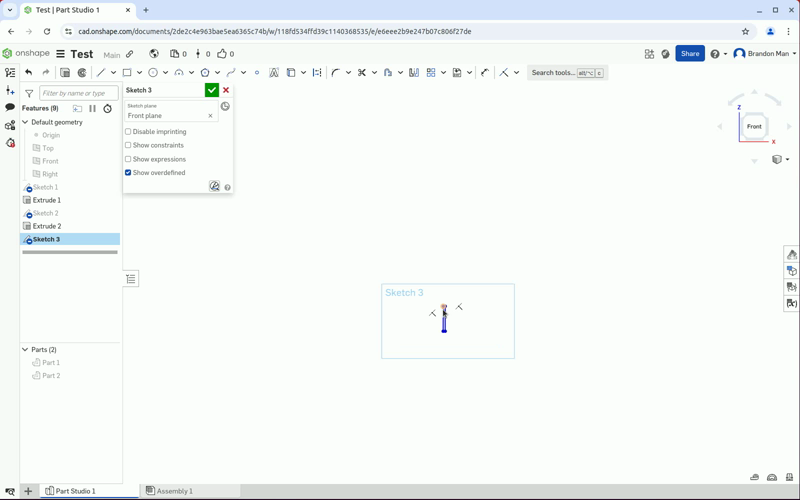
scroll(6)
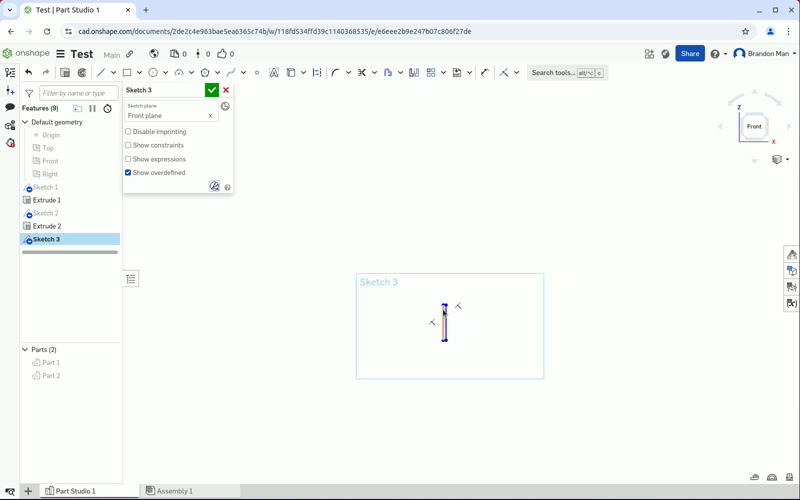
scroll(6)
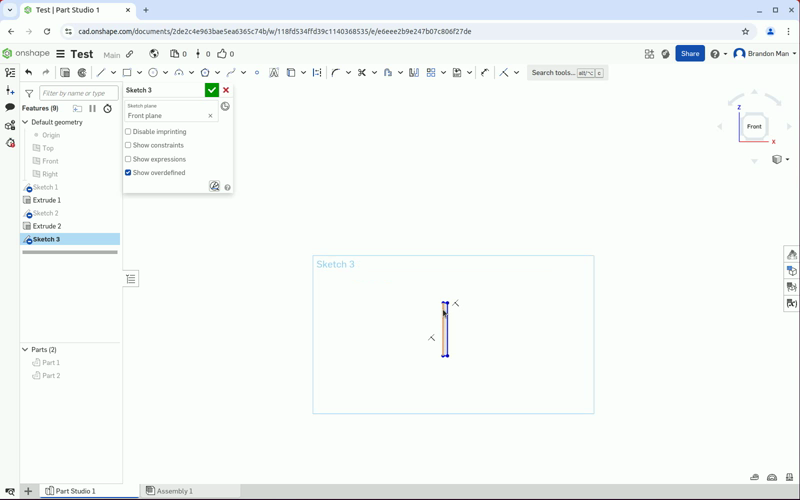
scroll(6)
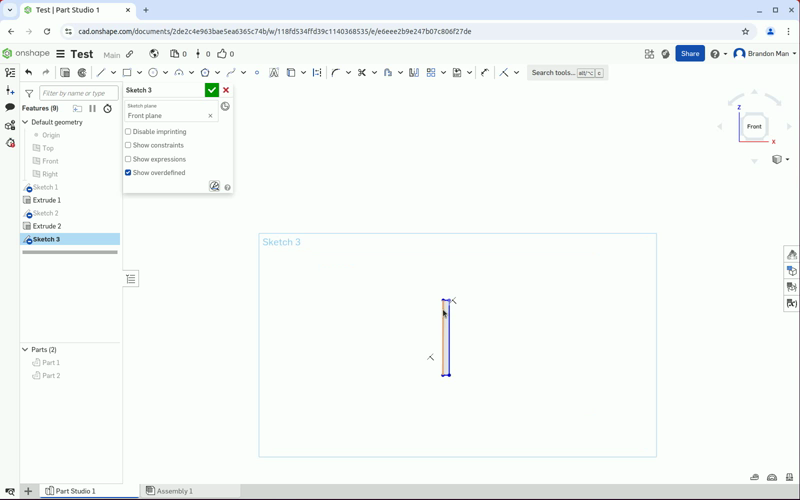
scroll(6)
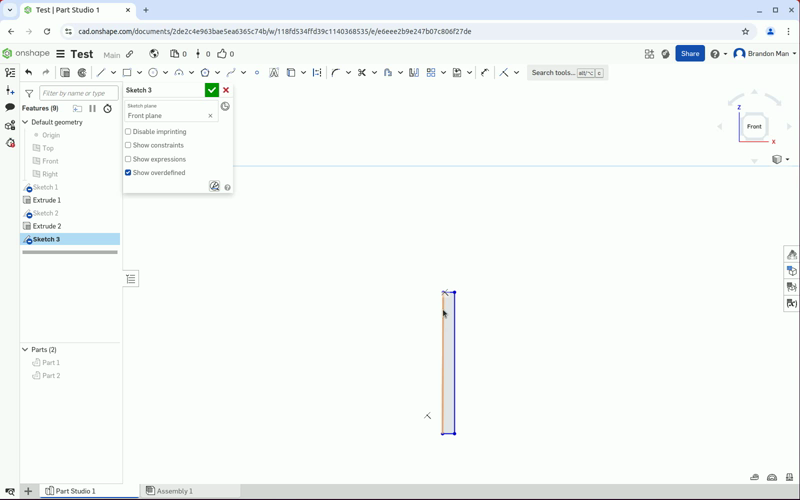
click(443, 309)
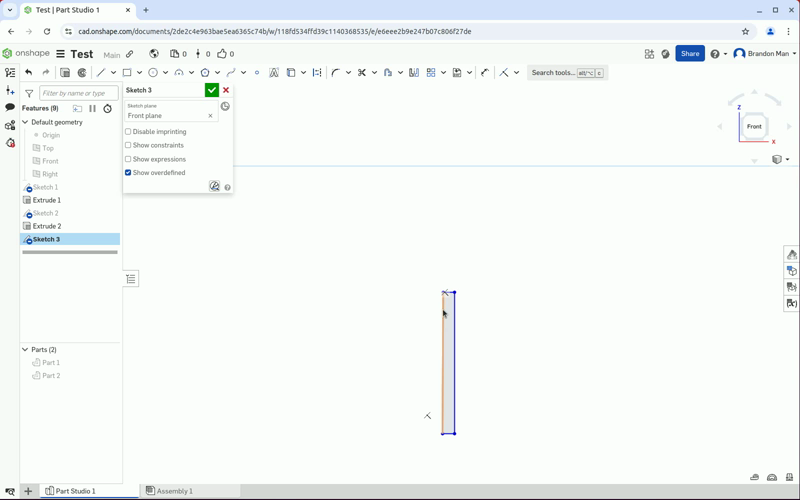
scroll(-6)
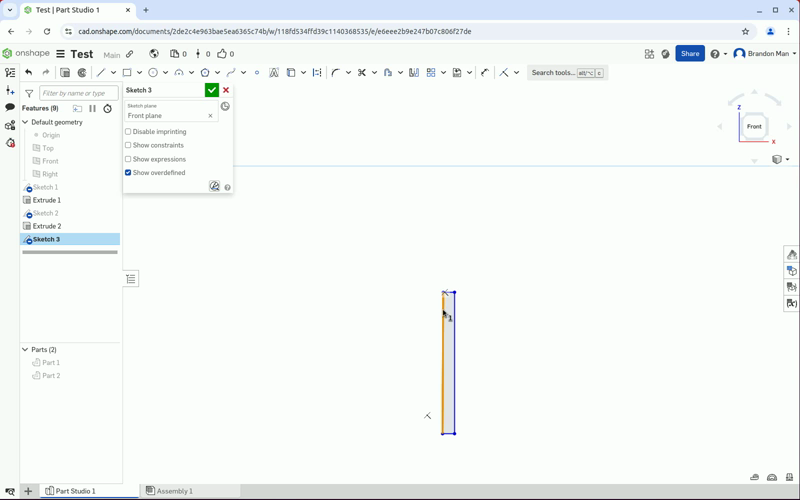
scroll(-6)
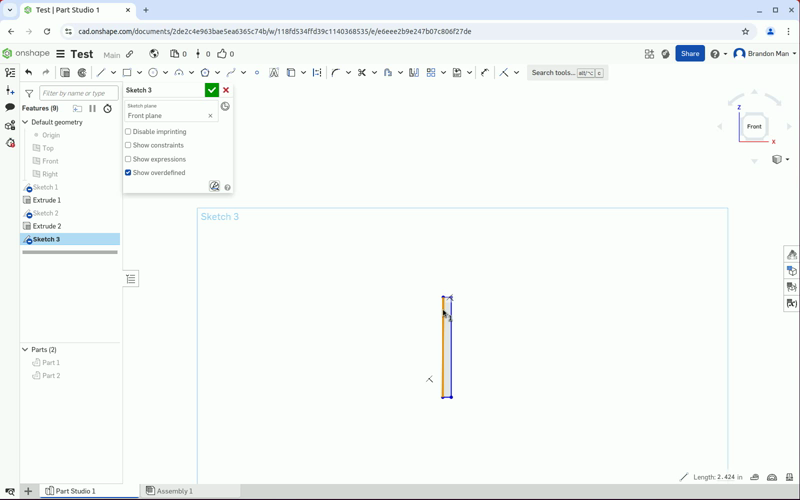
scroll(-6)
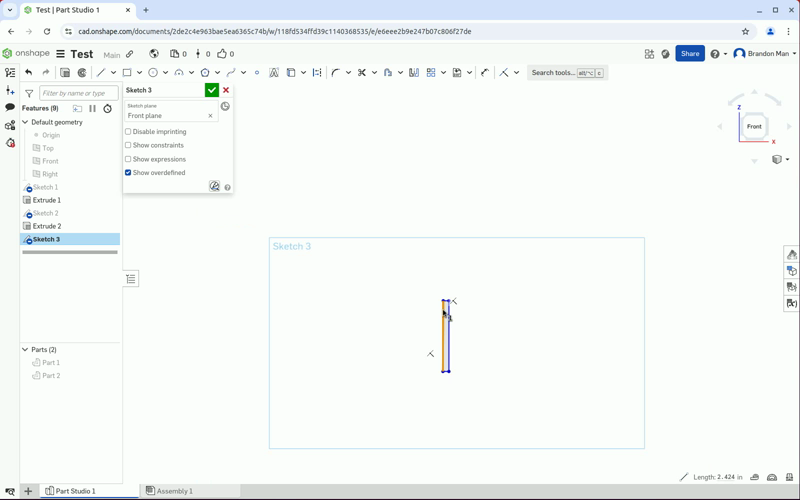
scroll(-6)
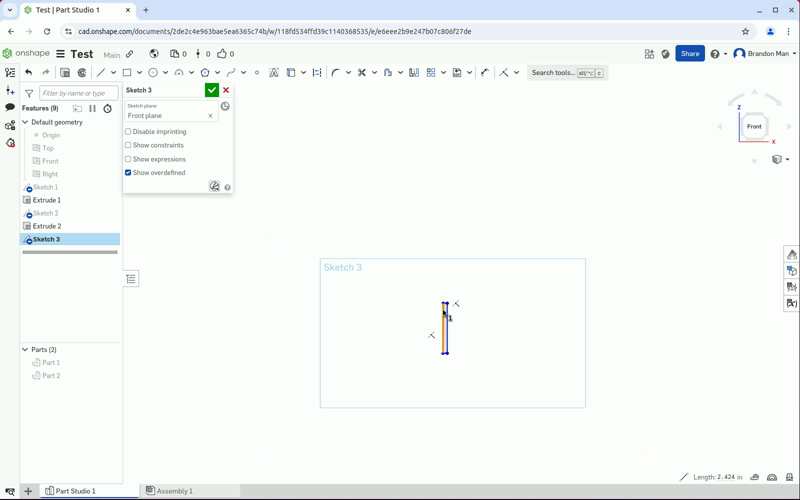
scroll(-6)
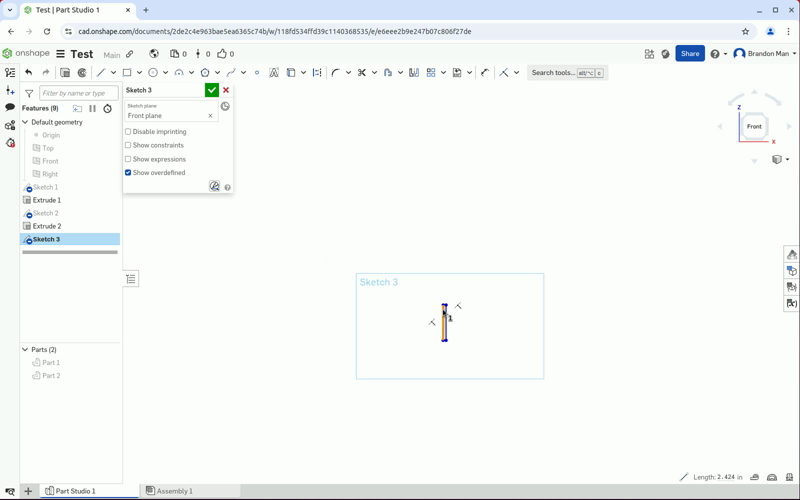
scroll(-6)
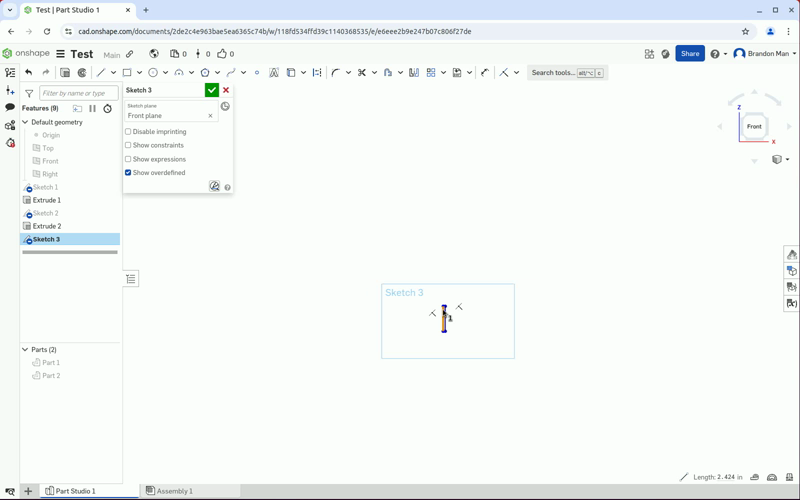
scroll(-6)
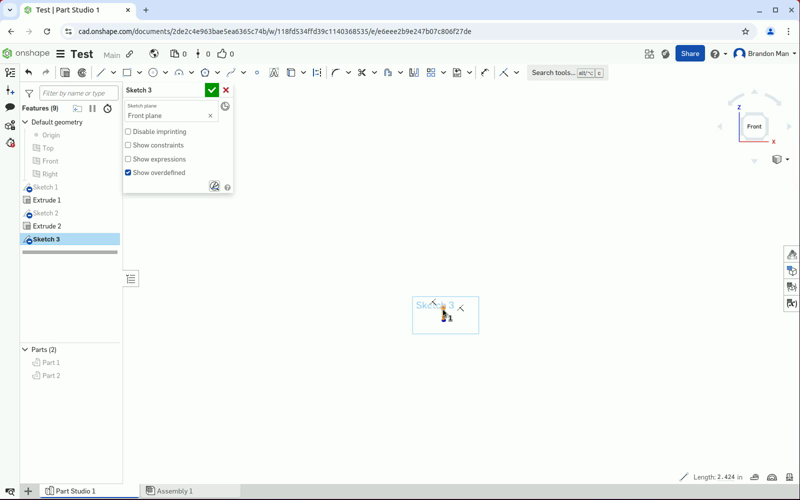
mouse_move(73, 352)
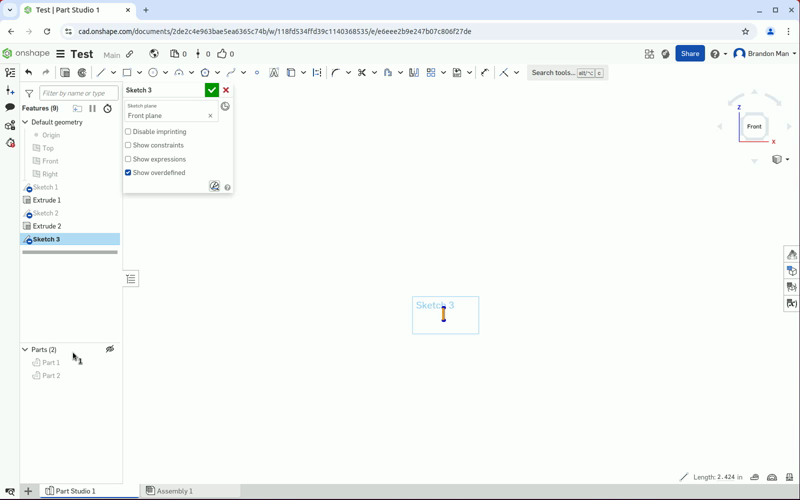
key(shift+y)
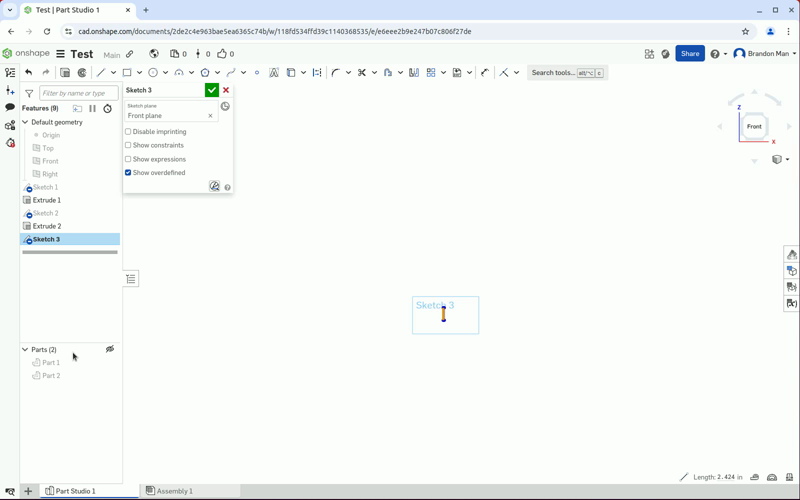
key(shift+e)
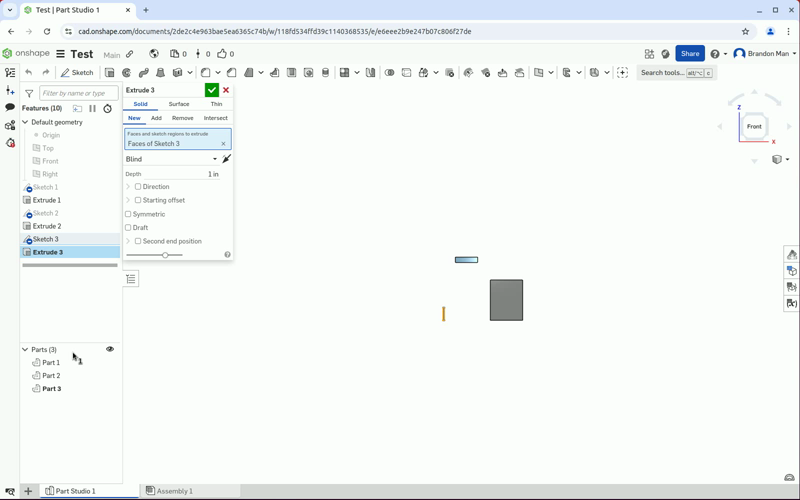
mouse_move(143, 106)
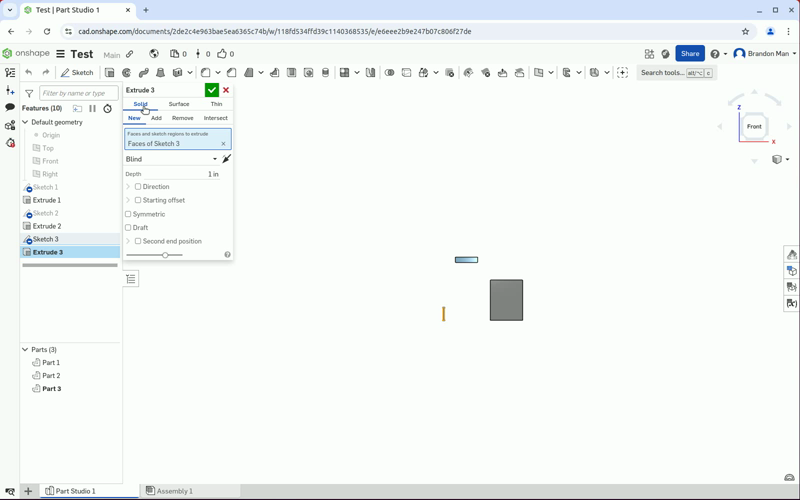
click(143, 106)
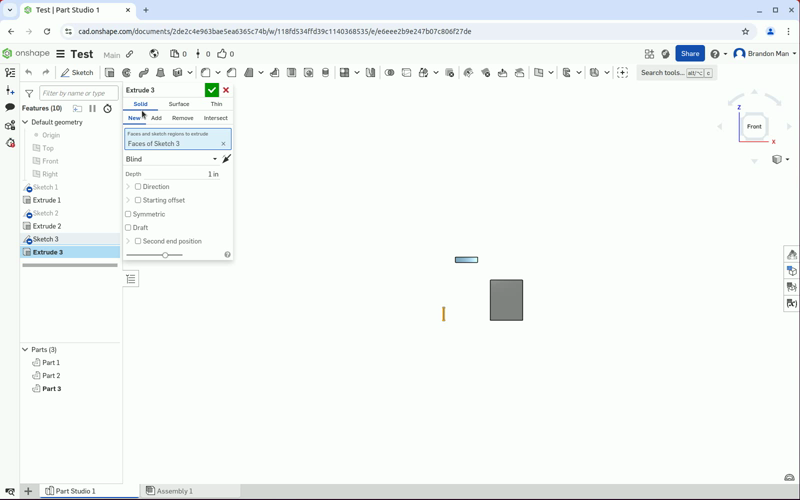
mouse_move(137, 120)
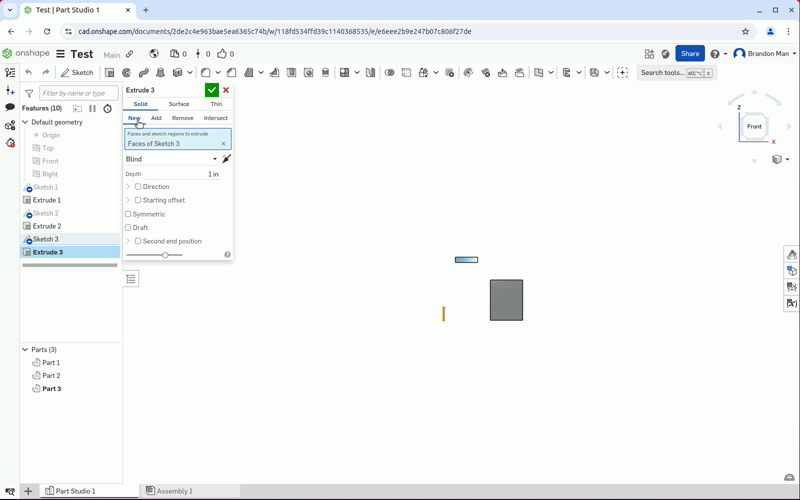
click(137, 120)
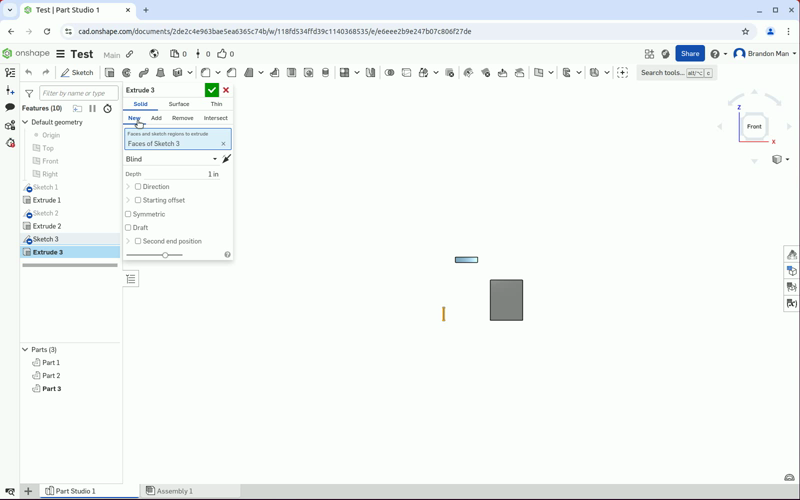
key(tab, 4)
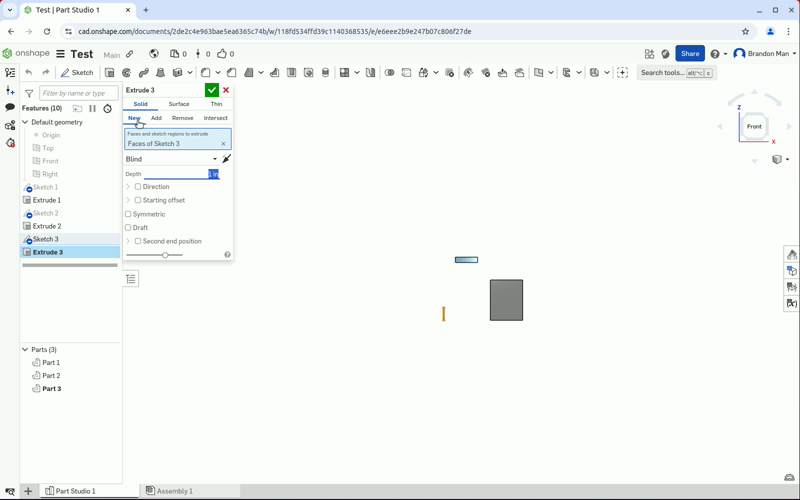
text(18.294)
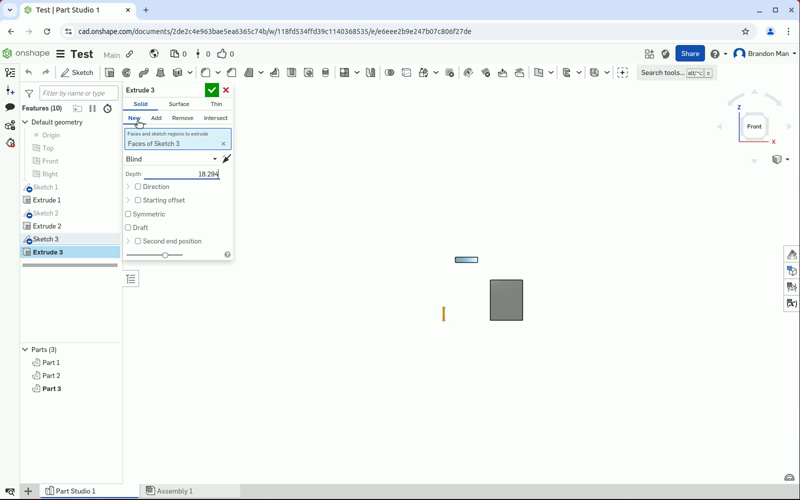
key(enter)
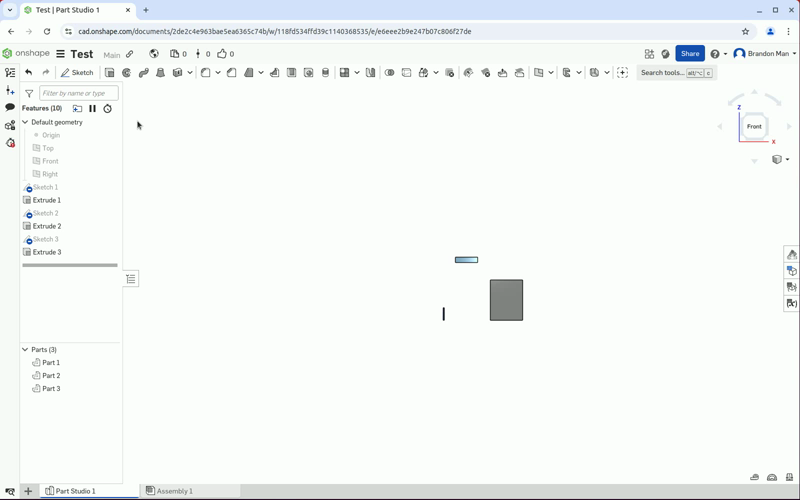
key(shift+h)
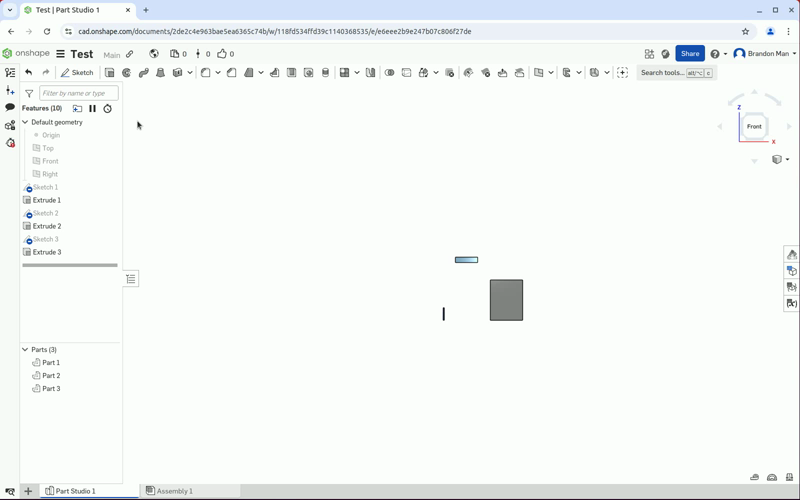
key(shift+h)
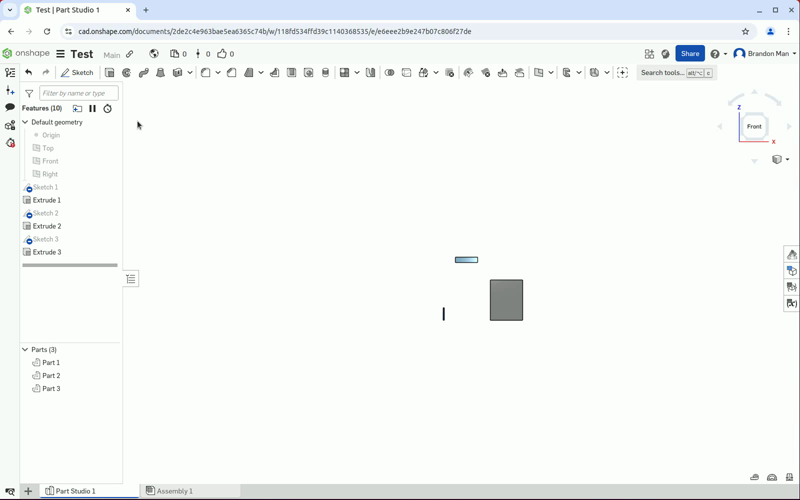
mouse_move(73, 189)
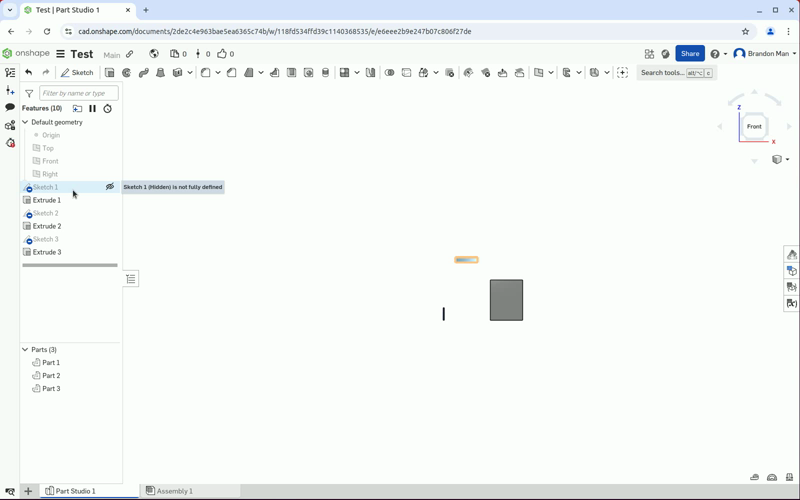
click(73, 189)
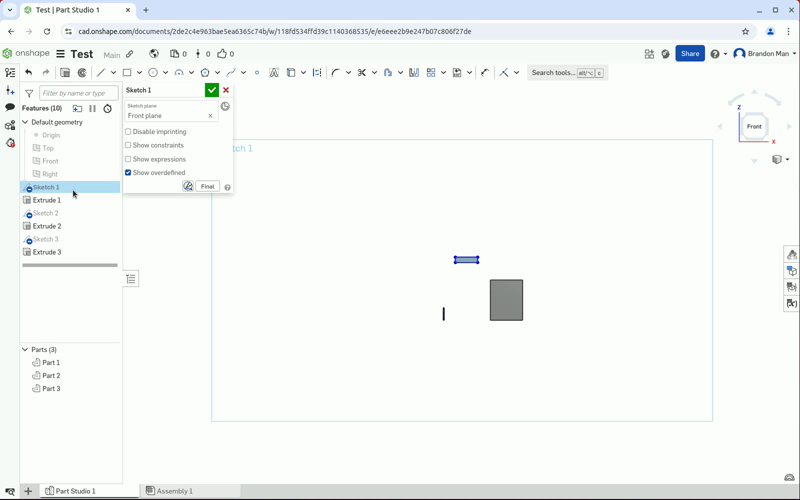
mouse_move(229, 92)
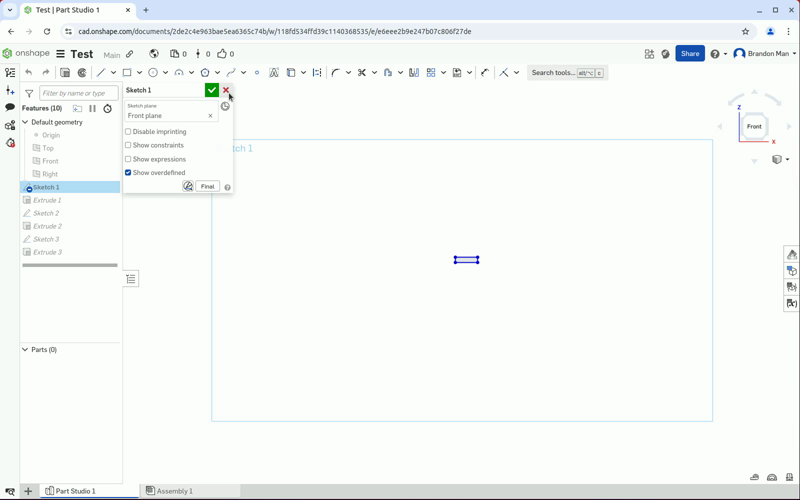
click(229, 92)
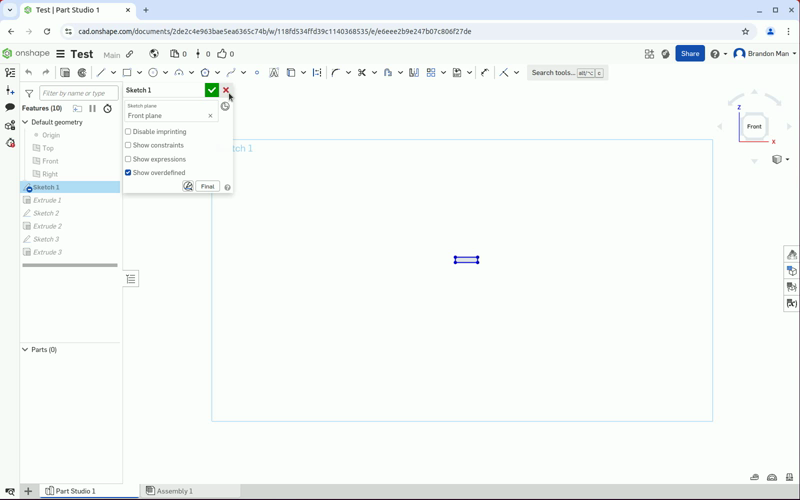
key(shift+s)
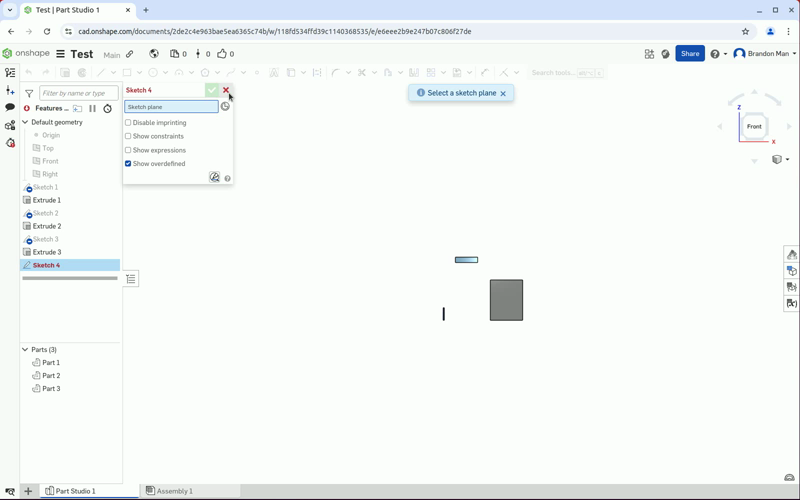
mouse_move(73, 163)
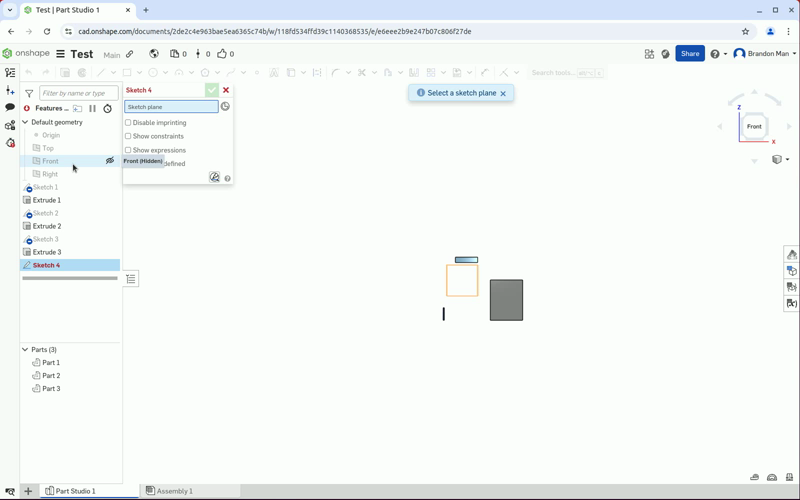
click(73, 163)
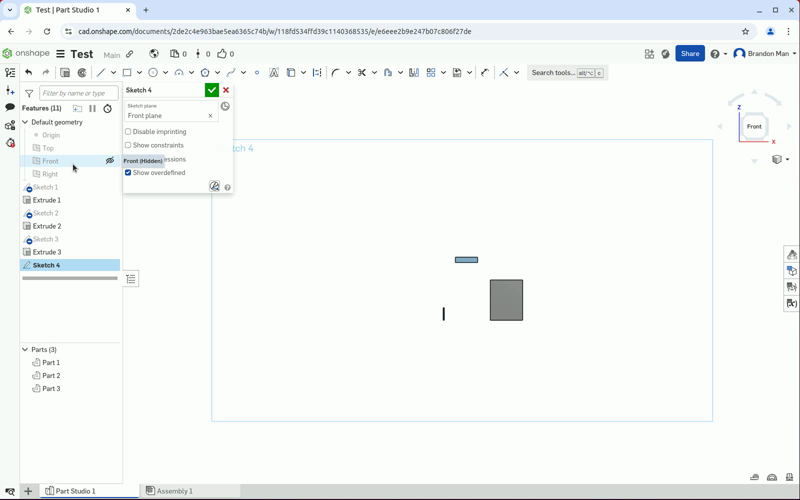
mouse_move(73, 352)
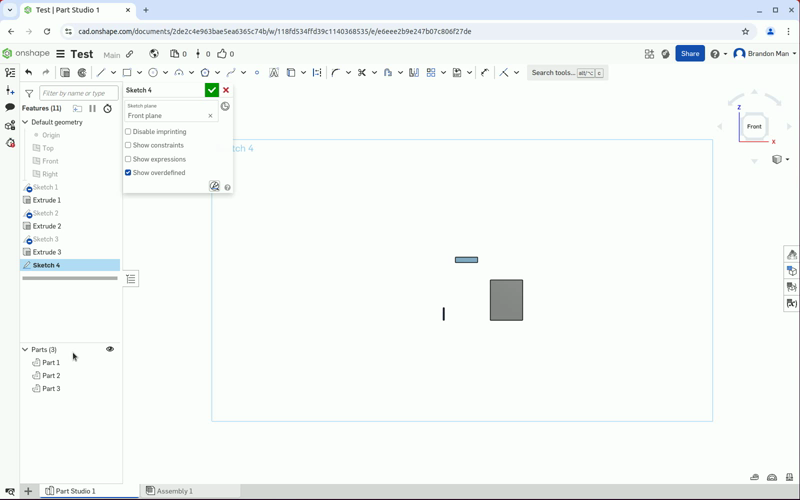
key(y)
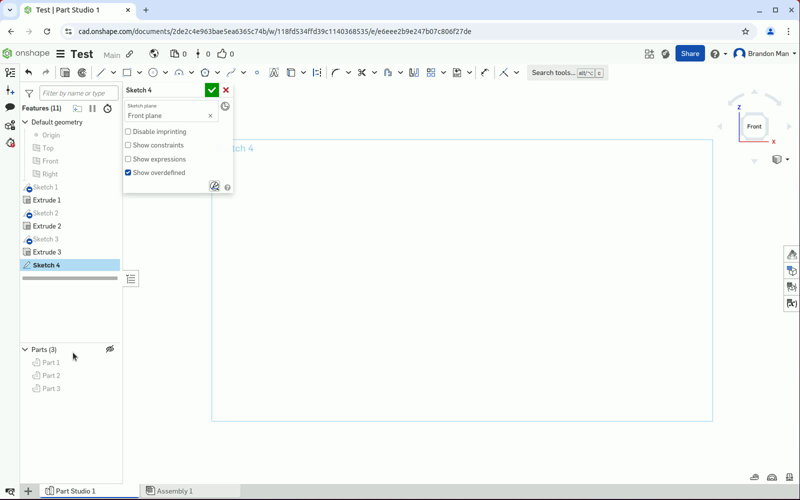
key(l)
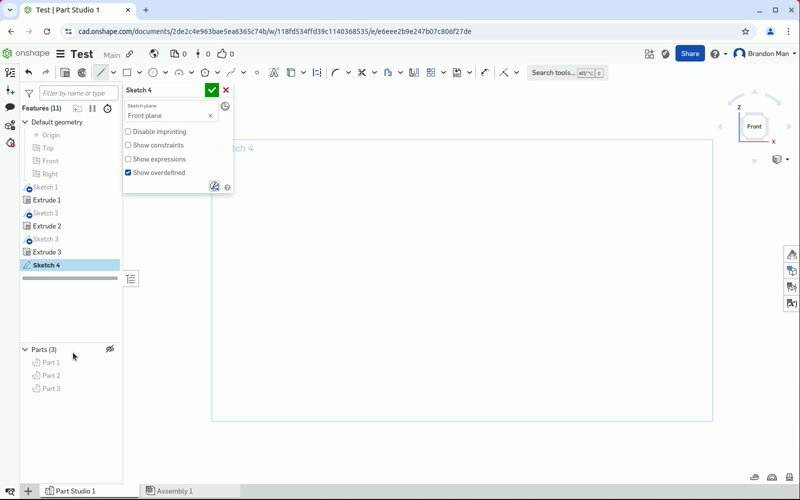
key_down(shift)
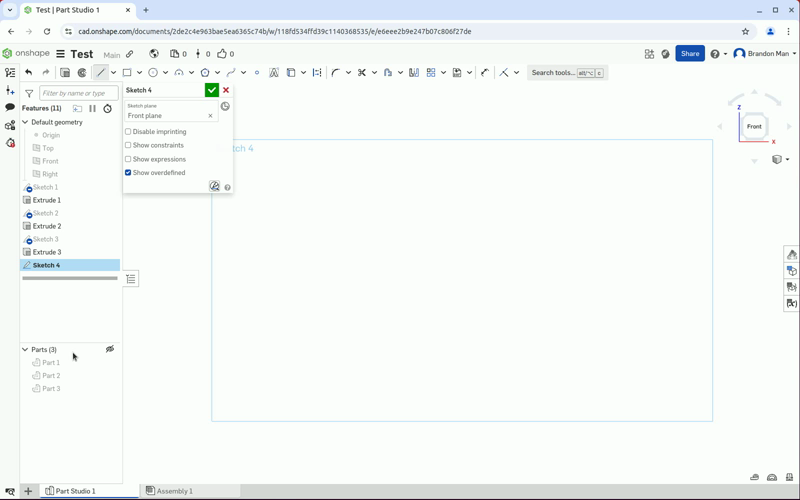
mouse_move(474, 336)
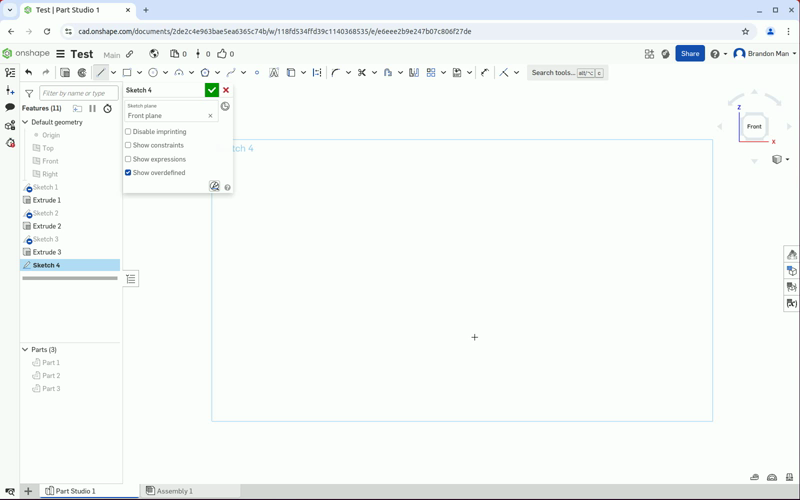
click(474, 336)
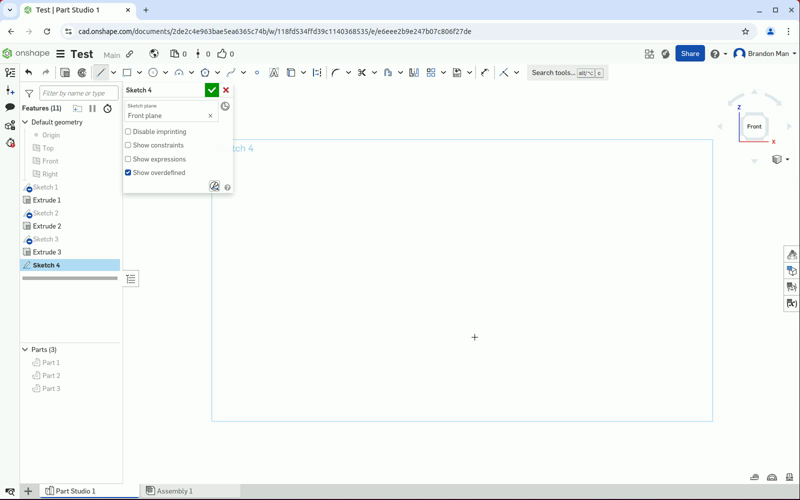
key_up(shift)
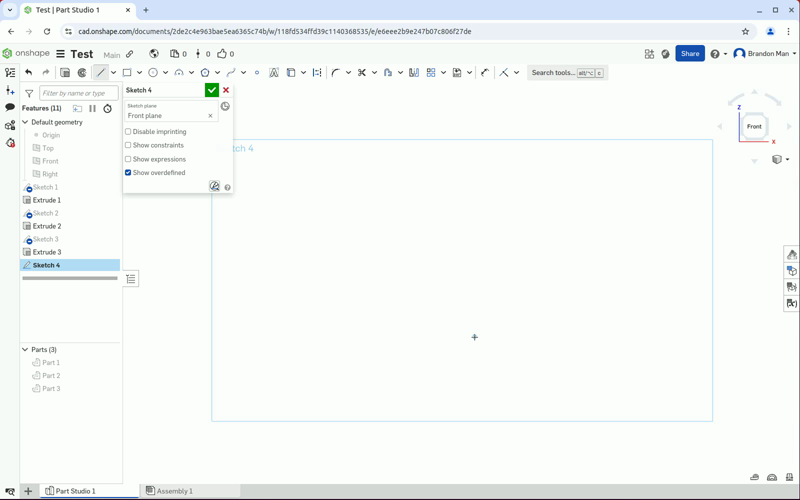
key_down(shift)
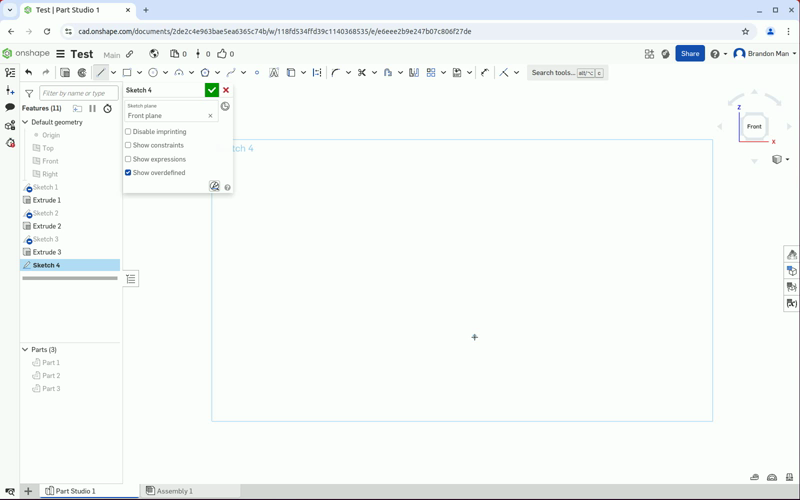
mouse_move(504, 336)
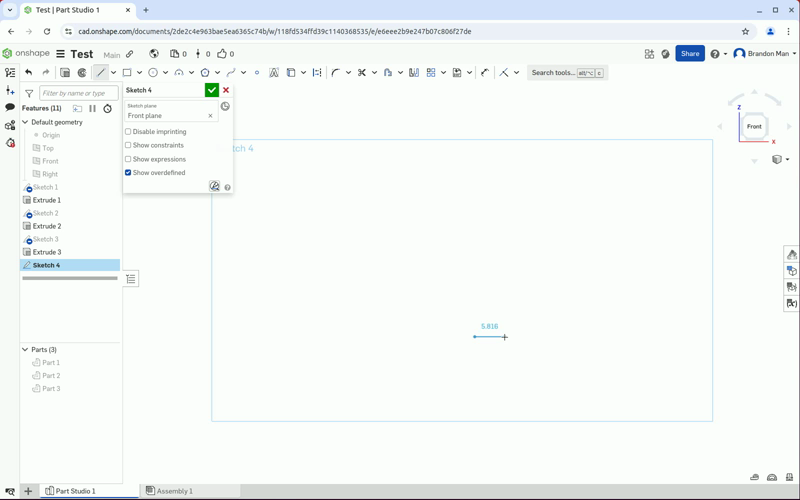
mouse_move(505, 336)
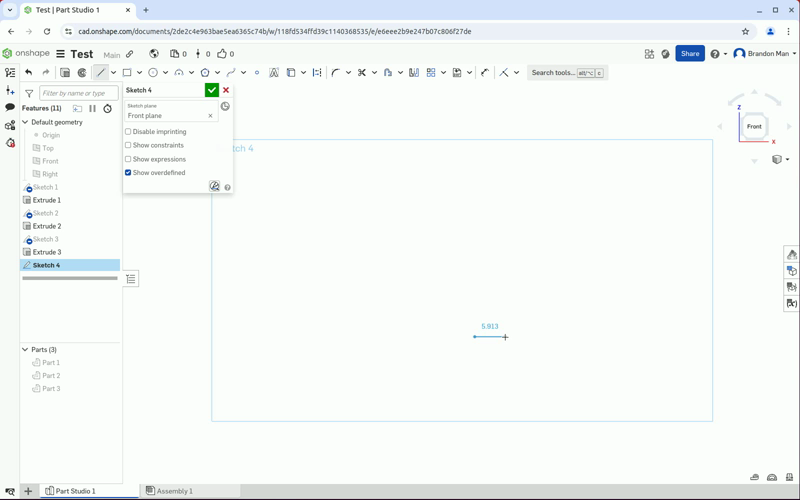
click(505, 336)
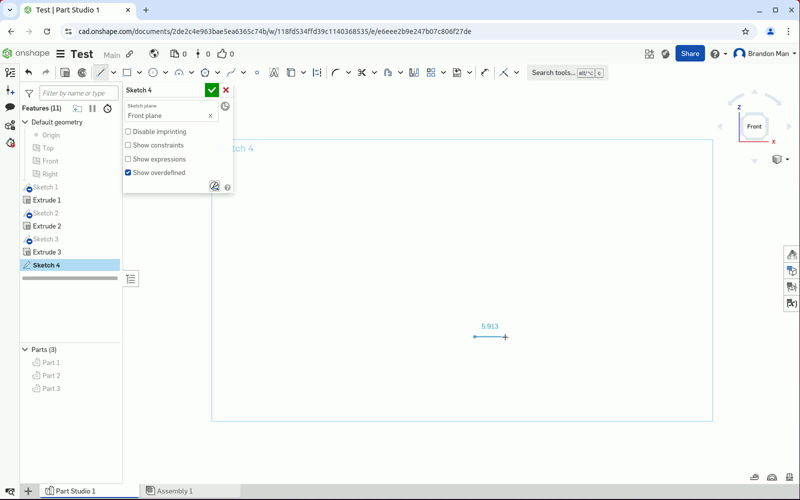
key_up(shift)
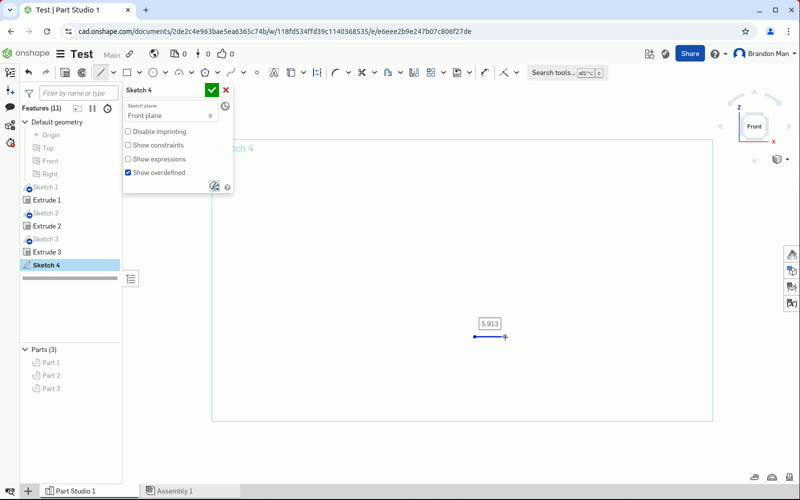
key_down(shift)
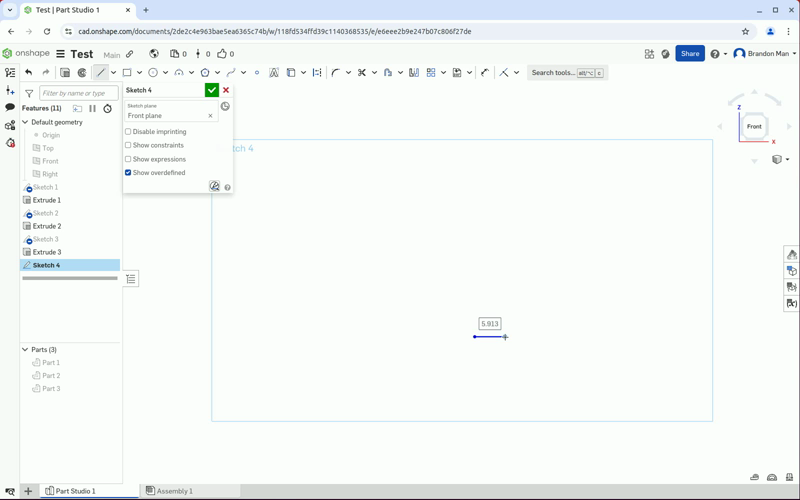
mouse_move(535, 336)
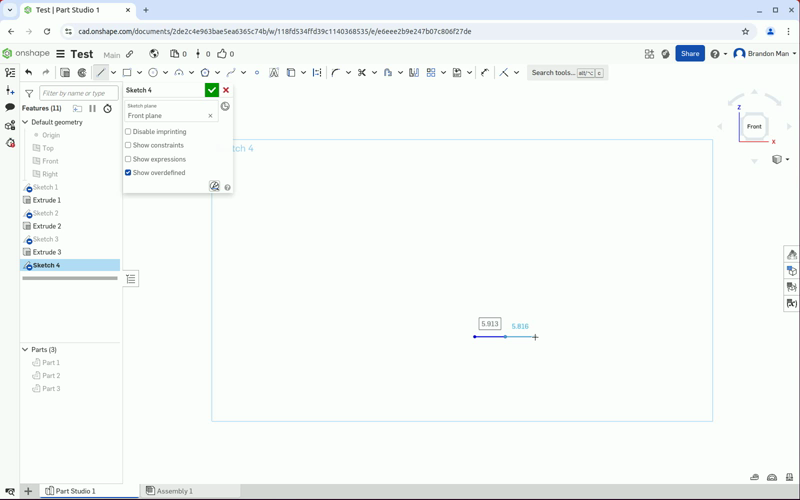
mouse_move(505, 322)
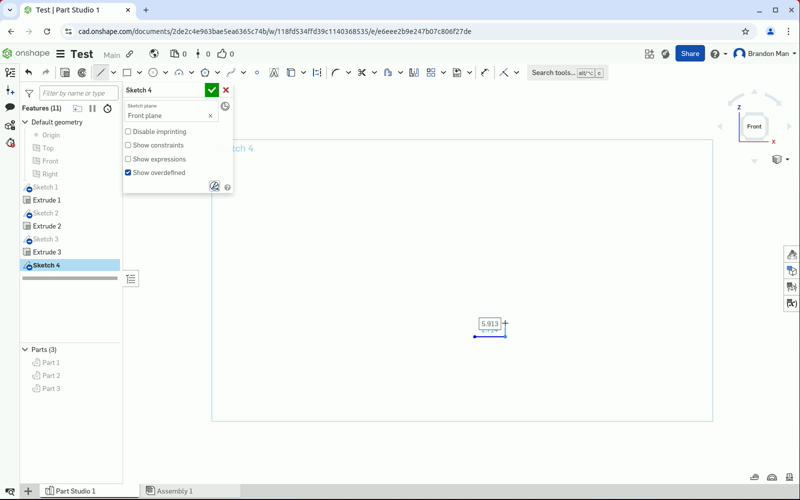
click(505, 322)
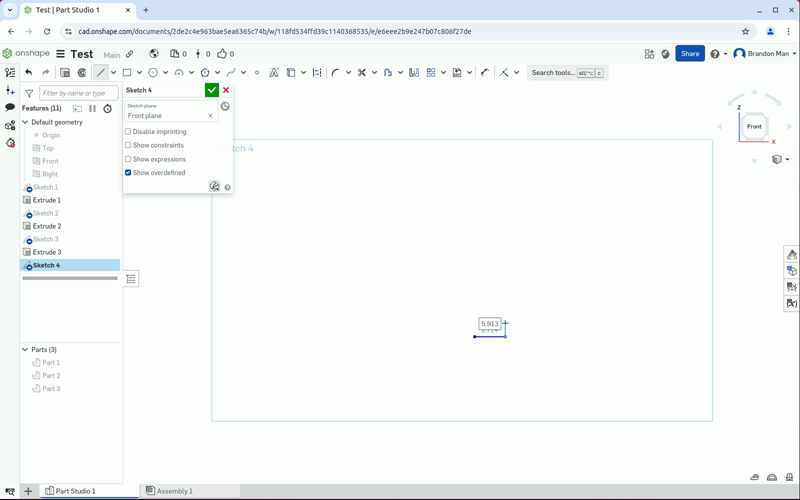
key_up(shift)
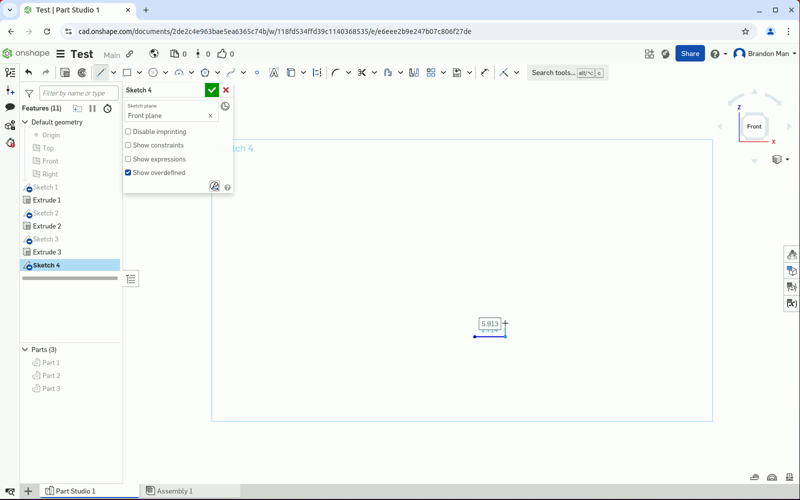
key_down(shift)
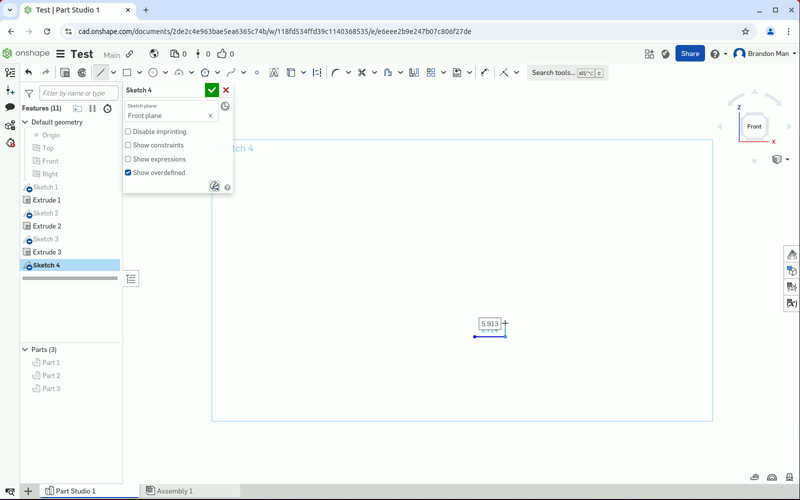
mouse_move(535, 322)
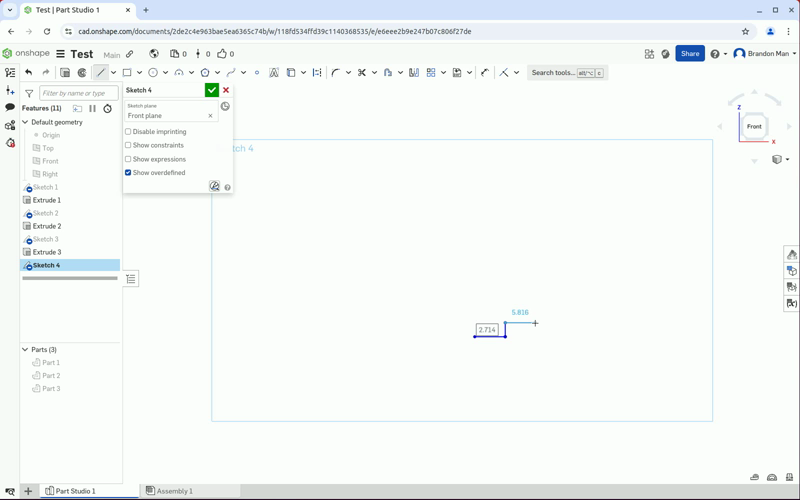
mouse_move(474, 322)
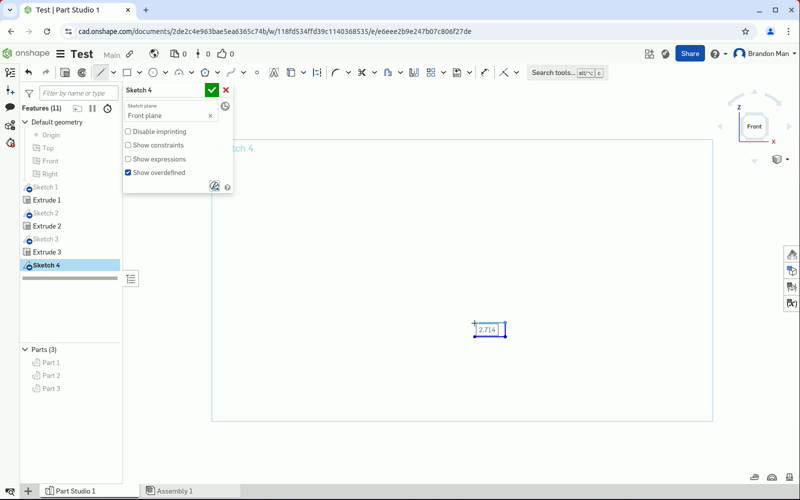
click(474, 322)
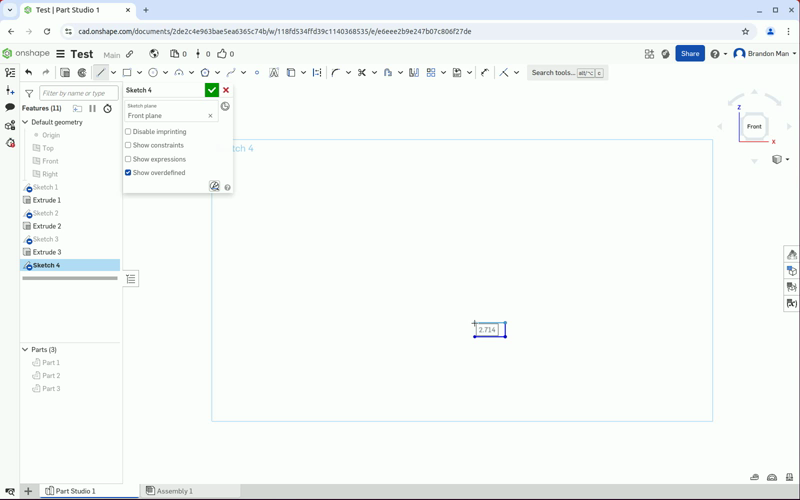
key_up(shift)
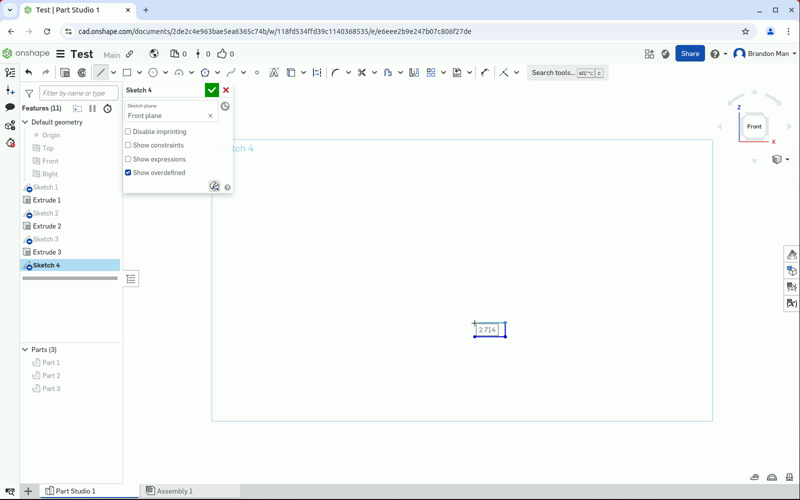
mouse_move(504, 322)
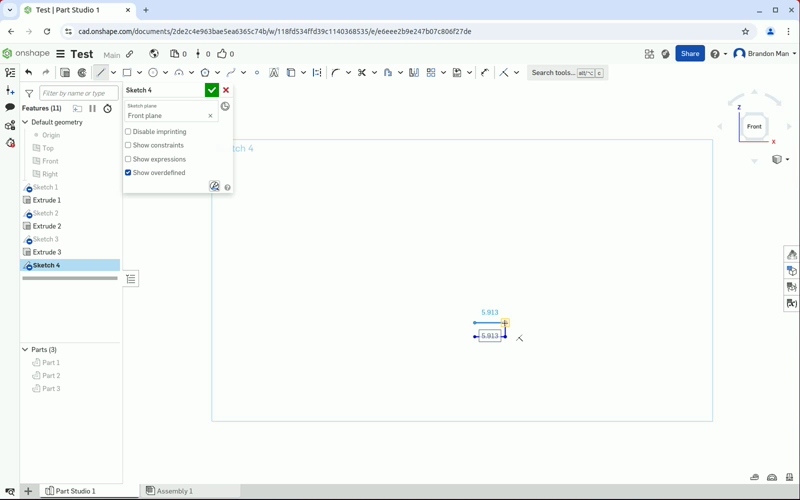
key_down(shift)
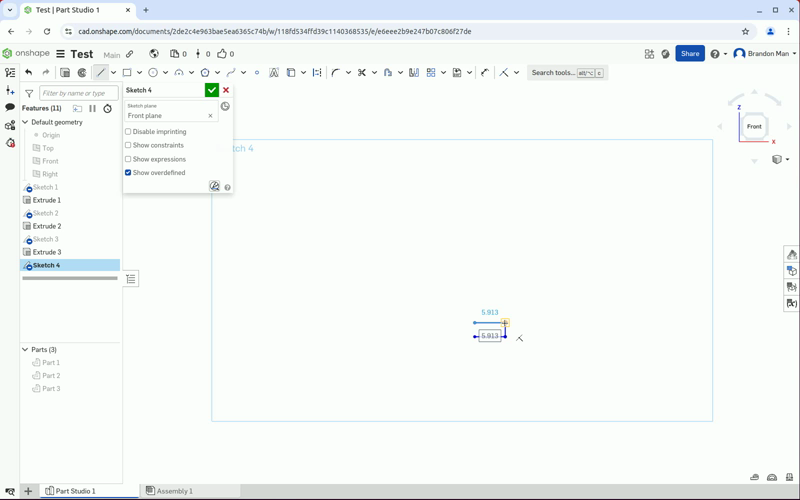
mouse_move(474, 336)
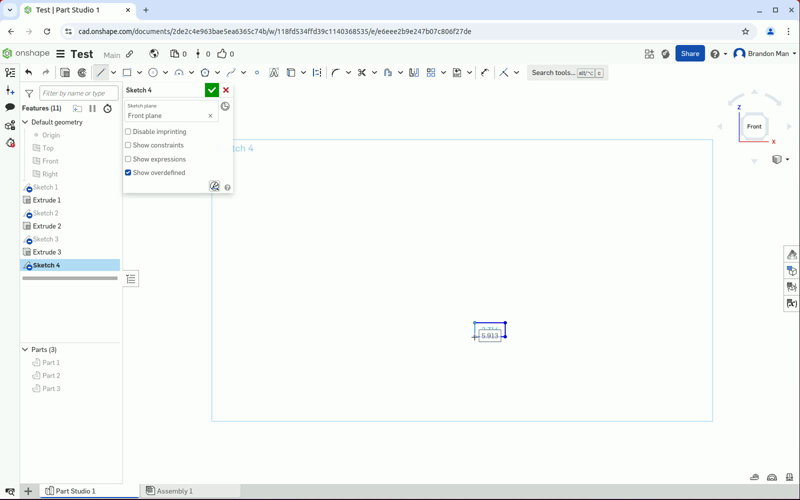
key_up(shift)
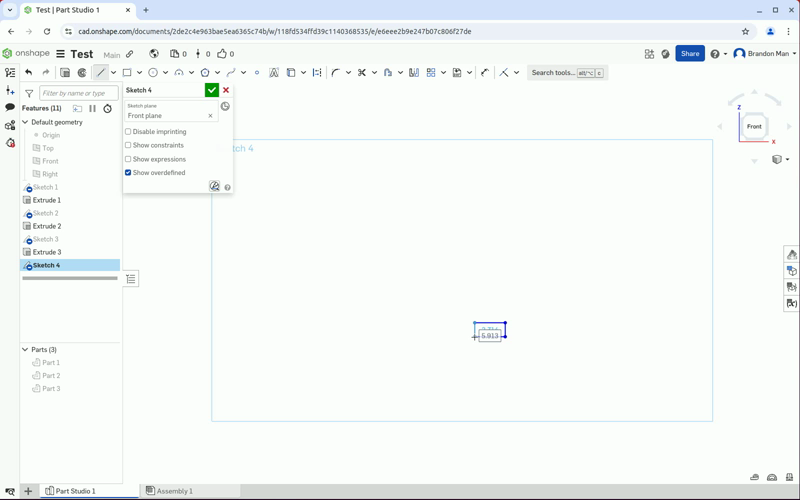
click(474, 336)
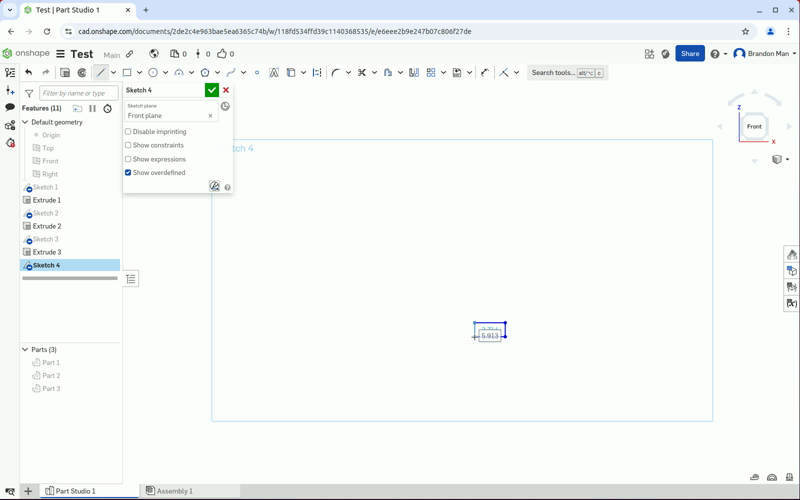
key(esc)
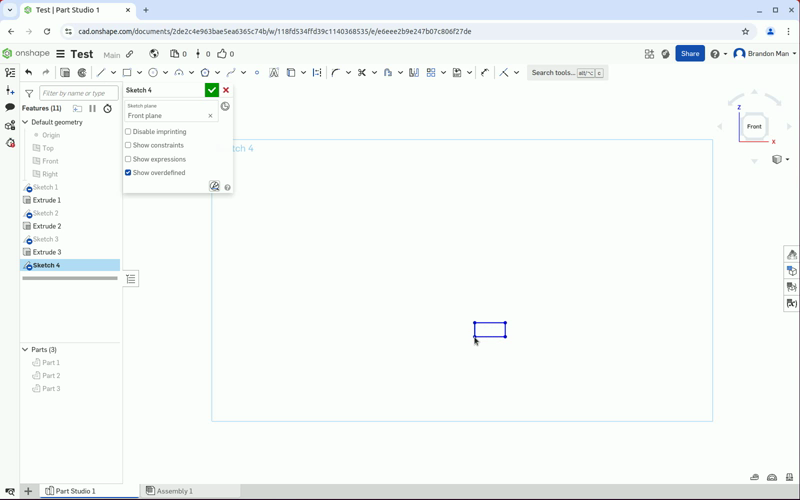
mouse_move(490, 335)
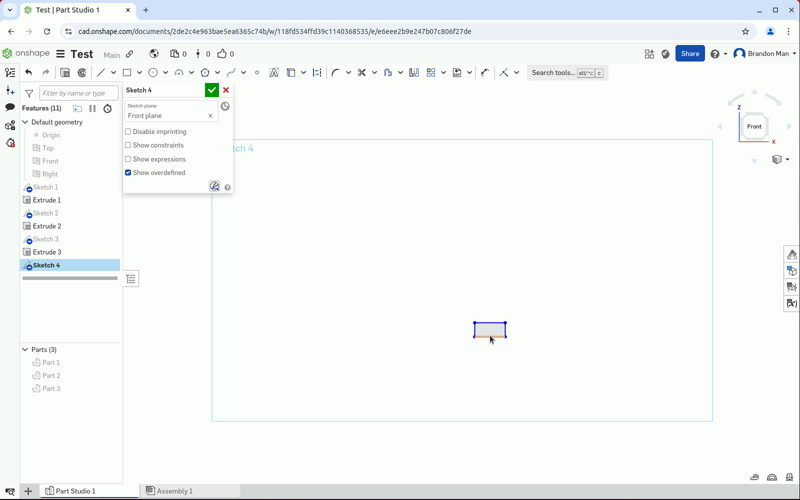
scroll(6)
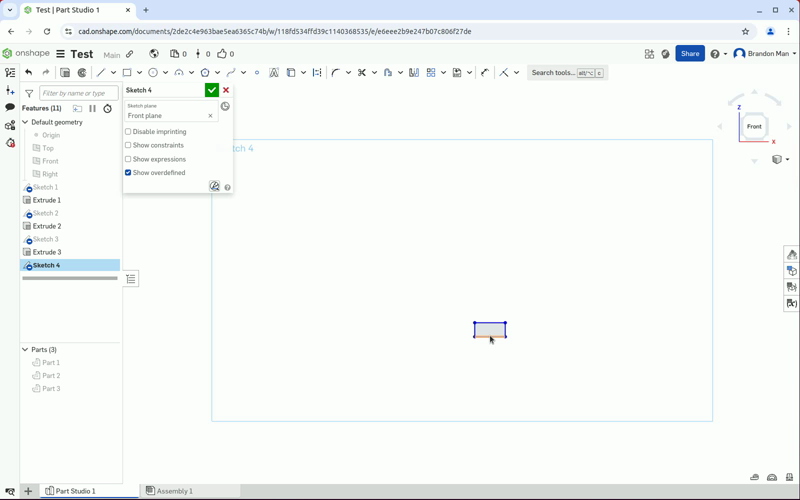
scroll(6)
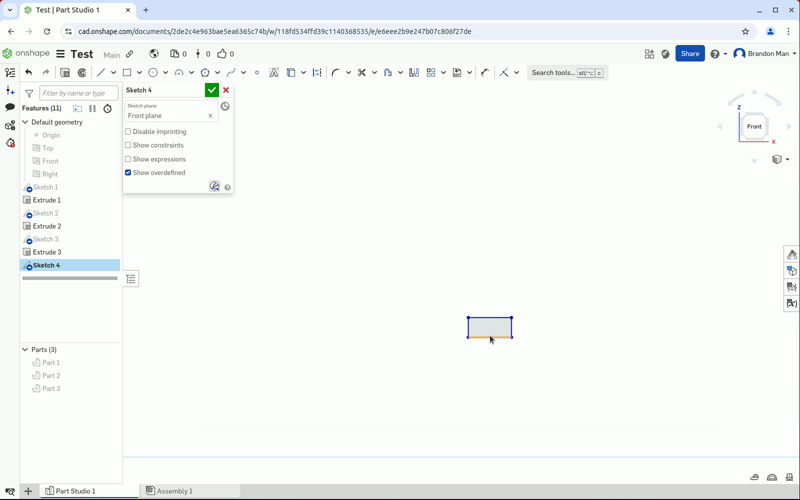
scroll(6)
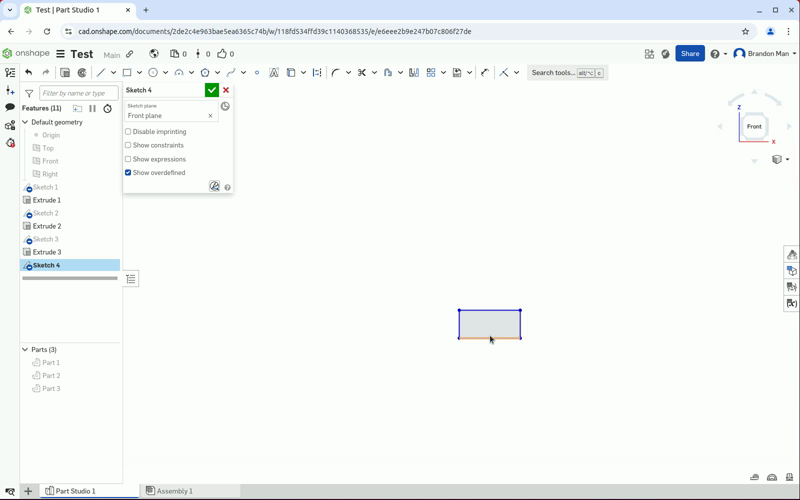
scroll(6)
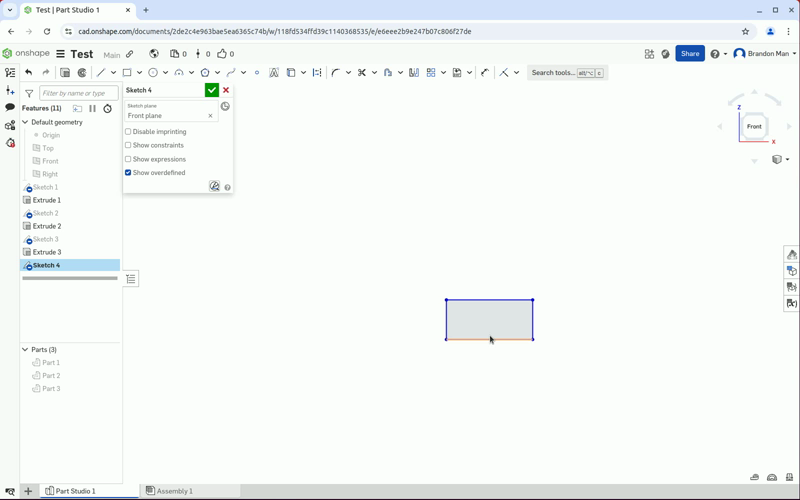
scroll(6)
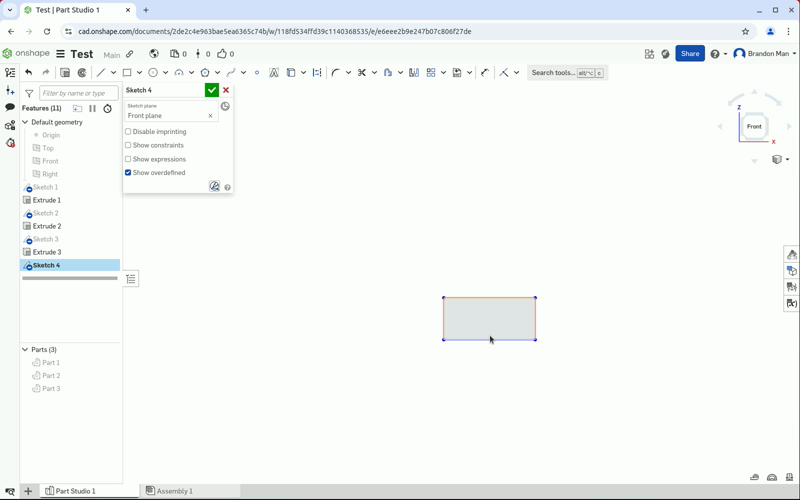
scroll(6)
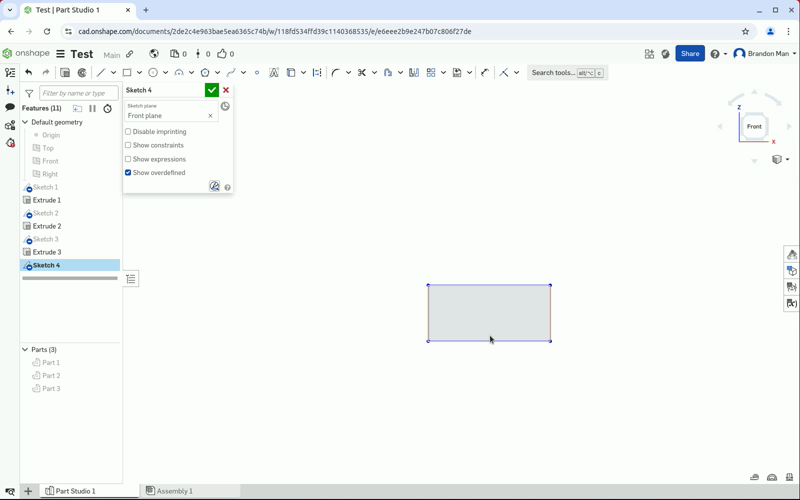
scroll(6)
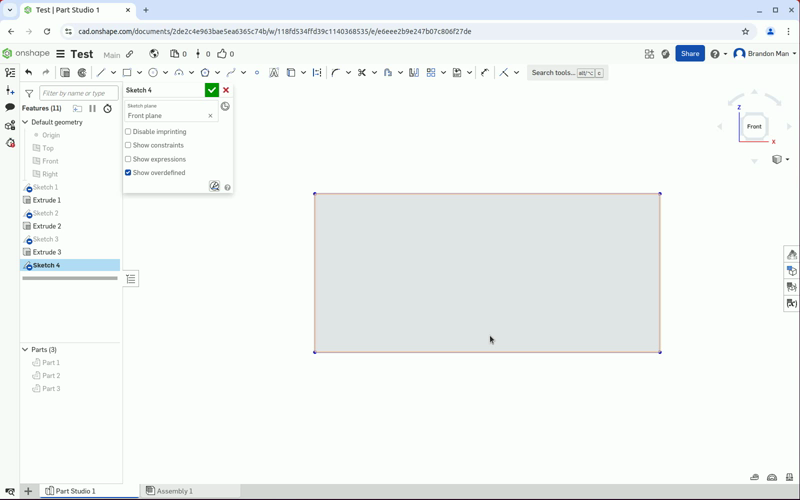
click(490, 335)
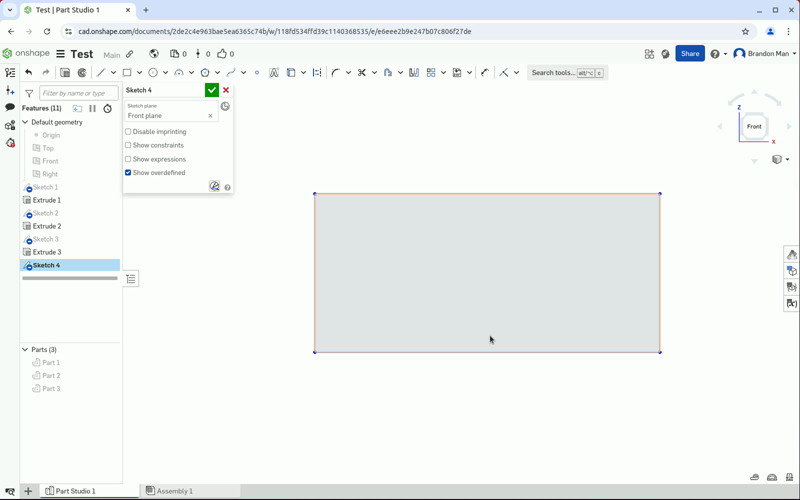
scroll(-6)
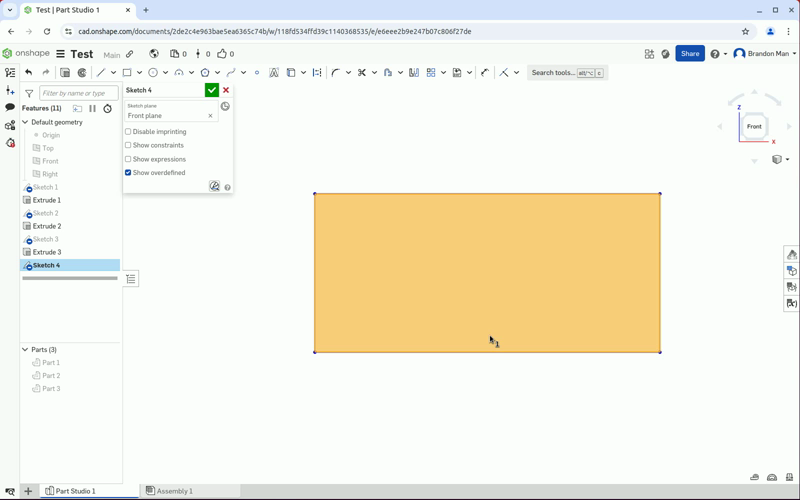
scroll(-6)
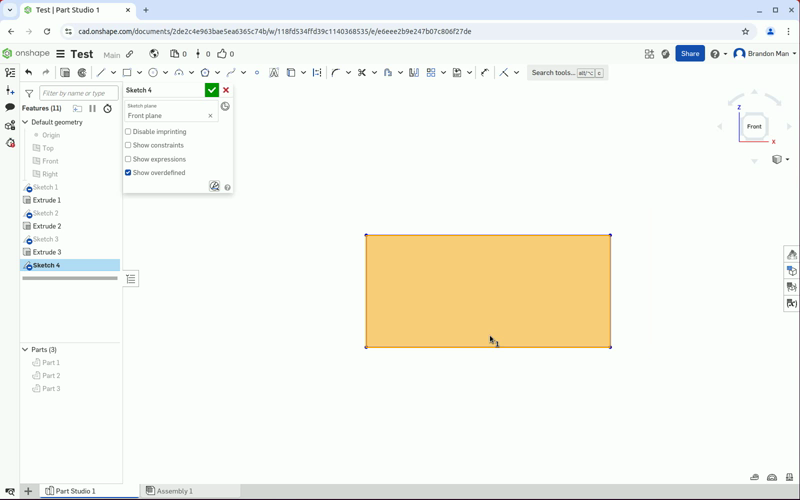
scroll(-6)
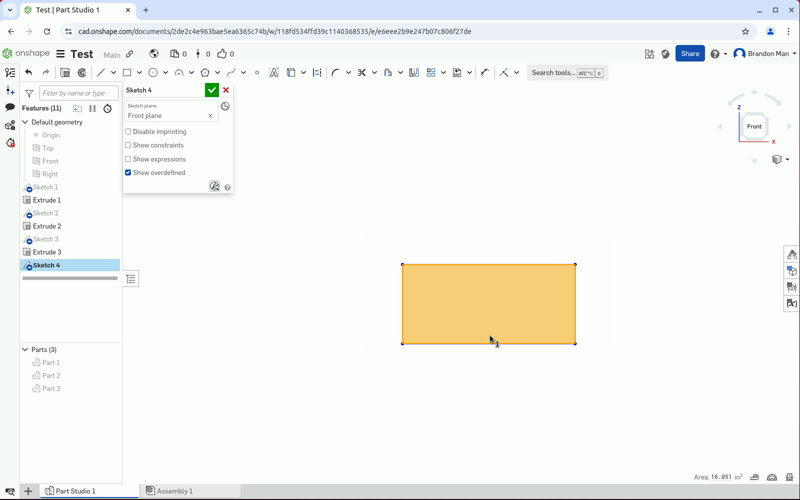
scroll(-6)
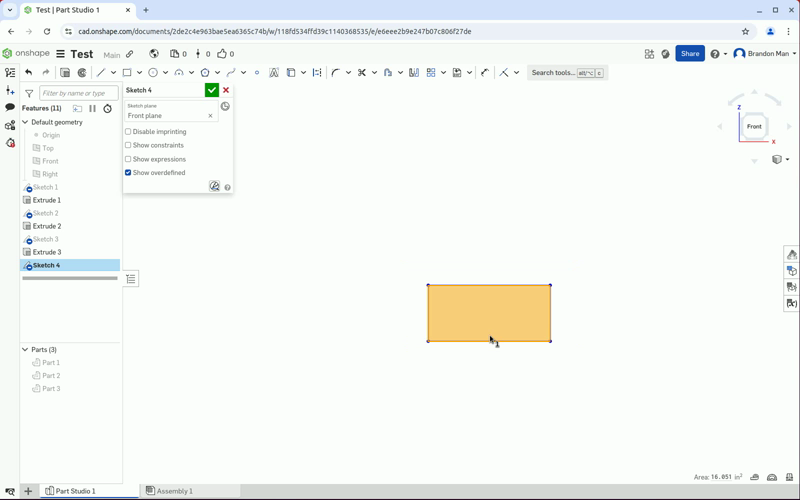
scroll(-6)
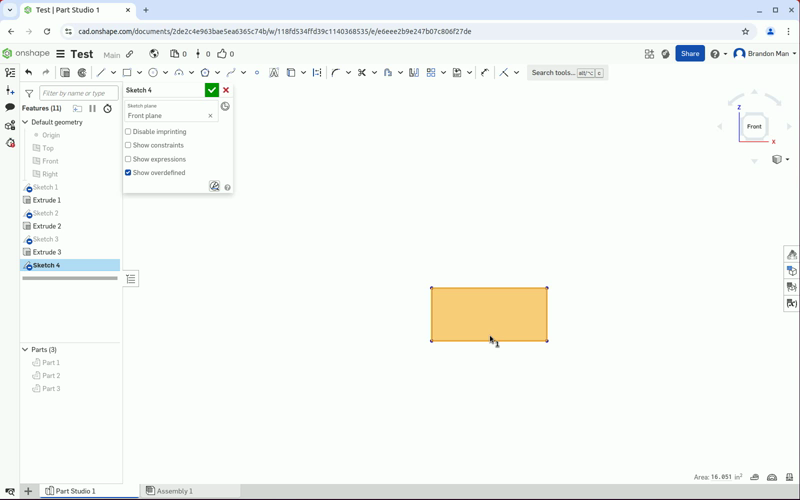
scroll(-6)
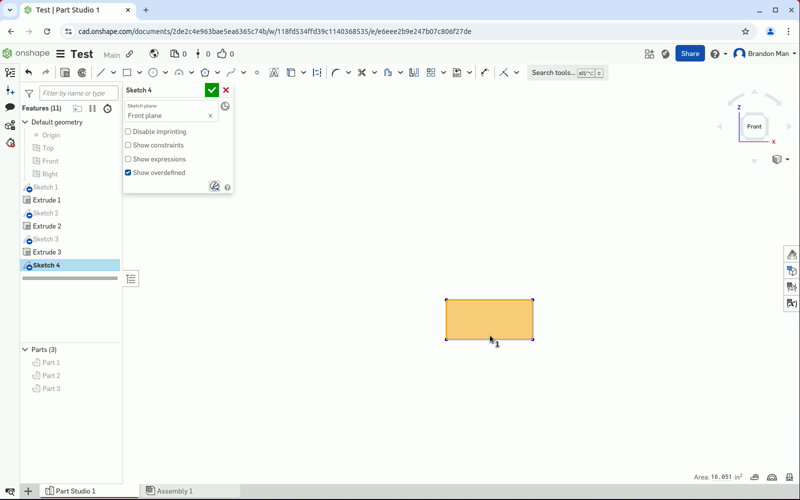
scroll(-6)
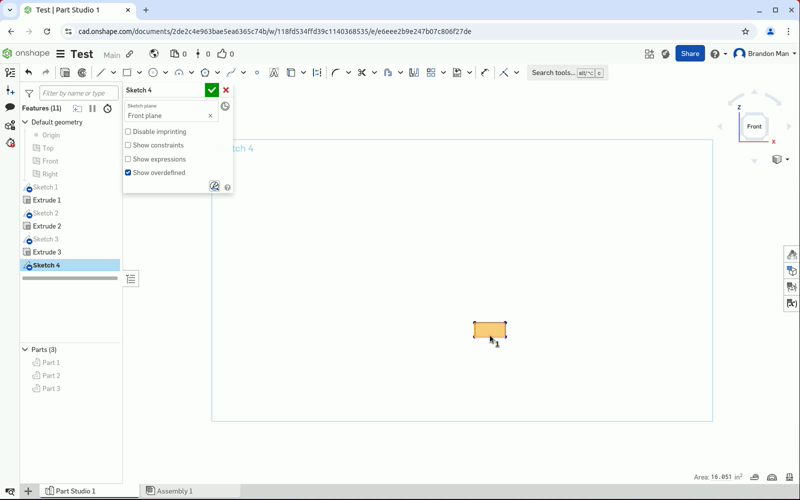
mouse_move(73, 352)
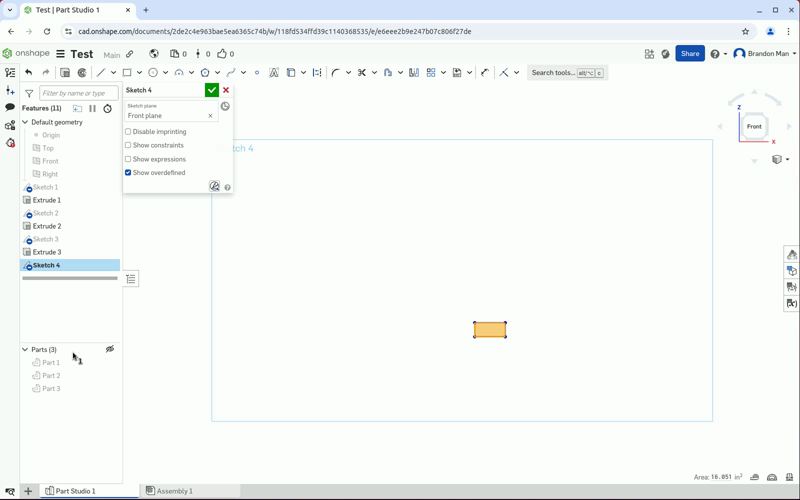
key(shift+y)
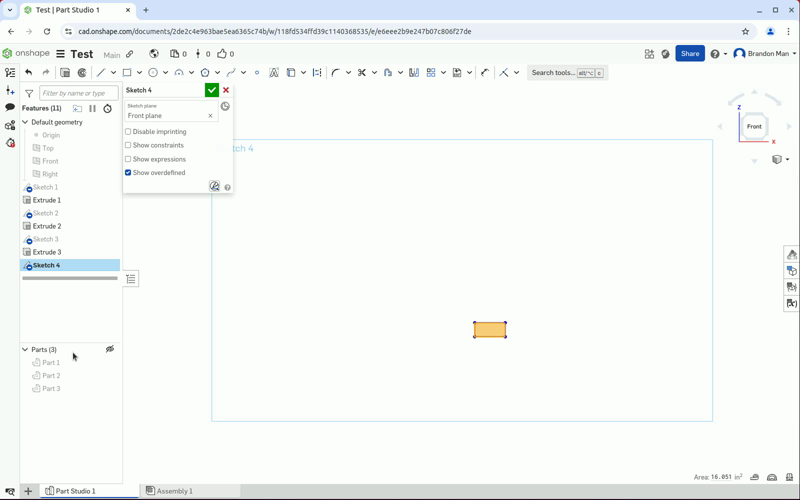
key(shift+e)
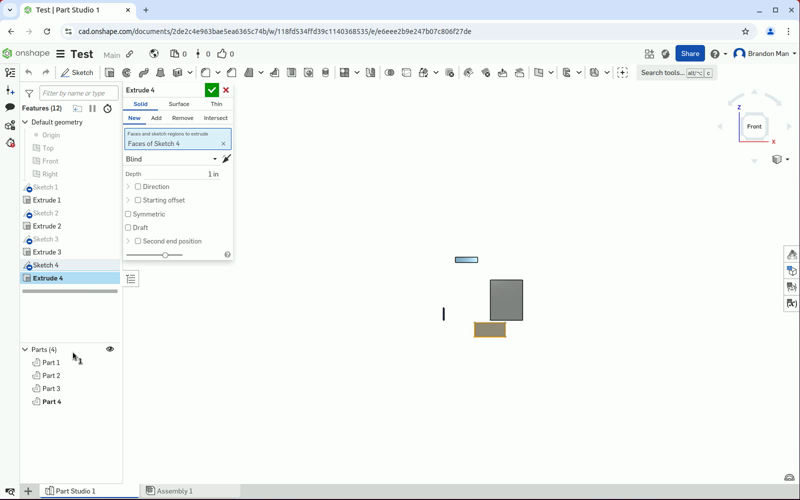
mouse_move(143, 106)
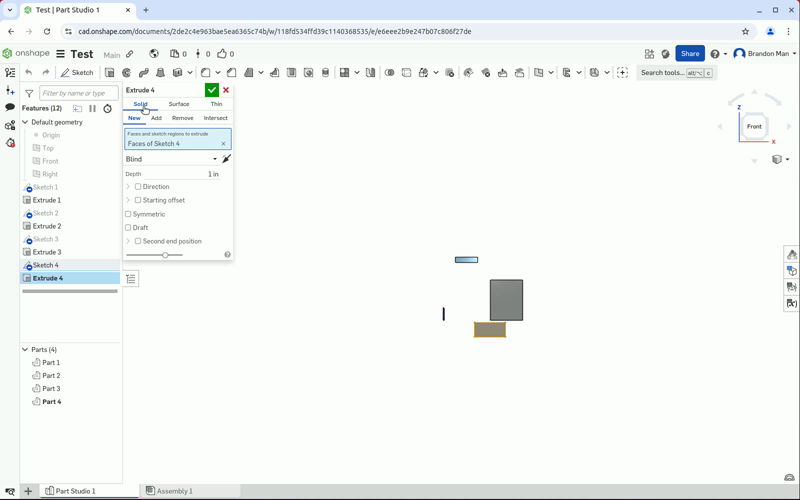
click(143, 106)
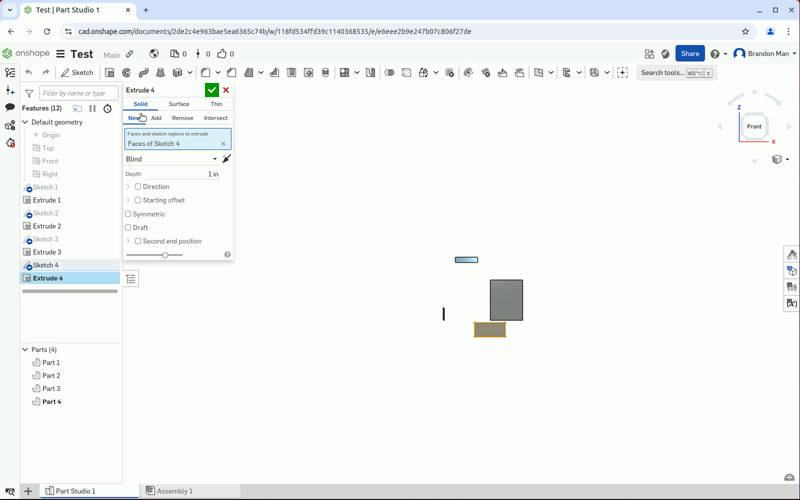
mouse_move(137, 120)
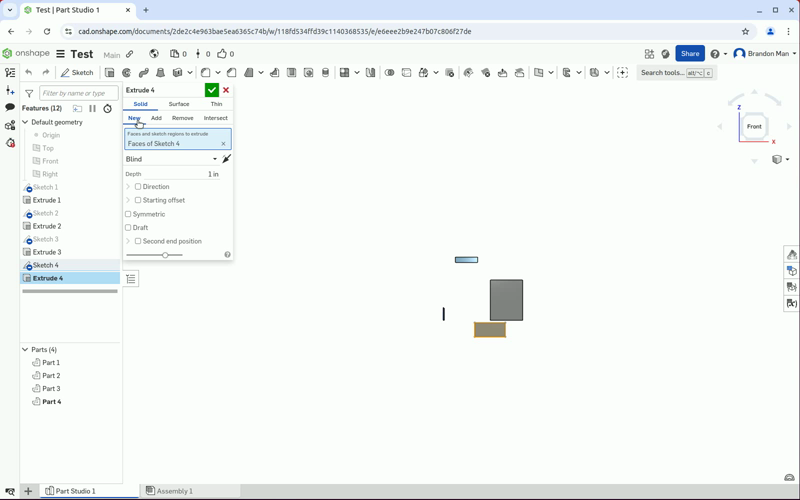
click(137, 120)
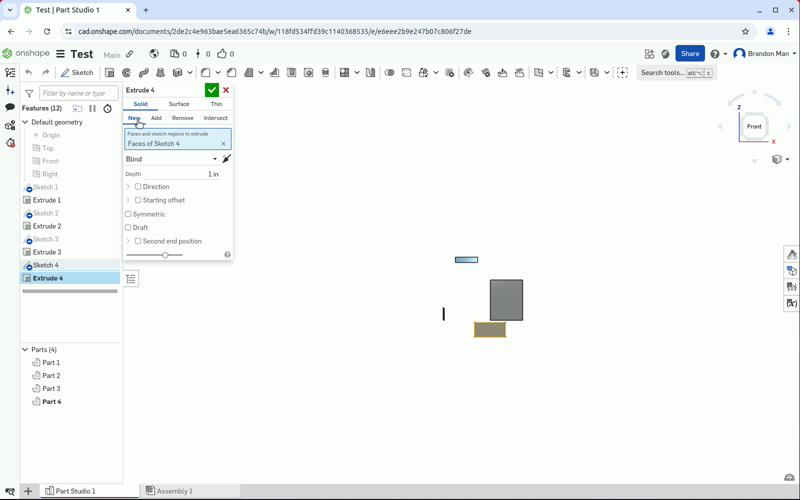
key(tab, 4)
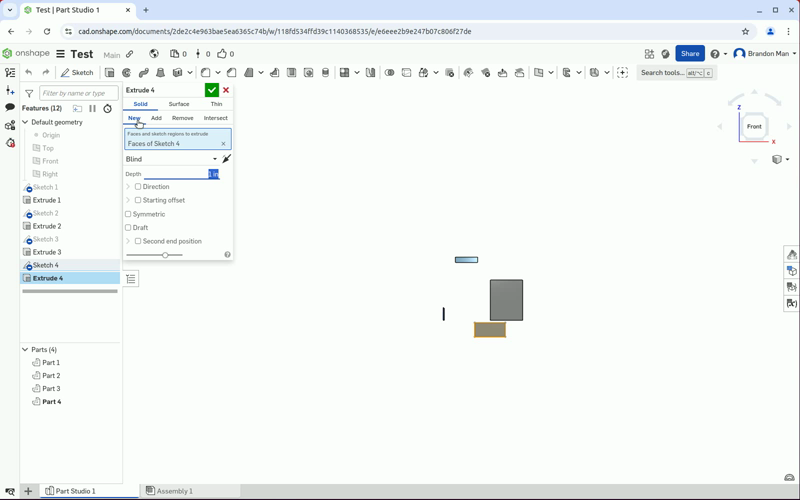
text(18.294)
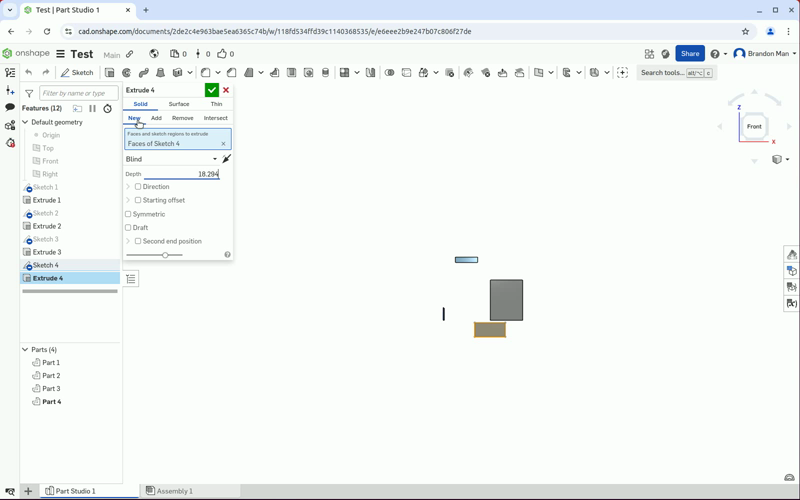
key(enter)
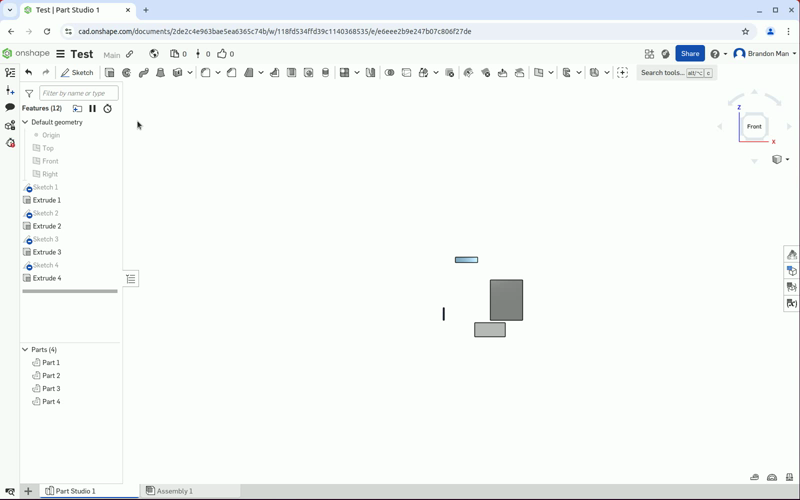
key(shift+h)
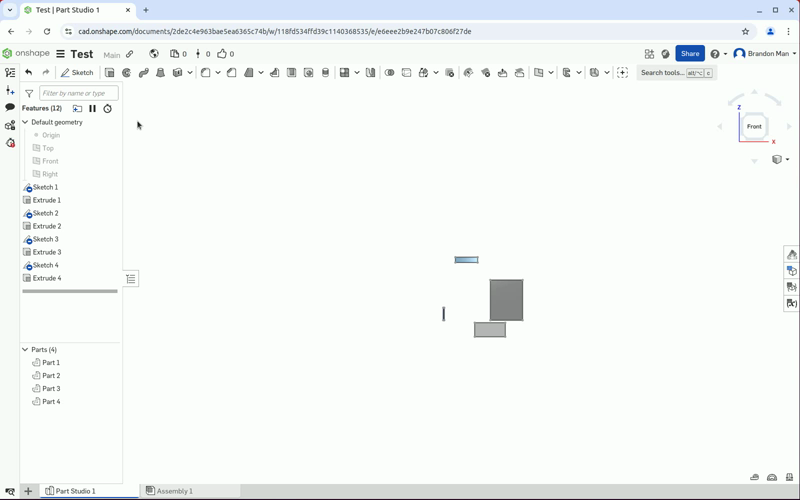
key(shift+h)
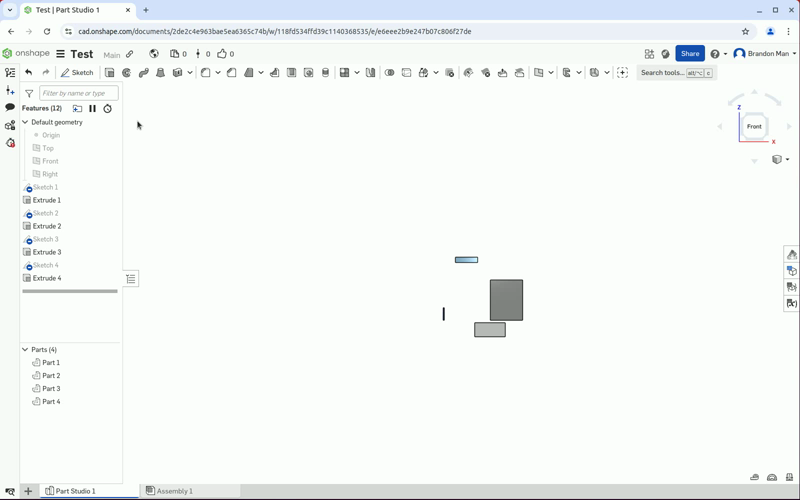
mouse_move(73, 189)
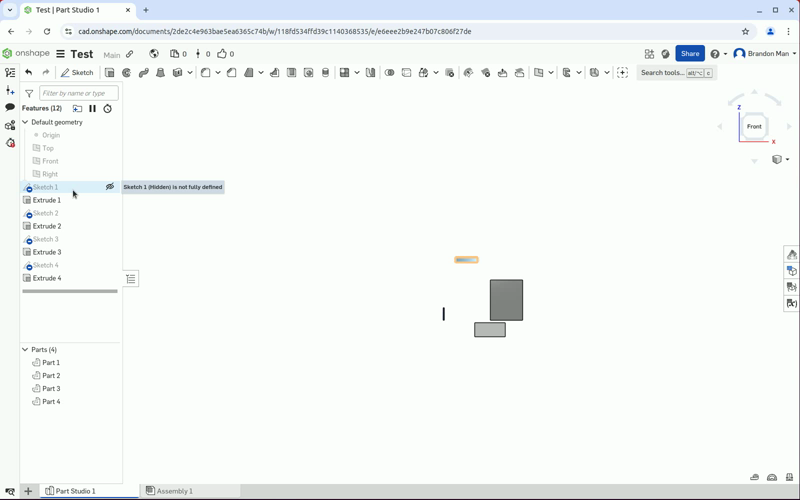
click(73, 189)
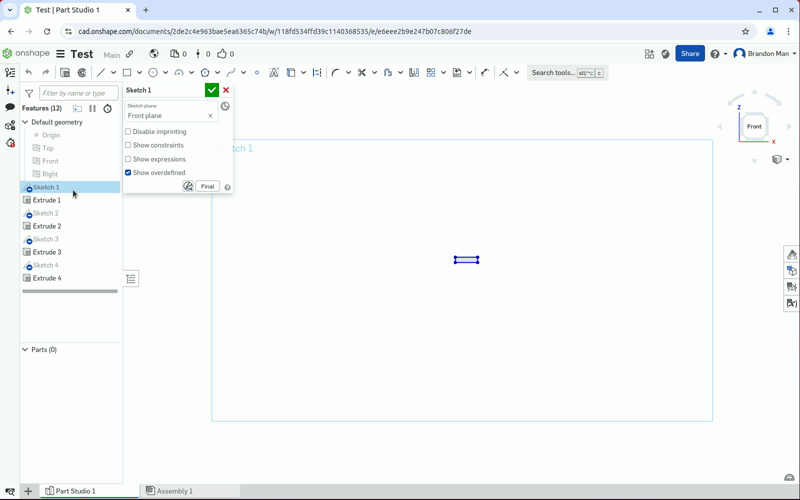
mouse_move(229, 92)
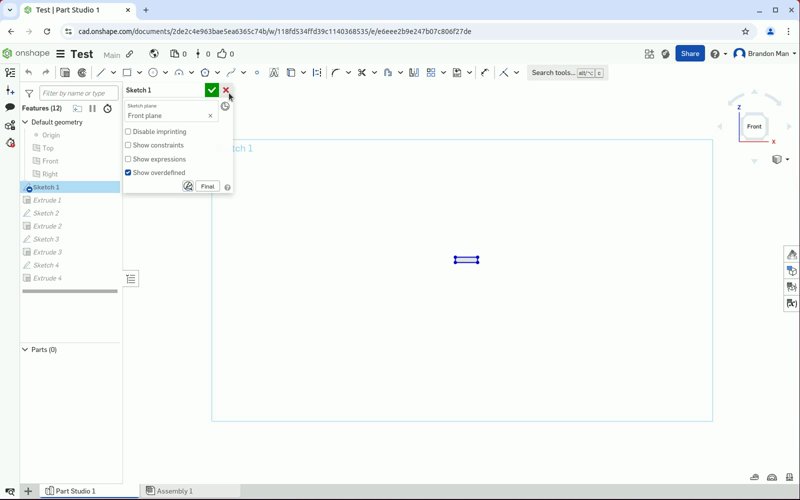
click(229, 92)
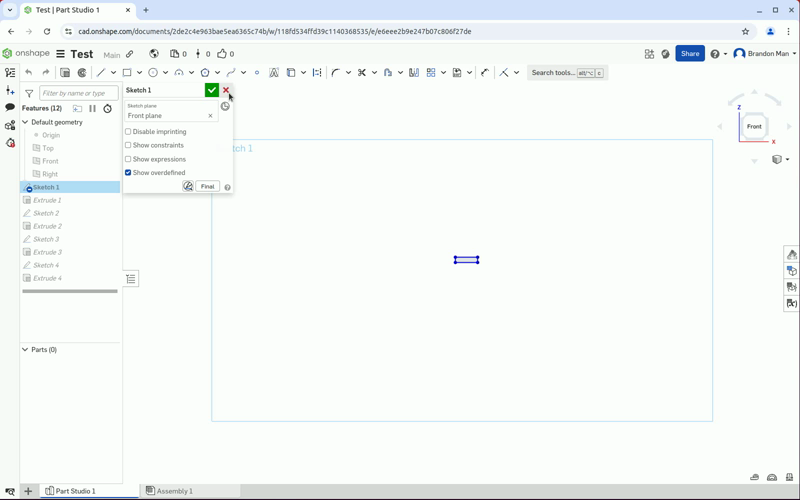
key(shift+s)
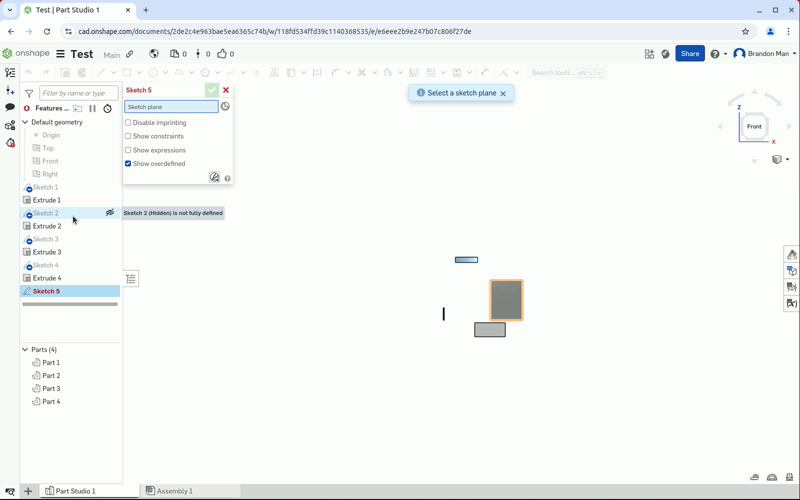
scroll(3)
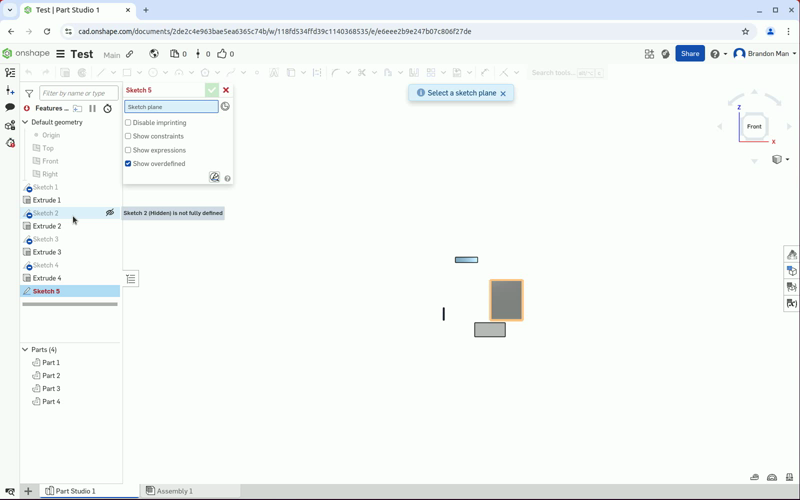
mouse_move(73, 163)
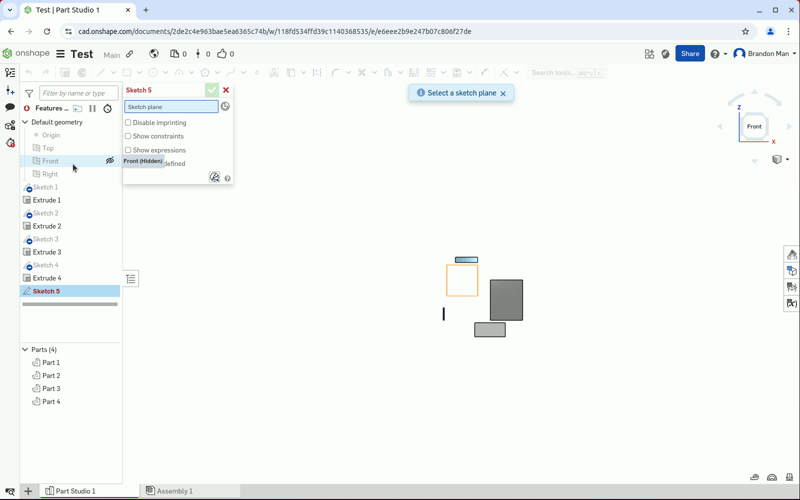
click(73, 163)
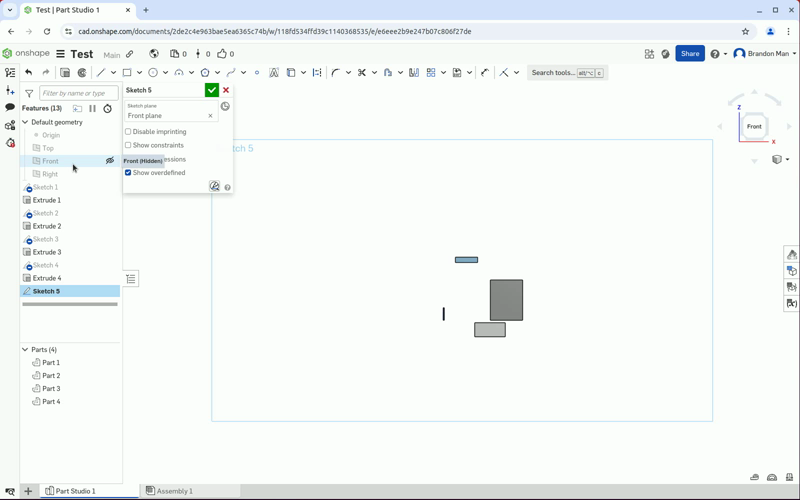
mouse_move(73, 352)
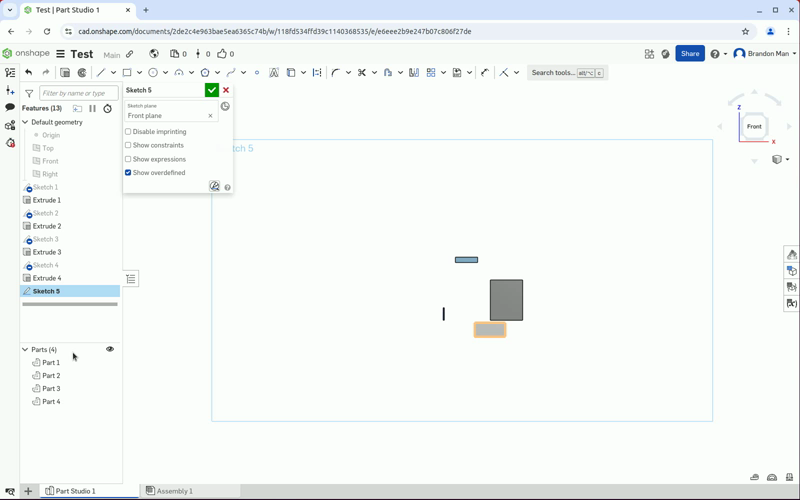
key(y)
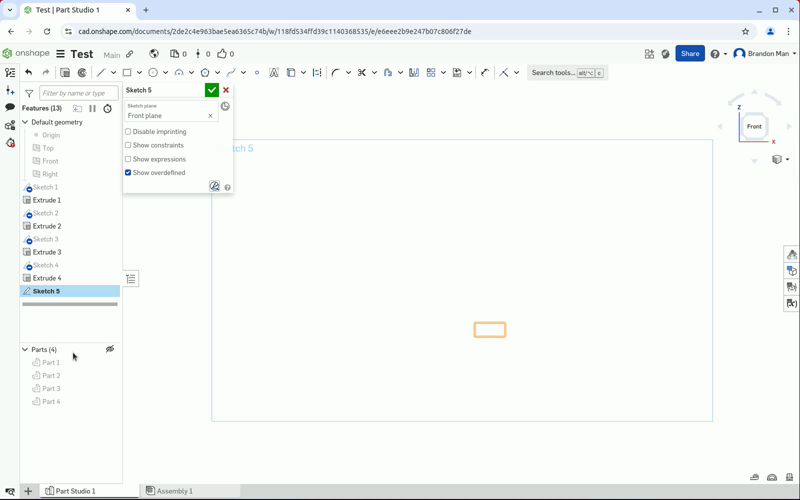
key(l)
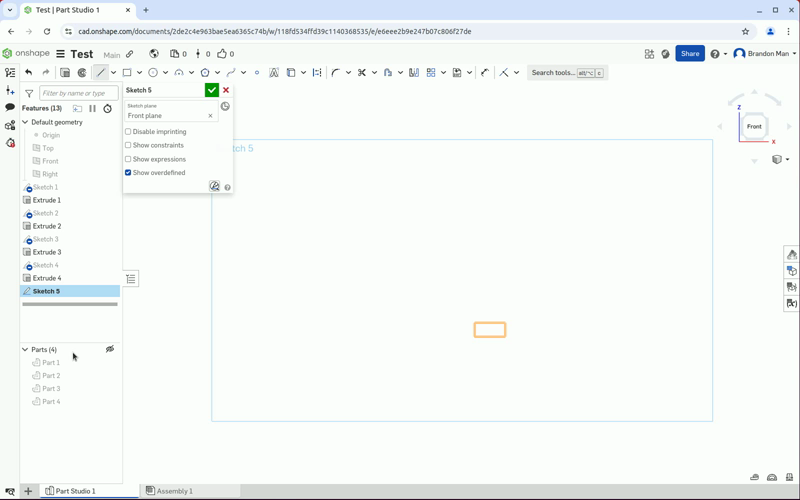
key_down(shift)
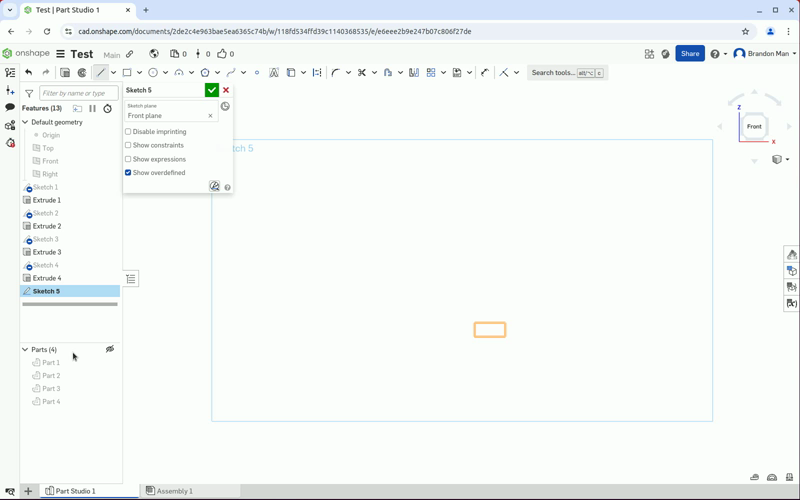
mouse_move(454, 226)
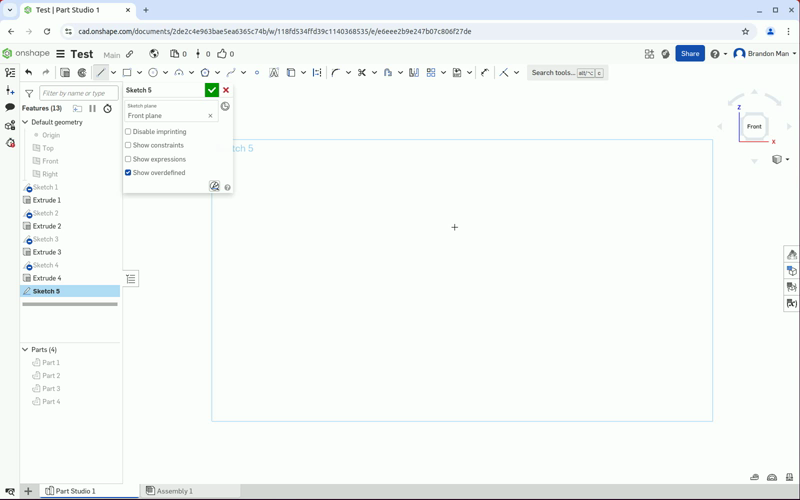
click(454, 226)
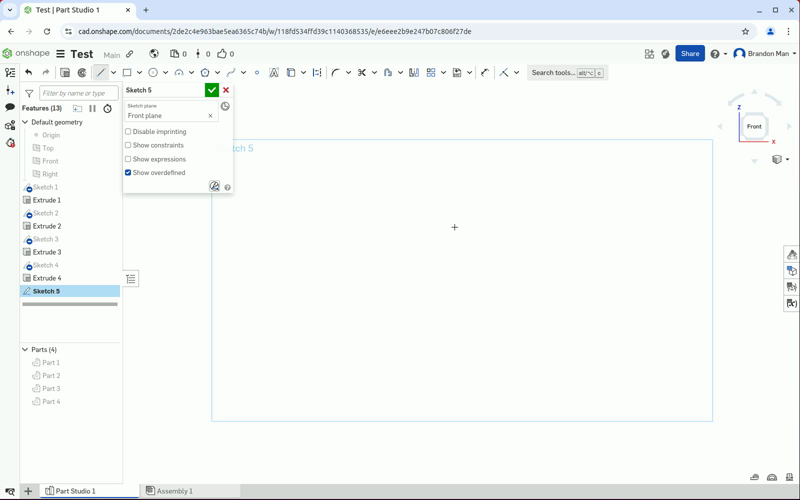
key_up(shift)
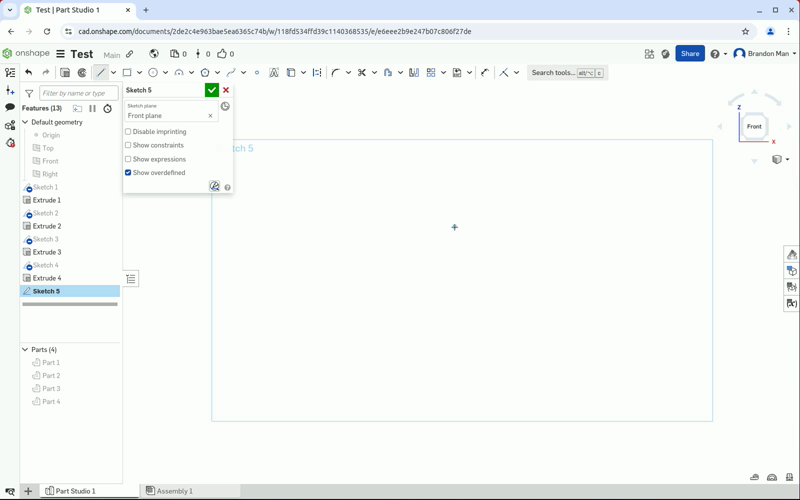
key_down(shift)
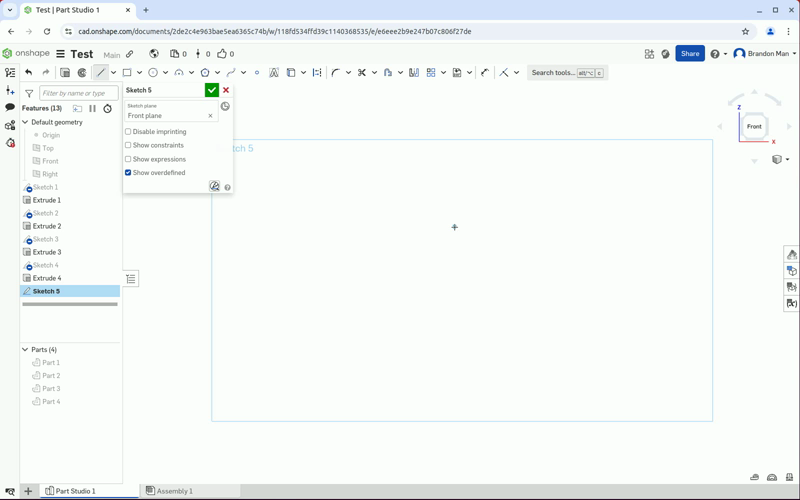
mouse_move(484, 226)
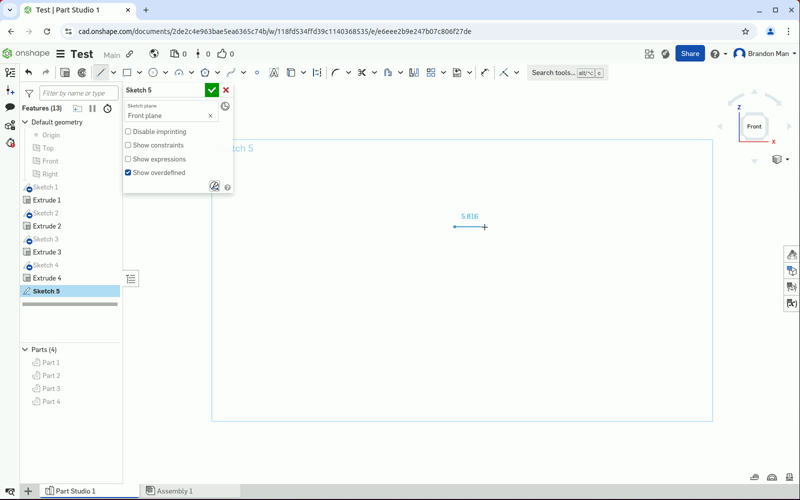
mouse_move(475, 226)
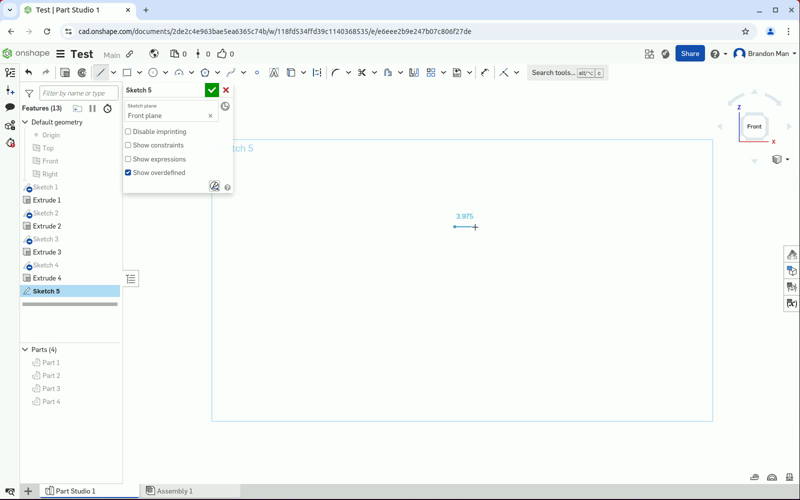
click(475, 226)
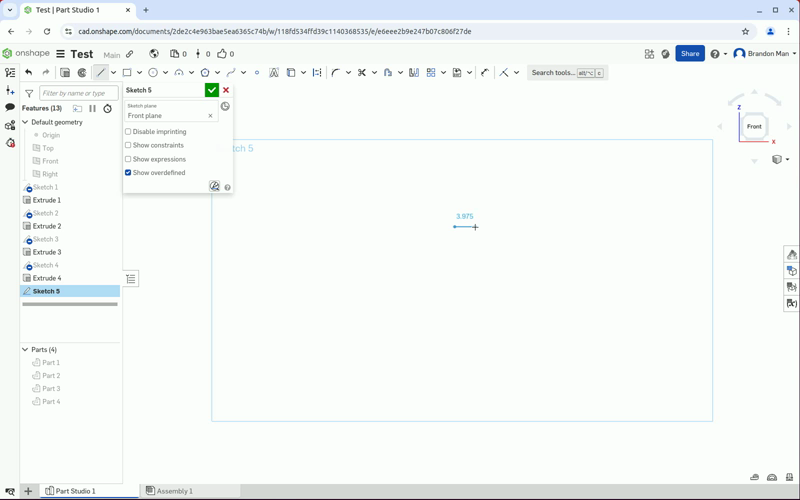
key_up(shift)
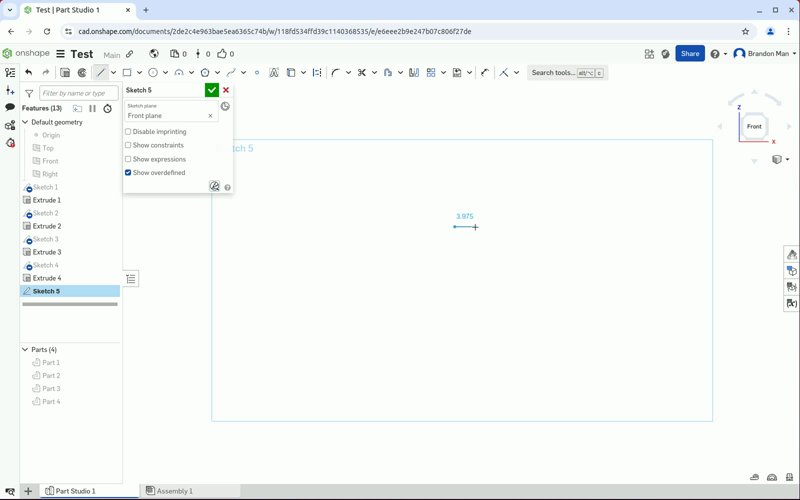
key_down(shift)
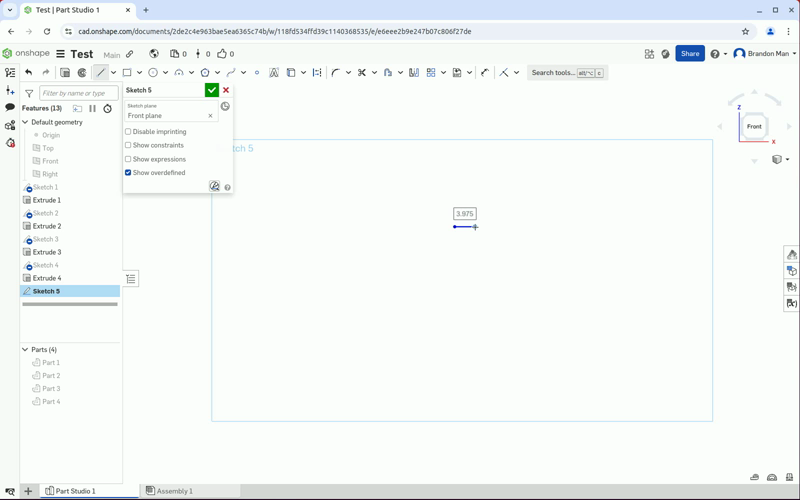
mouse_move(505, 226)
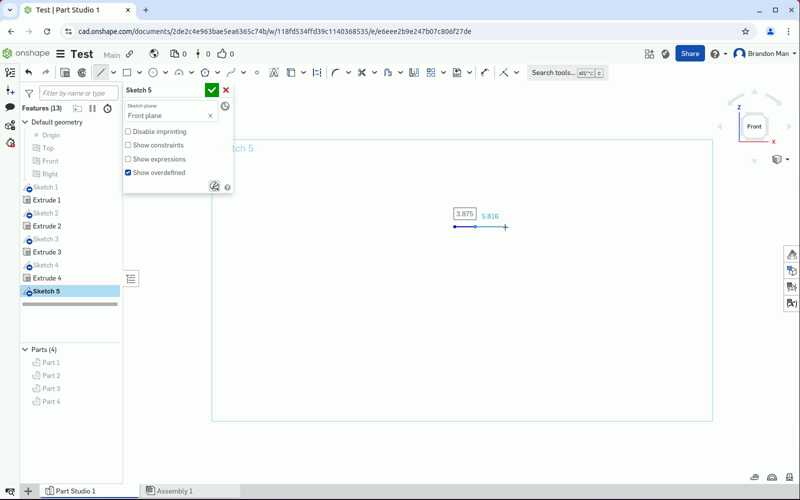
mouse_move(475, 169)
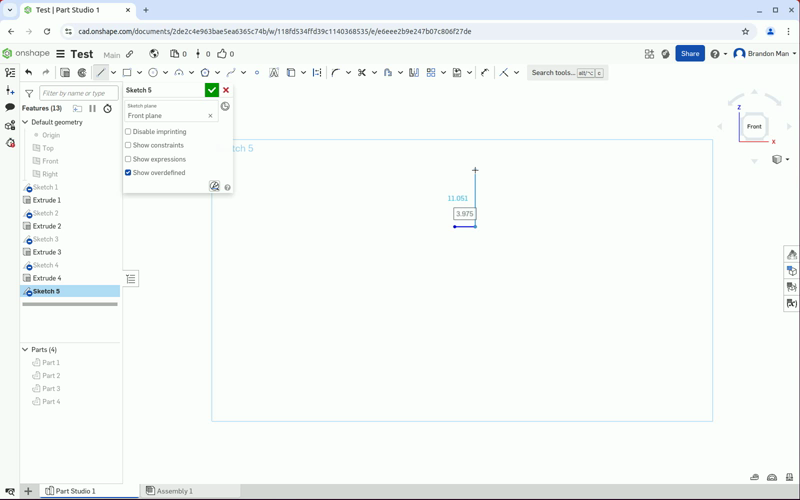
click(475, 169)
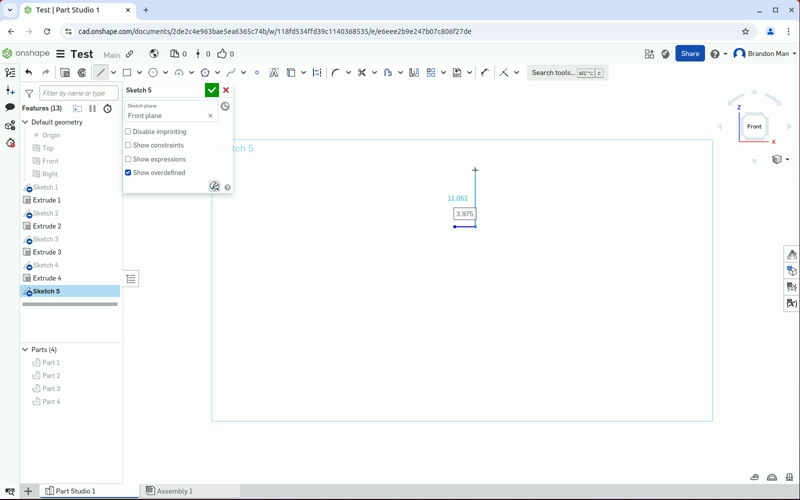
key_up(shift)
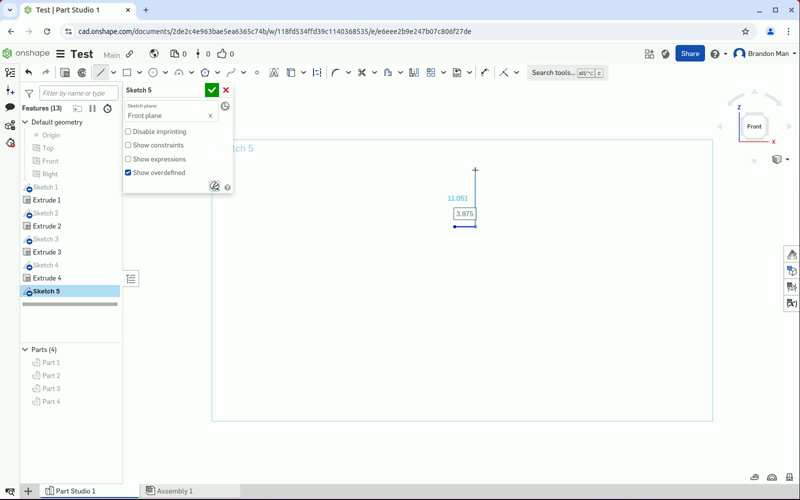
key_down(shift)
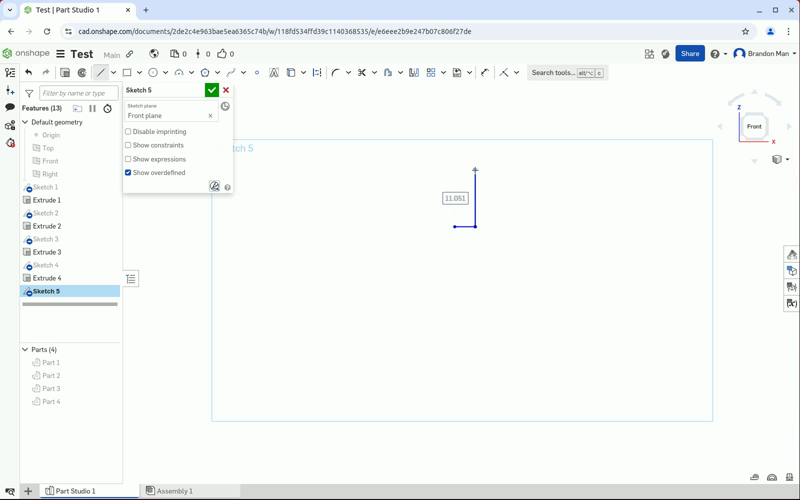
mouse_move(505, 169)
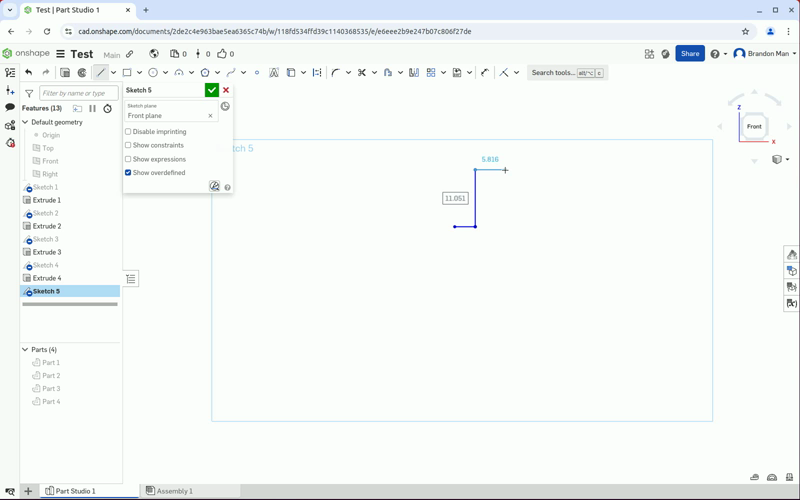
mouse_move(454, 169)
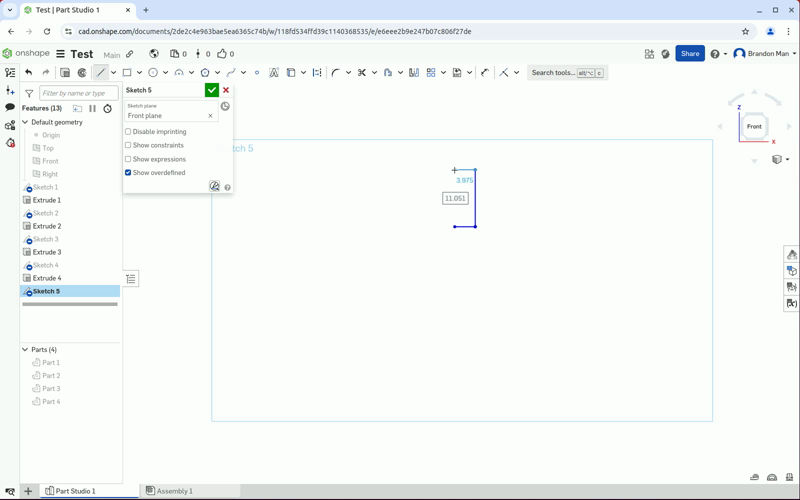
click(454, 169)
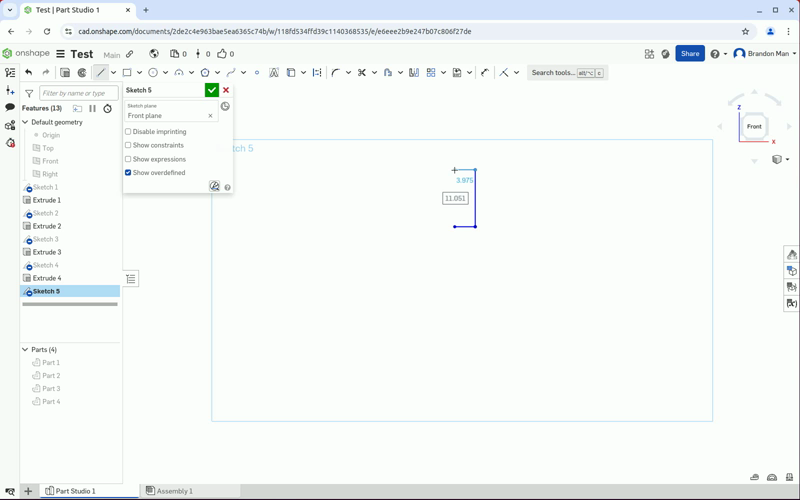
key_up(shift)
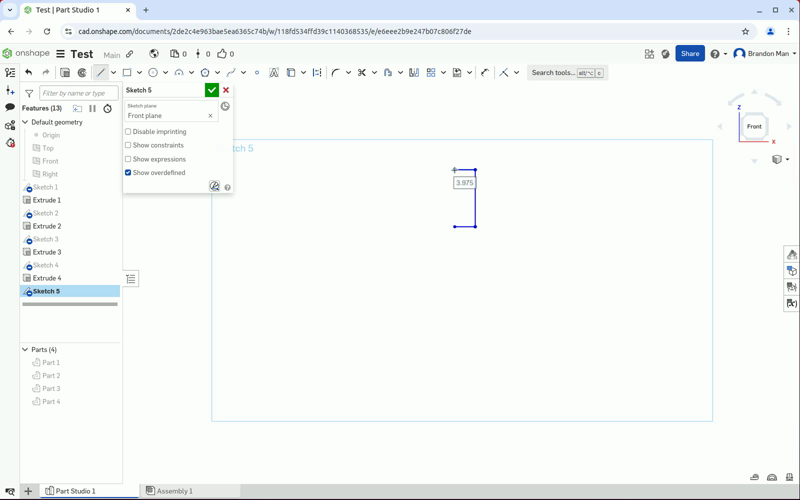
mouse_move(484, 169)
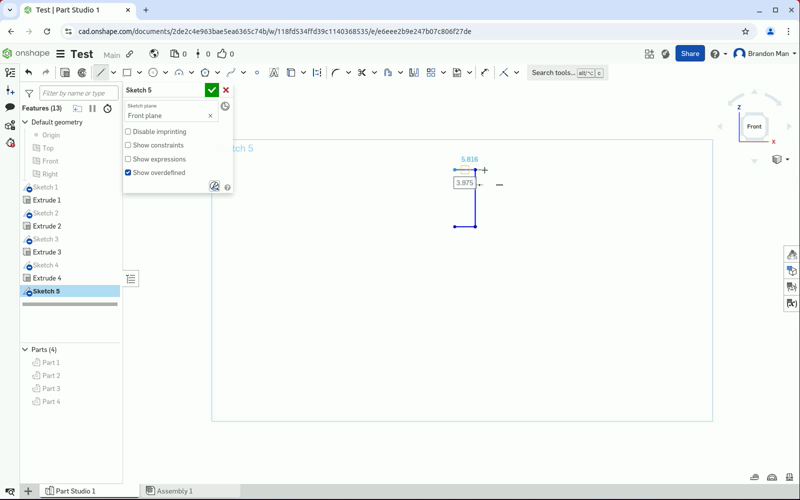
key_down(shift)
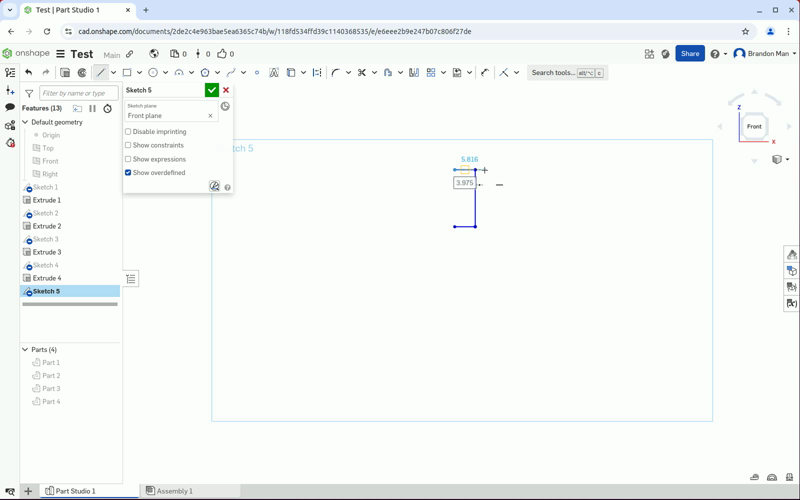
mouse_move(454, 226)
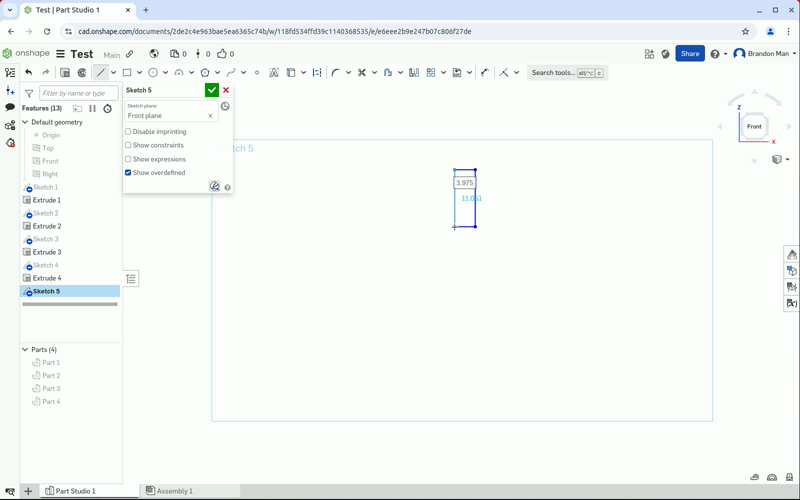
key_up(shift)
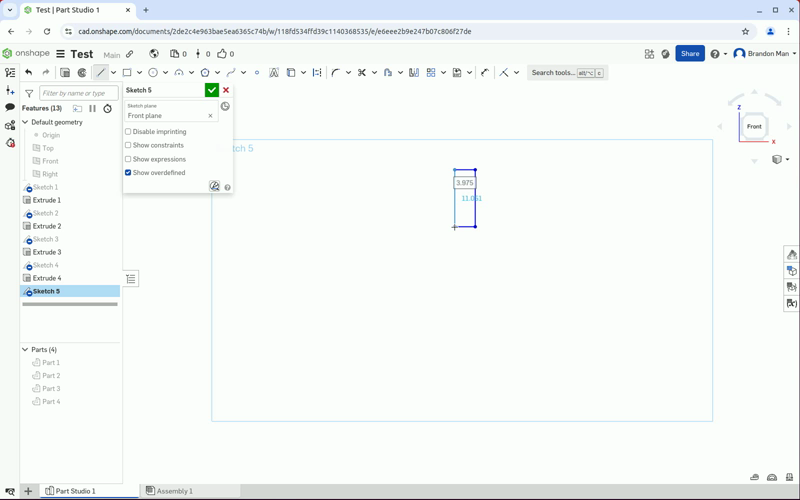
click(454, 226)
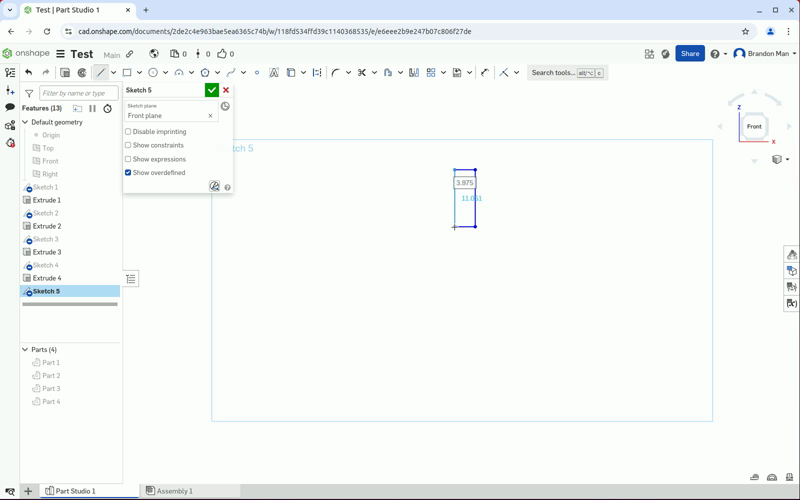
key(esc)
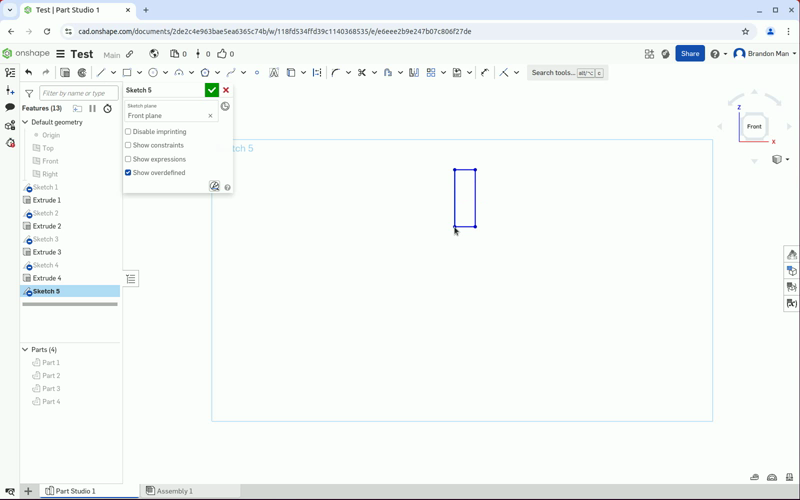
mouse_move(467, 218)
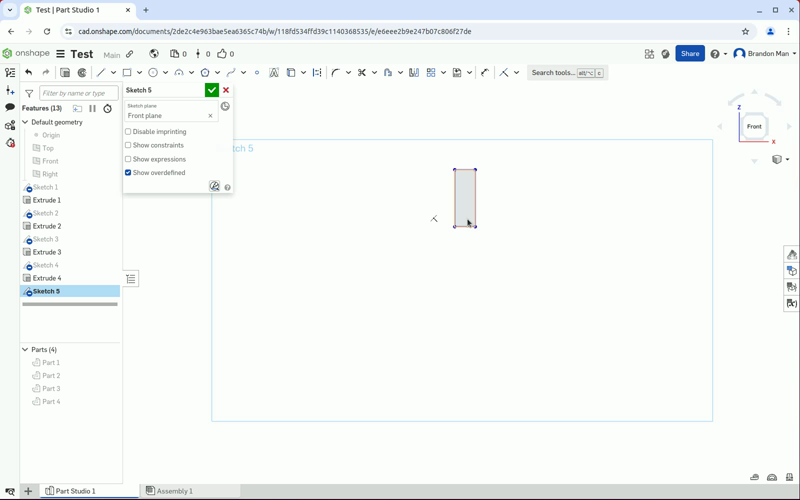
scroll(6)
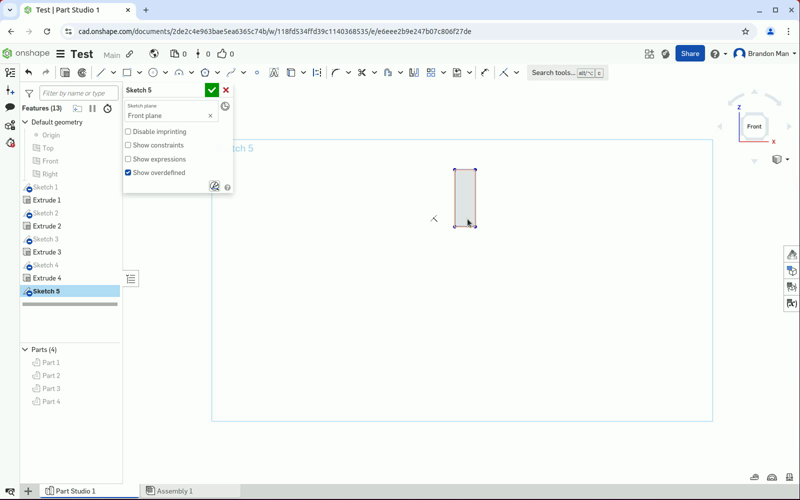
scroll(6)
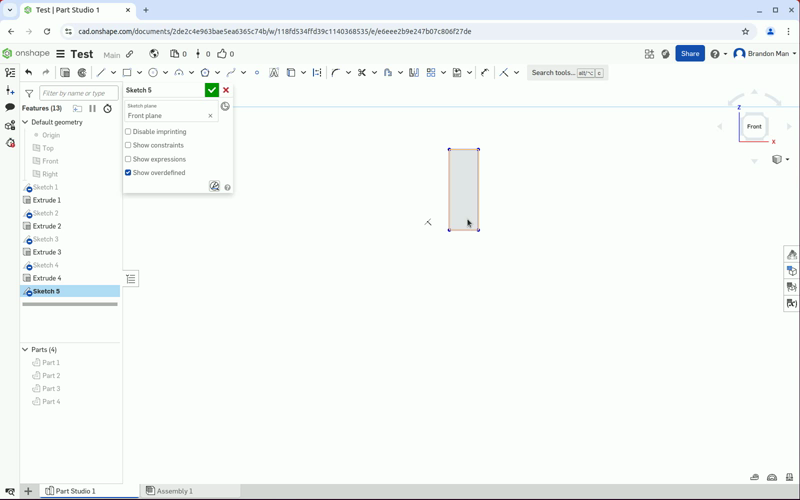
scroll(6)
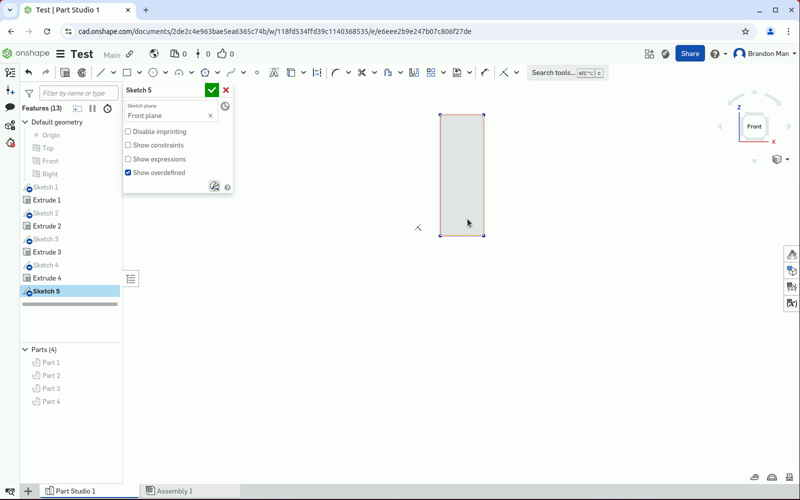
scroll(6)
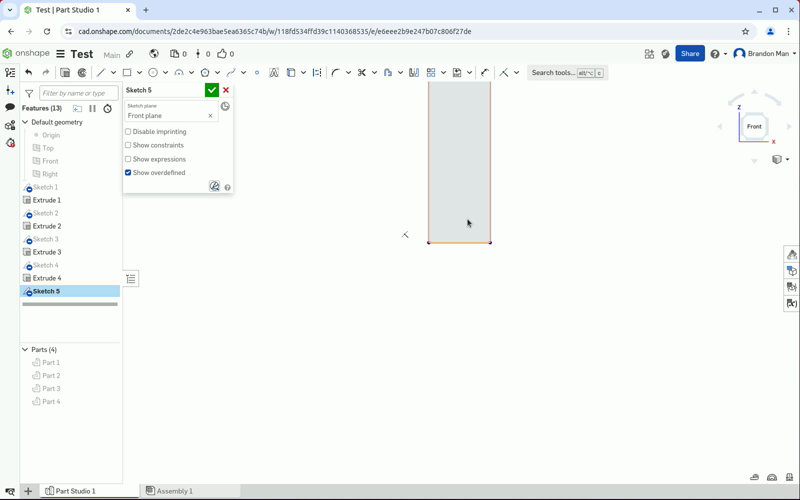
scroll(6)
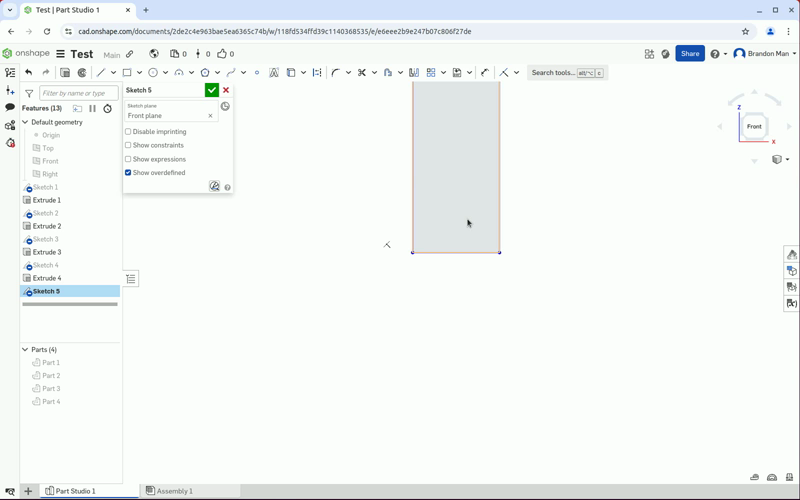
scroll(6)
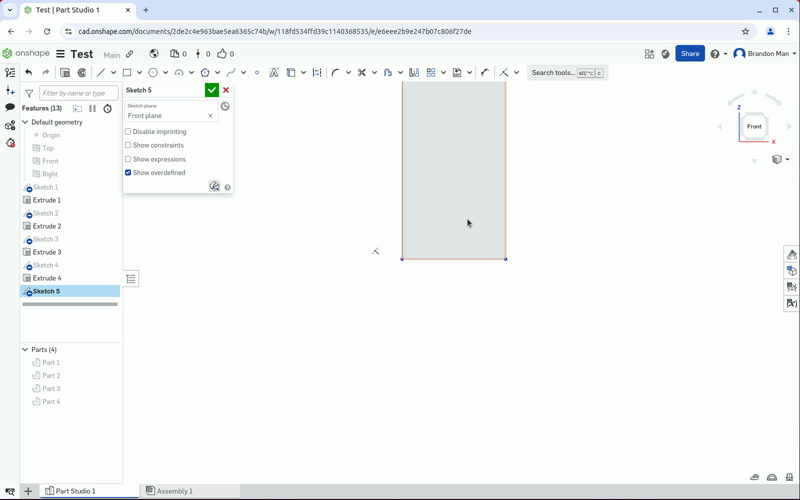
scroll(6)
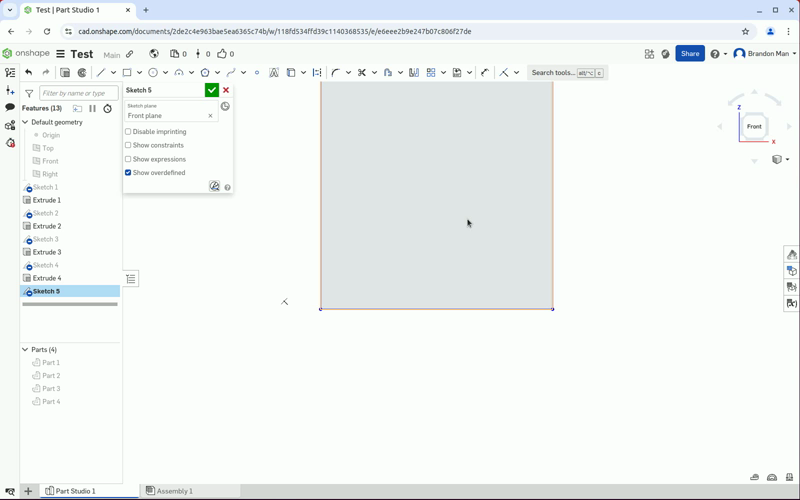
click(467, 218)
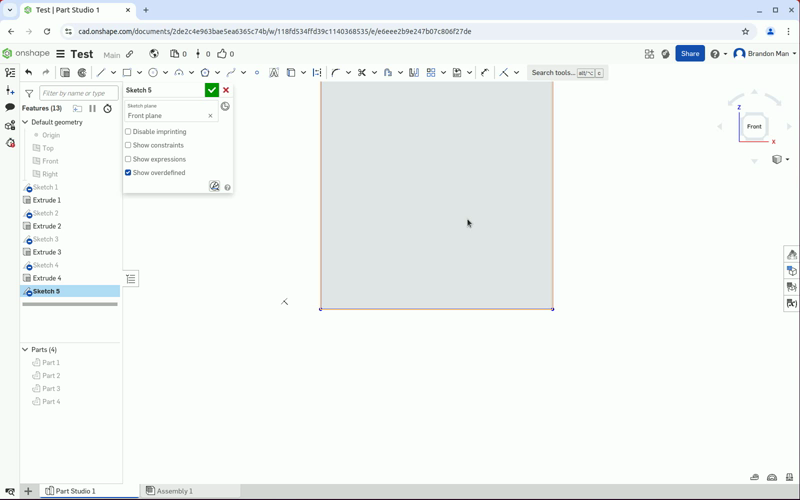
scroll(-6)
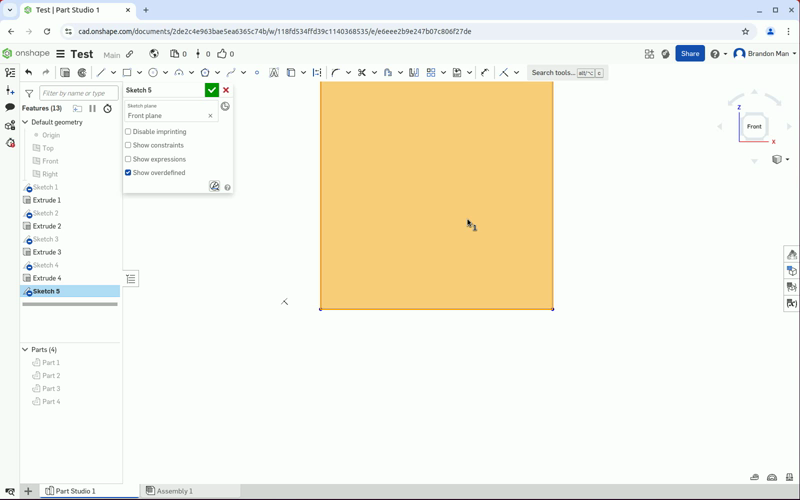
scroll(-6)
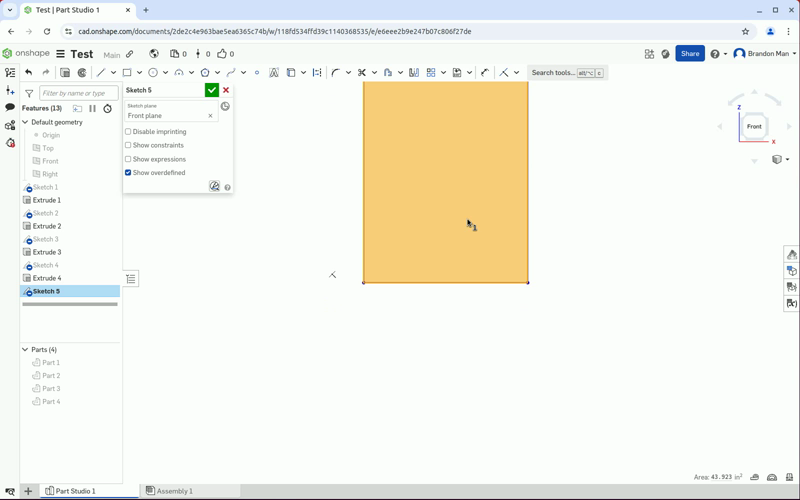
scroll(-6)
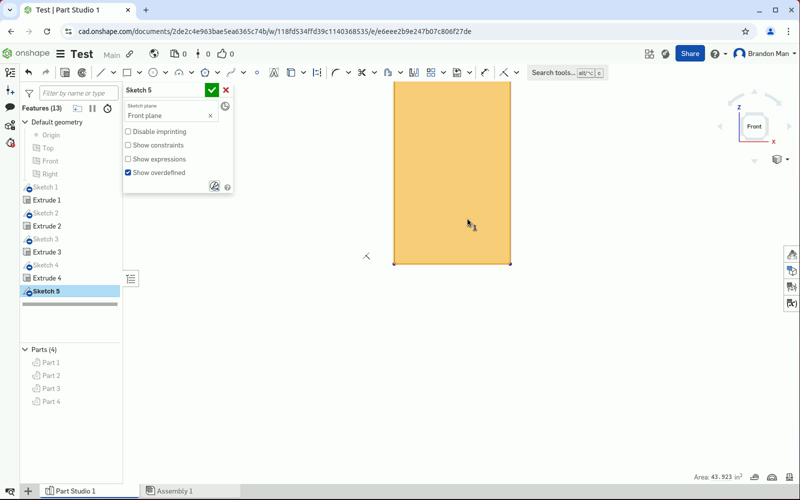
scroll(-6)
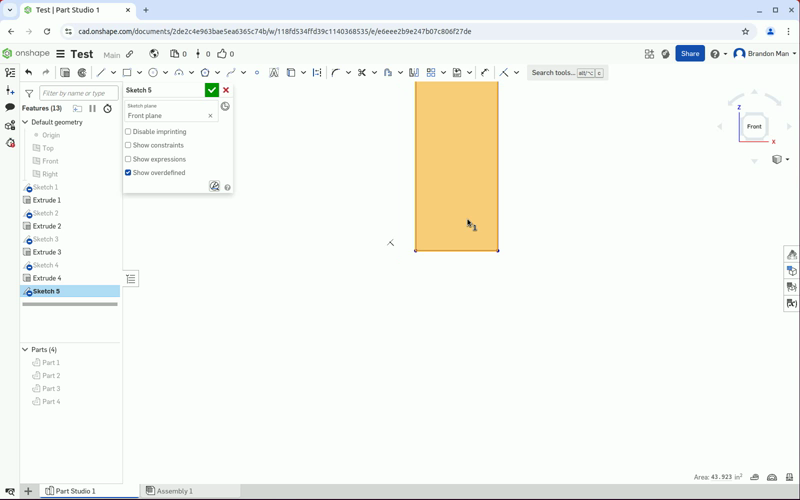
scroll(-6)
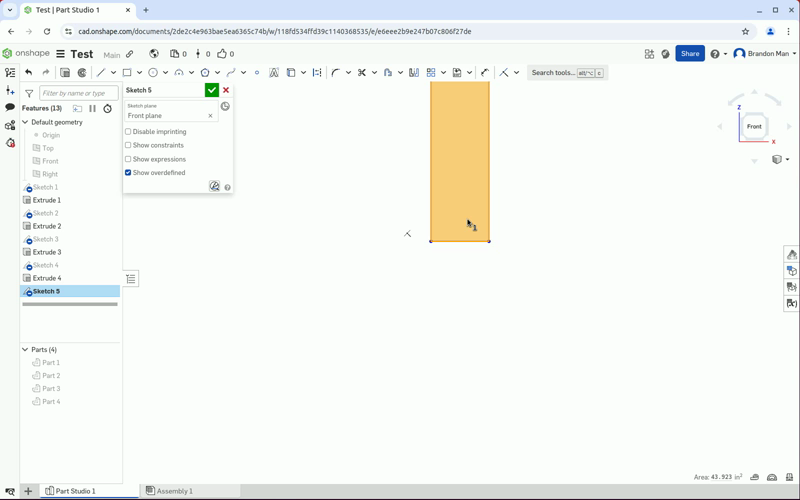
scroll(-6)
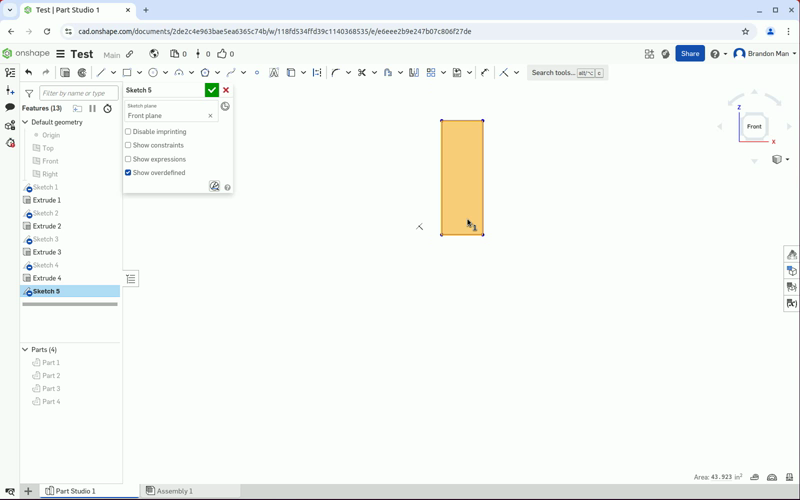
scroll(-6)
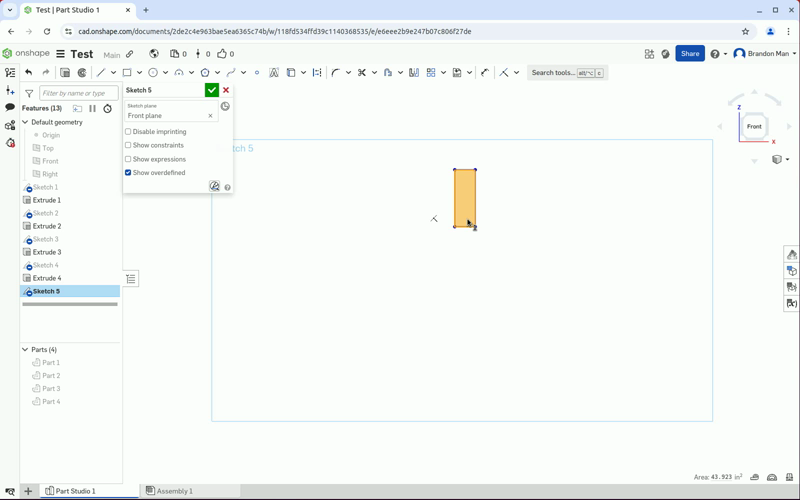
mouse_move(73, 352)
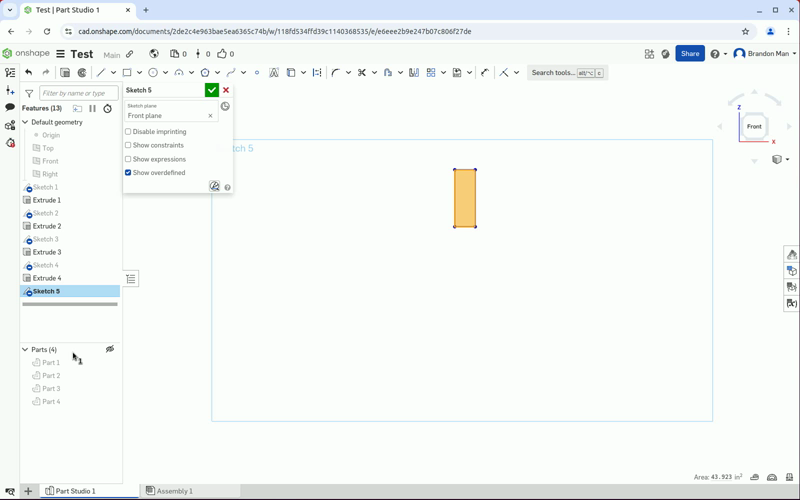
key(shift+y)
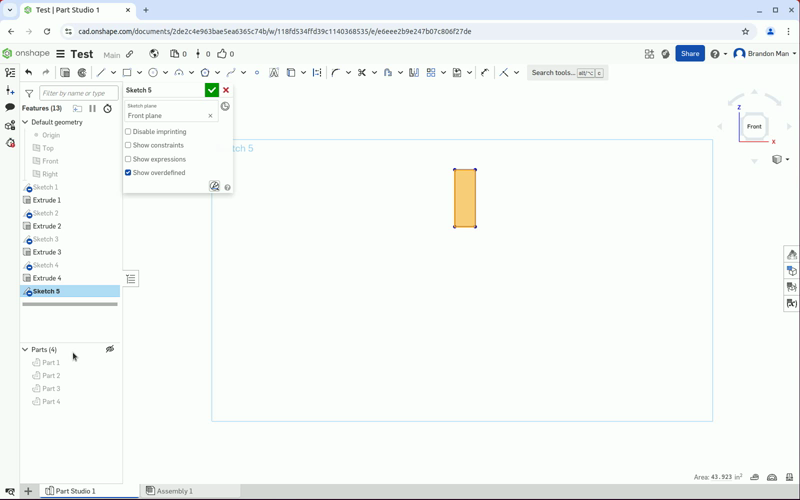
key(shift+e)
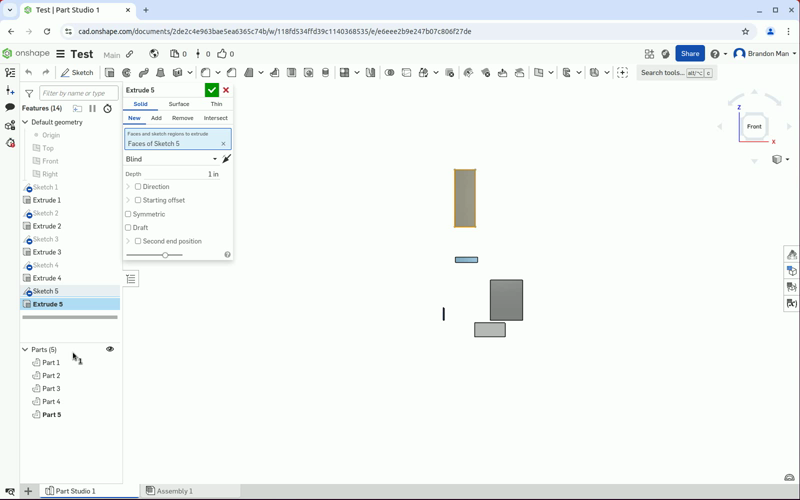
mouse_move(143, 106)
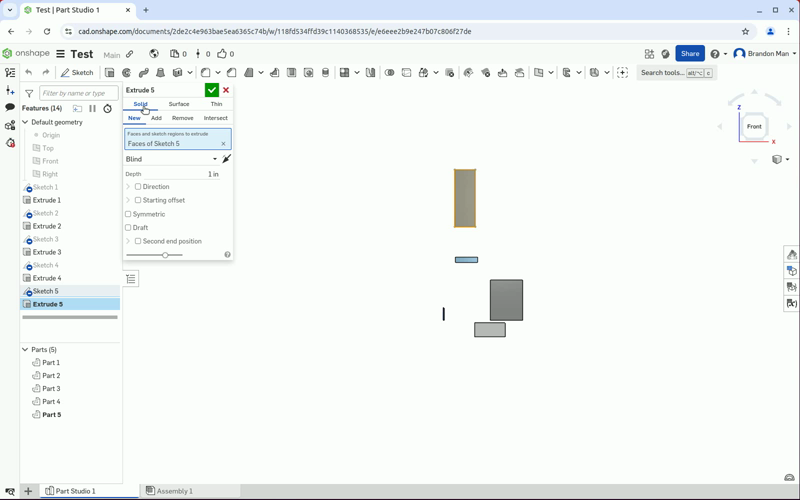
click(143, 106)
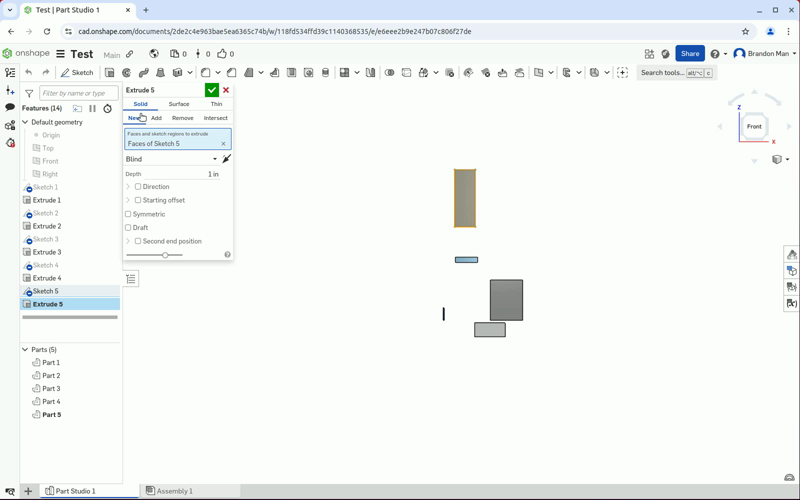
mouse_move(137, 120)
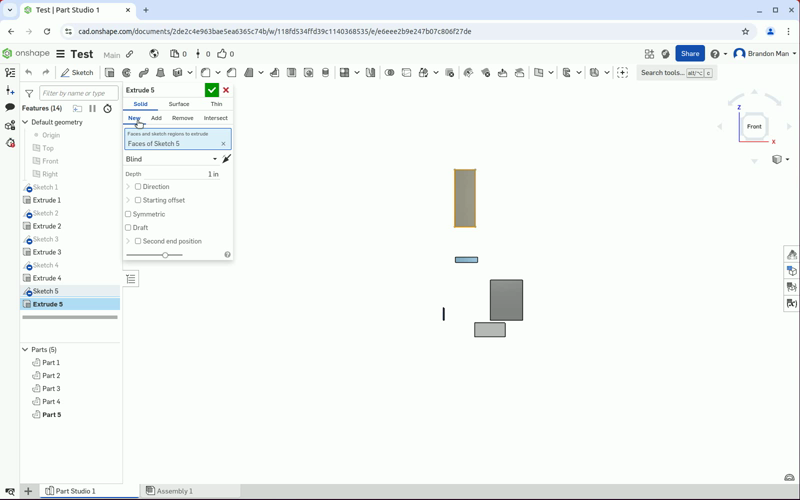
click(137, 120)
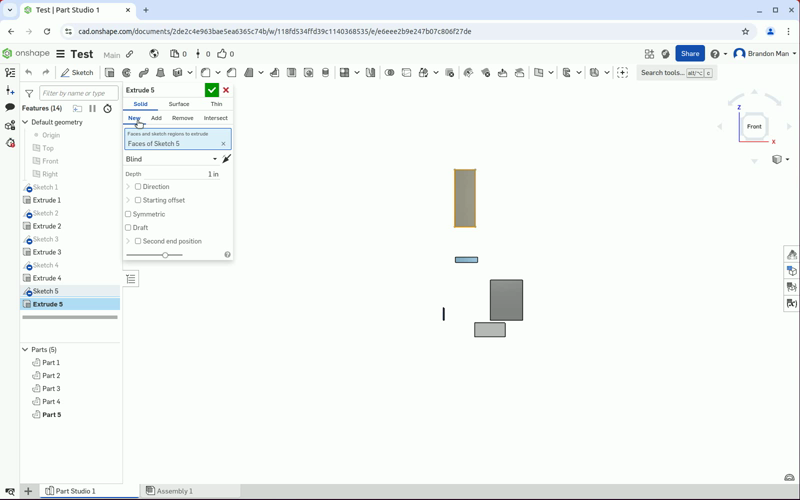
key(tab, 4)
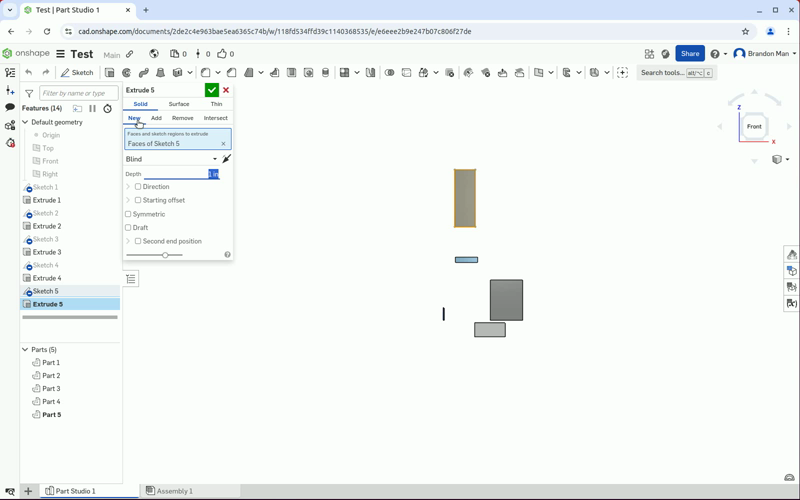
text(18.294)
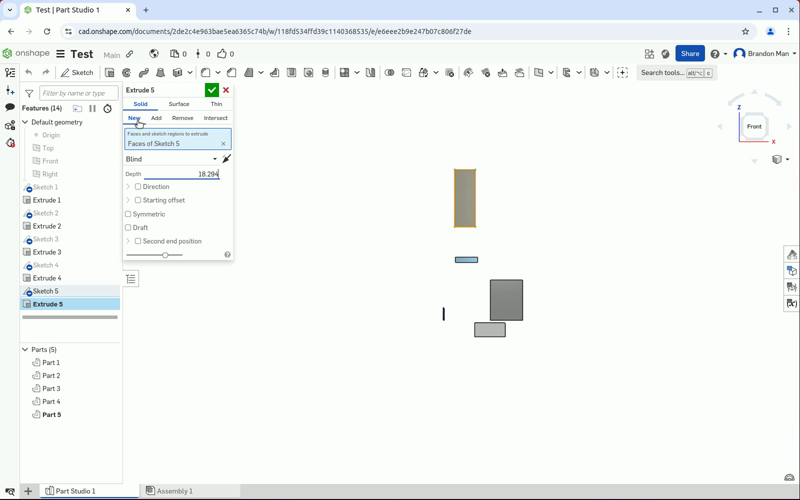
key(enter)
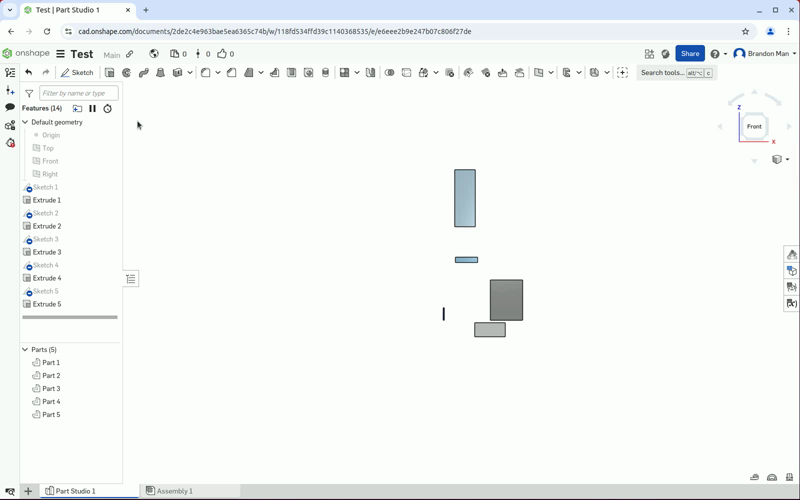
key(shift+h)
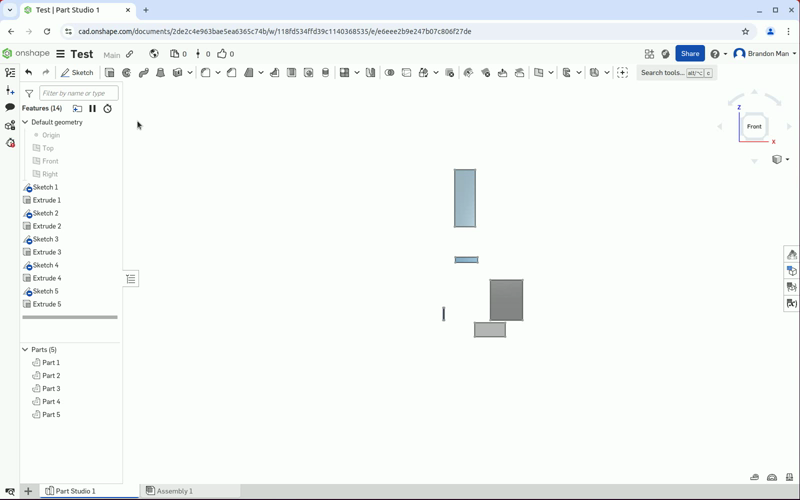
key(shift+h)
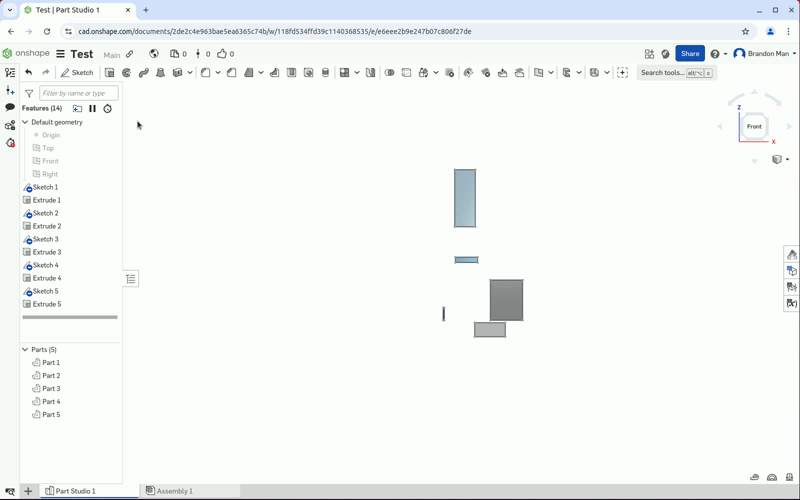
key(shift+7)
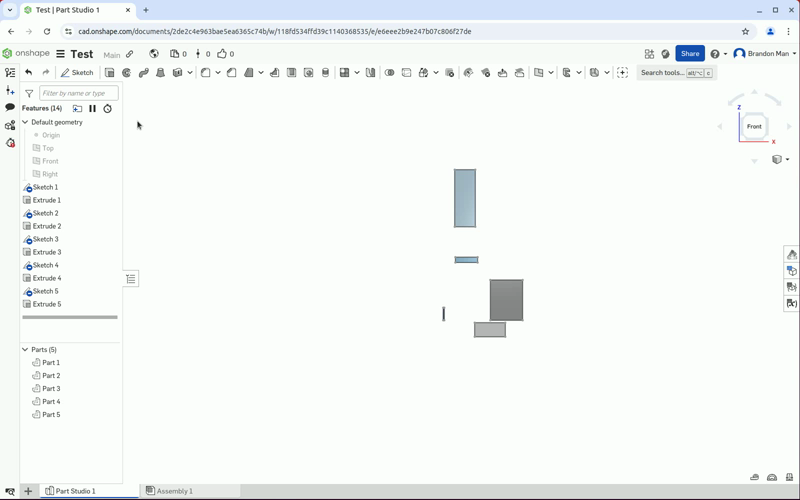
key(left, 2)
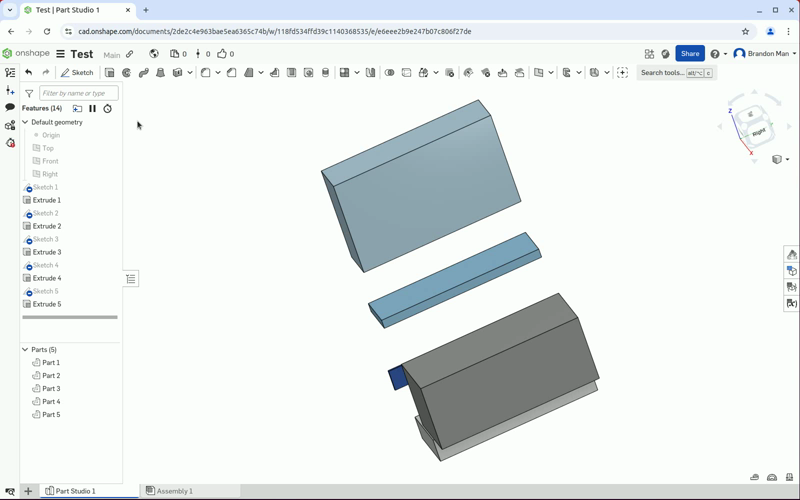
key(down, 2)
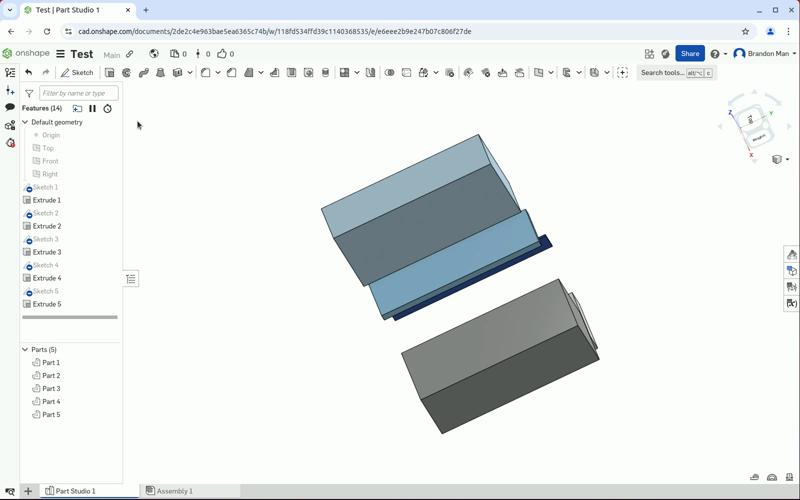
key(up, 2)
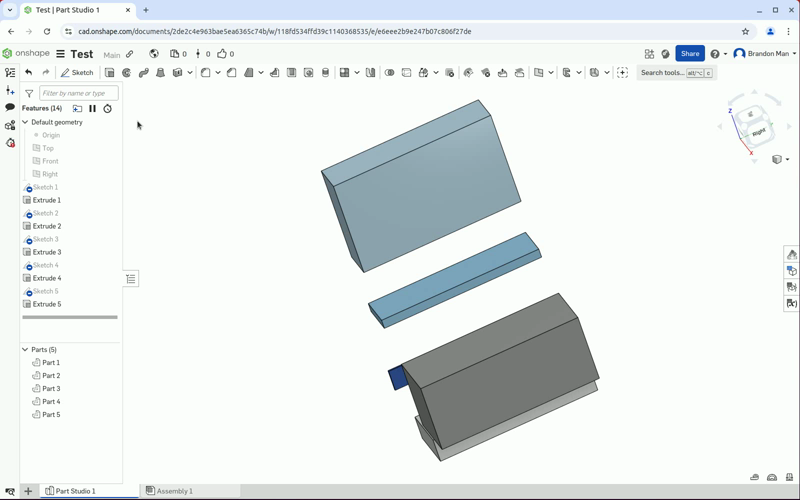
key(right, 2)
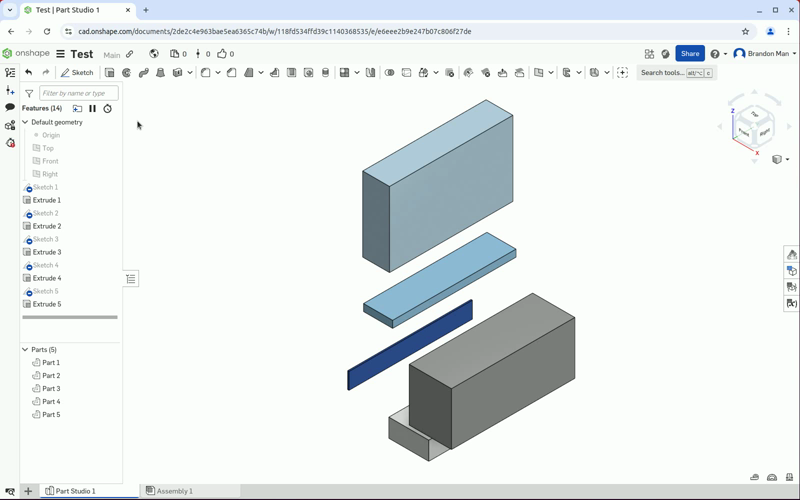
mouse_move(73, 189)
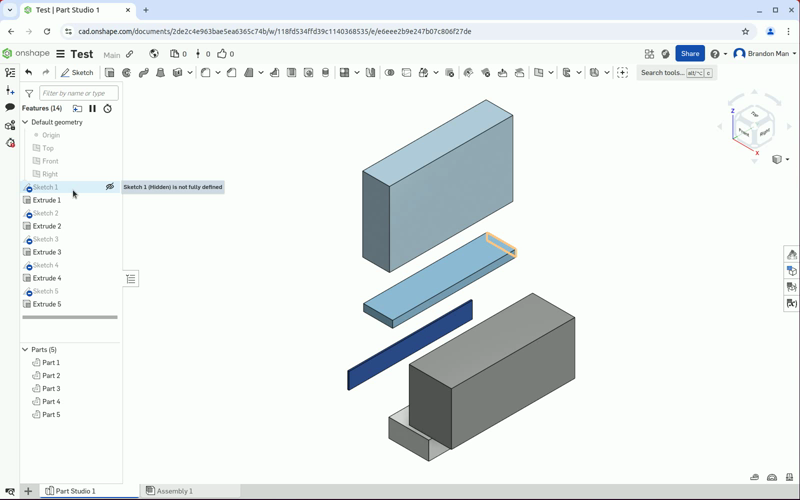
click(73, 189)